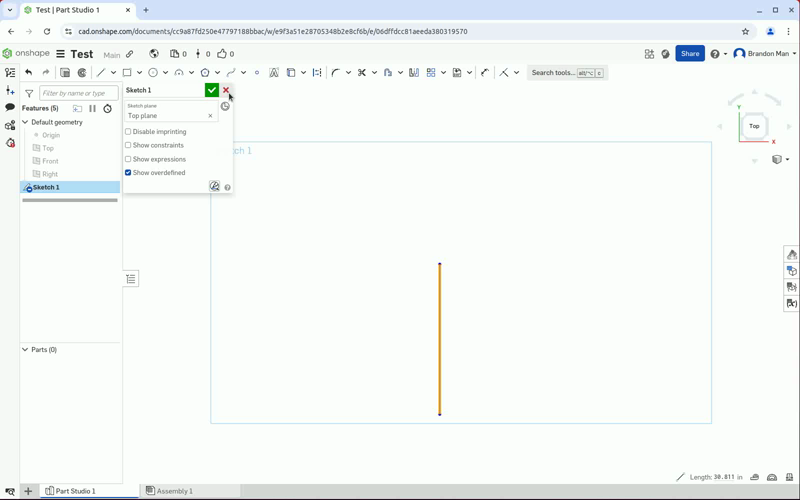
key(shift+h)
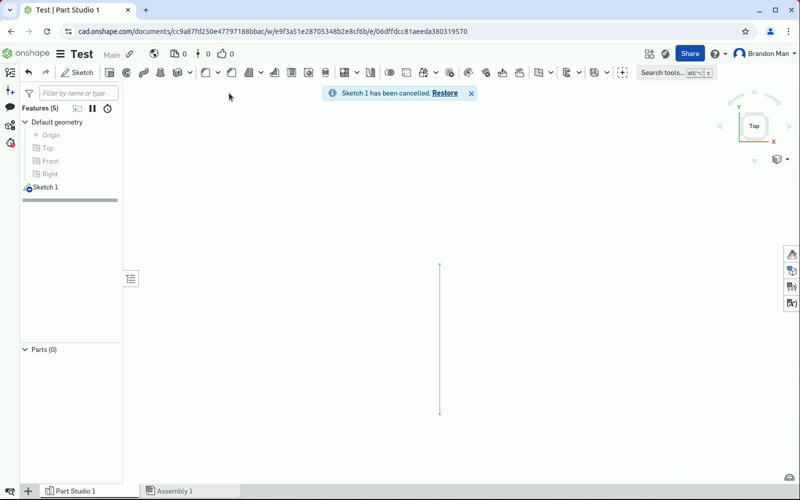
key(shift+s)
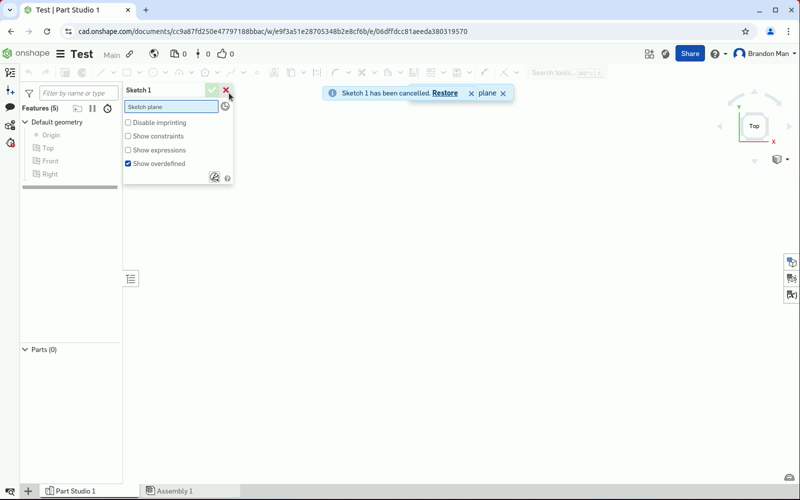
mouse_move(73, 150)
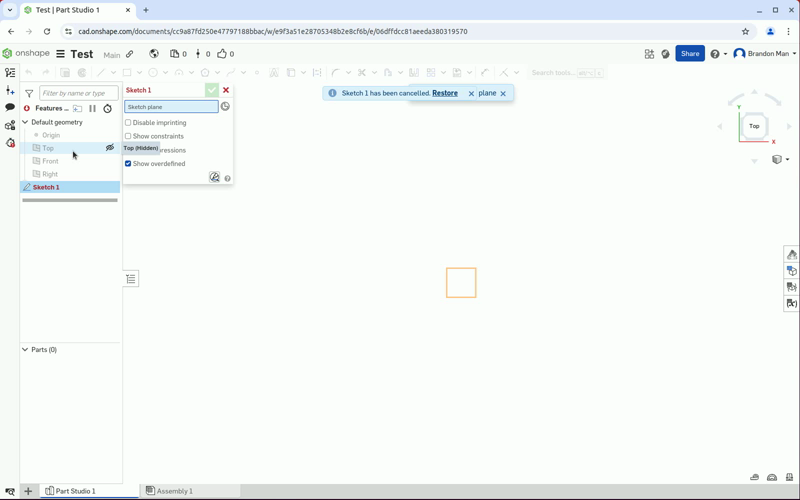
click(73, 150)
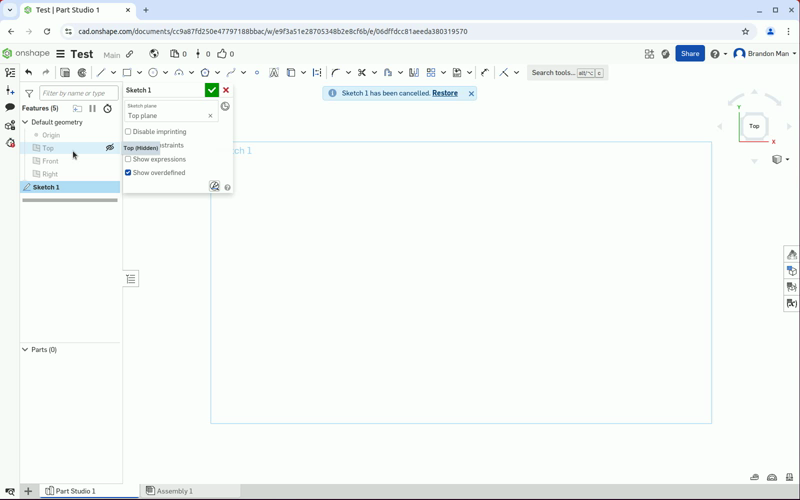
mouse_move(73, 352)
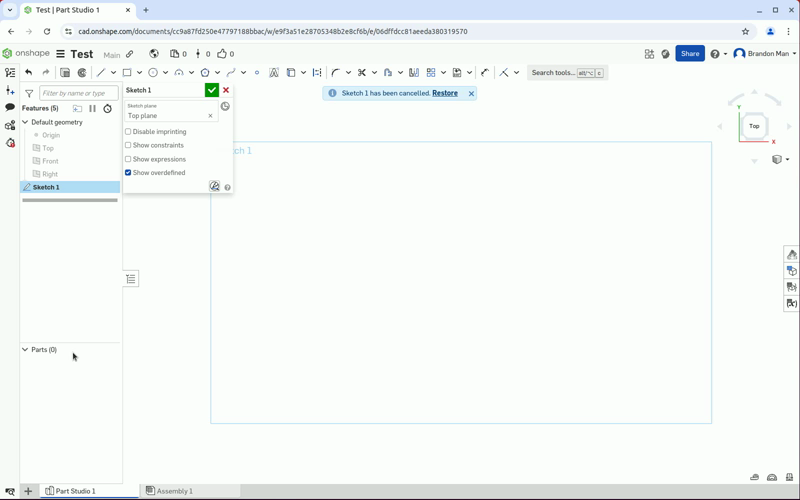
key(y)
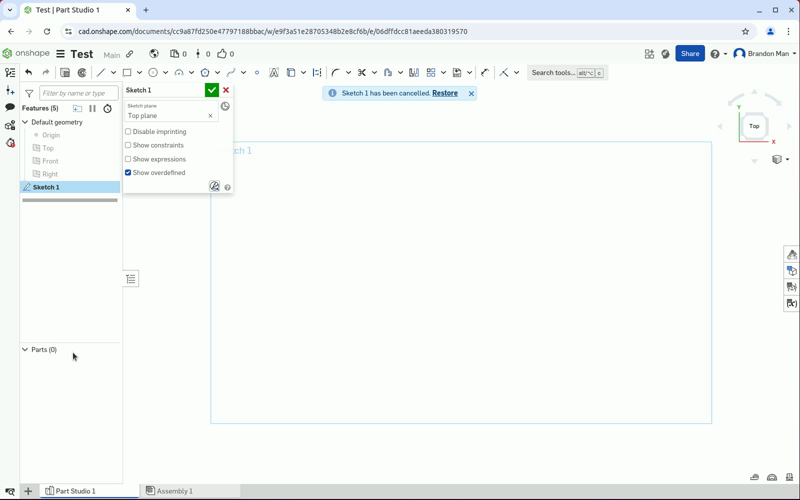
key(l)
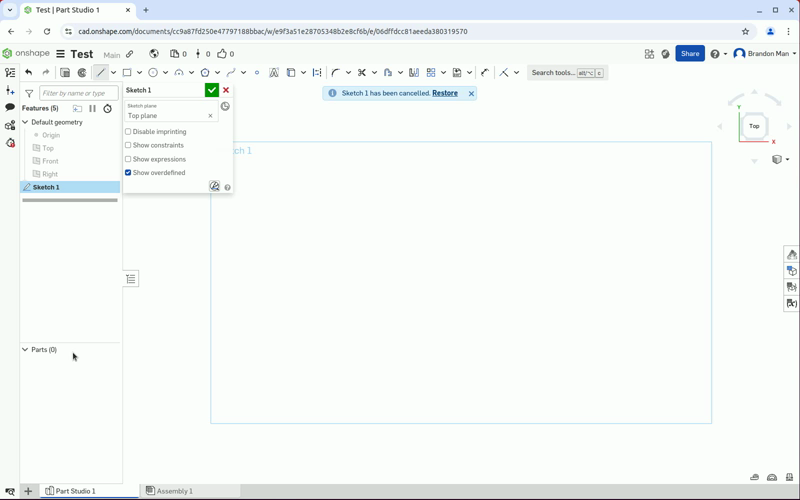
key_down(shift)
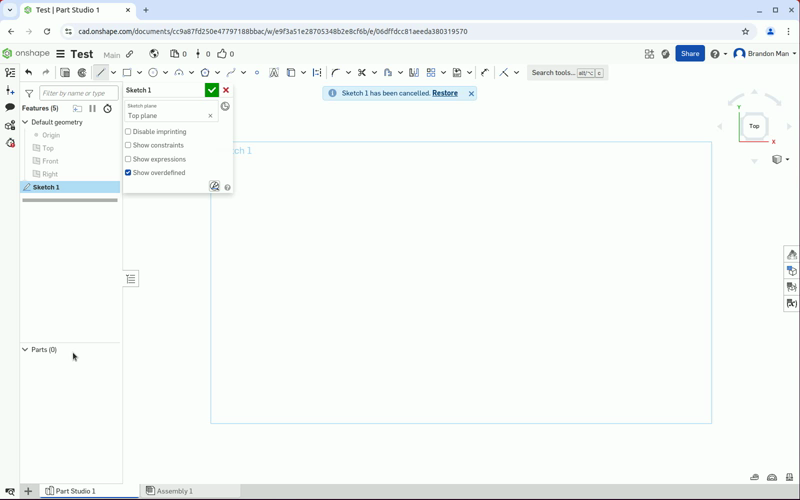
mouse_move(398, 349)
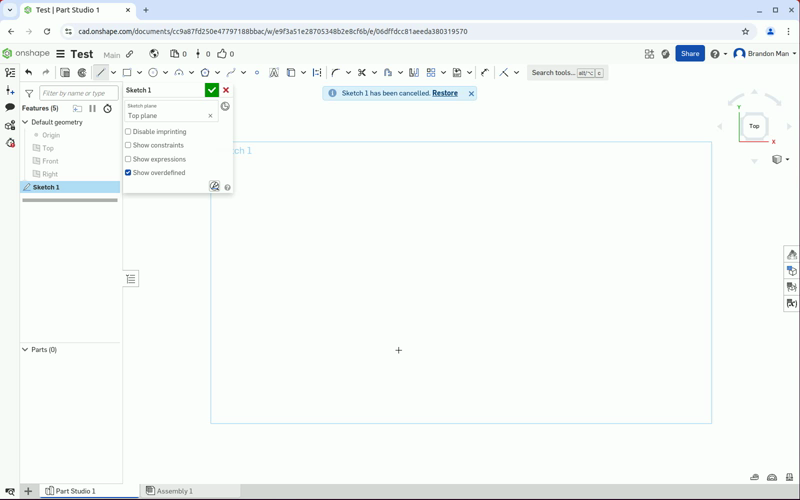
click(398, 349)
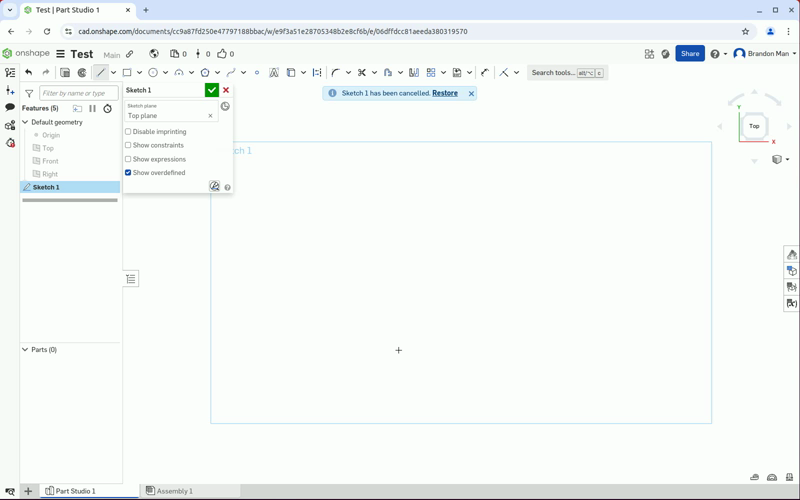
key_up(shift)
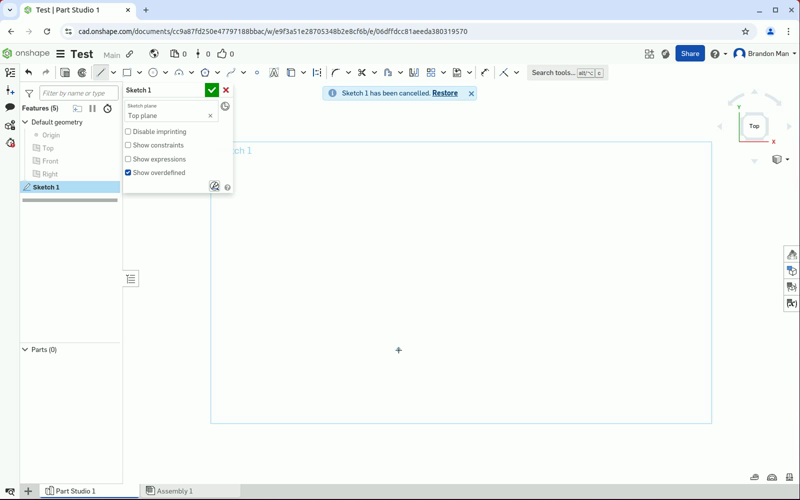
key_down(shift)
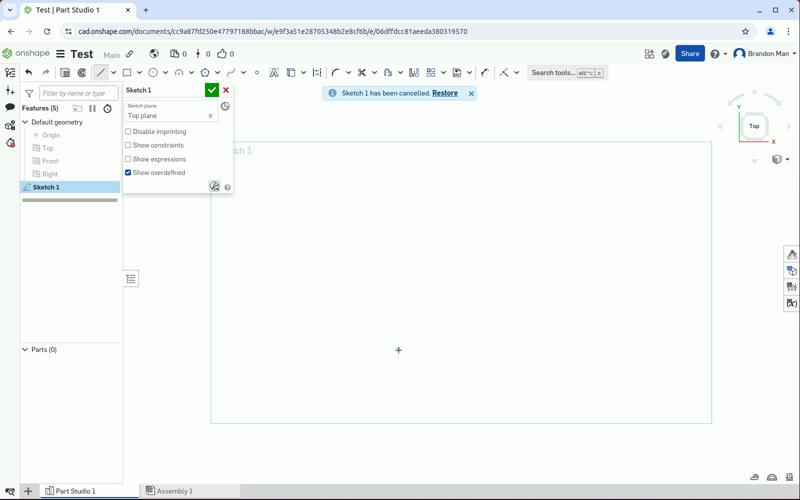
mouse_move(428, 349)
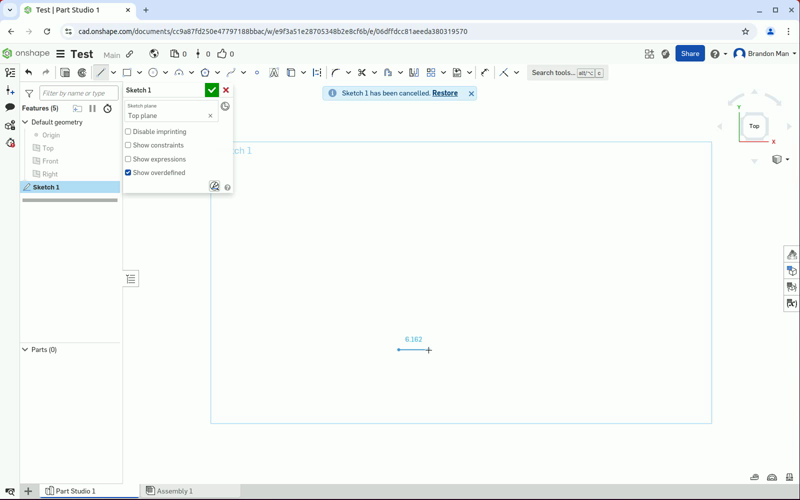
mouse_move(415, 349)
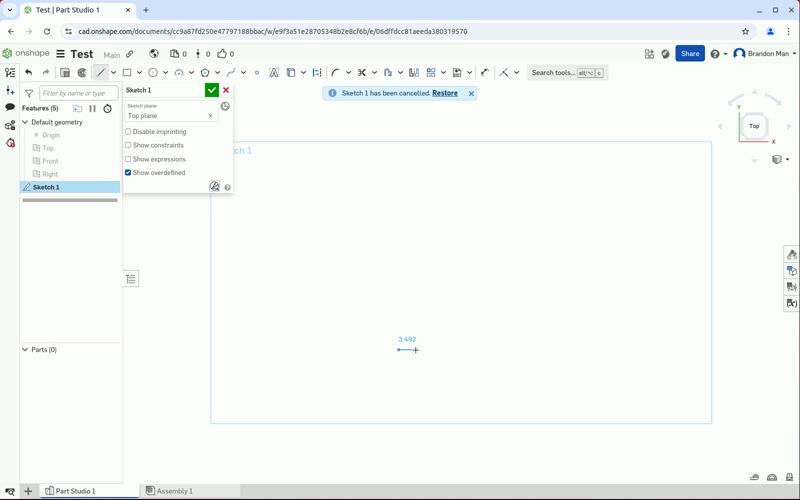
click(415, 349)
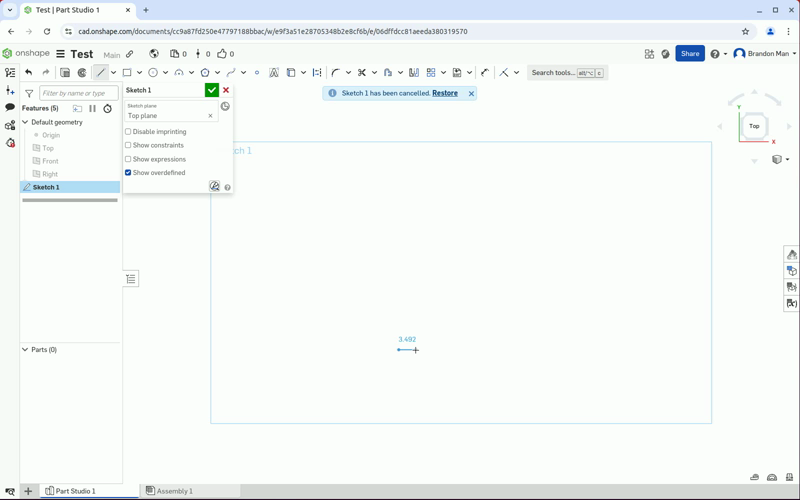
key_up(shift)
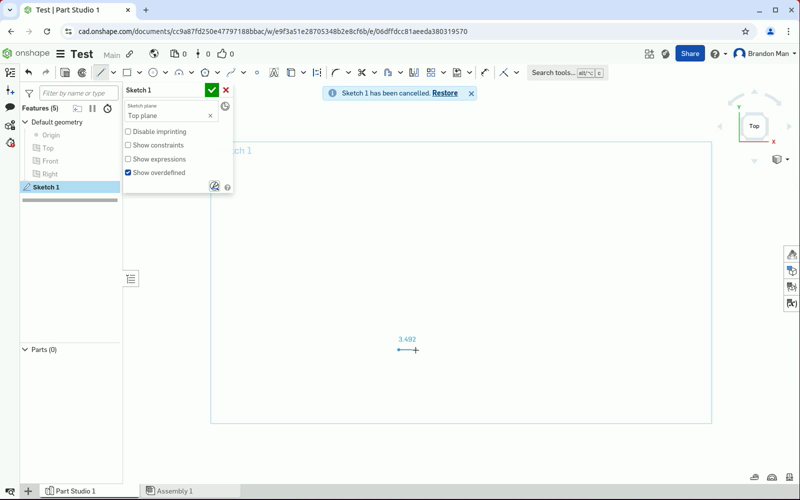
key_down(shift)
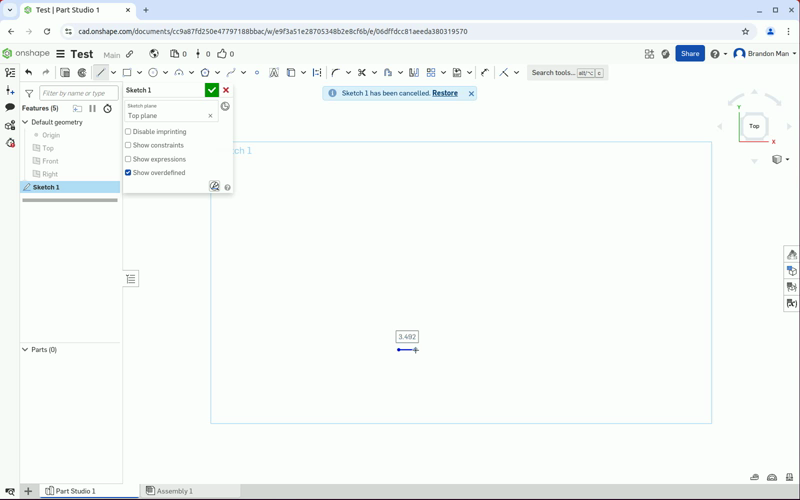
mouse_move(445, 349)
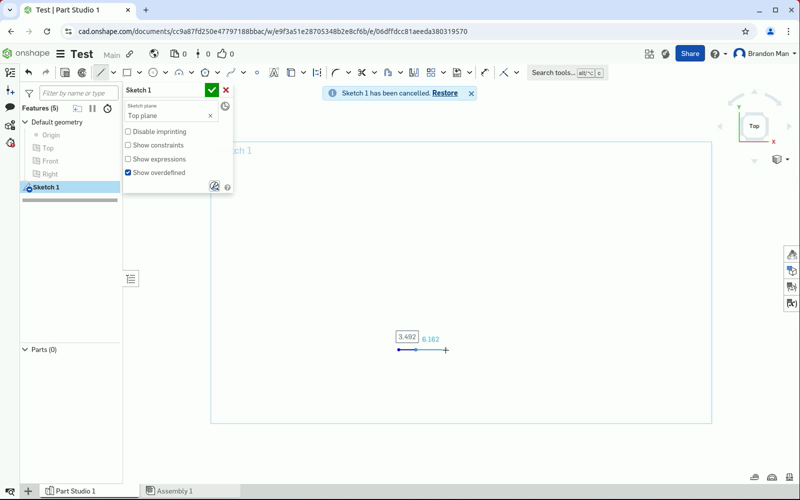
mouse_move(420, 349)
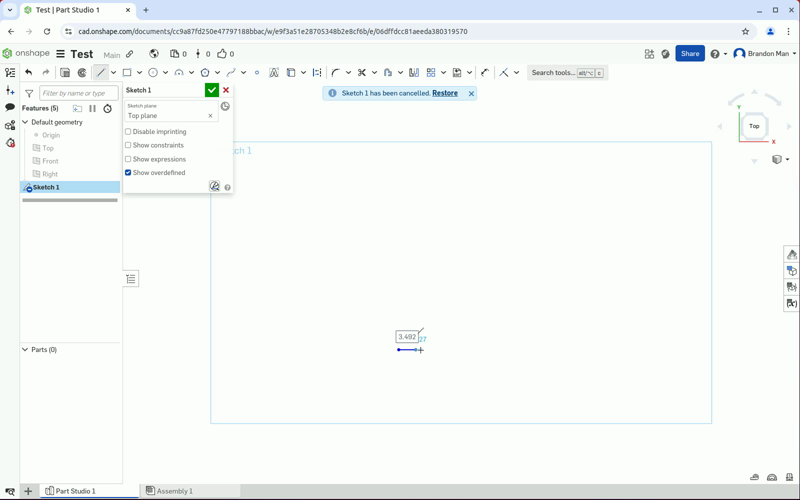
scroll(6)
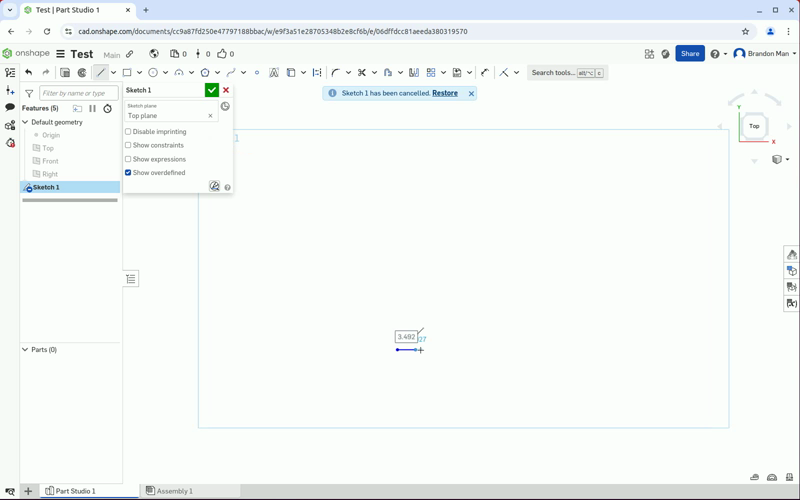
scroll(6)
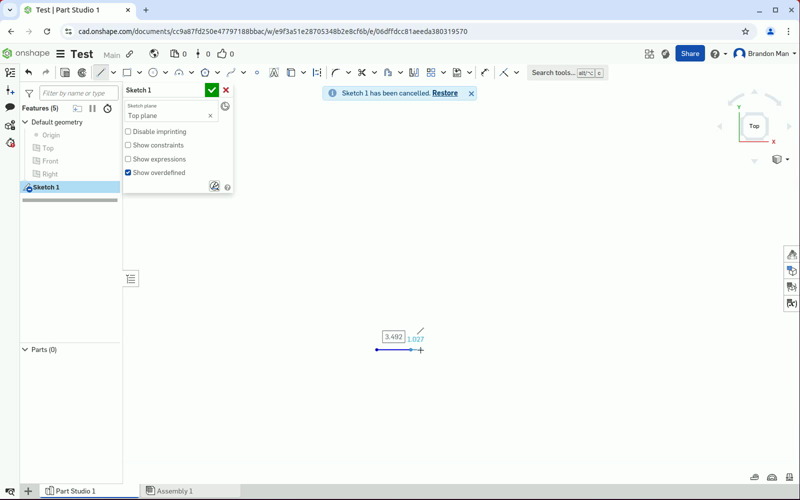
scroll(6)
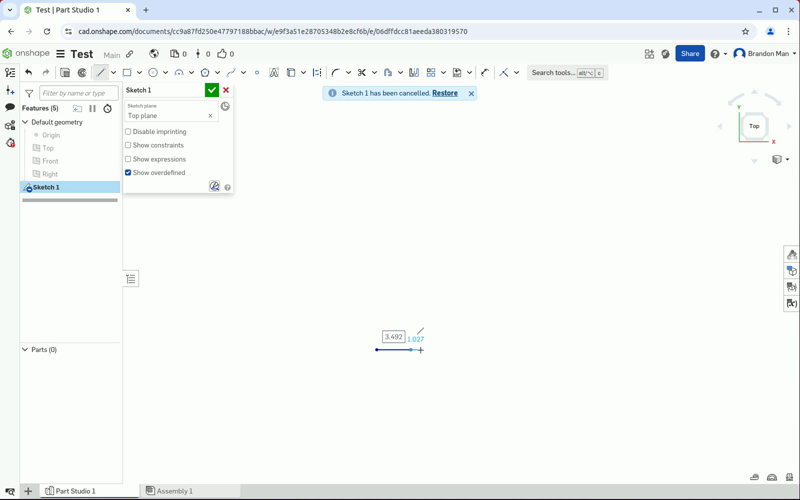
scroll(6)
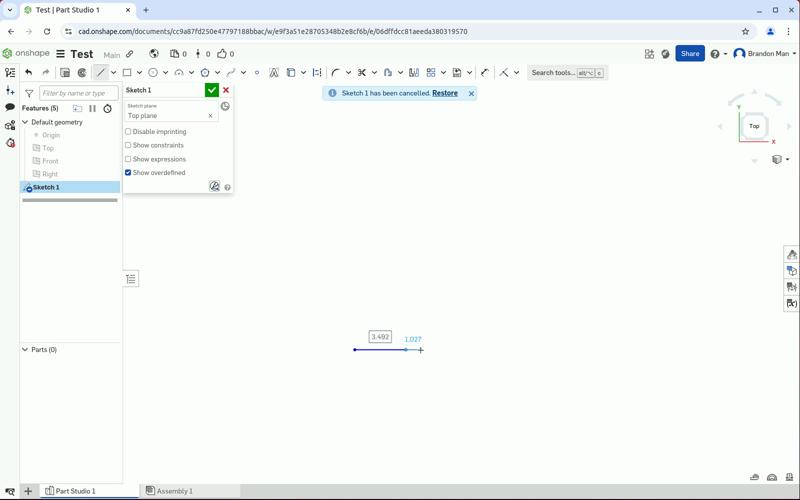
scroll(6)
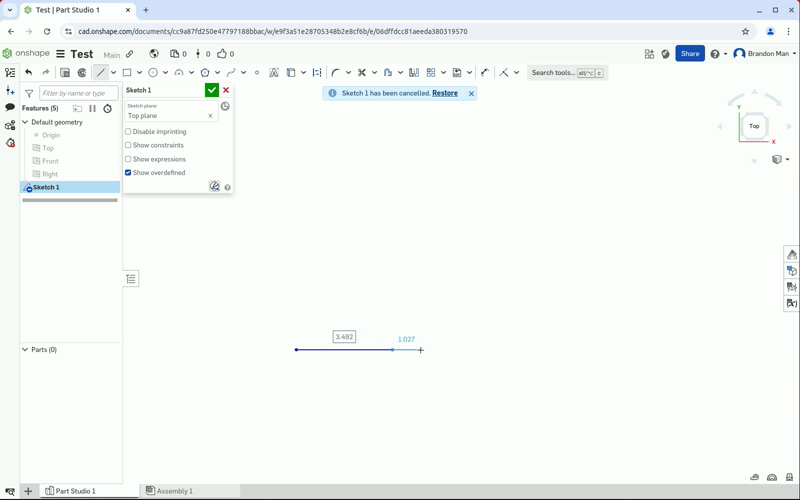
scroll(6)
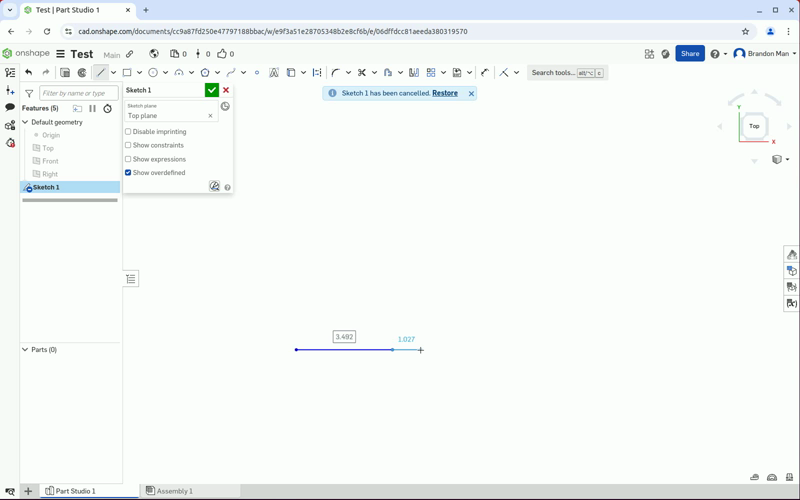
scroll(6)
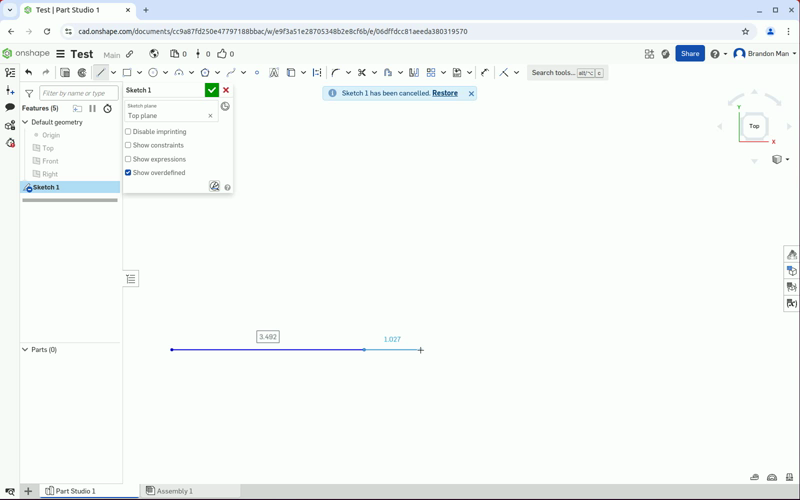
click(420, 349)
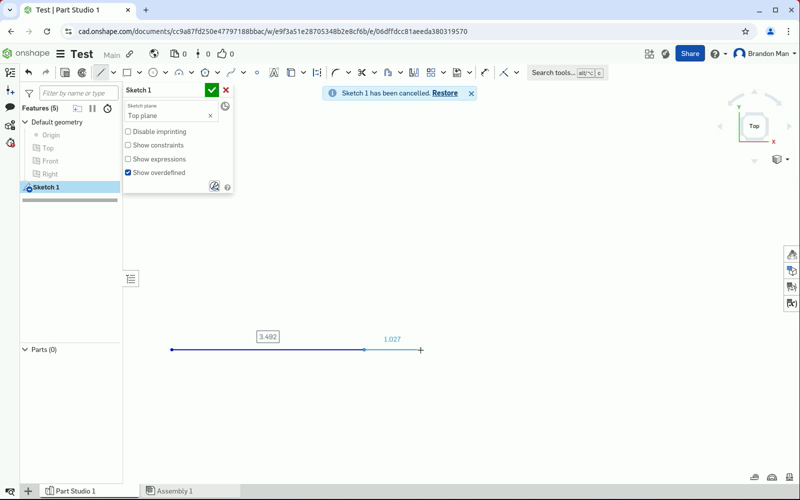
scroll(-6)
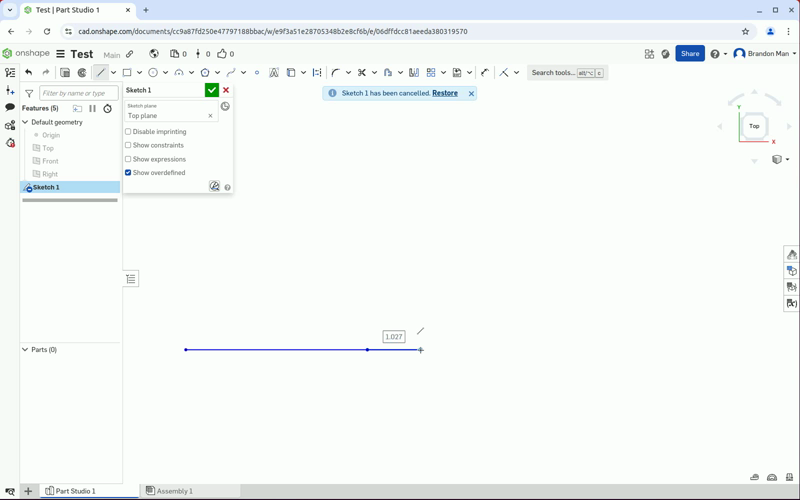
scroll(-6)
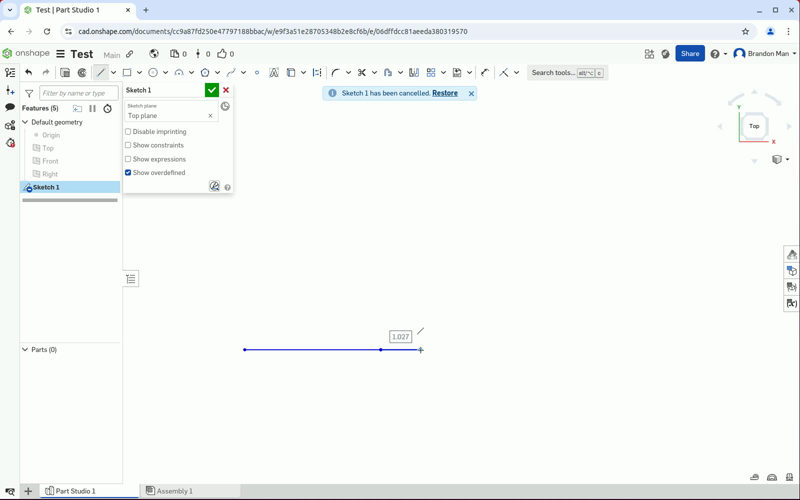
scroll(-6)
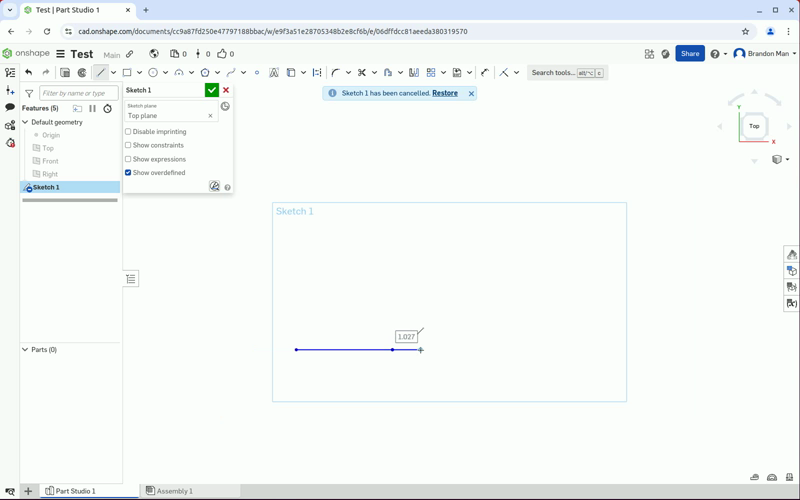
scroll(-6)
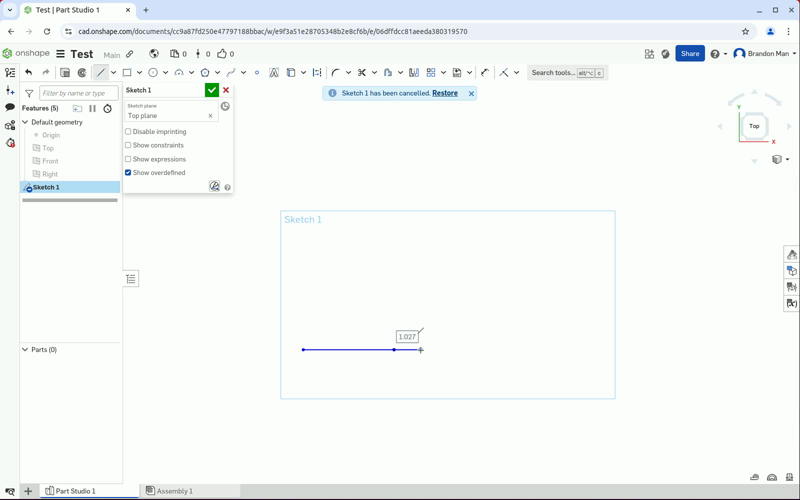
scroll(-6)
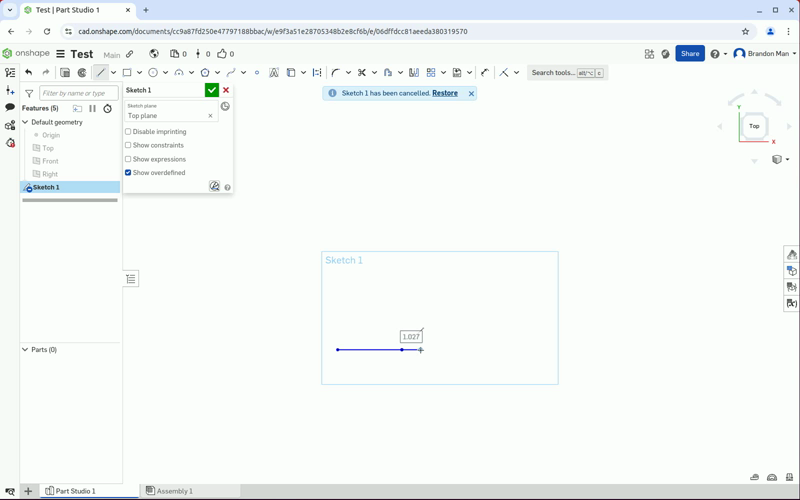
scroll(-6)
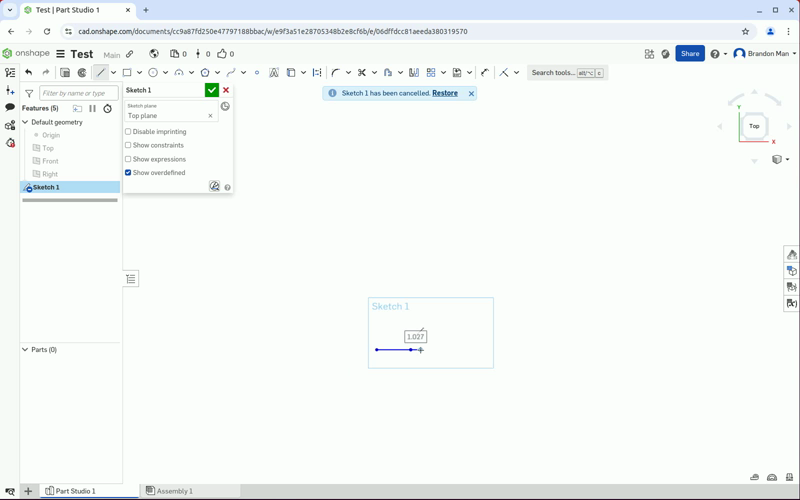
scroll(-6)
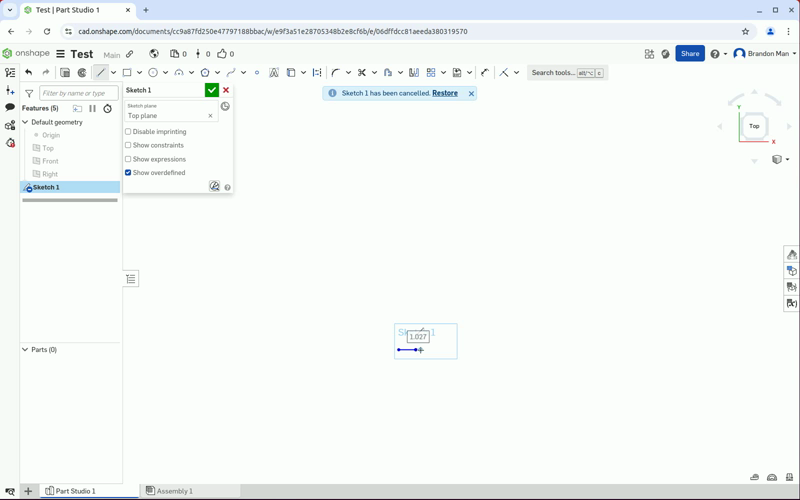
key_up(shift)
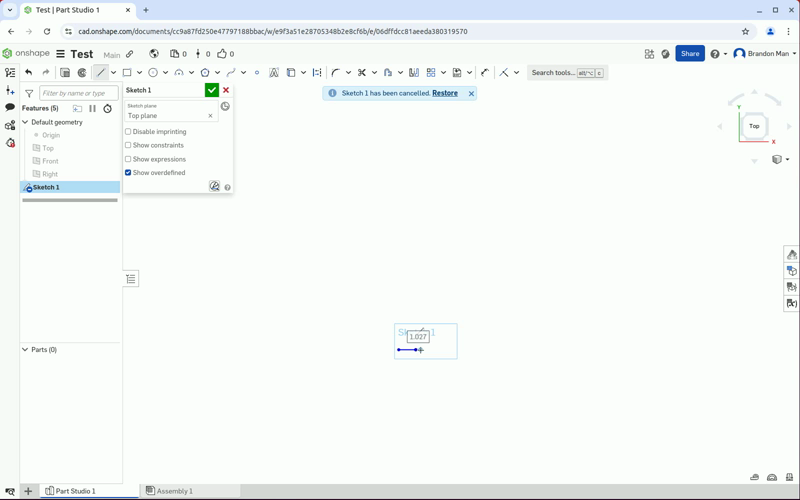
key_down(shift)
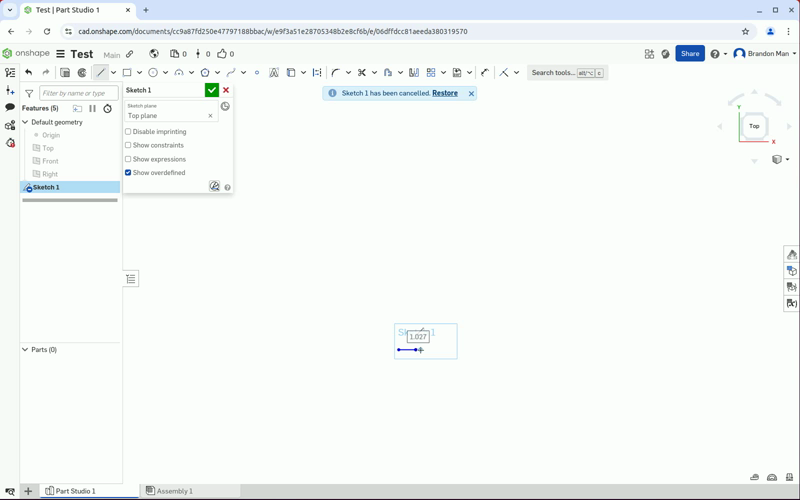
mouse_move(450, 349)
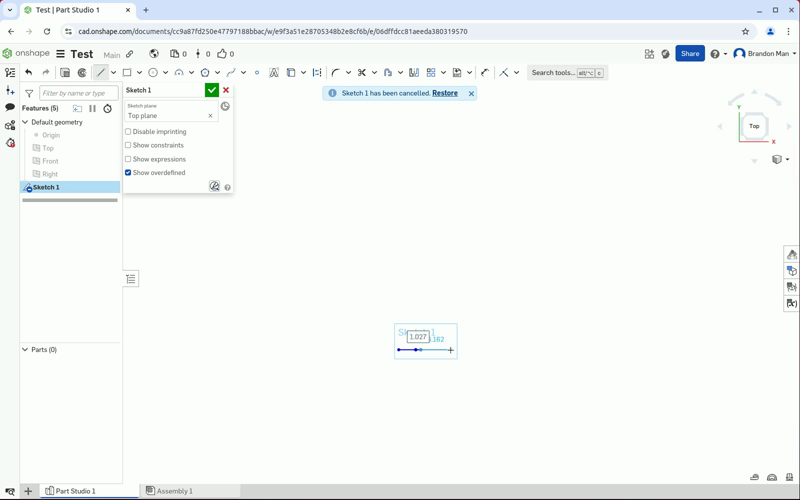
mouse_move(461, 349)
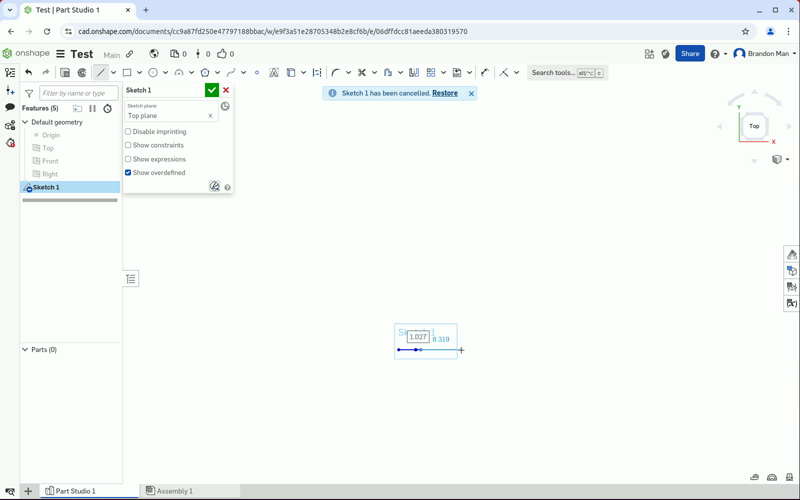
click(461, 349)
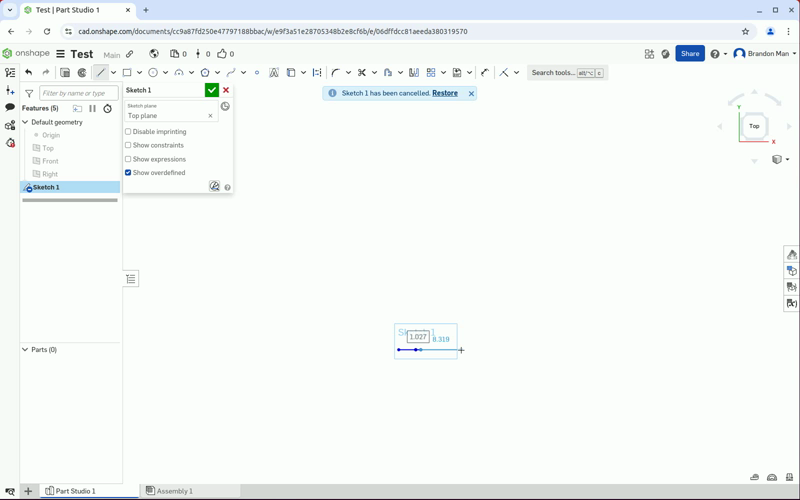
key_up(shift)
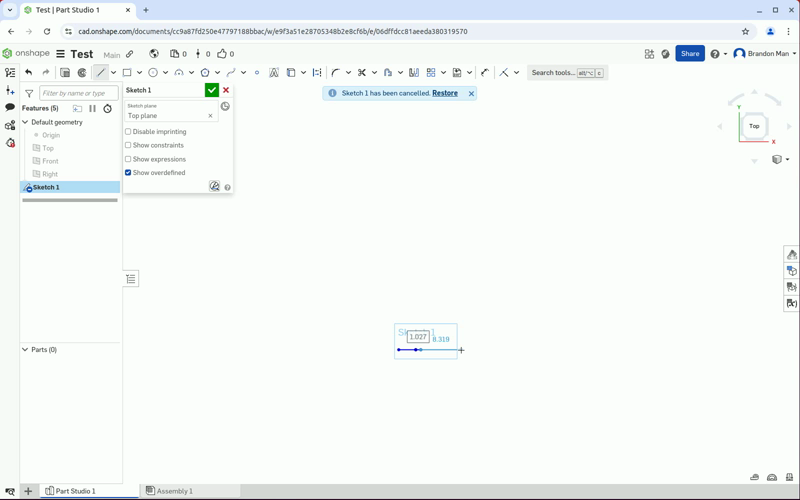
key_down(shift)
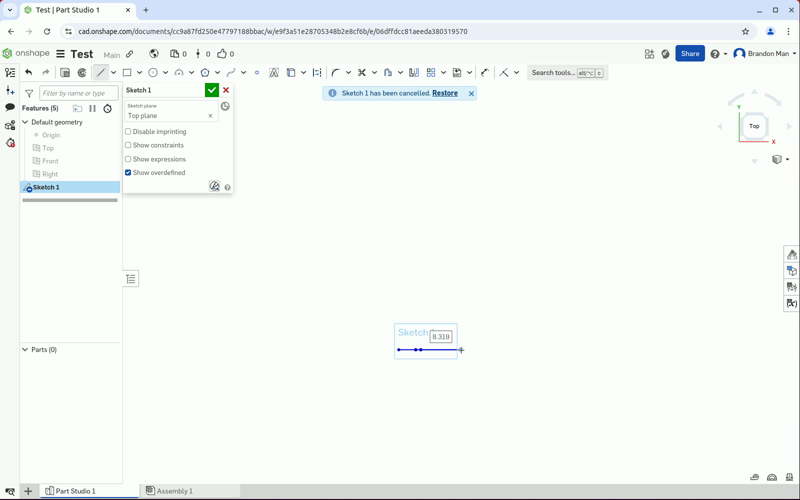
mouse_move(491, 349)
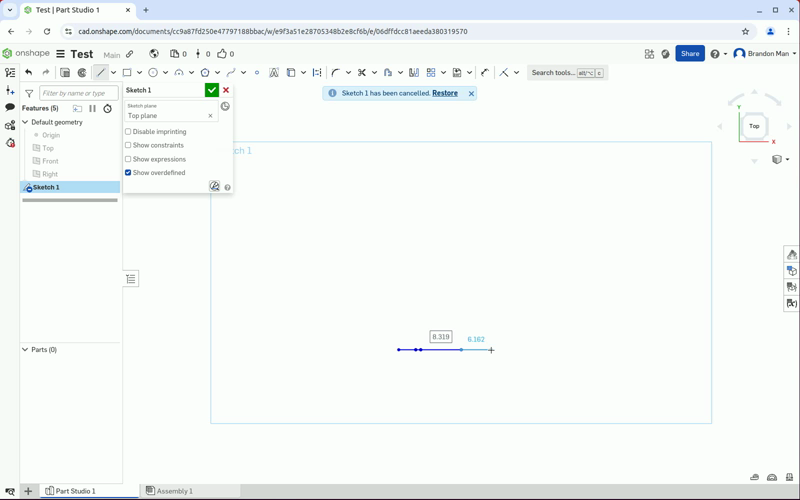
mouse_move(461, 344)
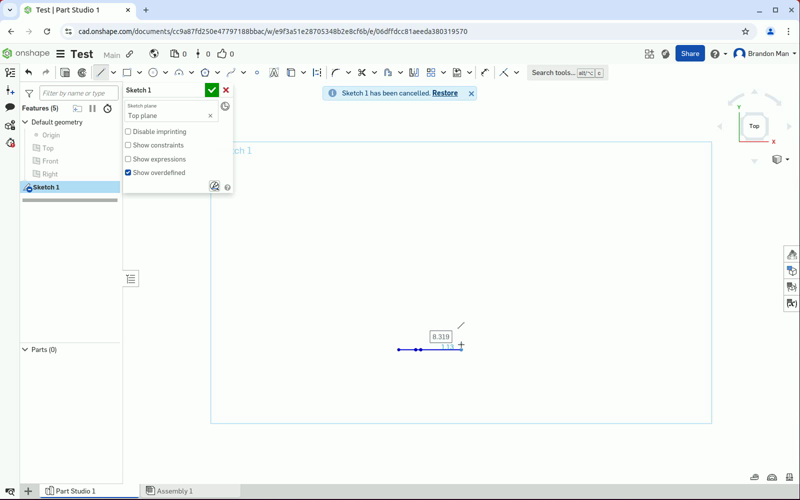
scroll(6)
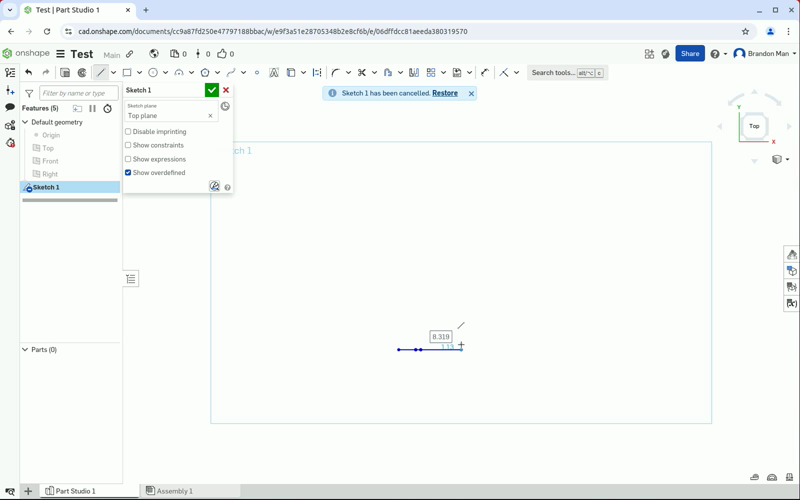
scroll(6)
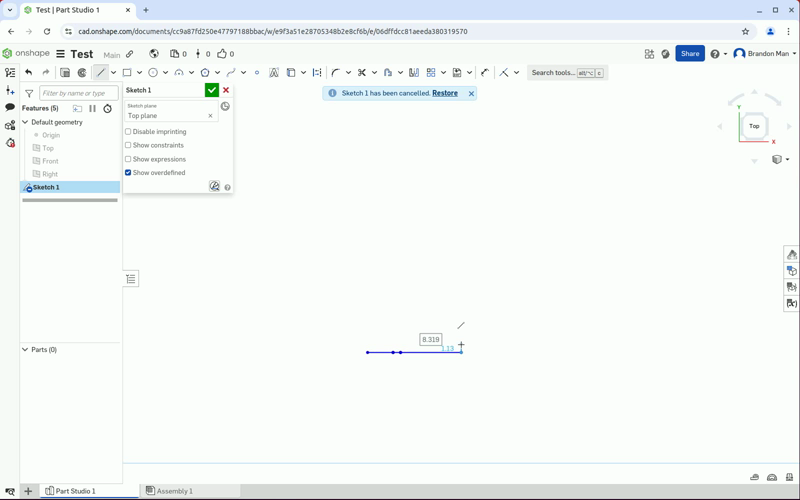
scroll(6)
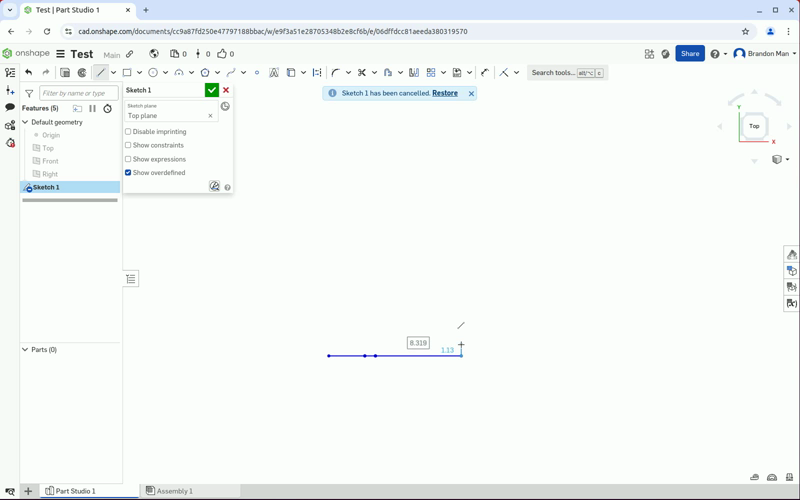
scroll(6)
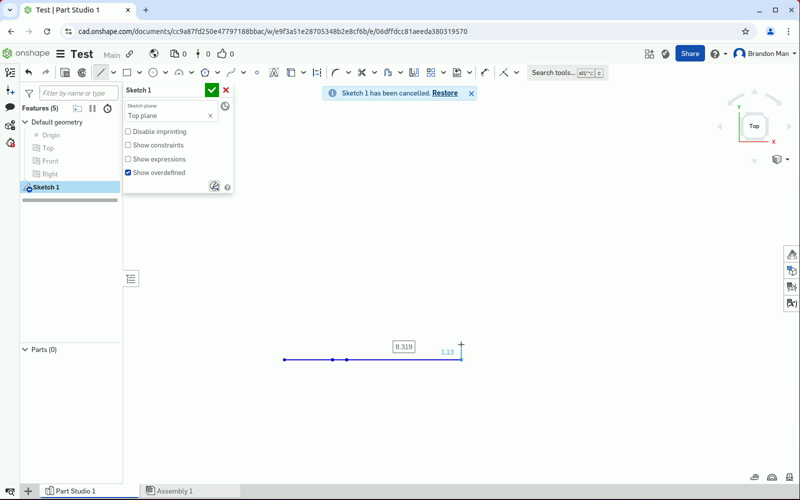
scroll(6)
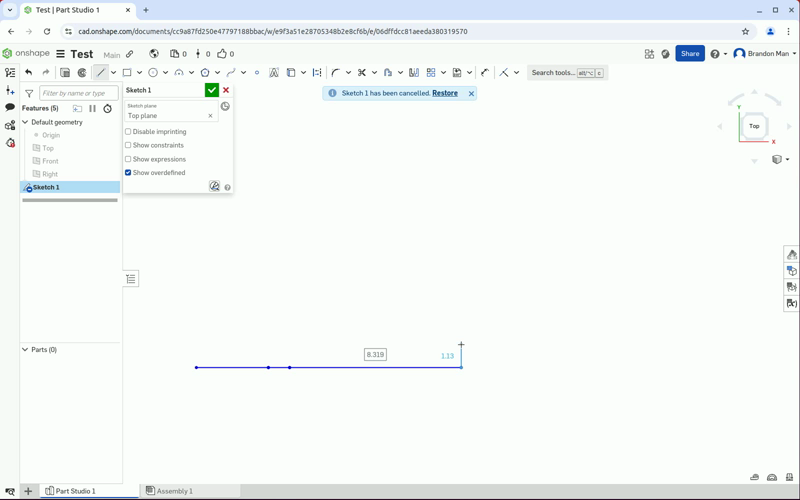
scroll(6)
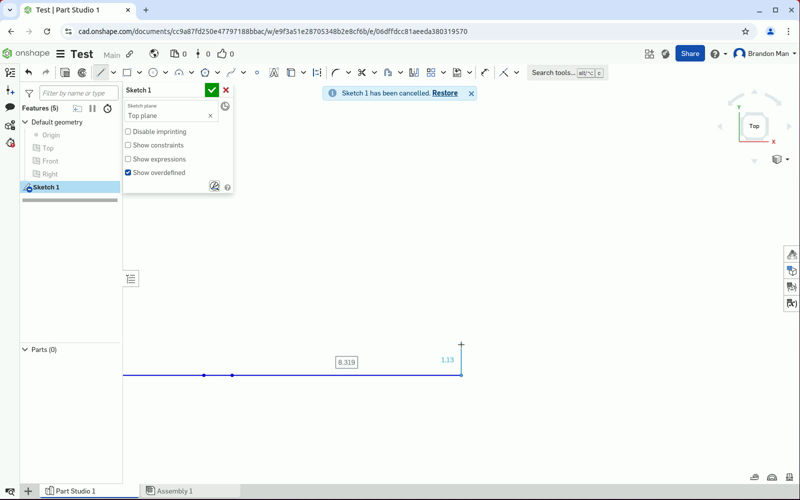
scroll(6)
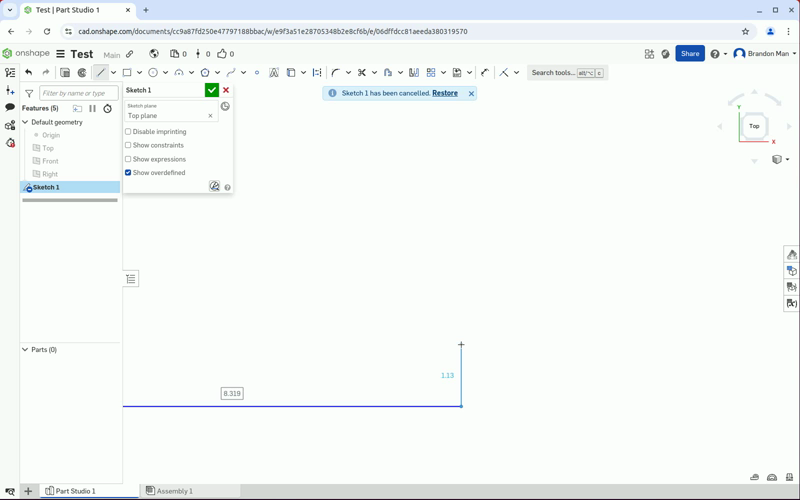
click(461, 344)
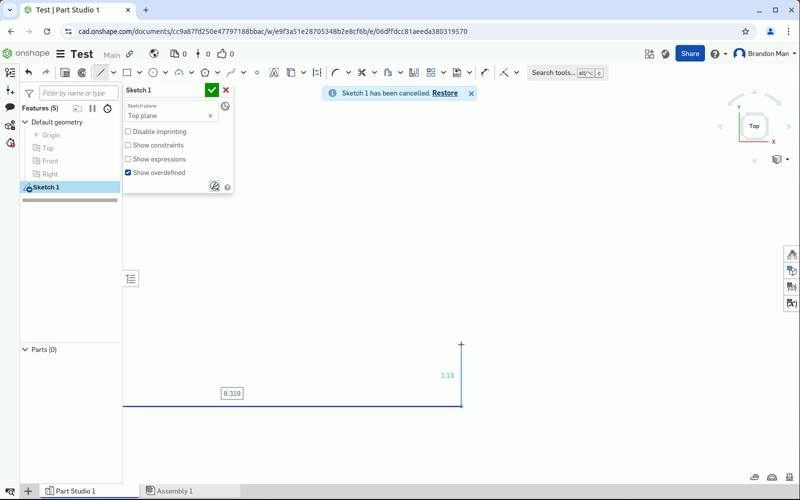
scroll(-6)
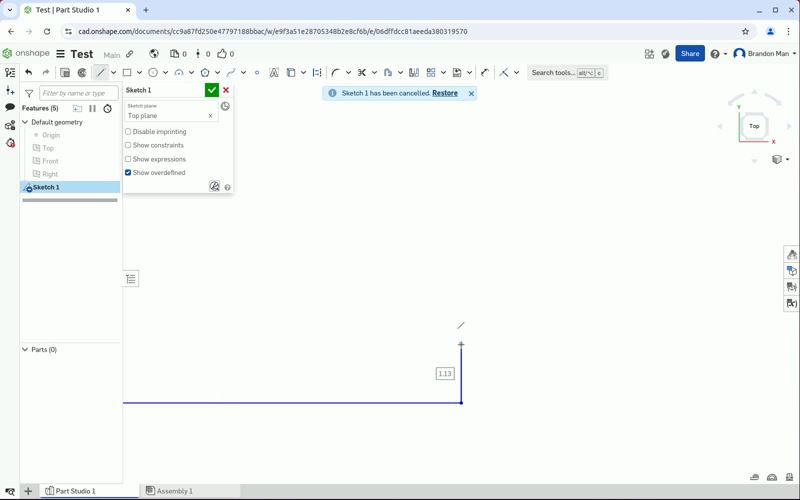
scroll(-6)
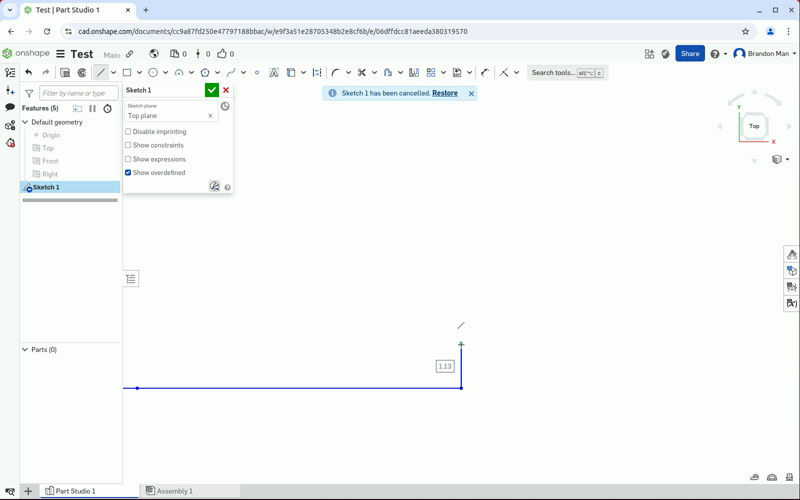
scroll(-6)
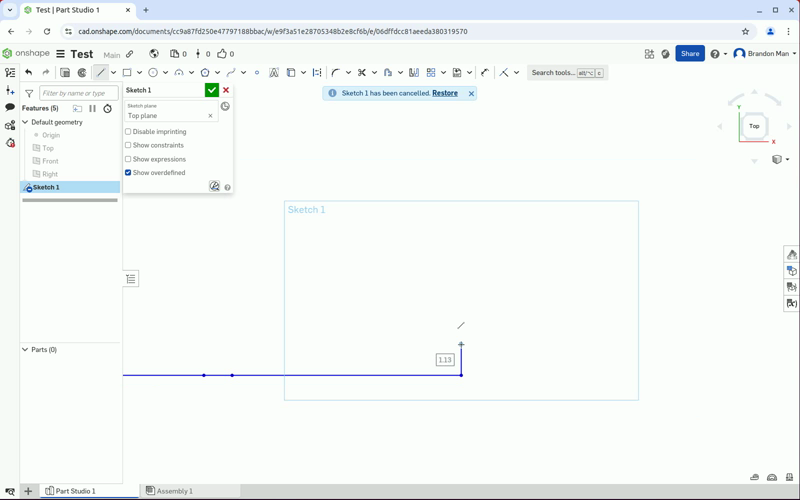
scroll(-6)
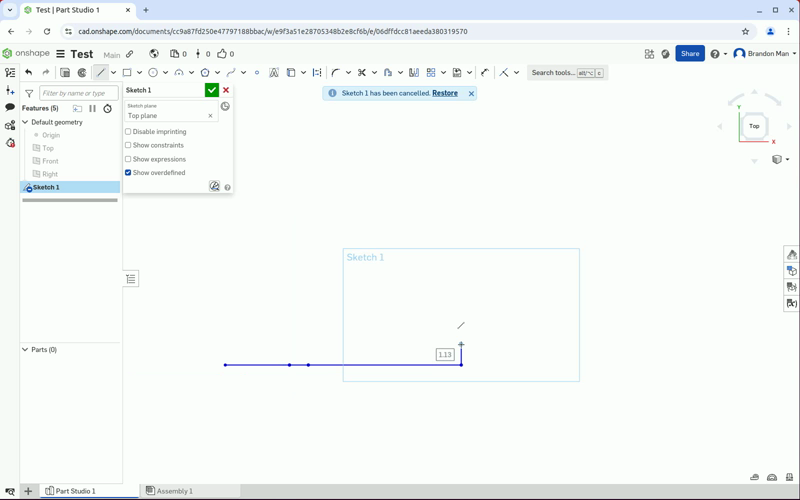
scroll(-6)
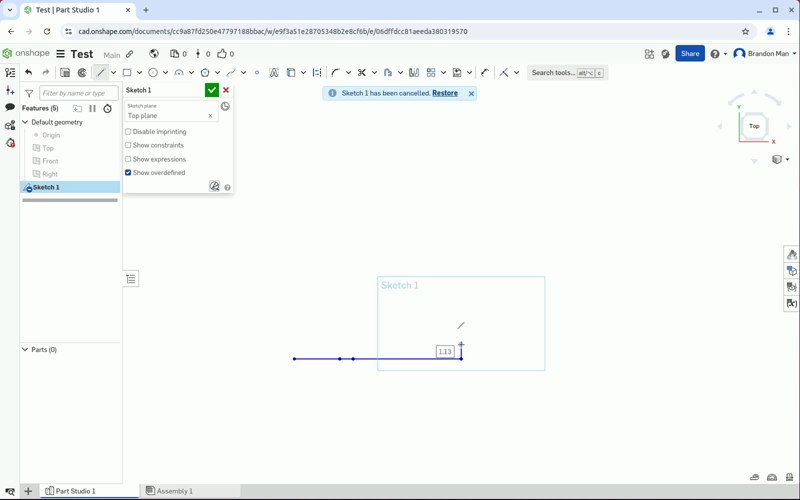
scroll(-6)
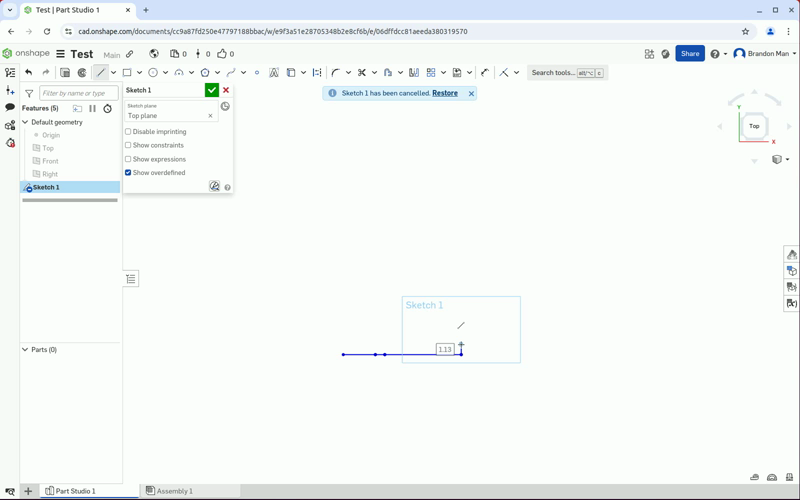
scroll(-6)
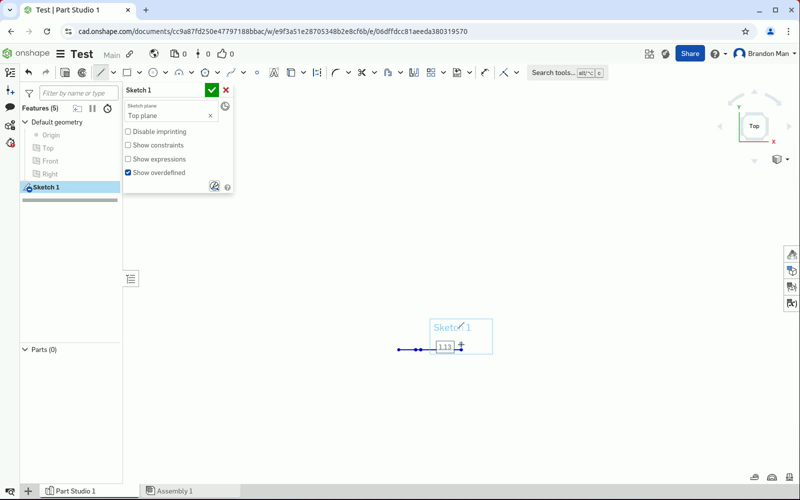
key_up(shift)
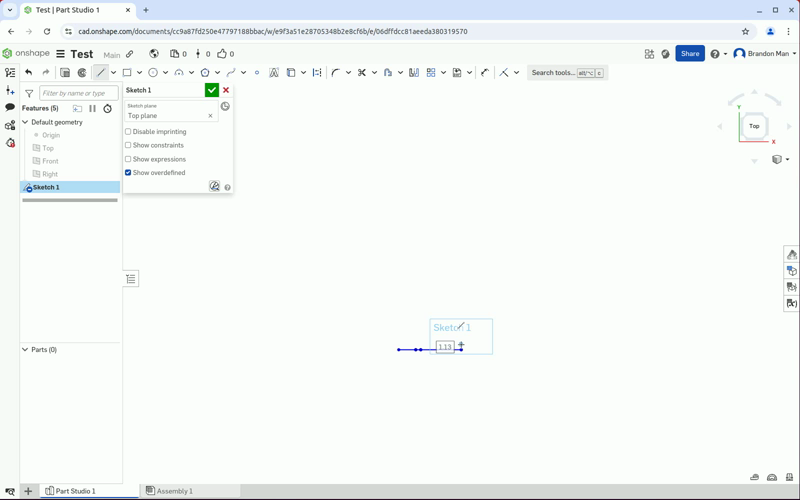
key(esc)
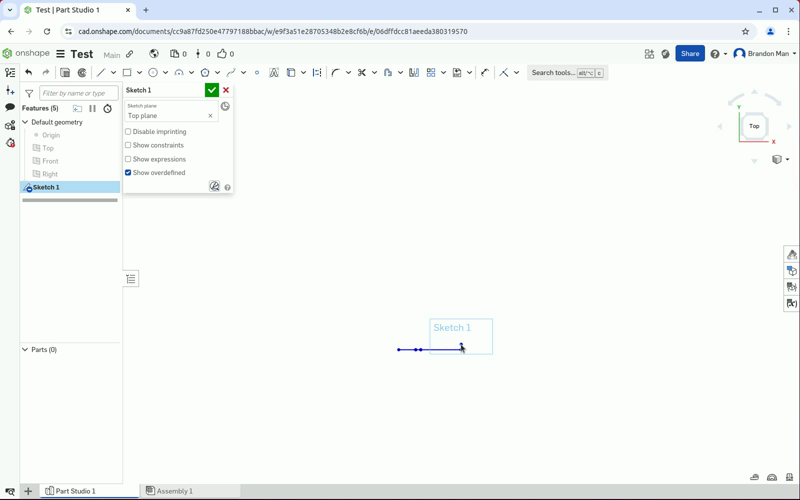
key(a)
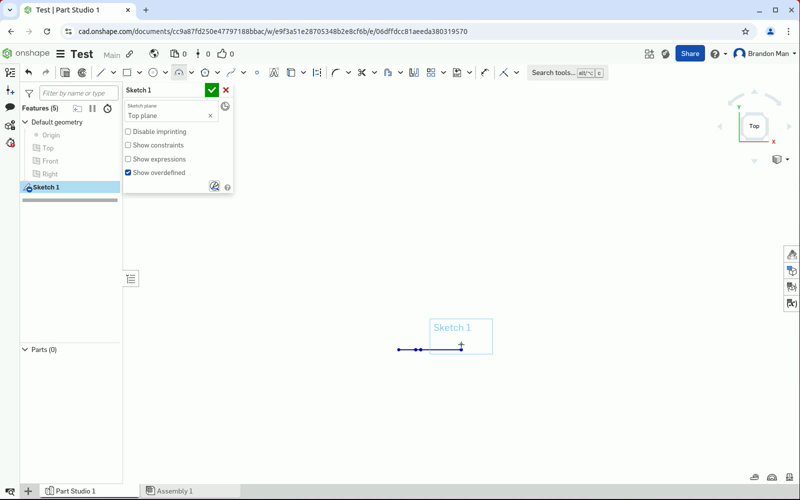
mouse_move(461, 344)
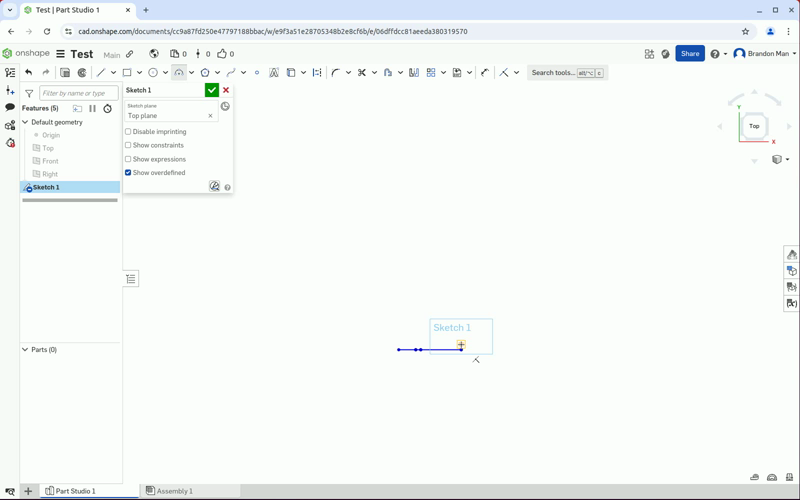
click(461, 344)
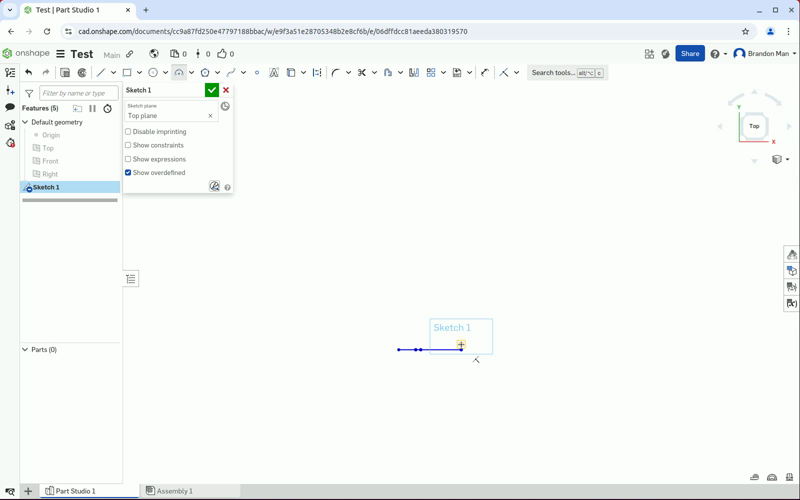
key_down(shift)
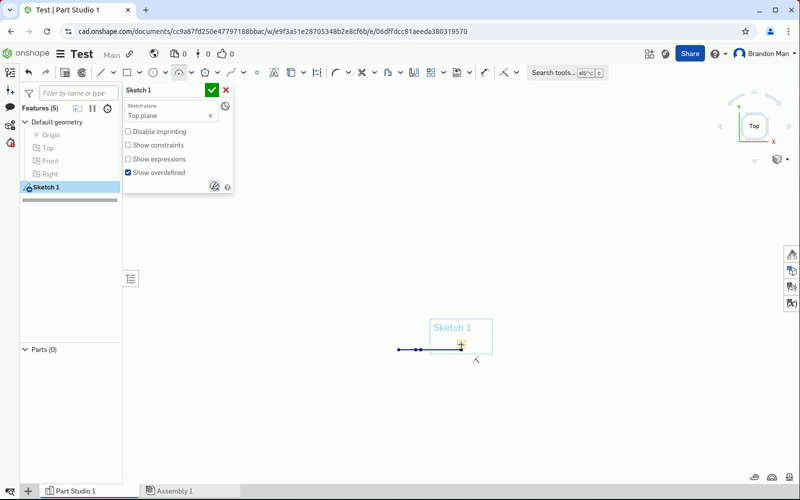
mouse_move(398, 282)
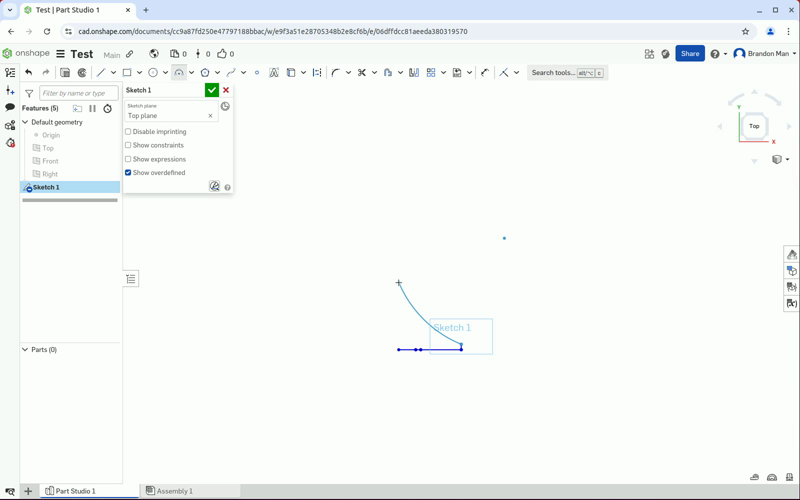
click(398, 282)
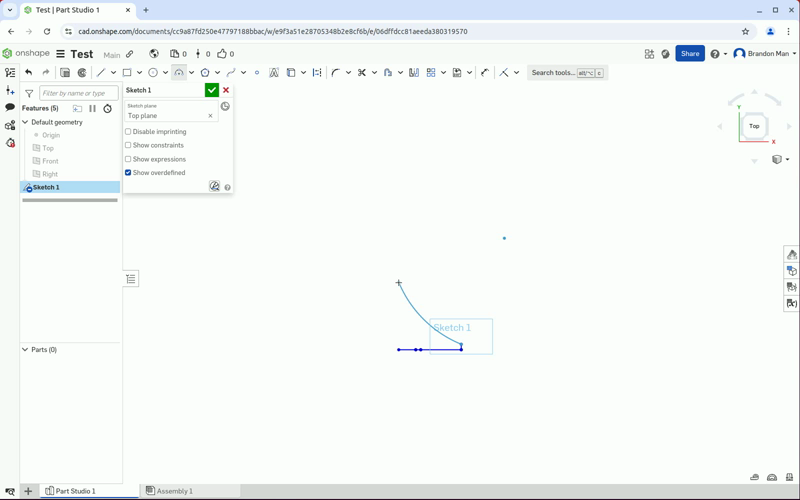
mouse_move(416, 326)
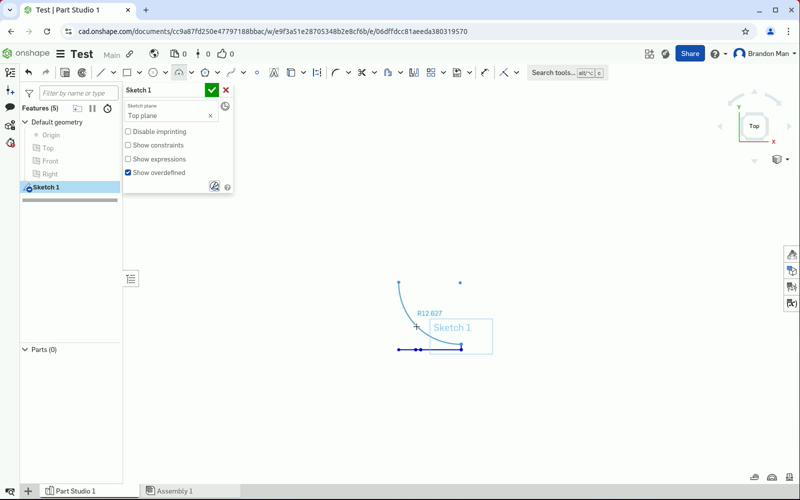
click(416, 326)
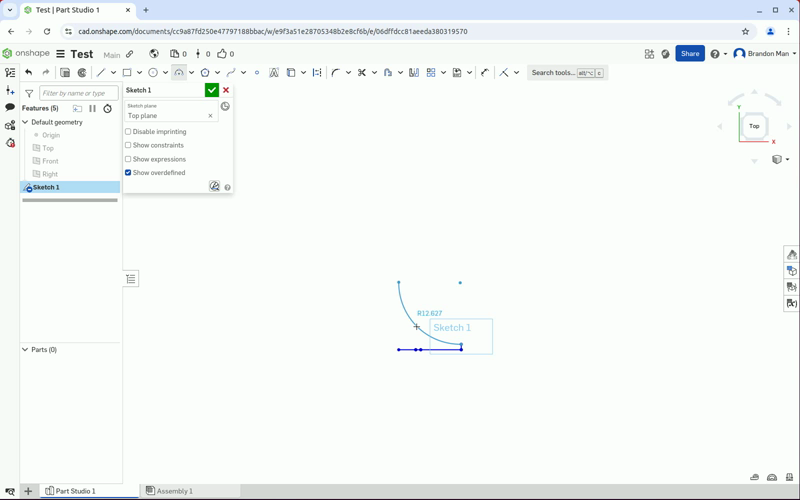
key_up(shift)
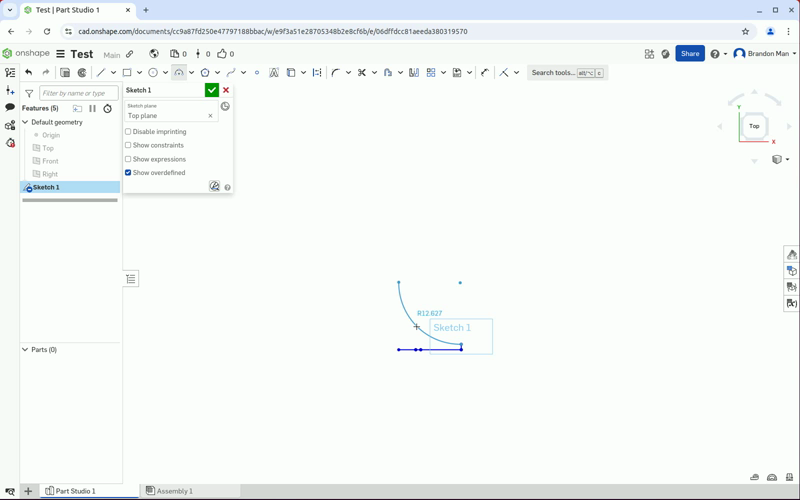
key(esc)
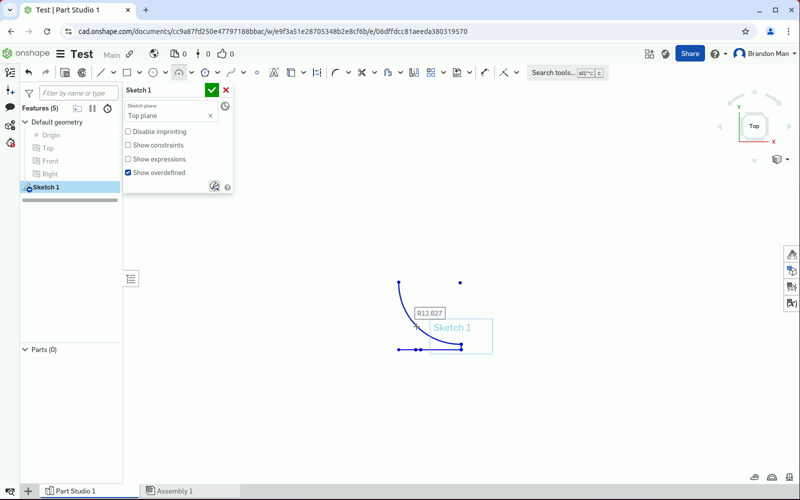
key(l)
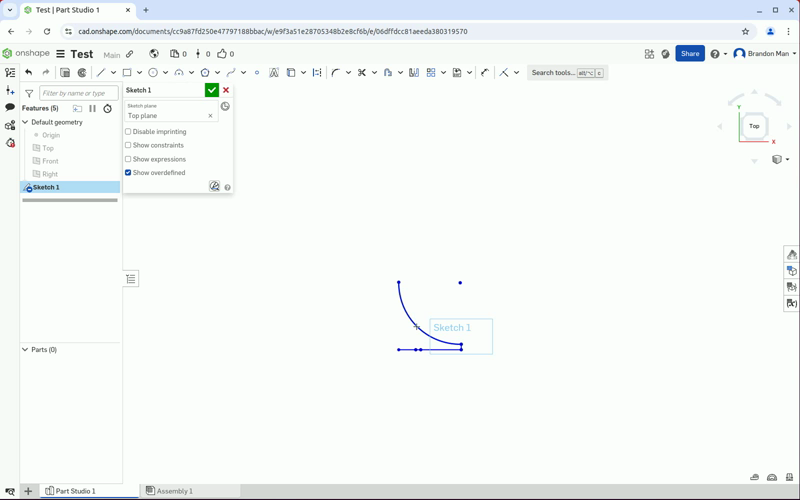
mouse_move(398, 282)
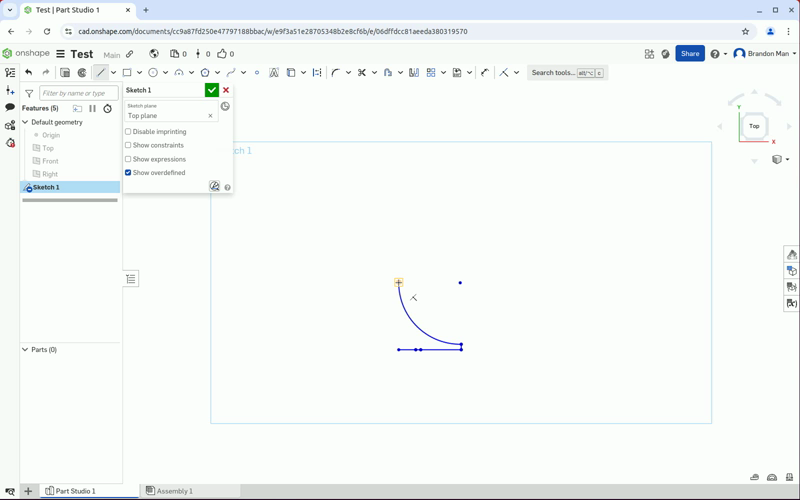
click(398, 282)
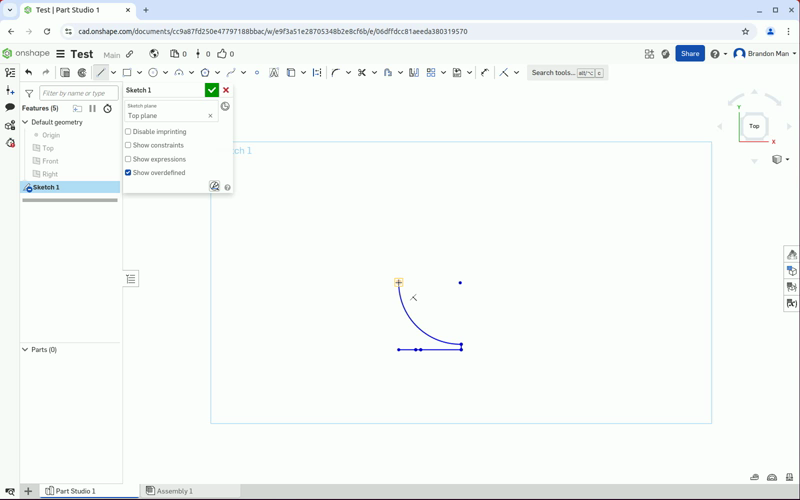
key_down(shift)
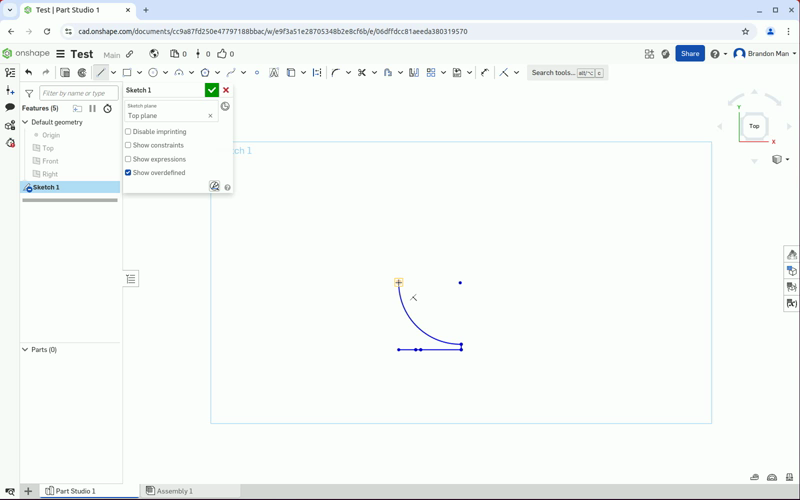
mouse_move(398, 349)
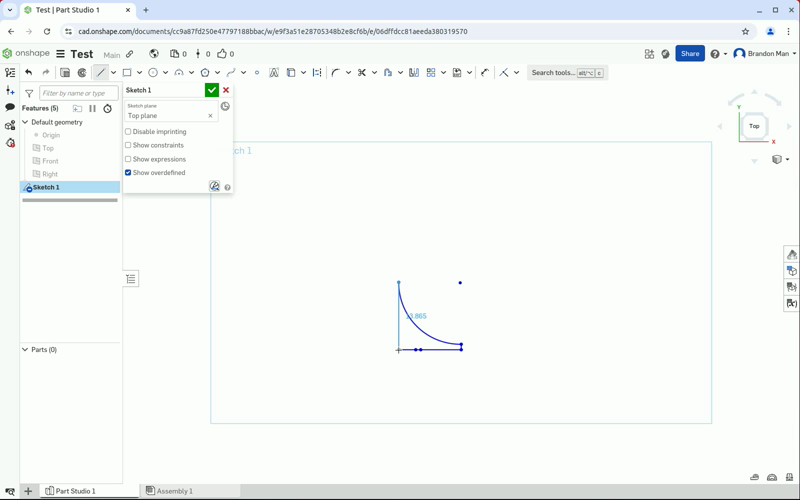
key_up(shift)
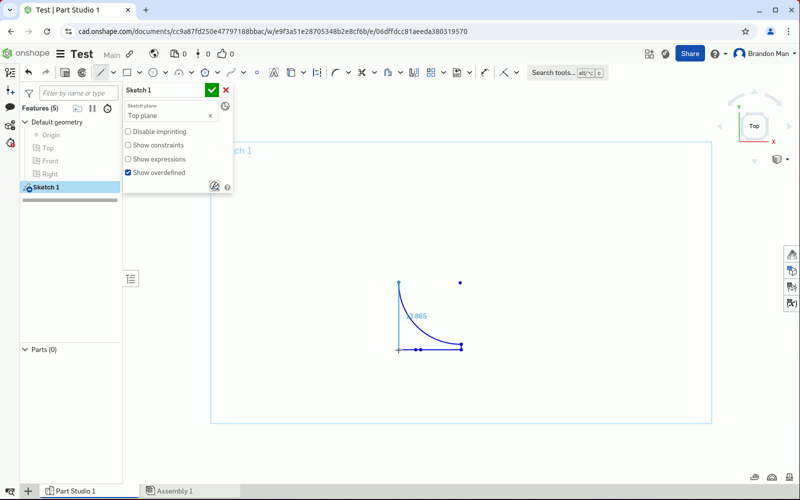
click(398, 349)
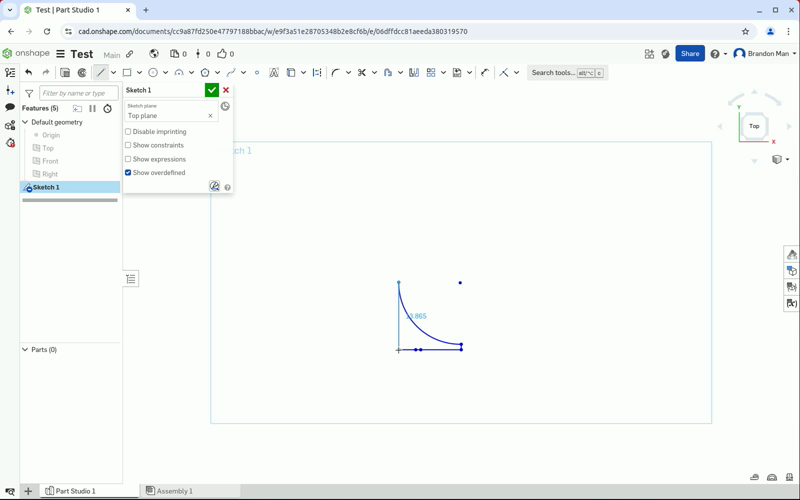
key(esc)
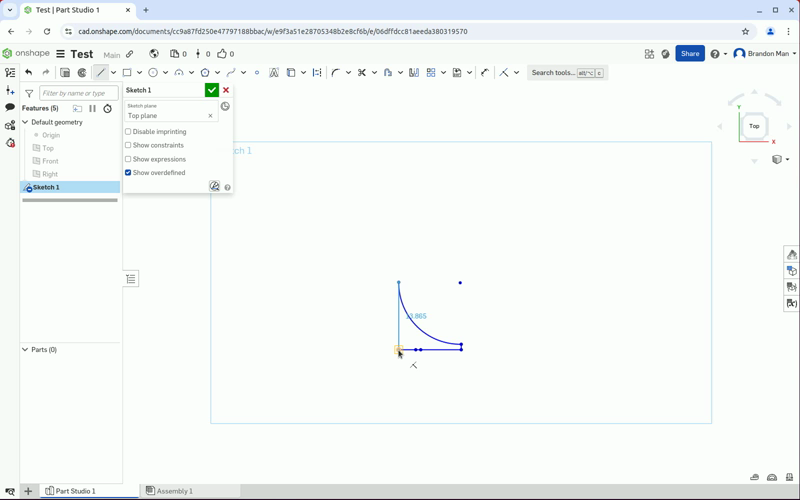
mouse_move(410, 327)
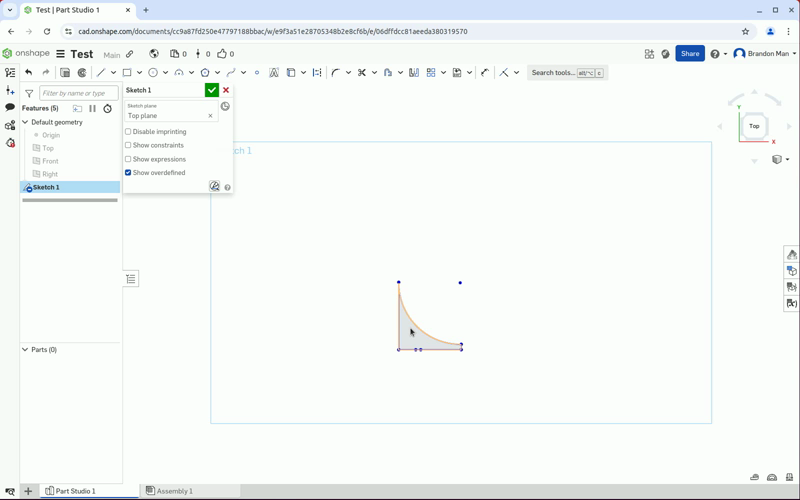
scroll(6)
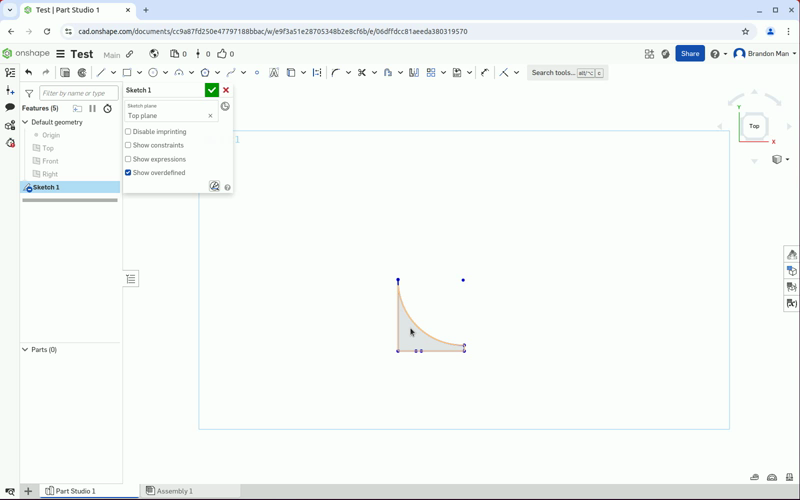
scroll(6)
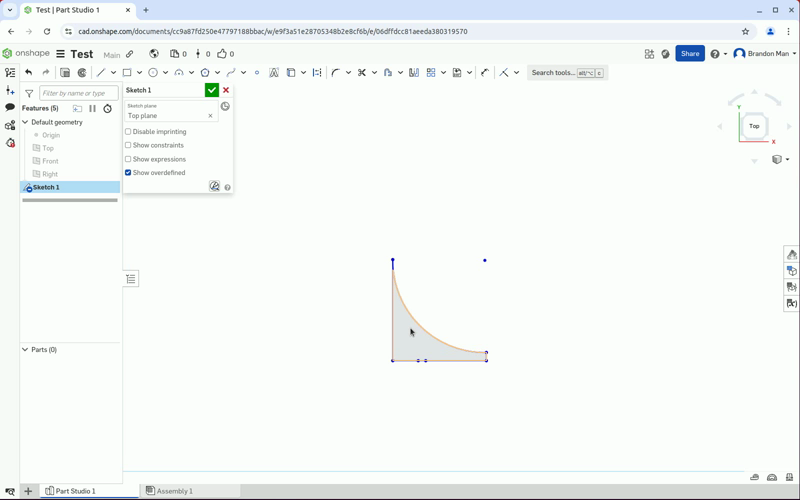
scroll(6)
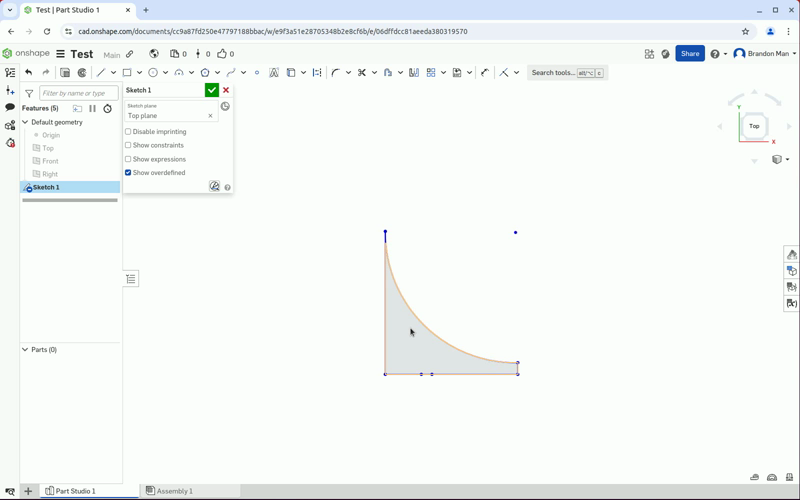
scroll(6)
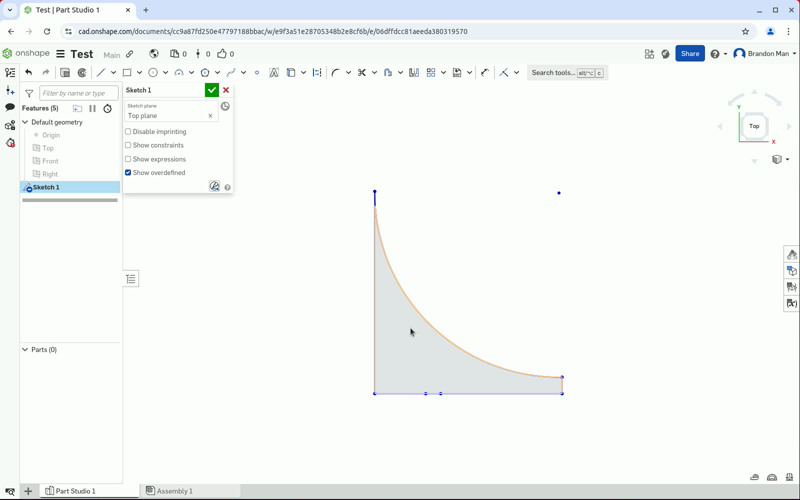
scroll(6)
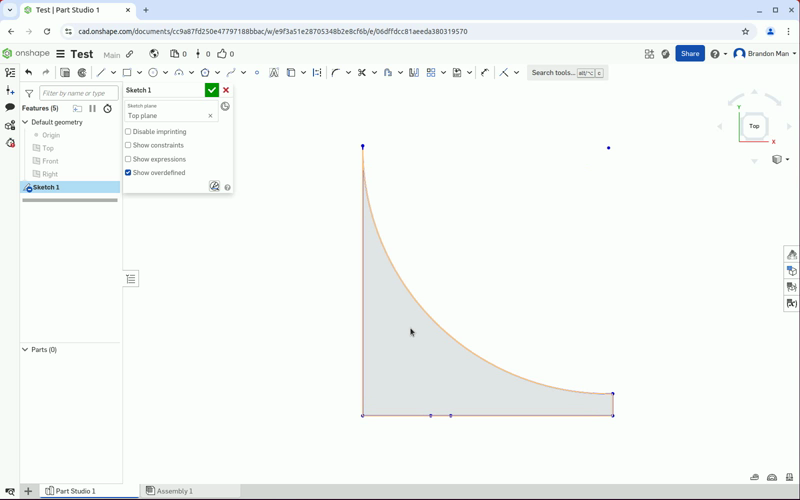
scroll(6)
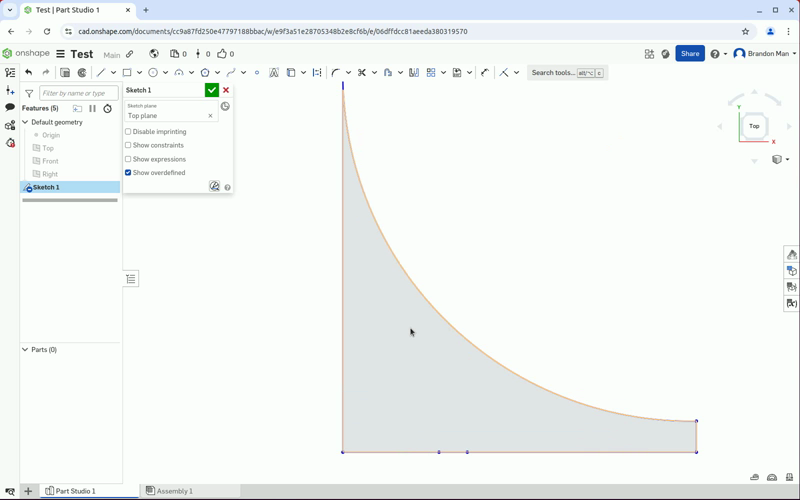
scroll(6)
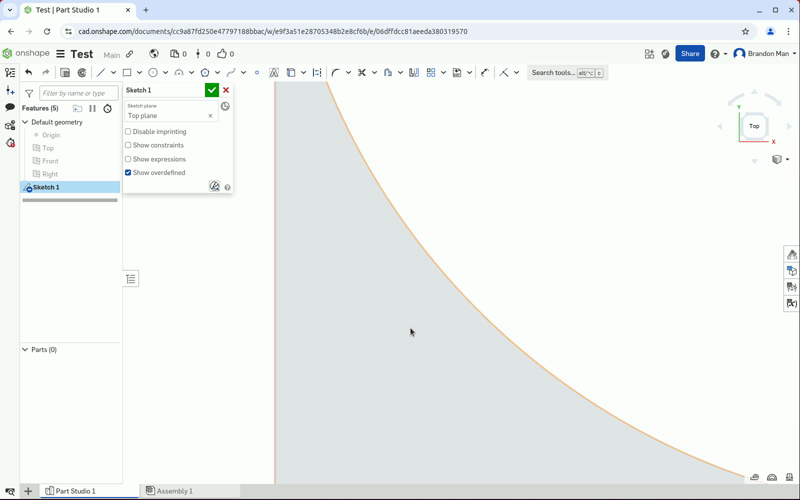
click(410, 327)
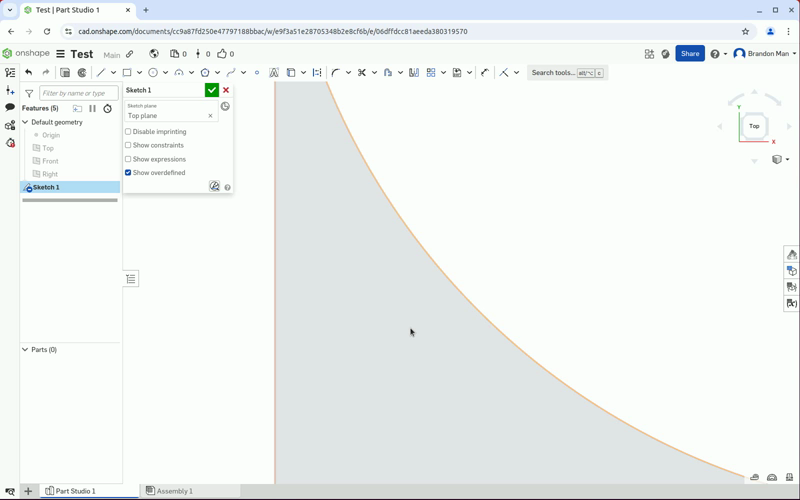
scroll(-6)
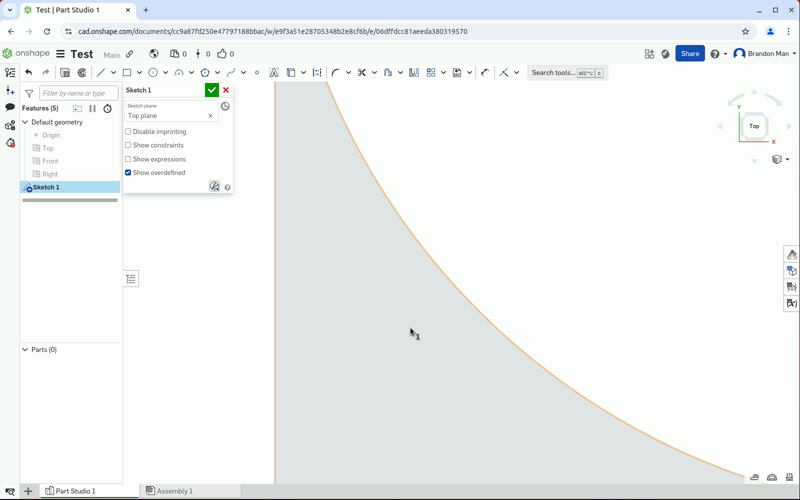
scroll(-6)
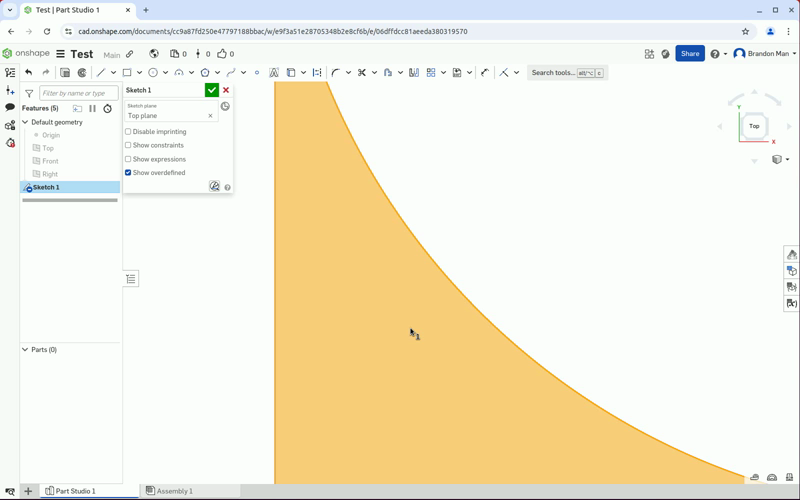
scroll(-6)
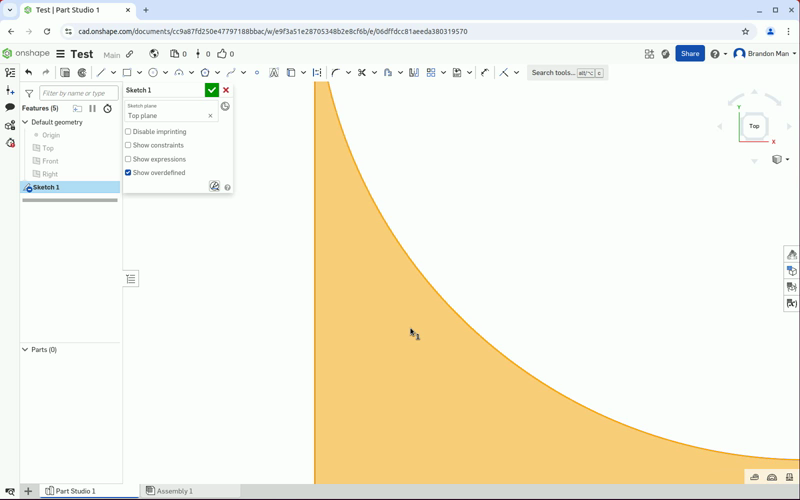
scroll(-6)
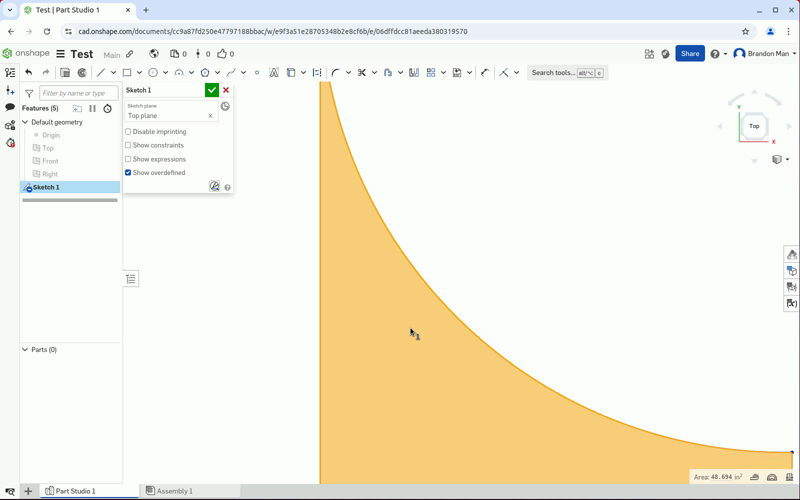
scroll(-6)
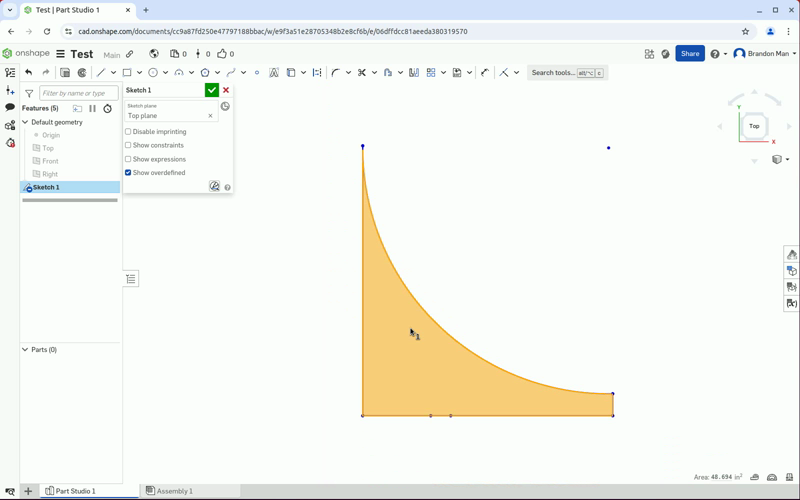
scroll(-6)
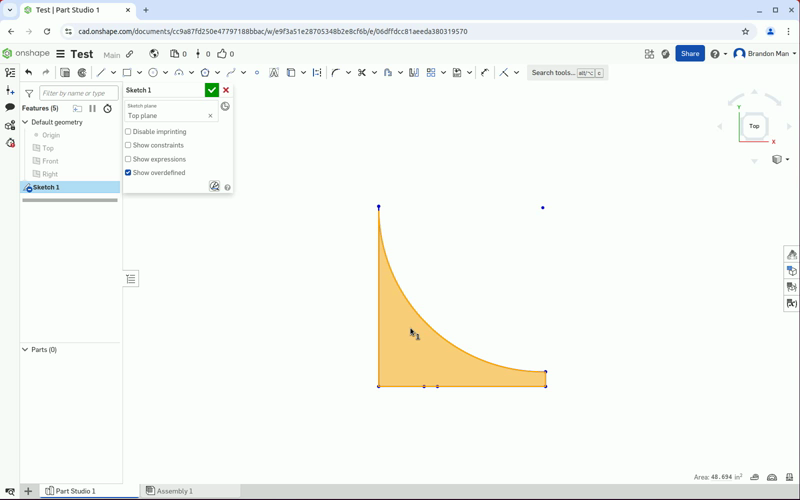
scroll(-6)
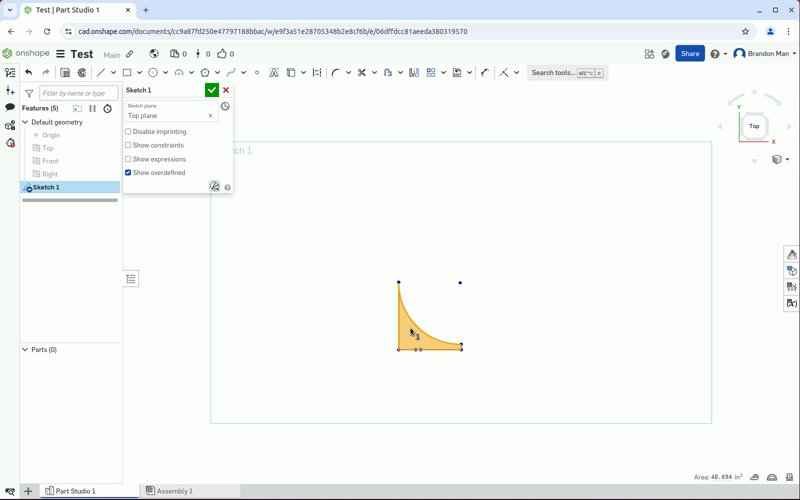
mouse_move(73, 352)
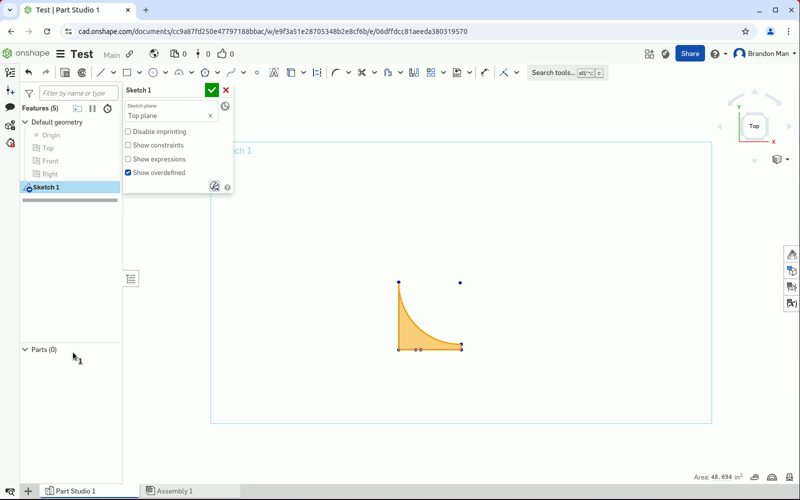
key(shift+y)
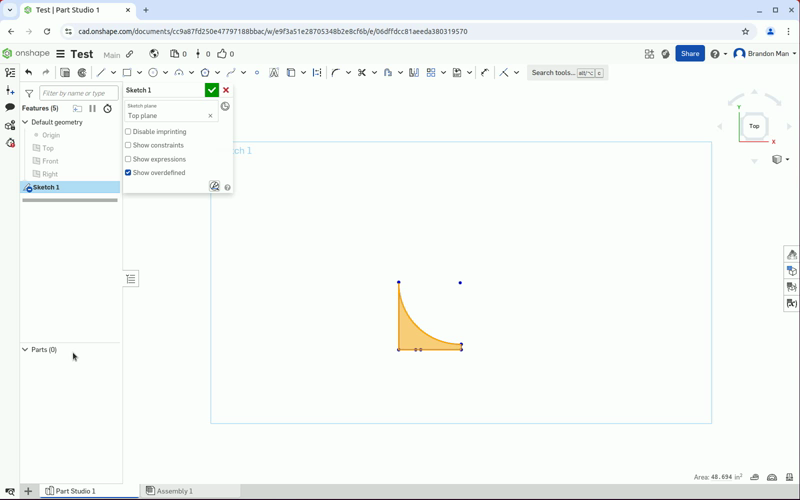
key(shift+e)
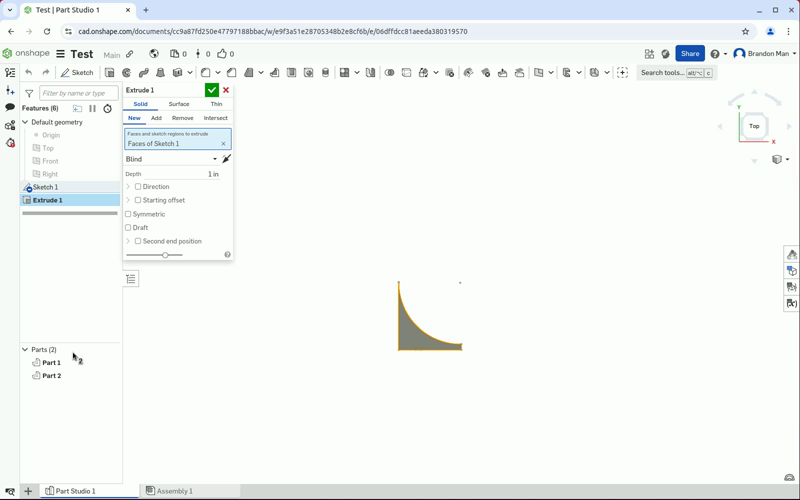
mouse_move(143, 106)
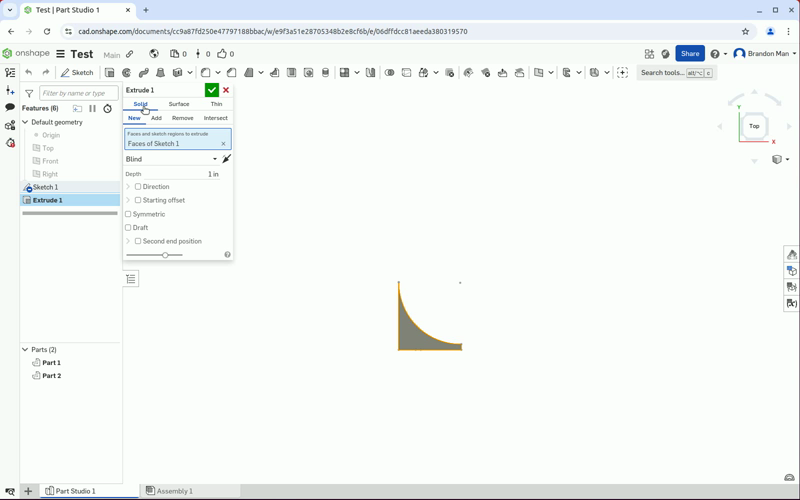
click(143, 106)
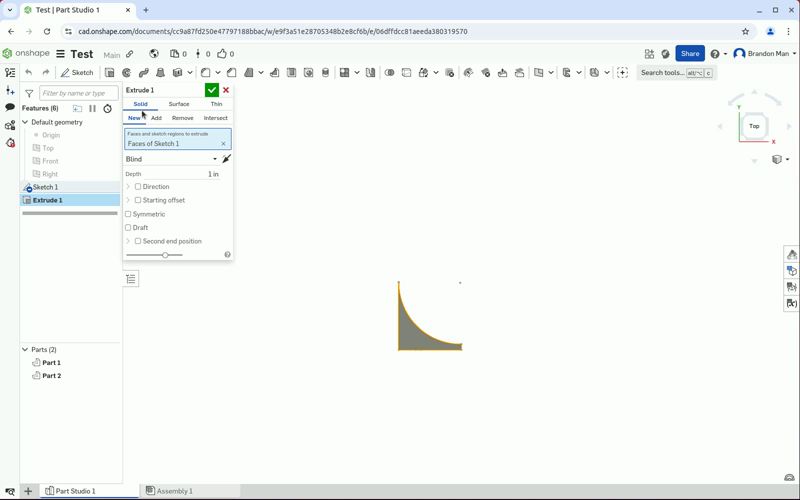
mouse_move(137, 120)
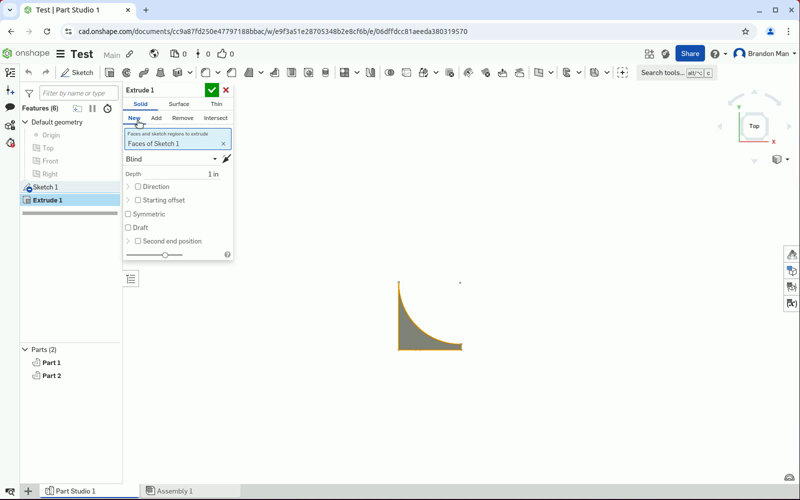
click(137, 120)
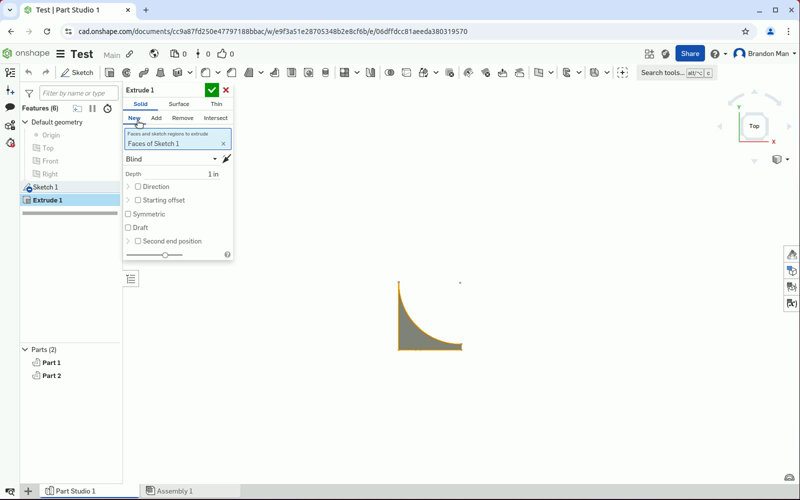
key(tab, 4)
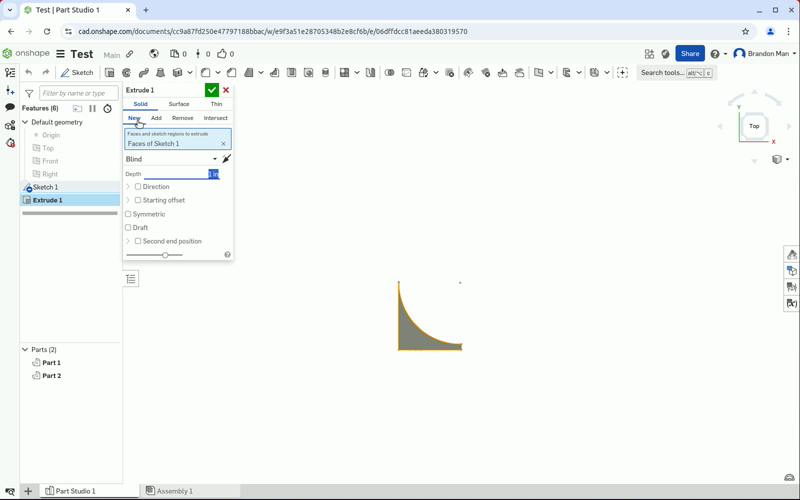
text(23.108)
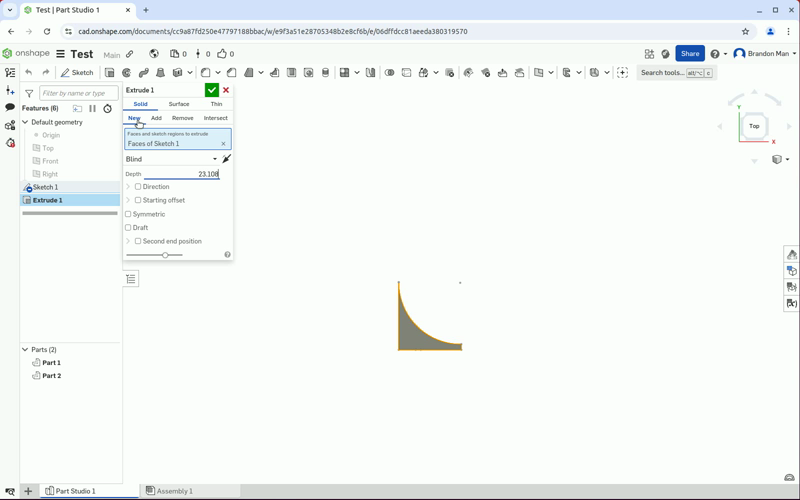
key(enter)
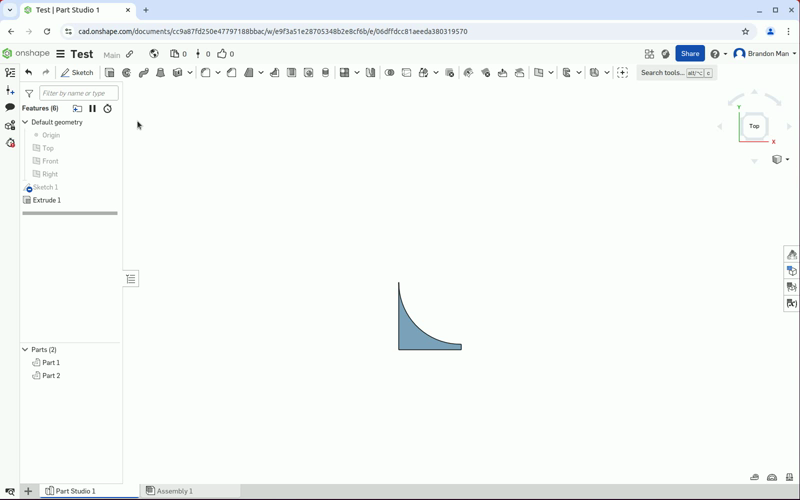
key(shift+h)
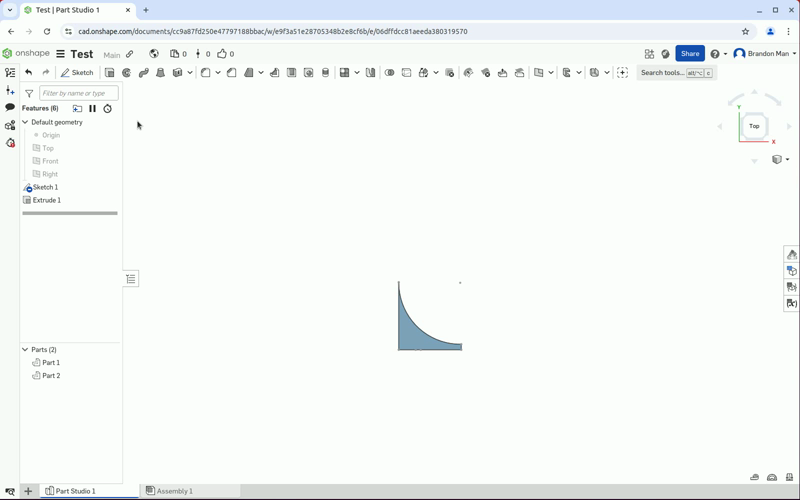
key(shift+h)
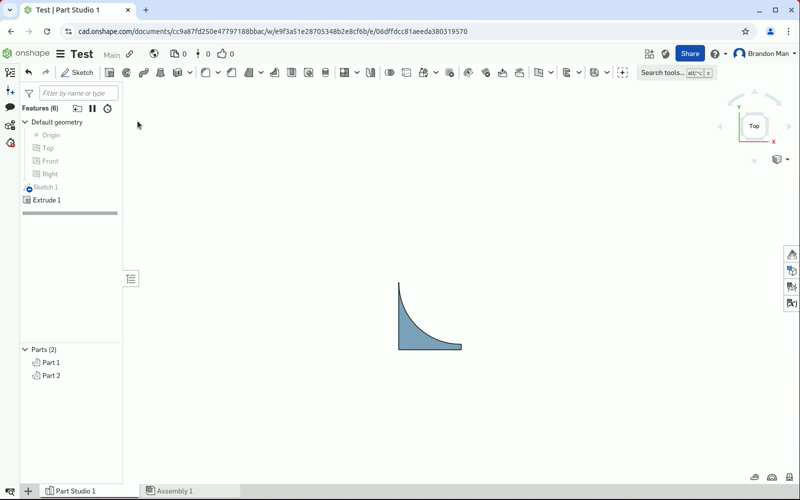
mouse_move(73, 189)
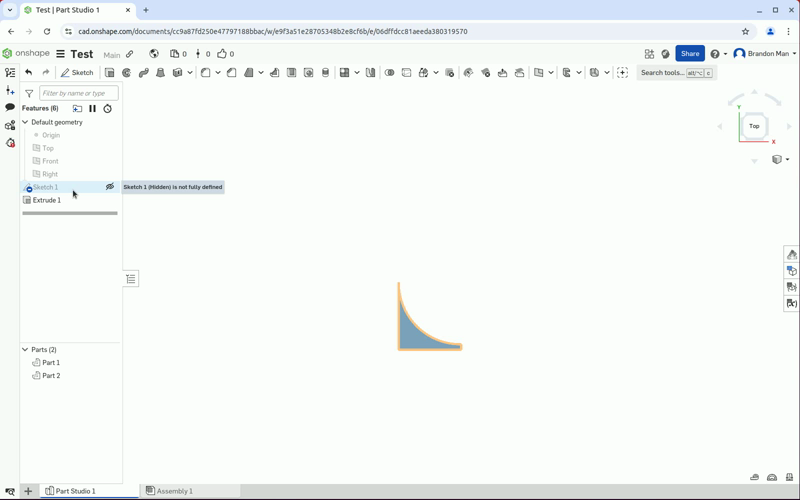
click(73, 189)
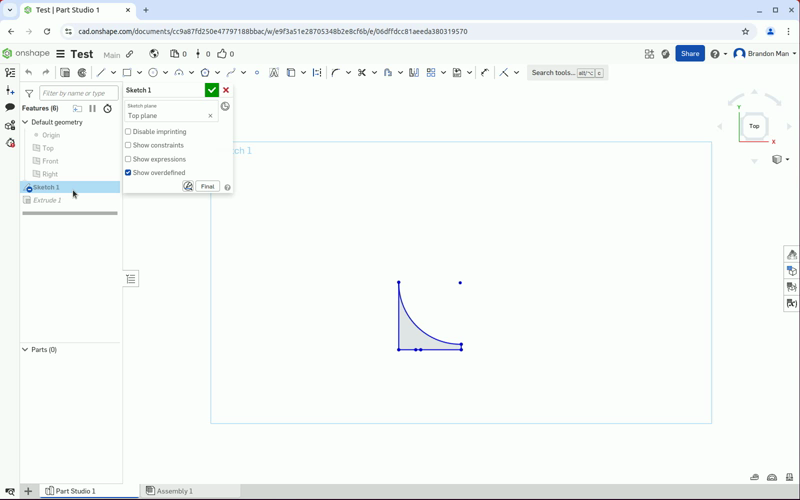
mouse_move(229, 92)
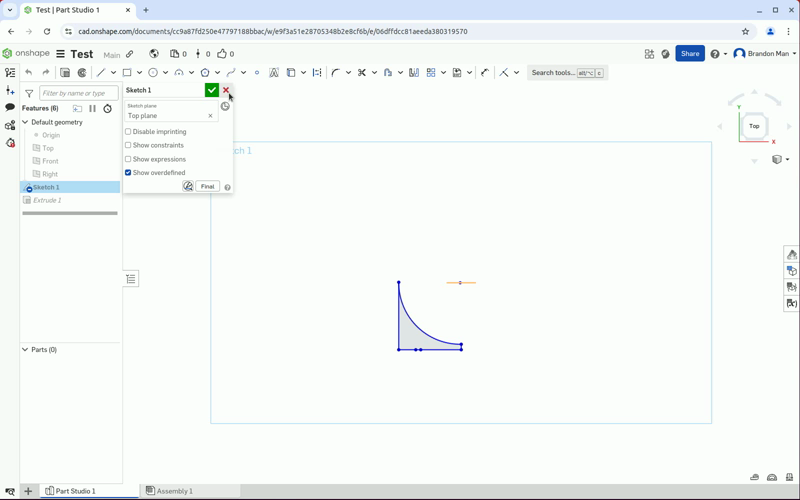
click(229, 92)
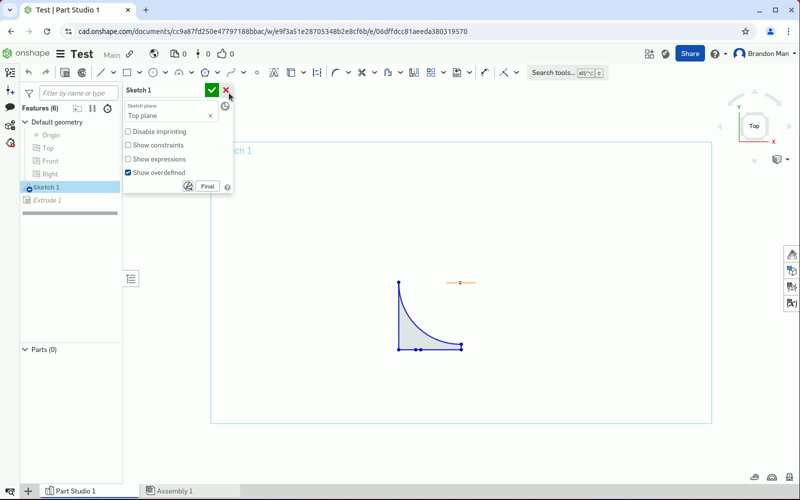
key(shift+s)
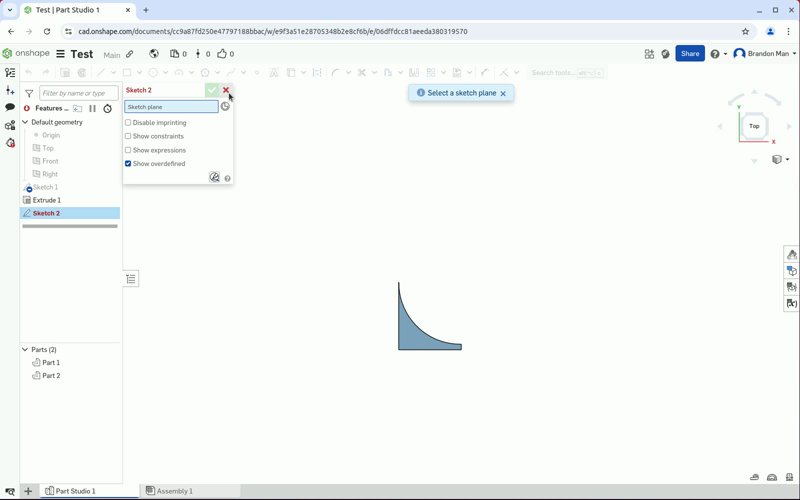
mouse_move(73, 150)
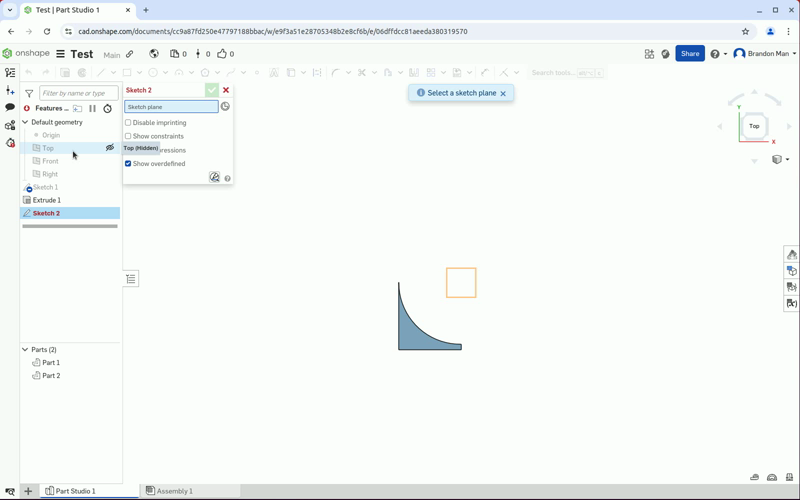
click(73, 150)
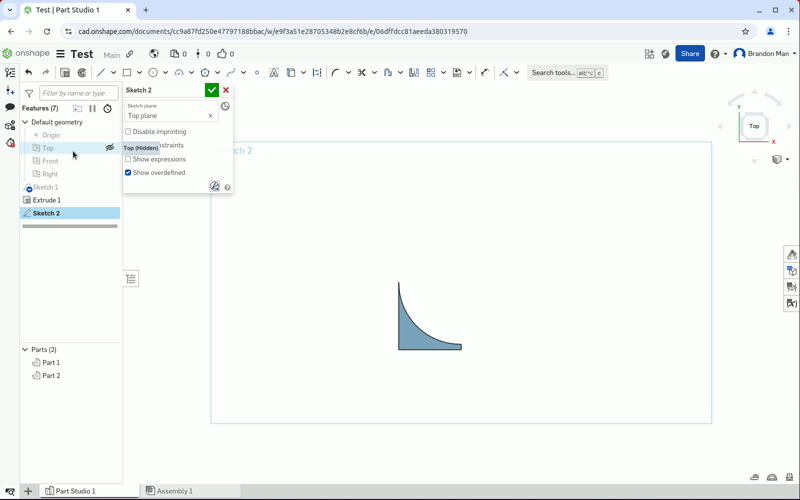
mouse_move(73, 352)
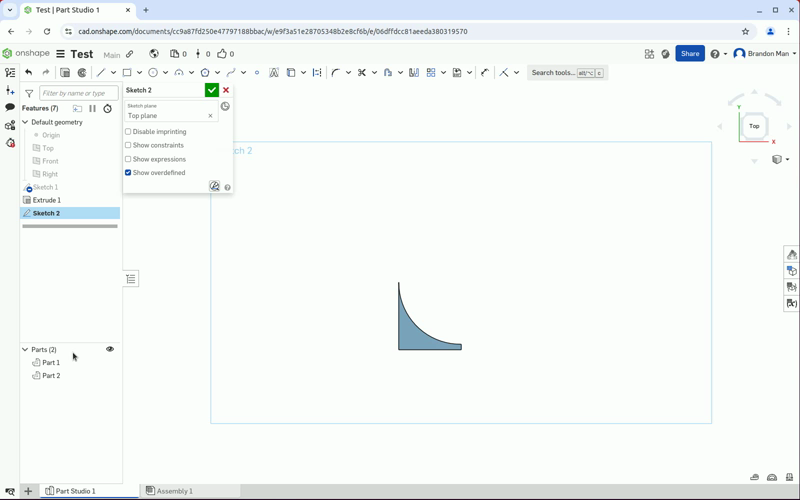
key(y)
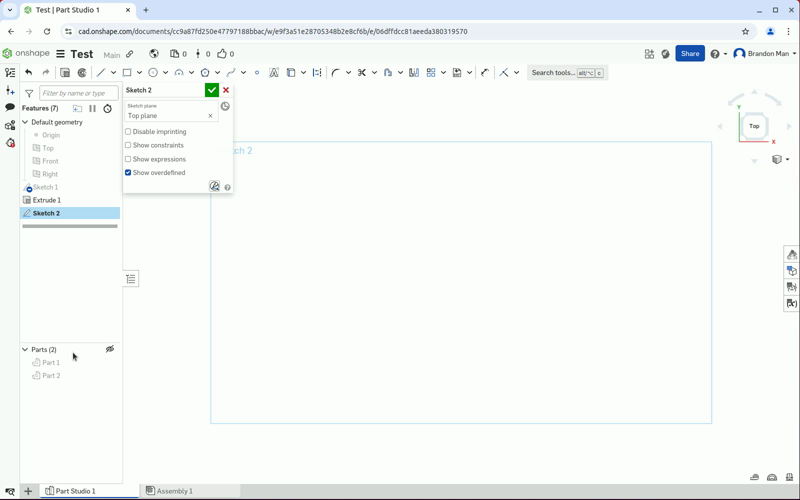
key(l)
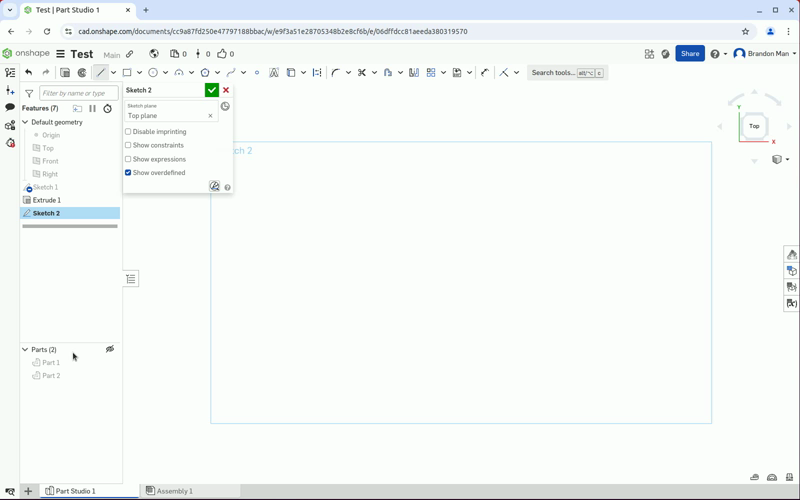
key_down(shift)
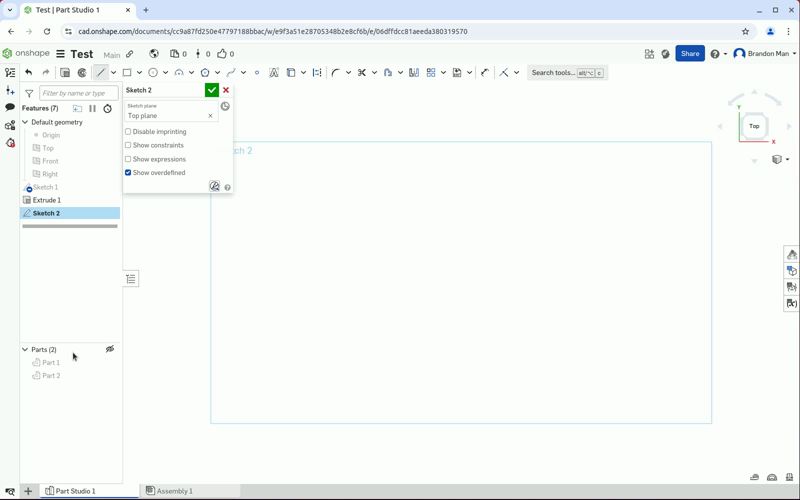
mouse_move(460, 349)
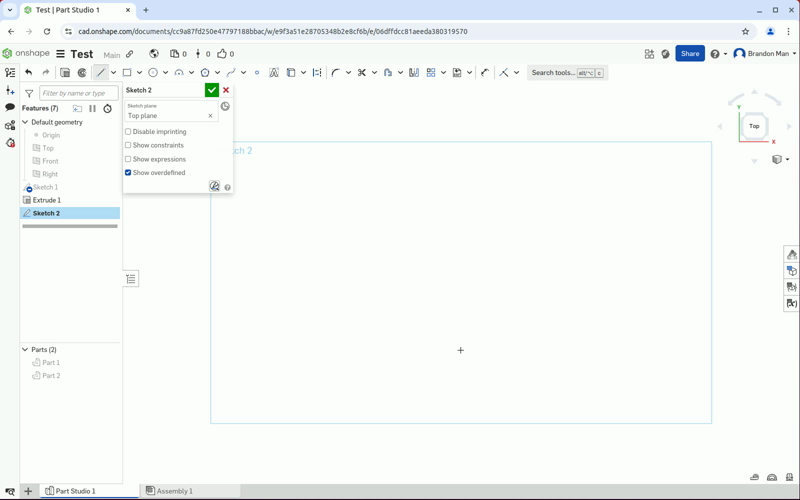
click(460, 349)
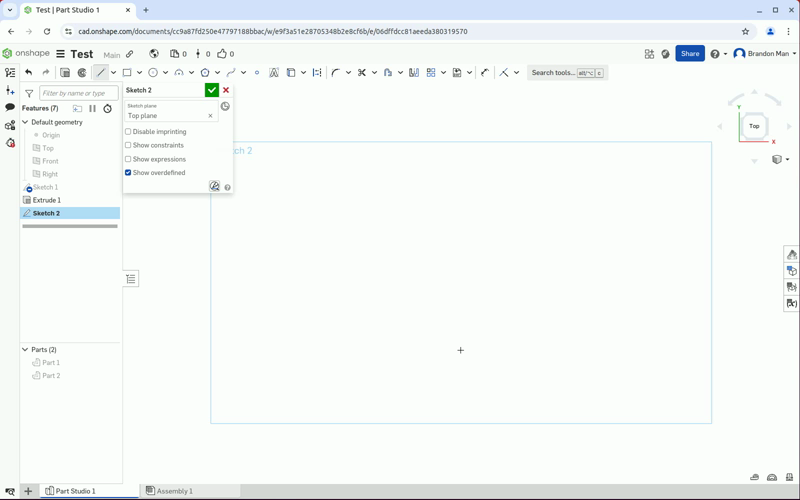
key_up(shift)
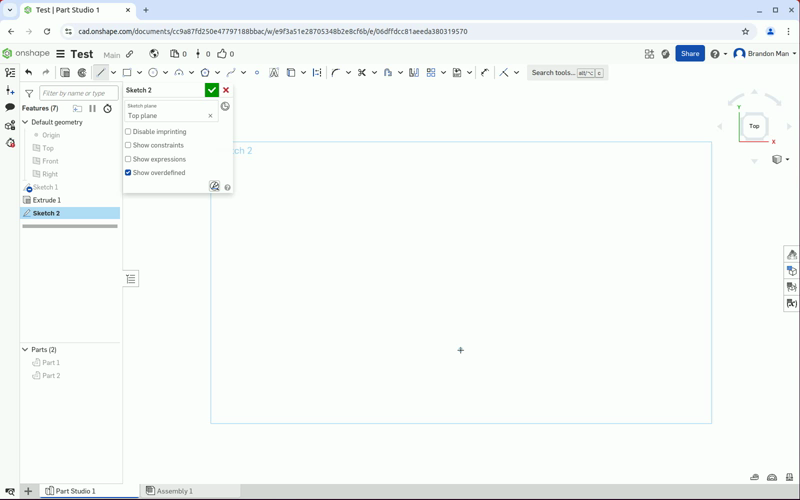
key_down(shift)
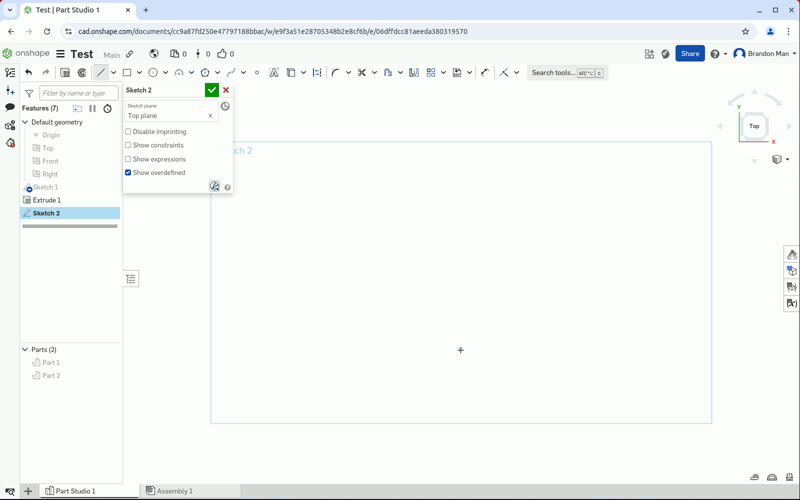
mouse_move(490, 349)
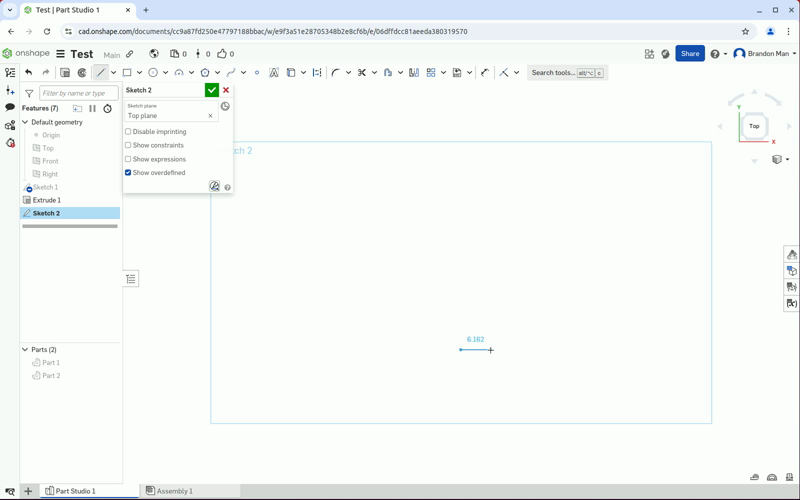
mouse_move(500, 349)
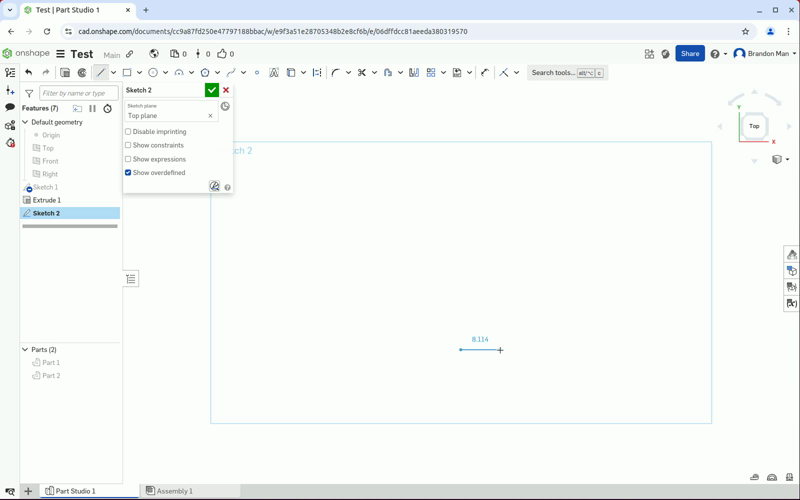
click(500, 349)
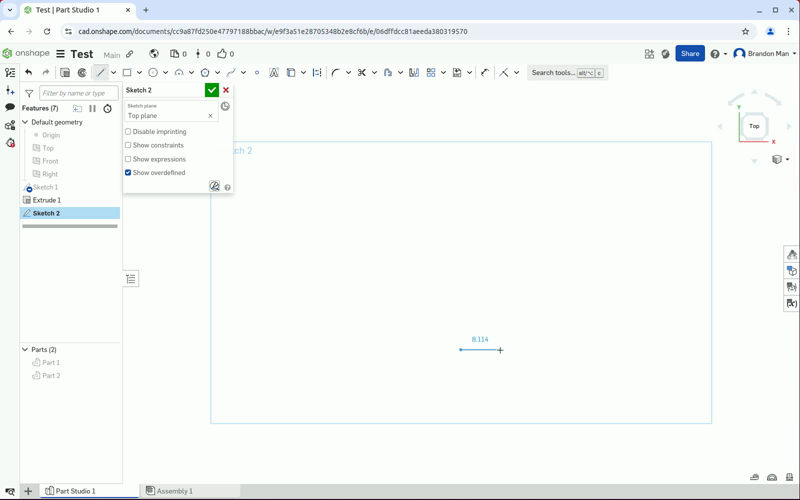
key_up(shift)
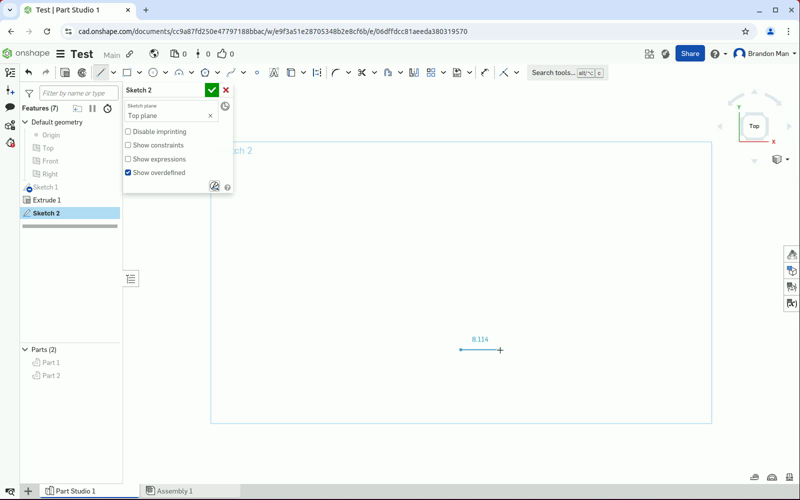
key_down(shift)
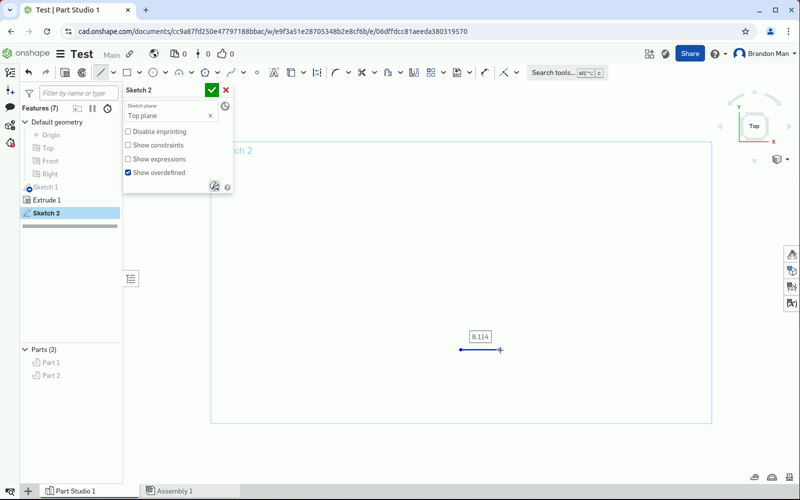
mouse_move(530, 349)
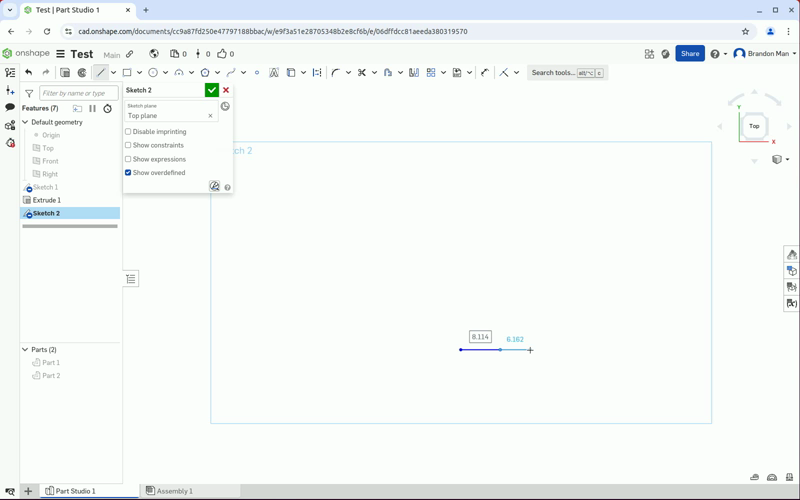
mouse_move(506, 349)
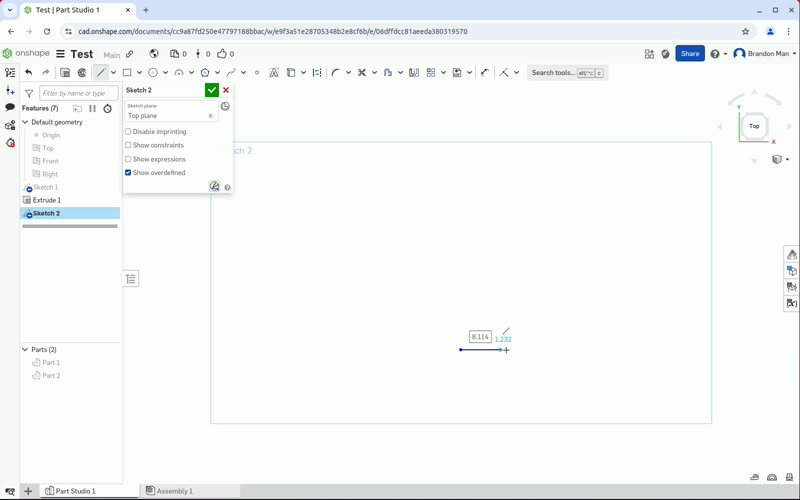
scroll(6)
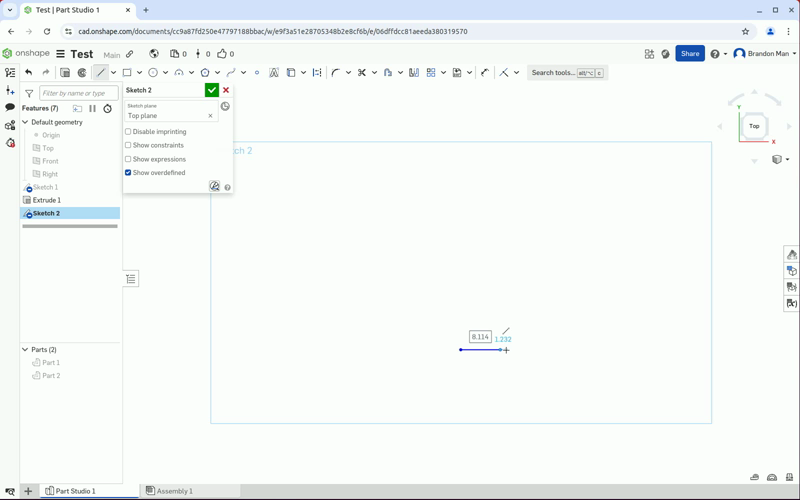
scroll(6)
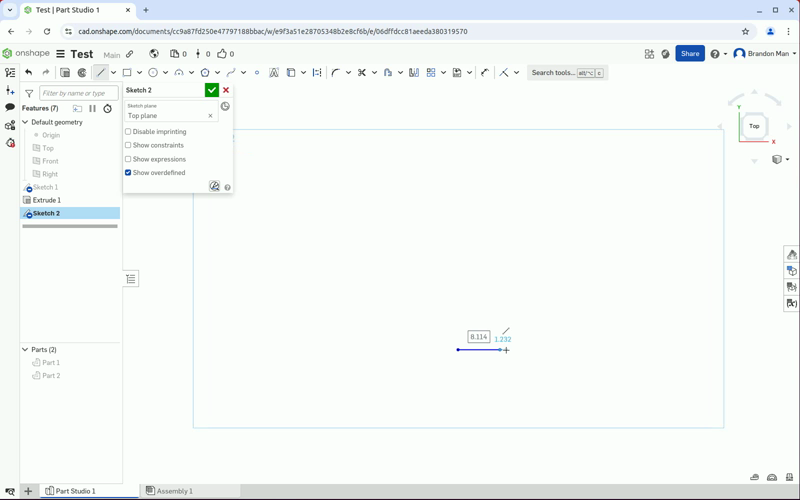
scroll(6)
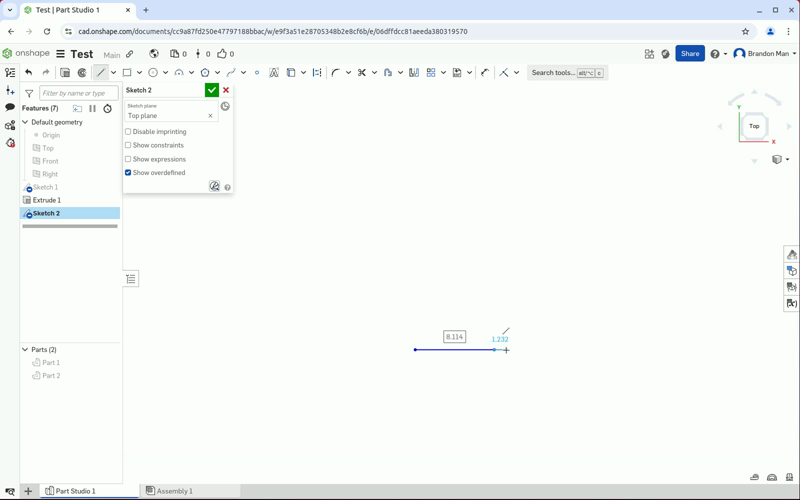
scroll(6)
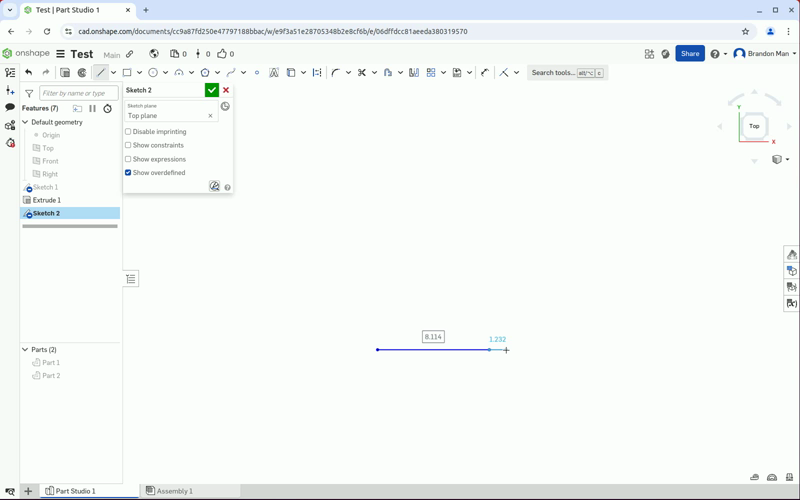
scroll(6)
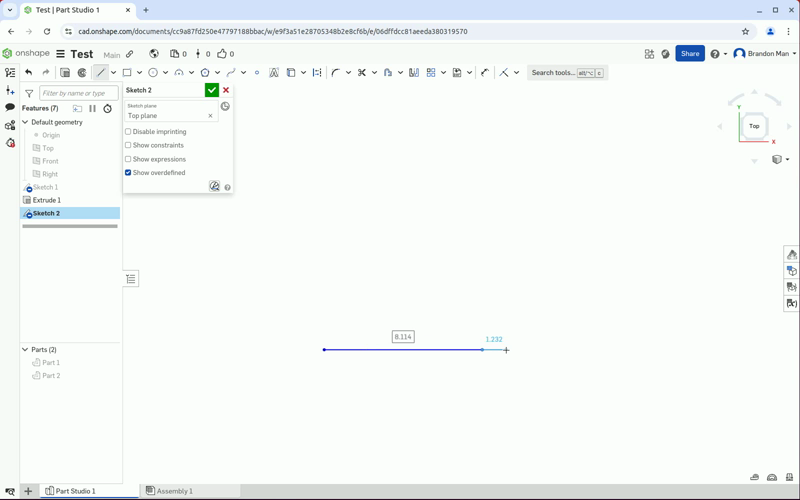
scroll(6)
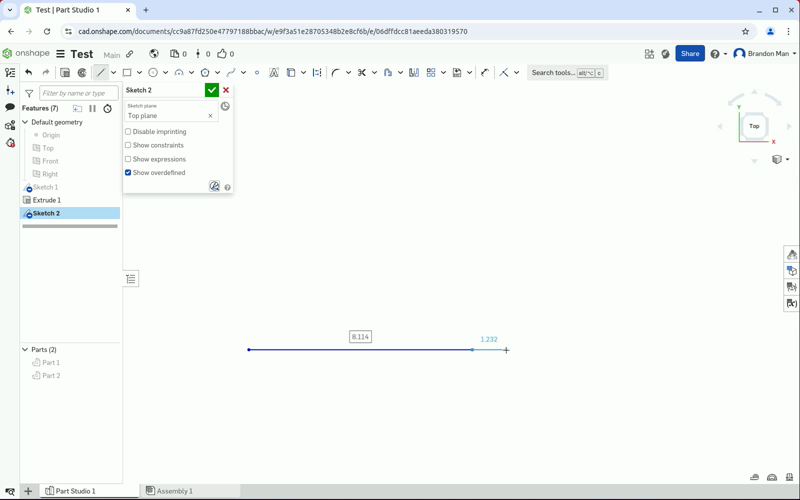
scroll(6)
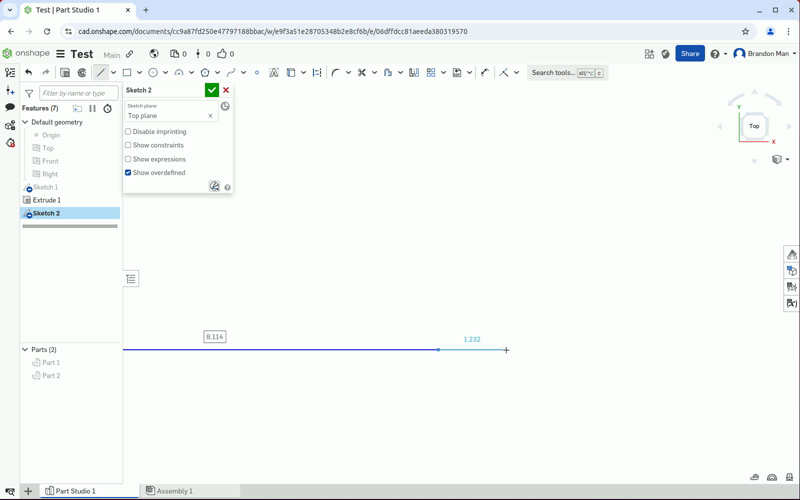
click(506, 349)
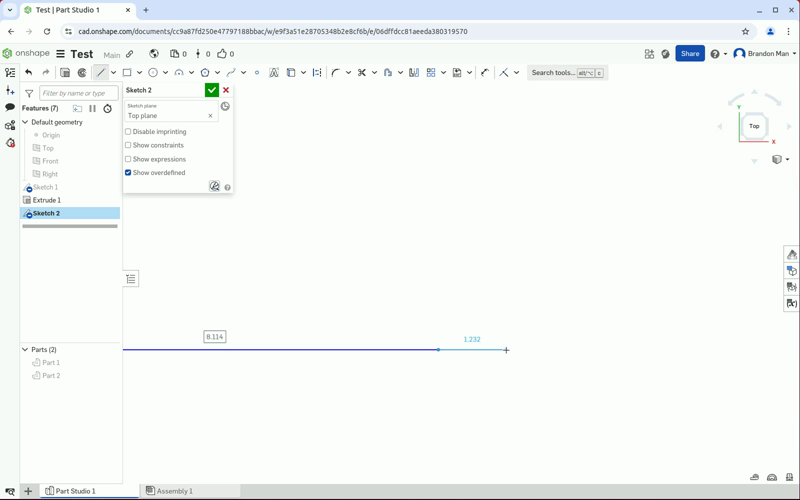
scroll(-6)
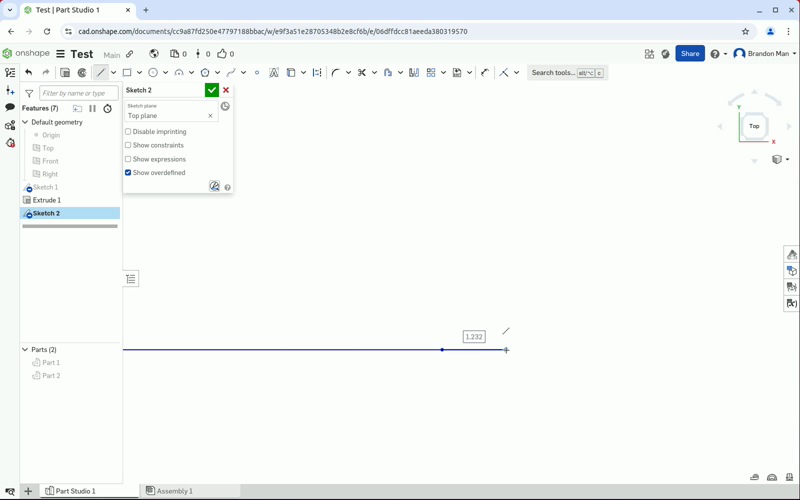
scroll(-6)
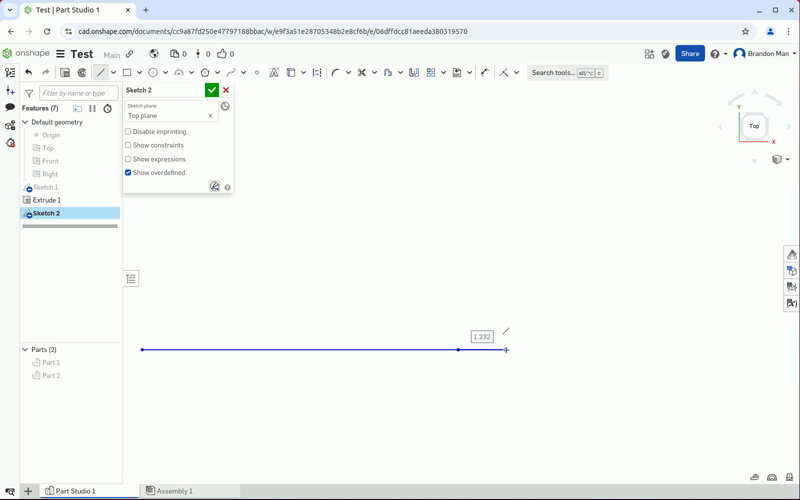
scroll(-6)
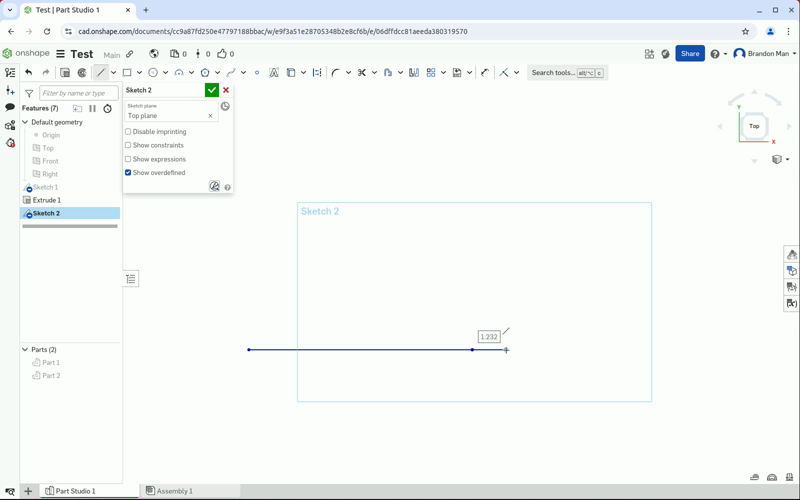
scroll(-6)
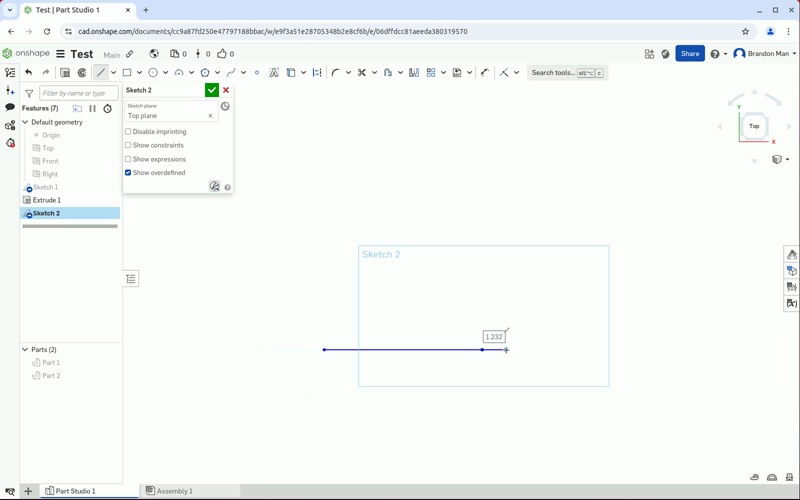
scroll(-6)
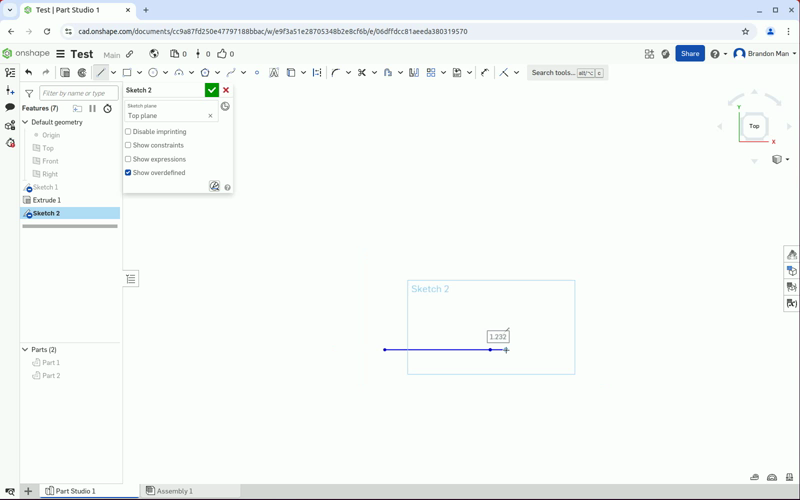
scroll(-6)
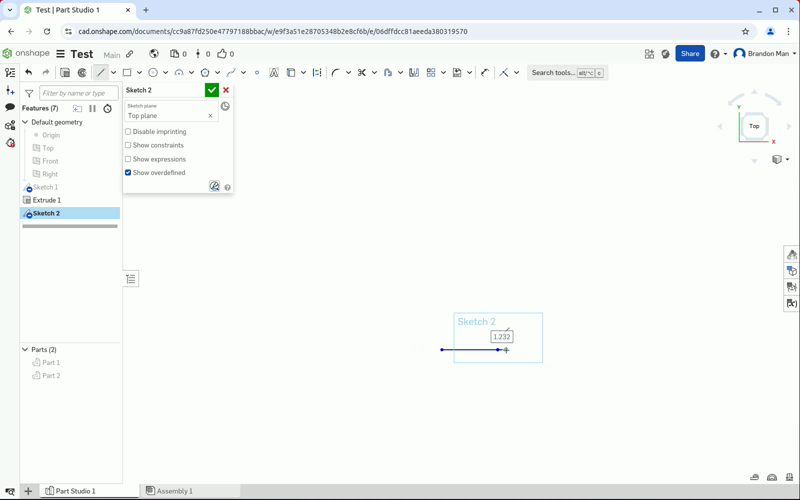
scroll(-6)
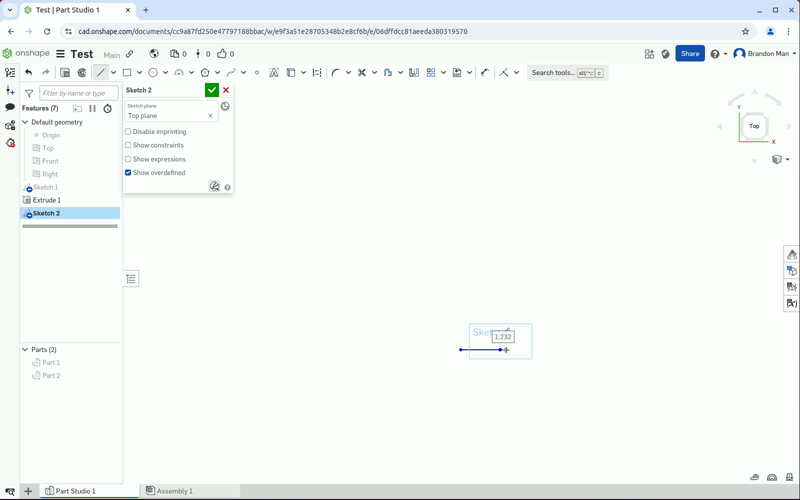
key_up(shift)
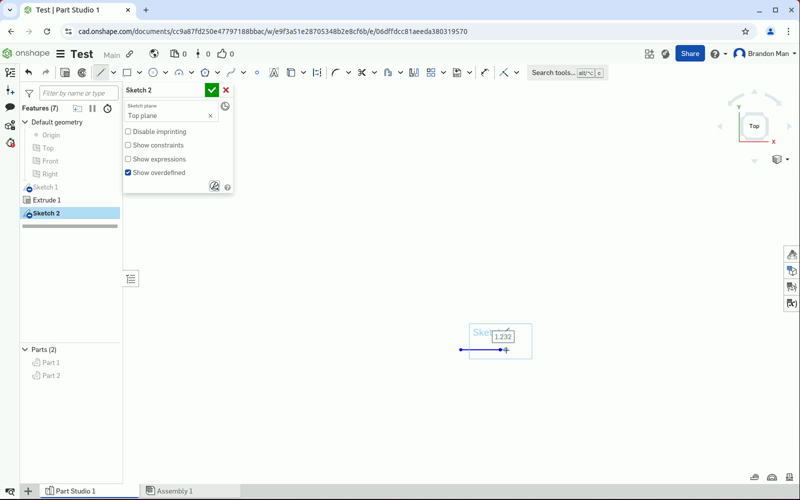
key_down(shift)
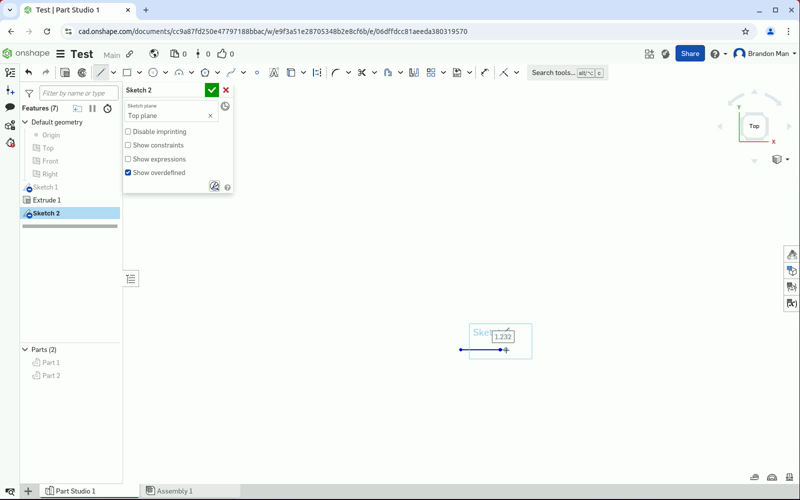
mouse_move(536, 349)
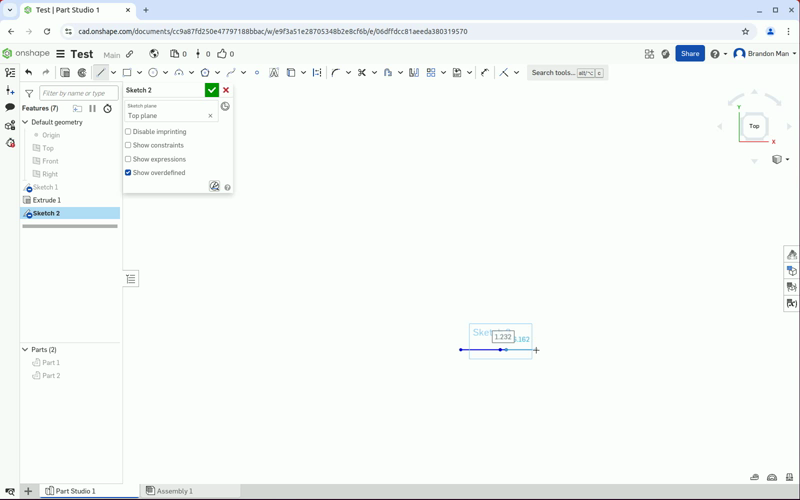
mouse_move(523, 349)
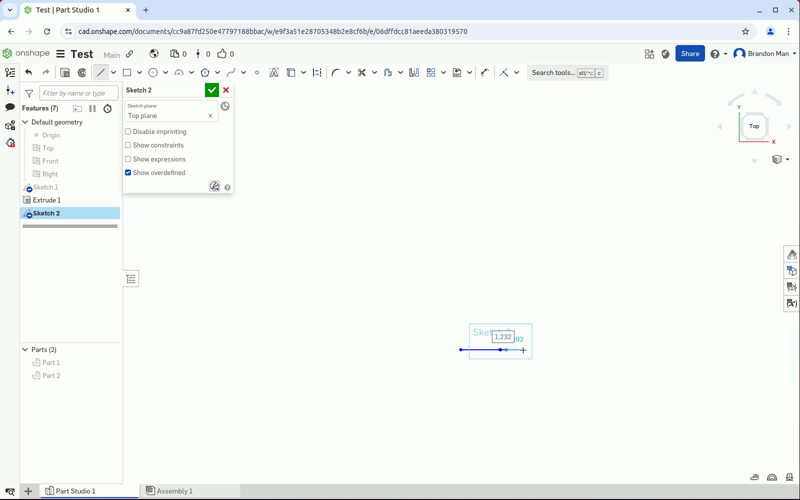
click(523, 349)
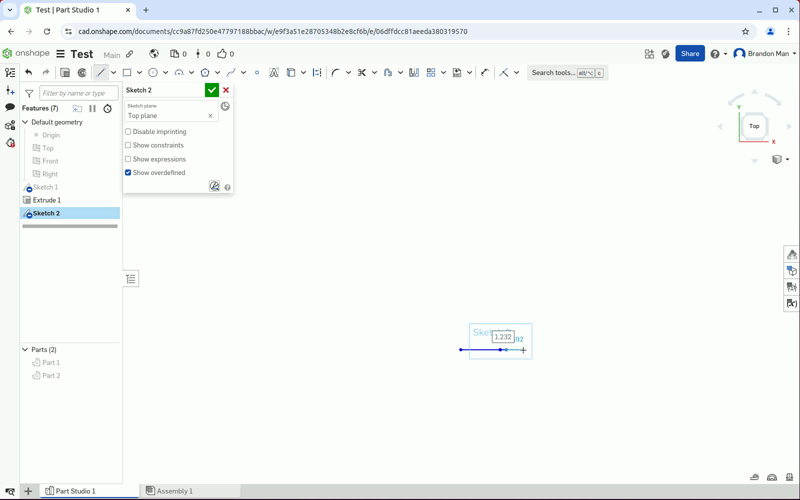
key_up(shift)
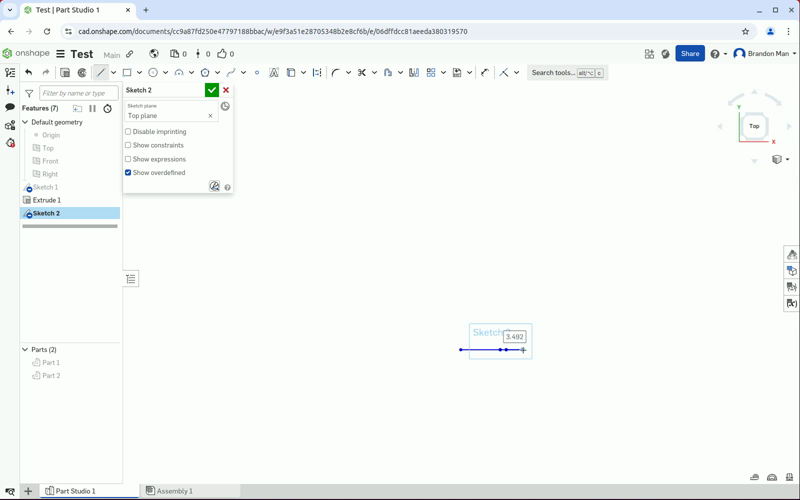
key_down(shift)
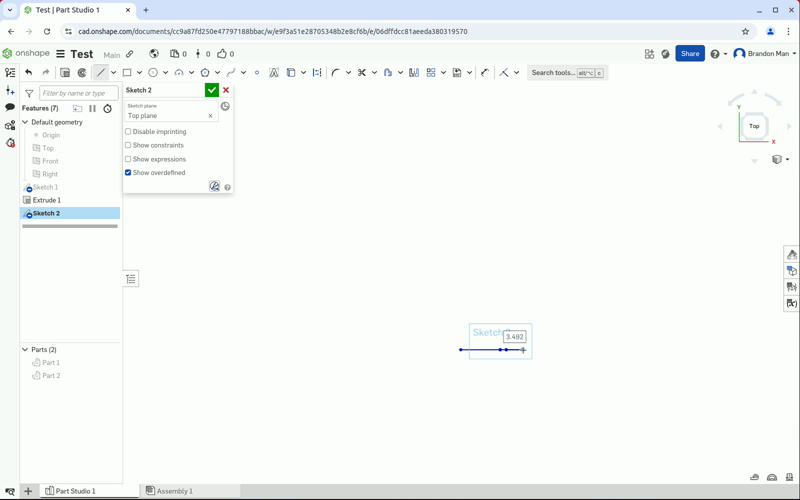
mouse_move(523, 282)
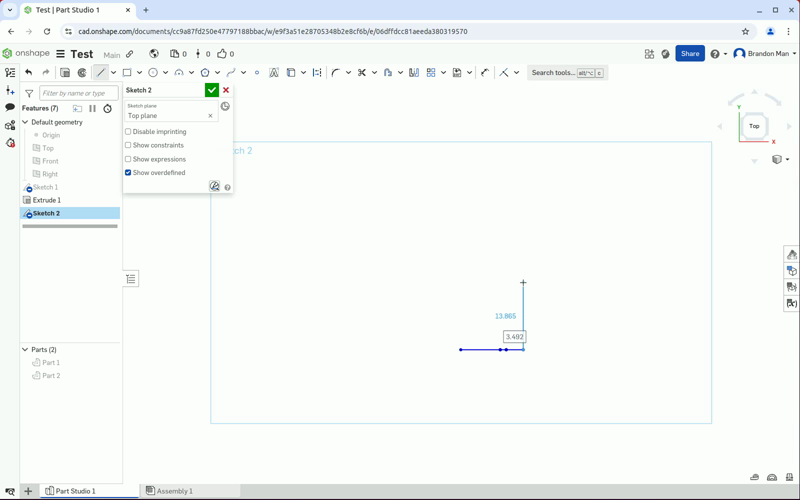
click(523, 282)
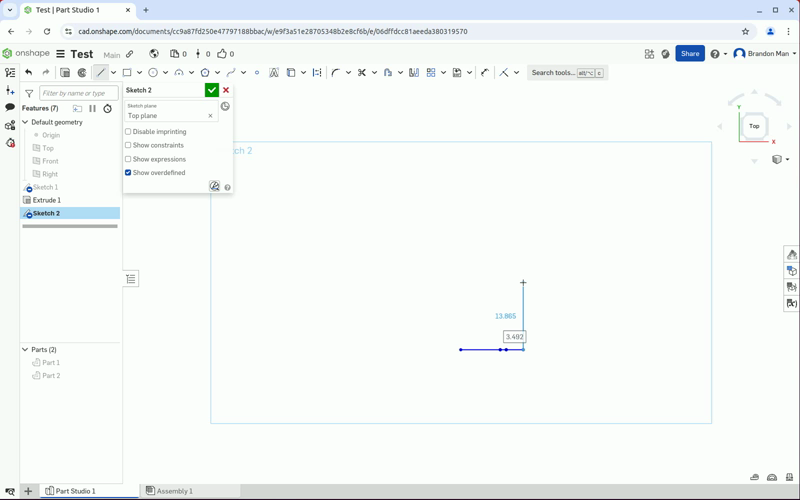
key_up(shift)
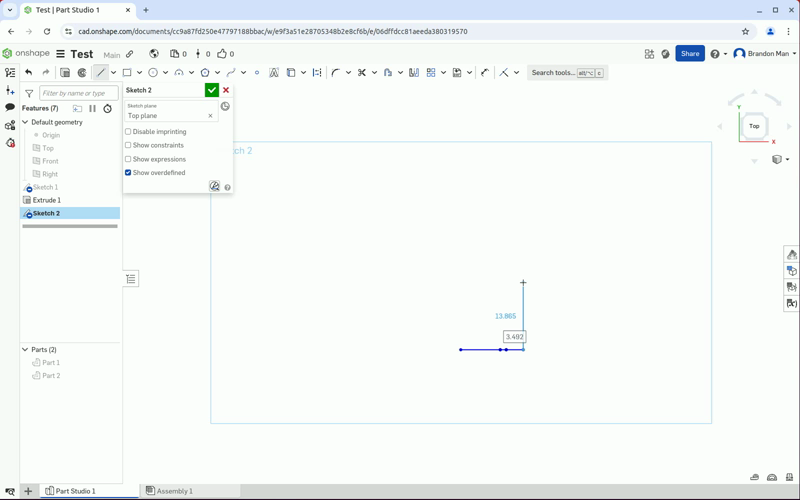
key(esc)
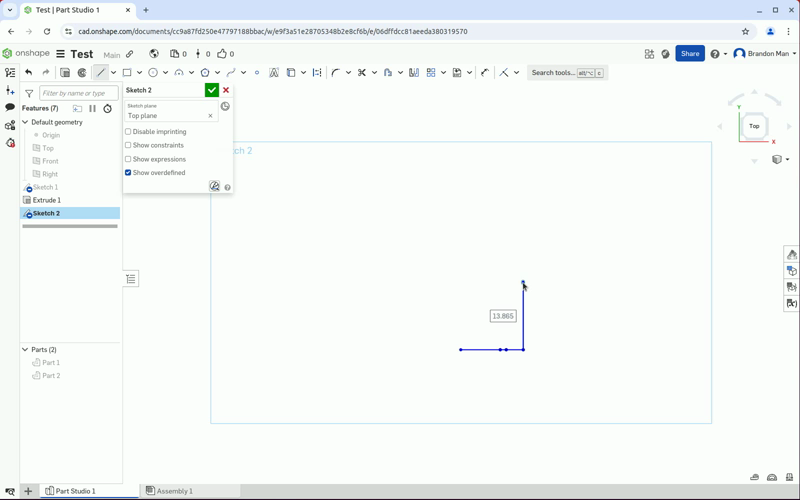
key(a)
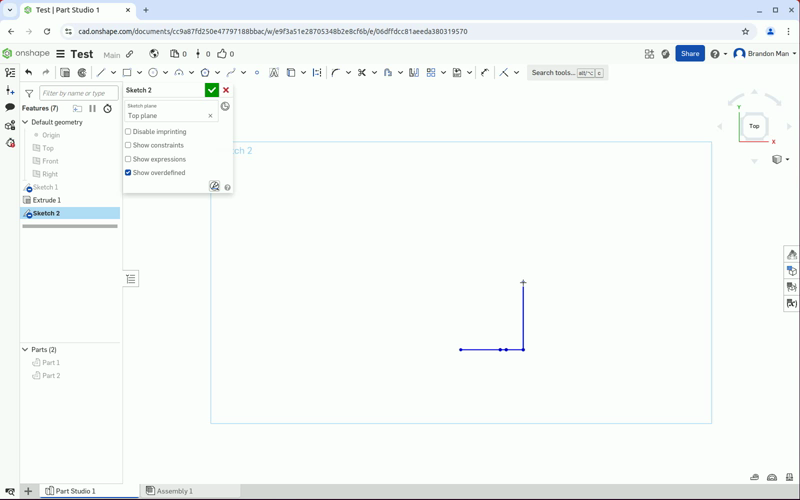
mouse_move(523, 282)
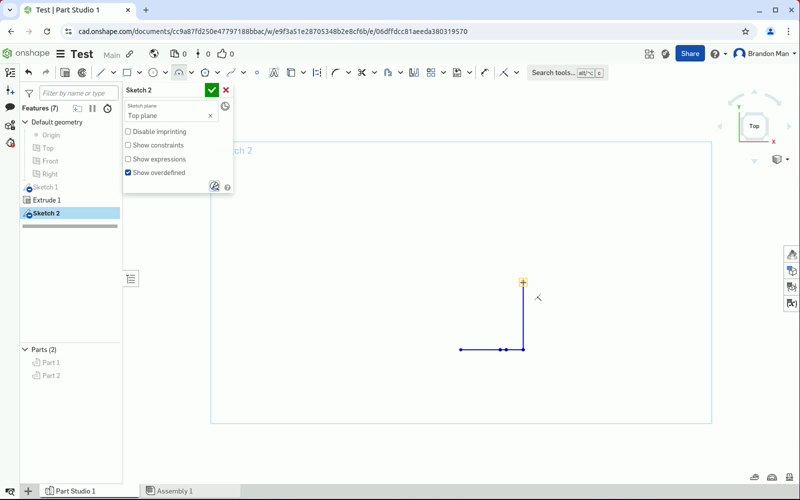
click(523, 282)
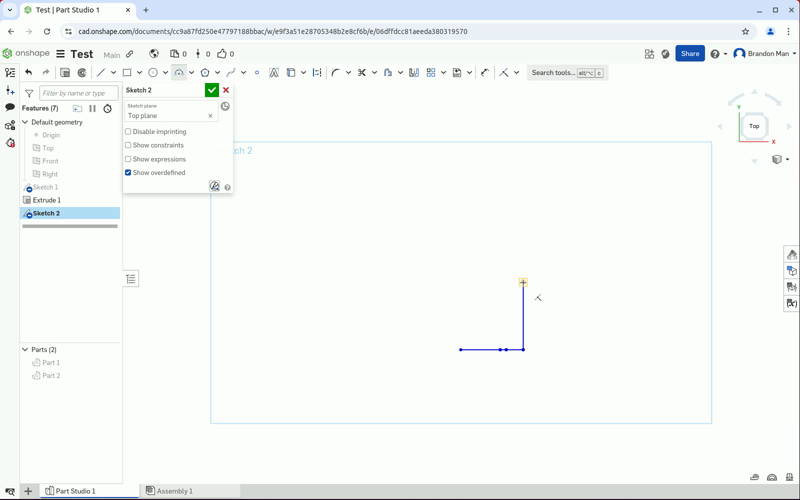
key_down(shift)
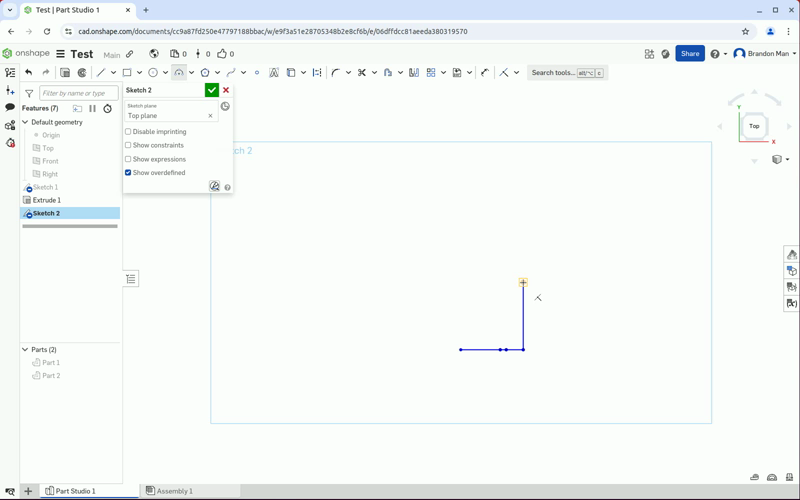
mouse_move(460, 344)
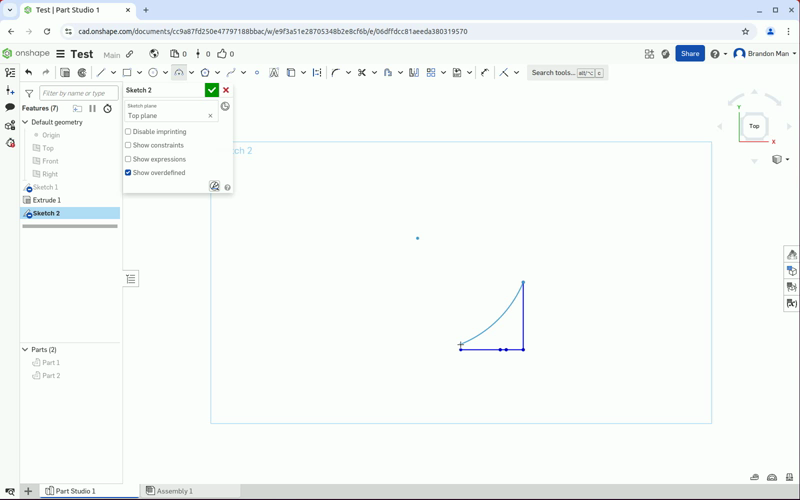
click(460, 344)
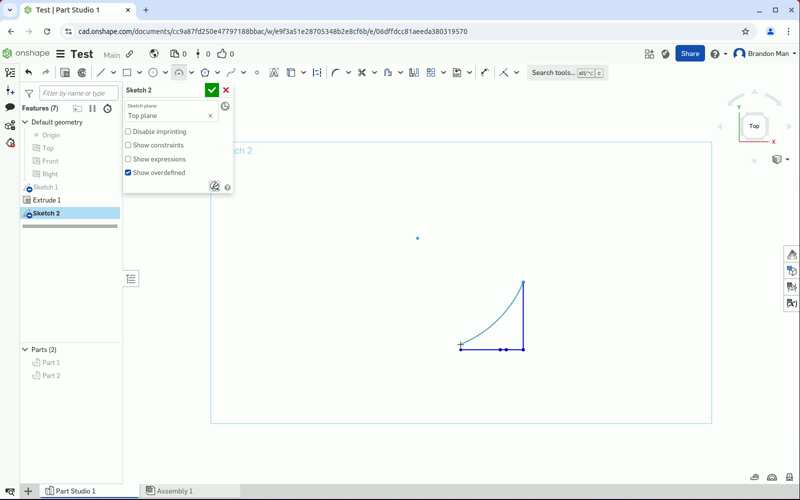
mouse_move(504, 326)
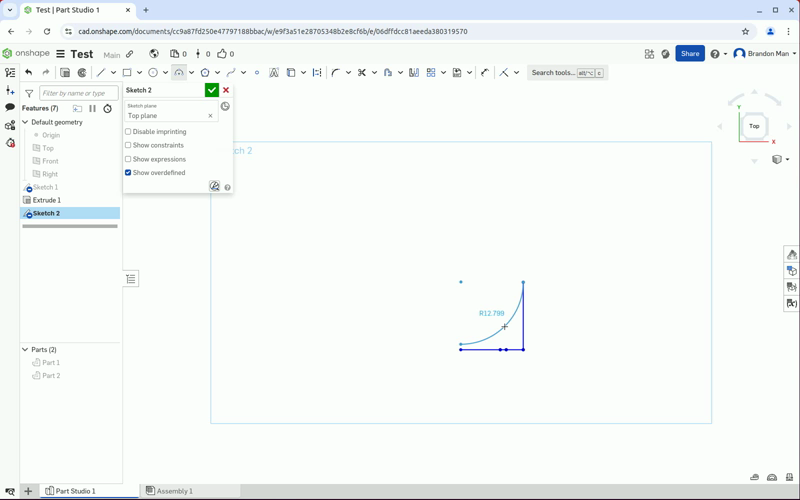
click(504, 326)
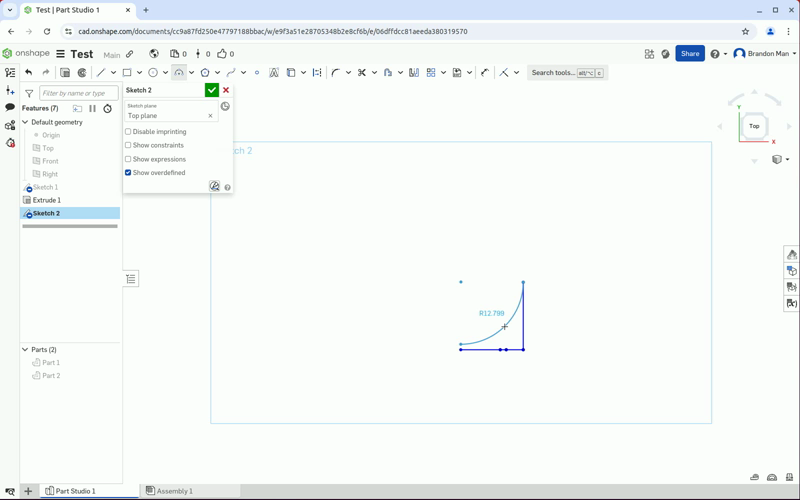
key_up(shift)
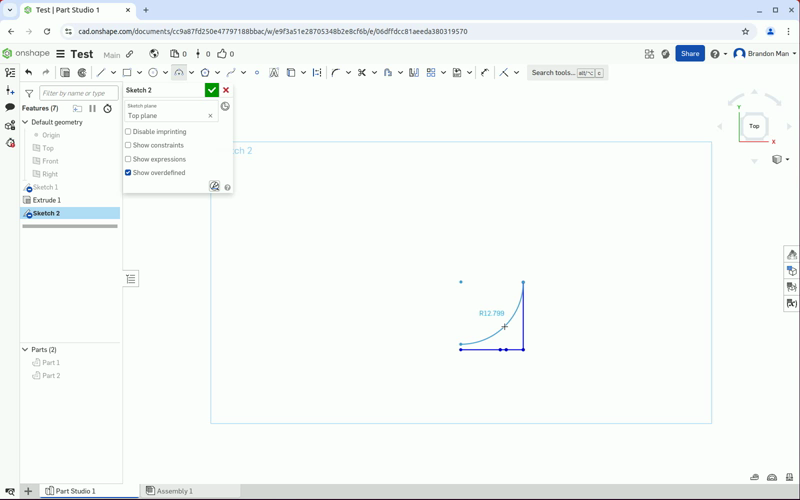
key(esc)
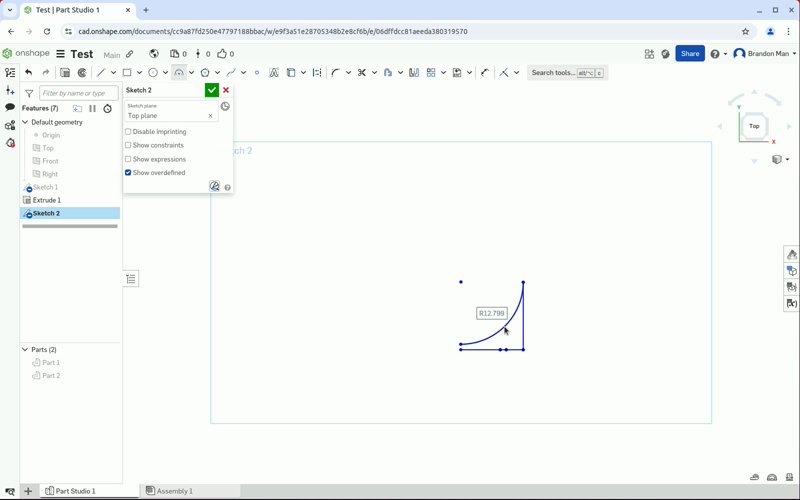
key(l)
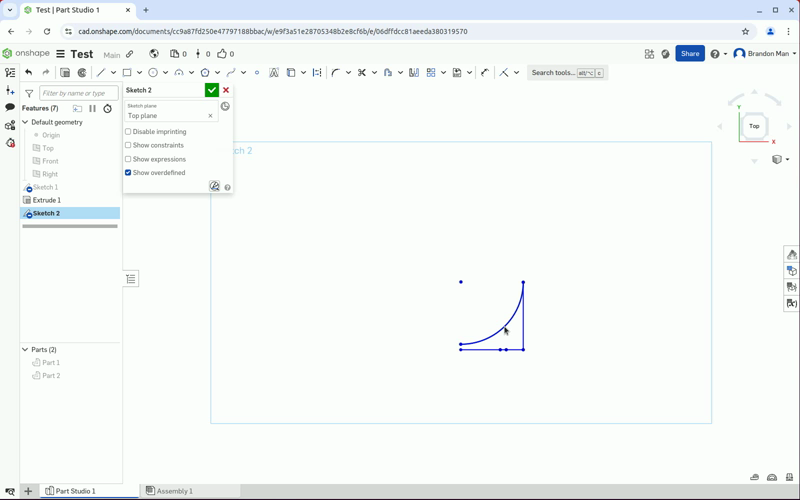
mouse_move(460, 344)
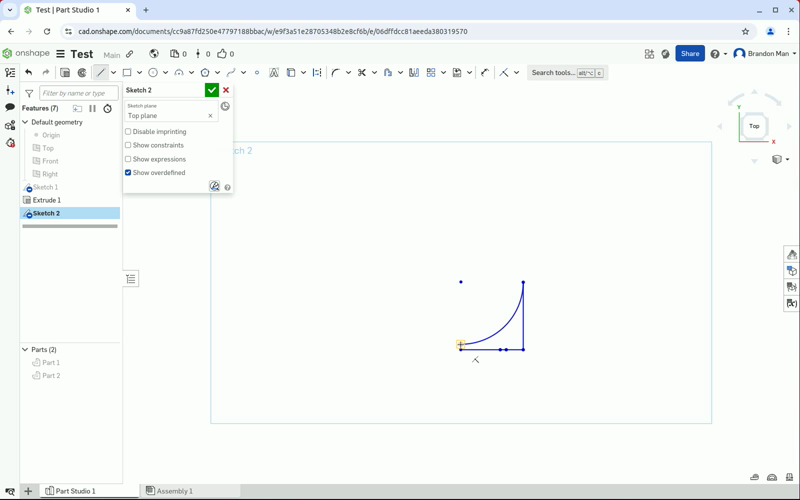
click(460, 344)
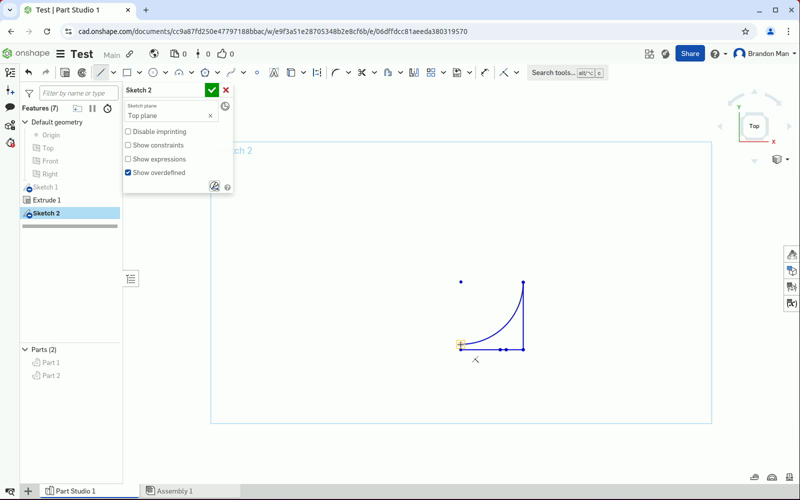
mouse_move(490, 344)
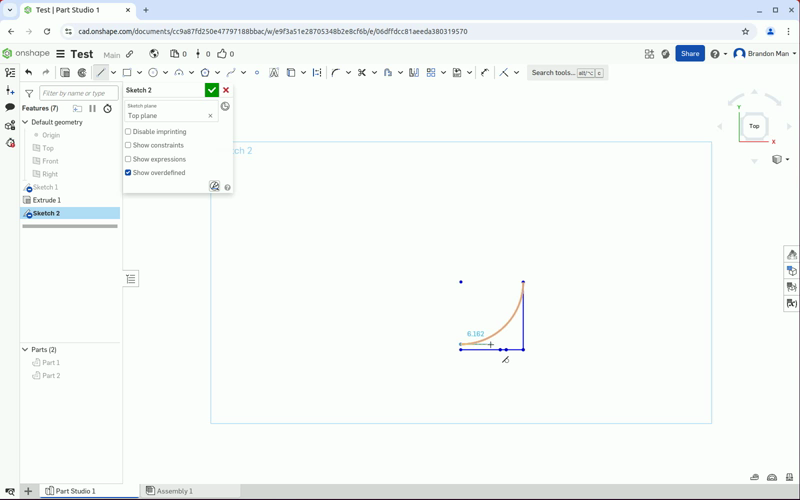
key_down(shift)
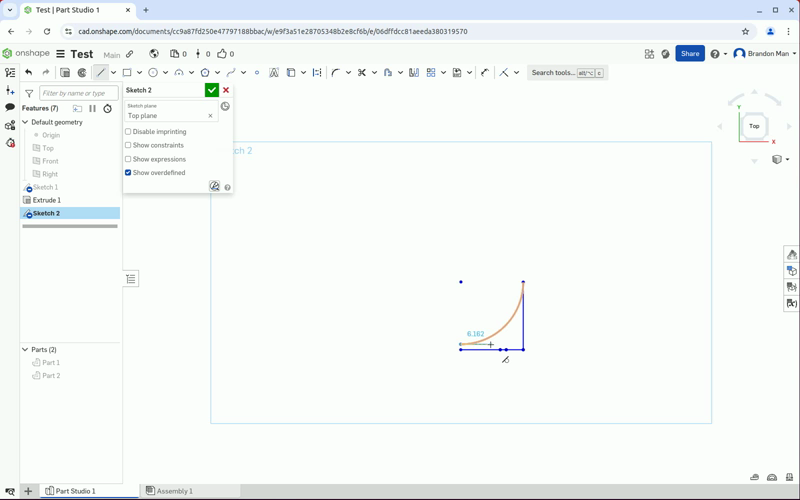
mouse_move(460, 349)
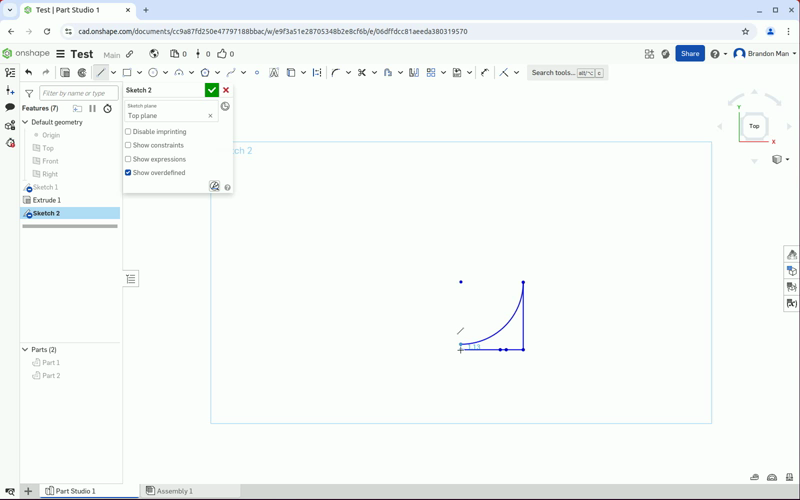
scroll(6)
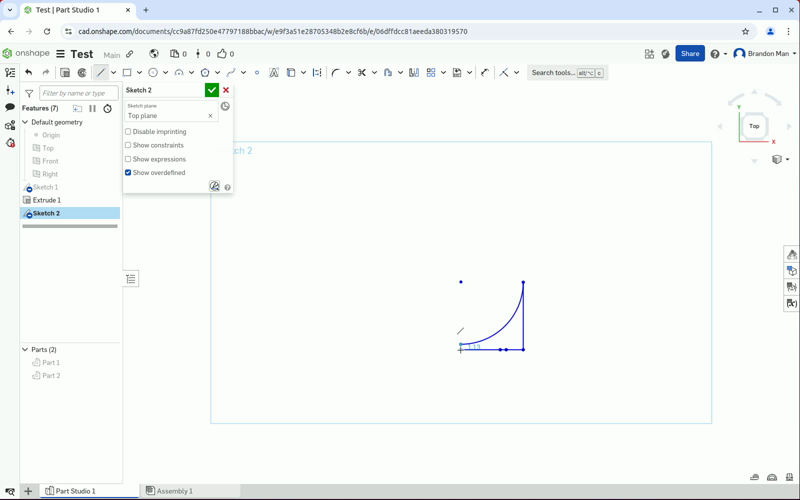
scroll(6)
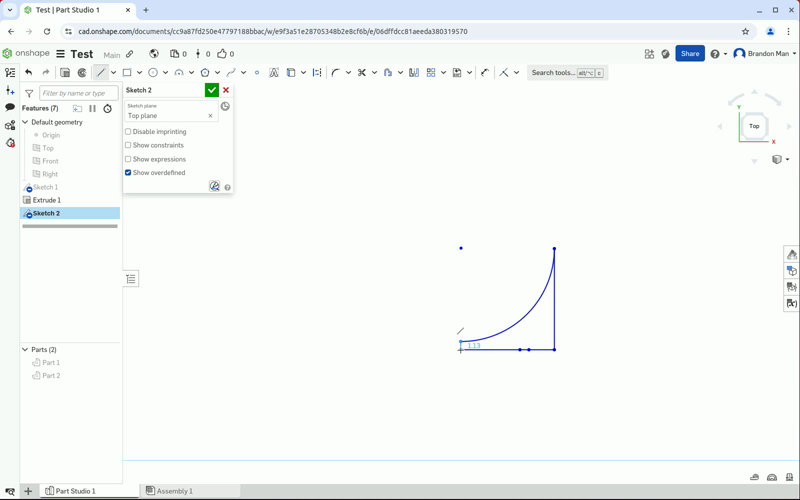
scroll(6)
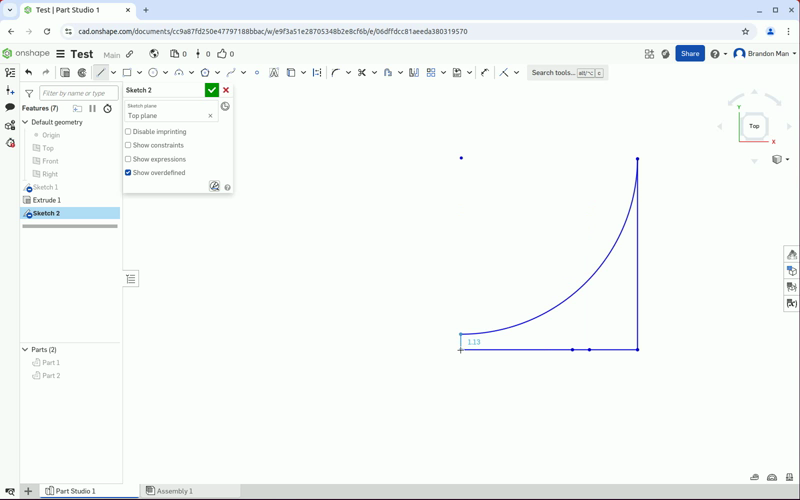
scroll(6)
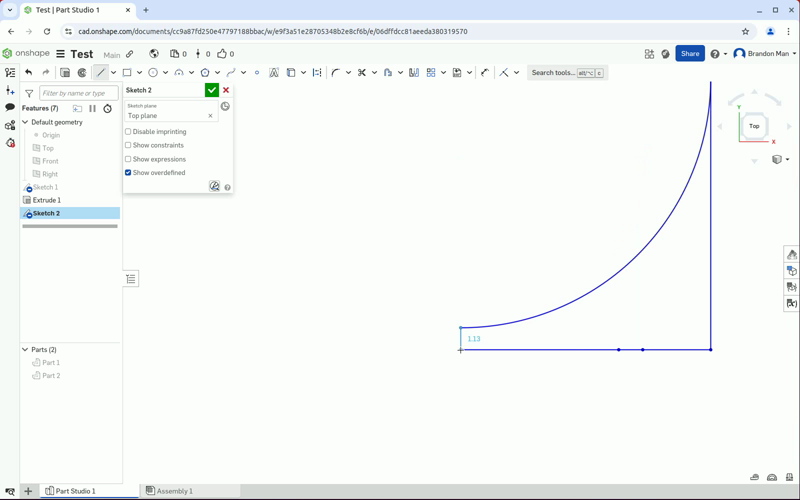
scroll(6)
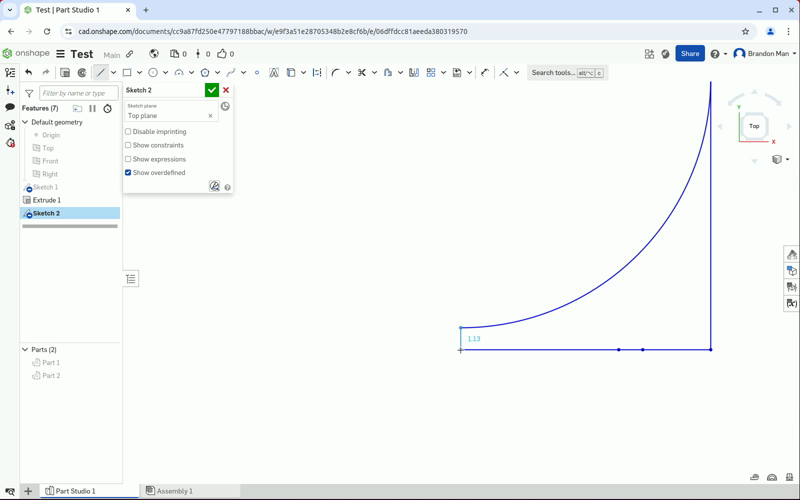
scroll(6)
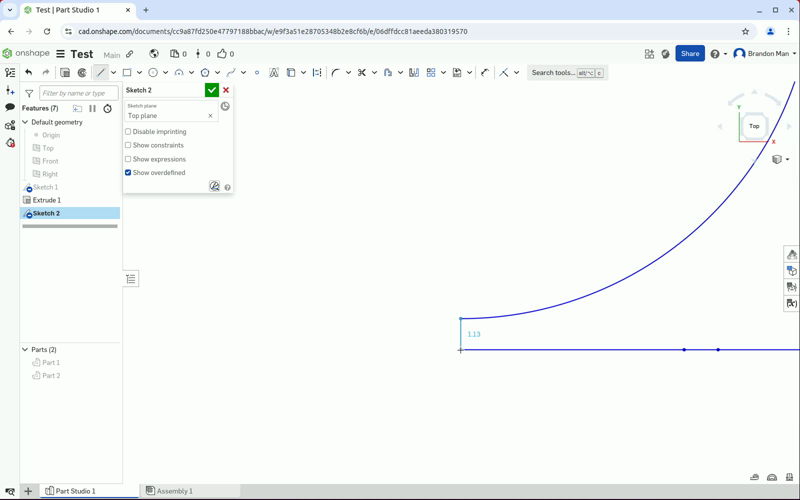
scroll(6)
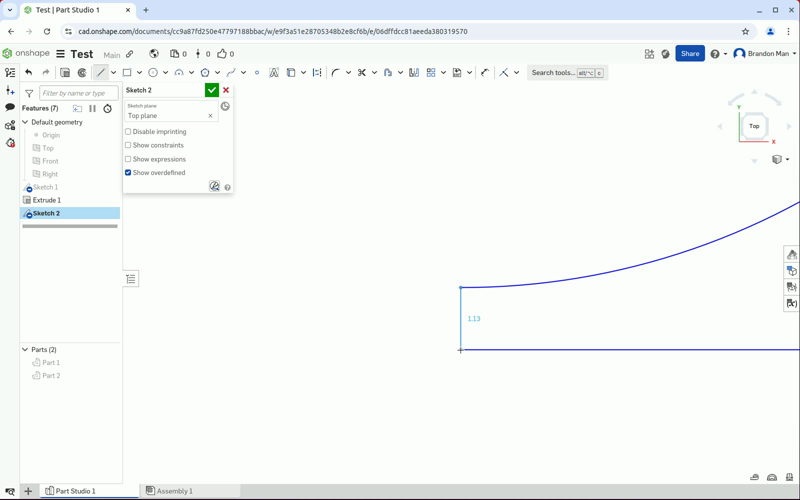
key_up(shift)
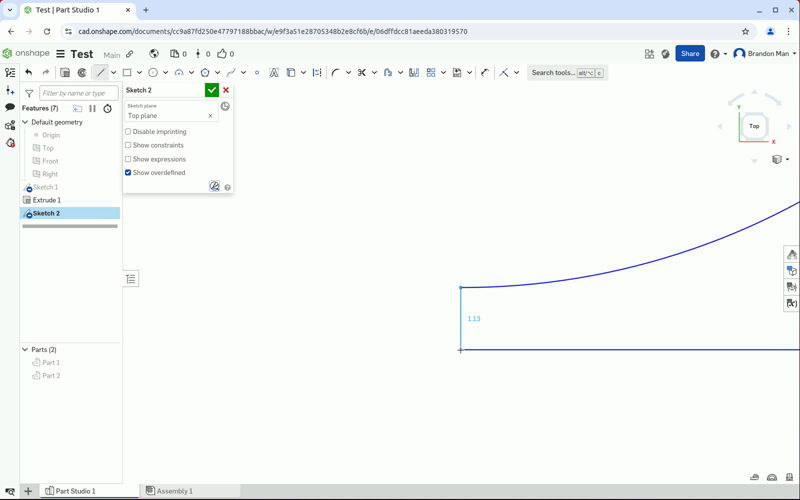
click(460, 349)
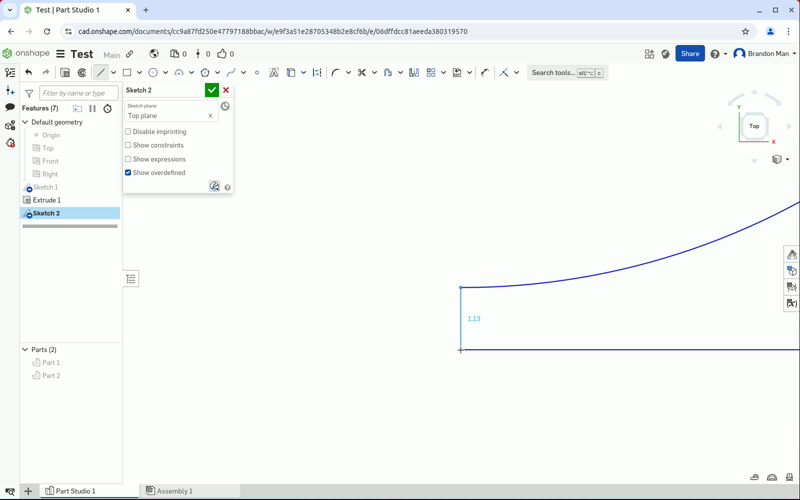
scroll(-6)
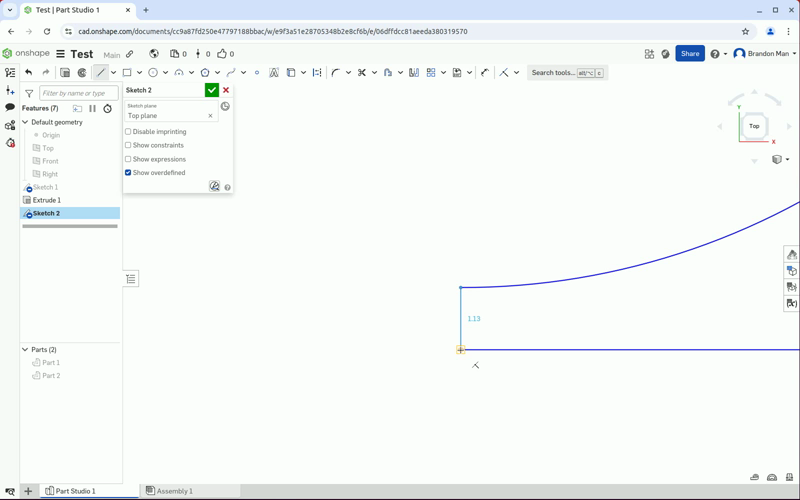
scroll(-6)
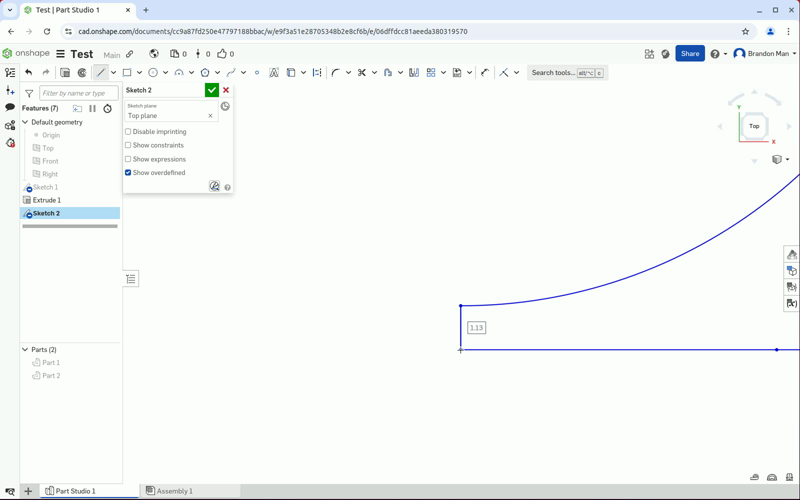
scroll(-6)
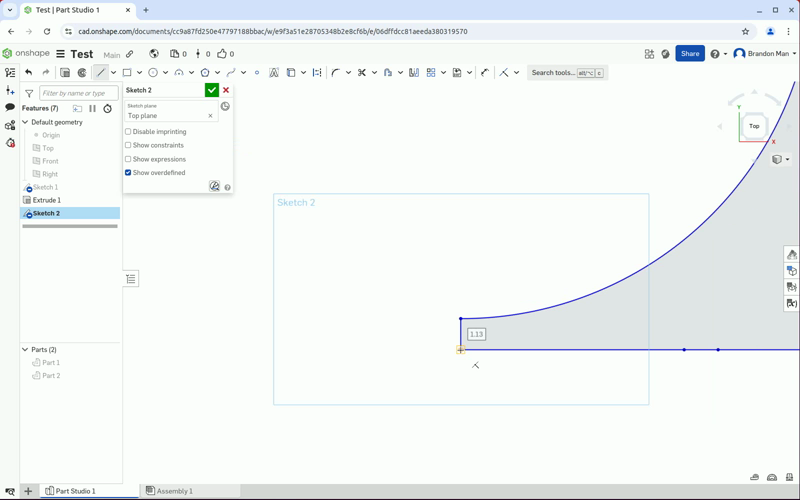
scroll(-6)
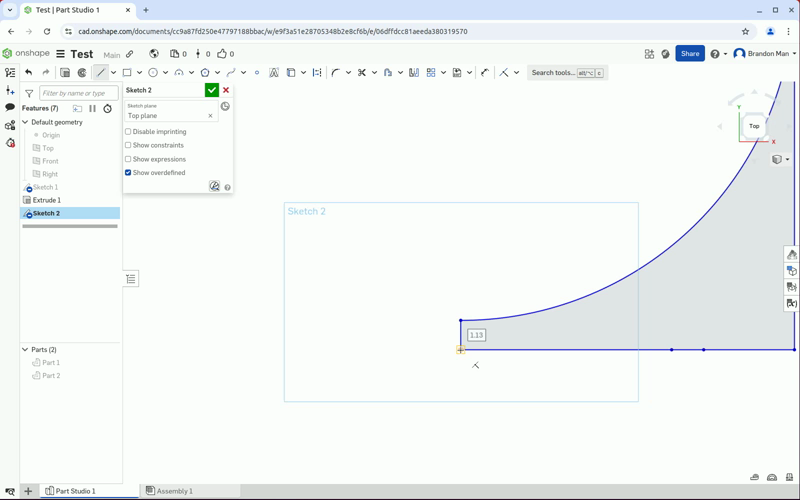
scroll(-6)
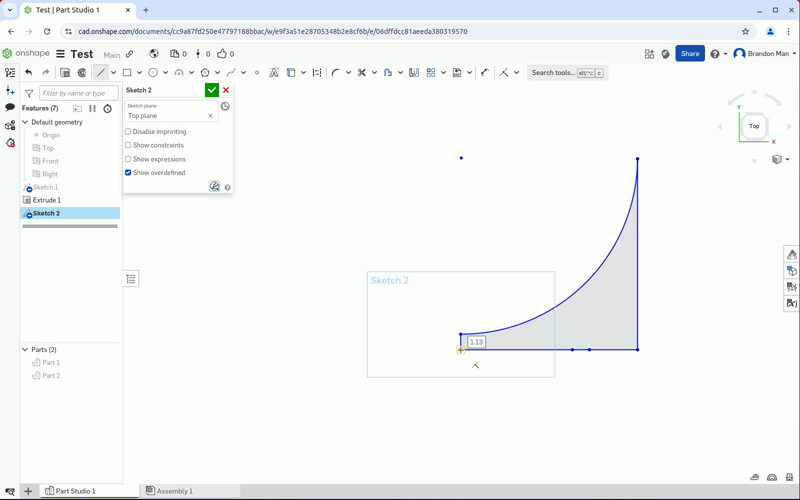
scroll(-6)
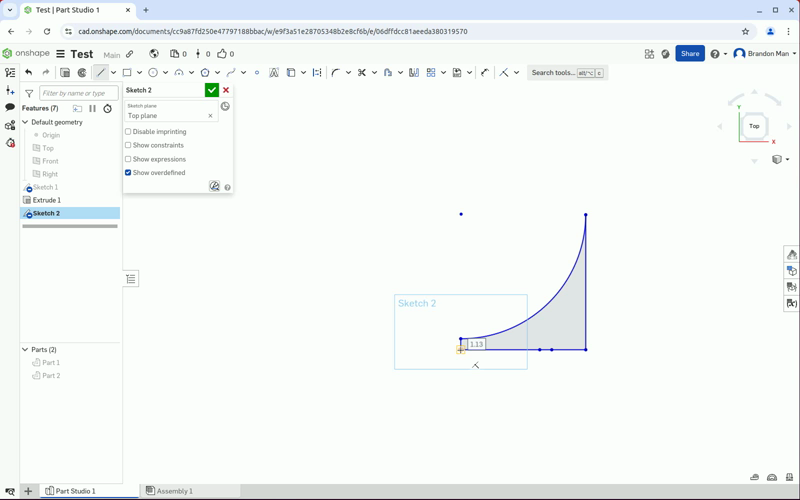
scroll(-6)
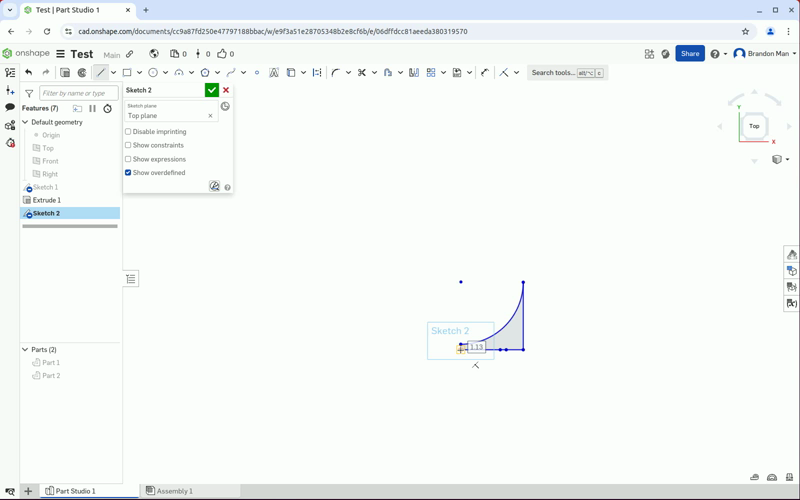
key(esc)
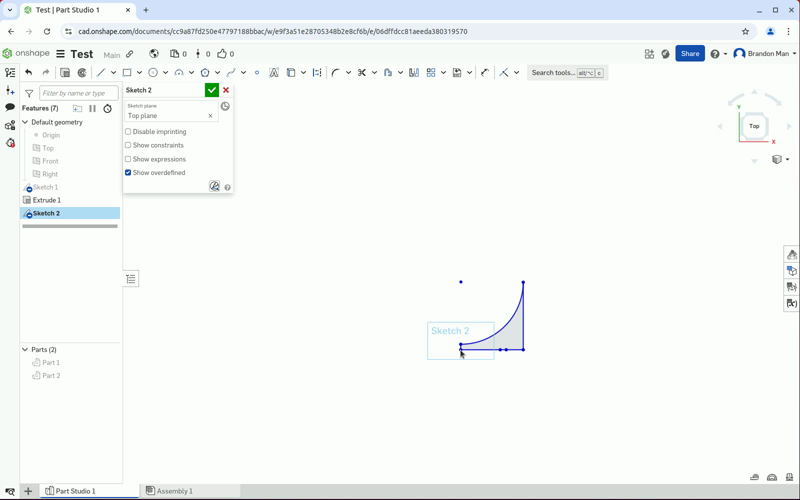
mouse_move(503, 341)
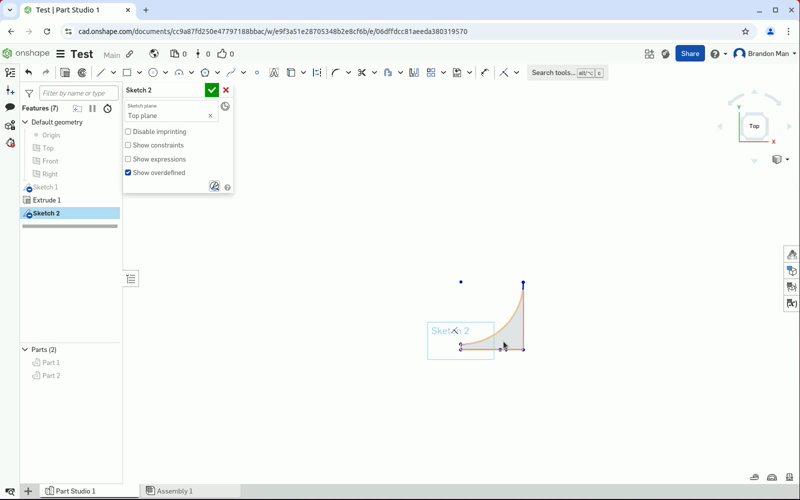
scroll(6)
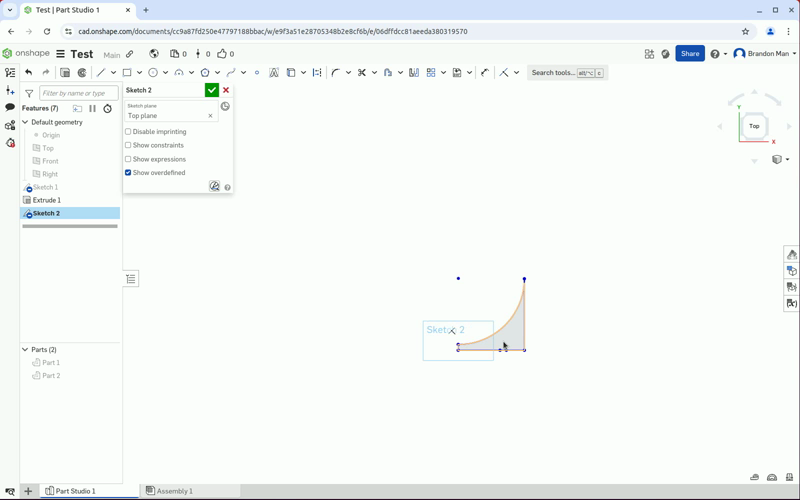
scroll(6)
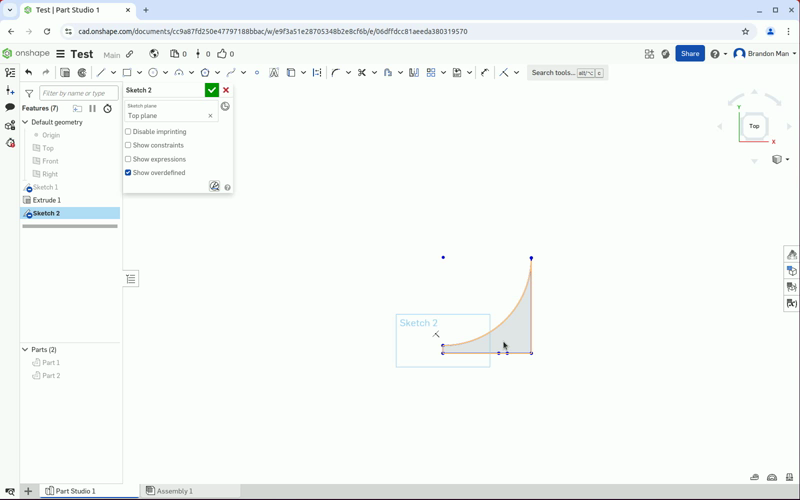
scroll(6)
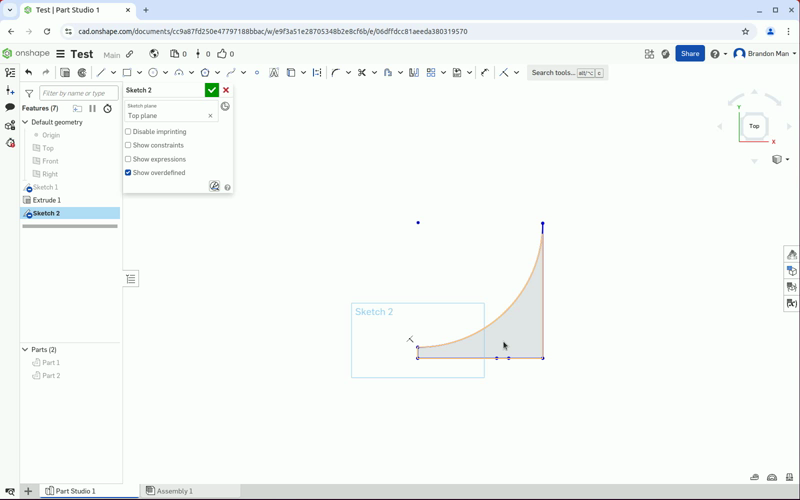
scroll(6)
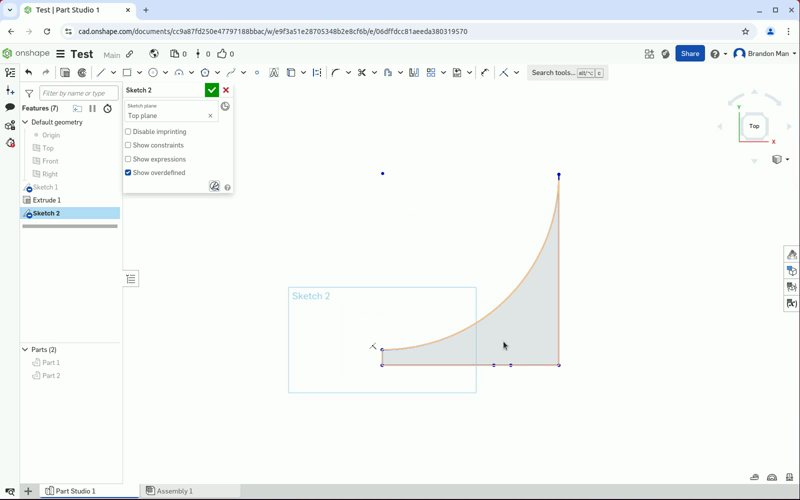
scroll(6)
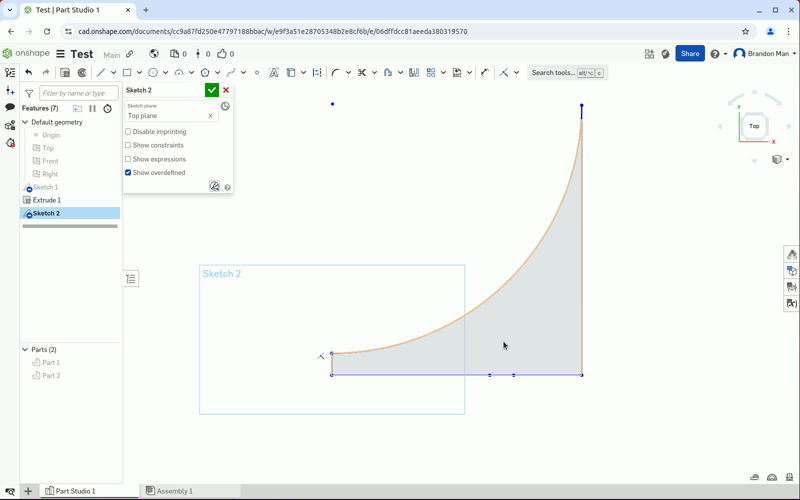
scroll(6)
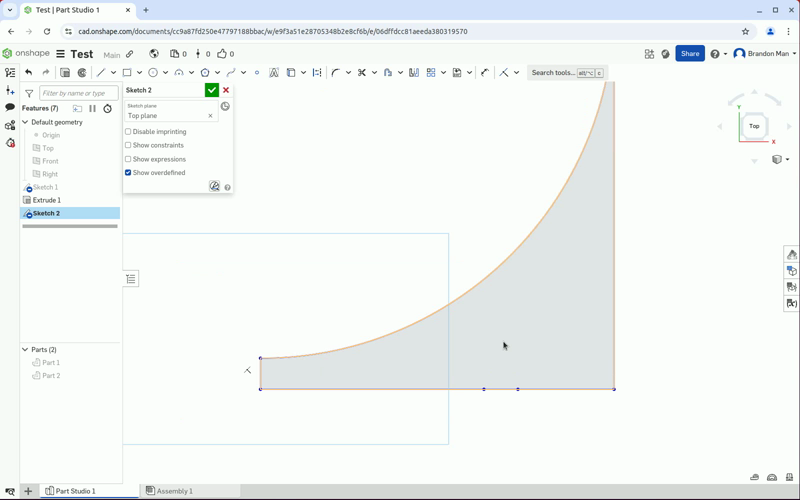
scroll(6)
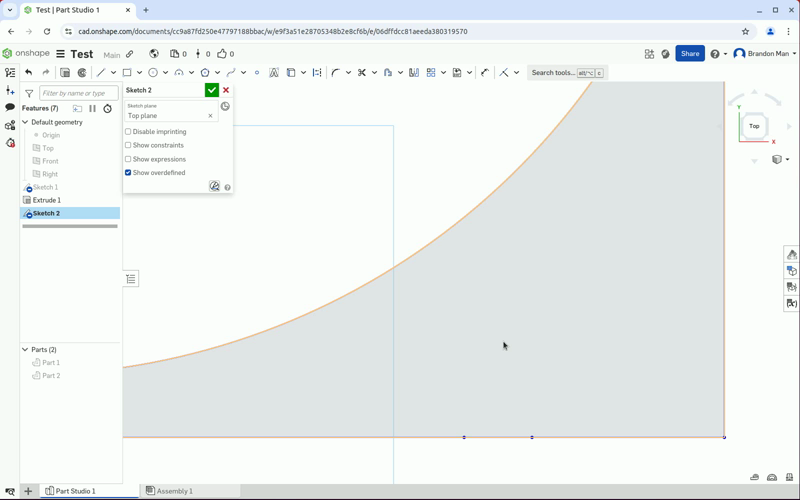
click(503, 341)
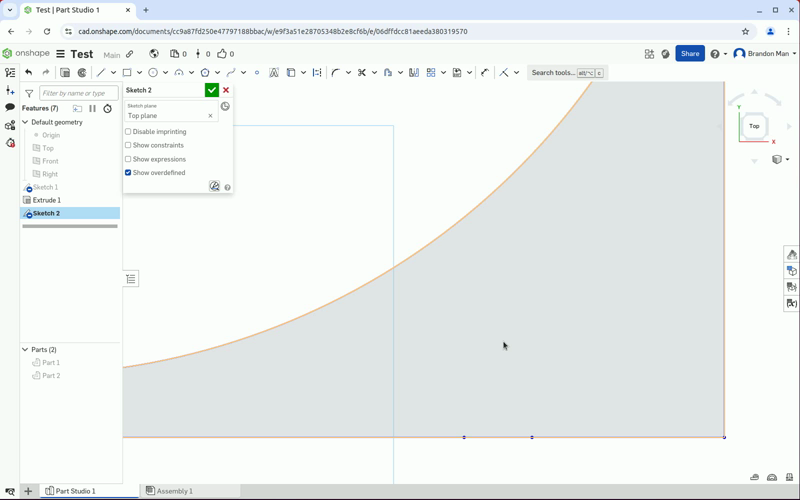
scroll(-6)
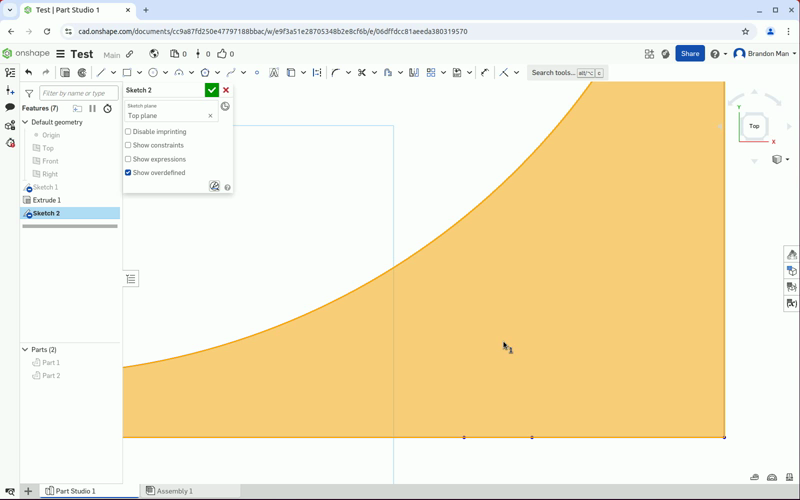
scroll(-6)
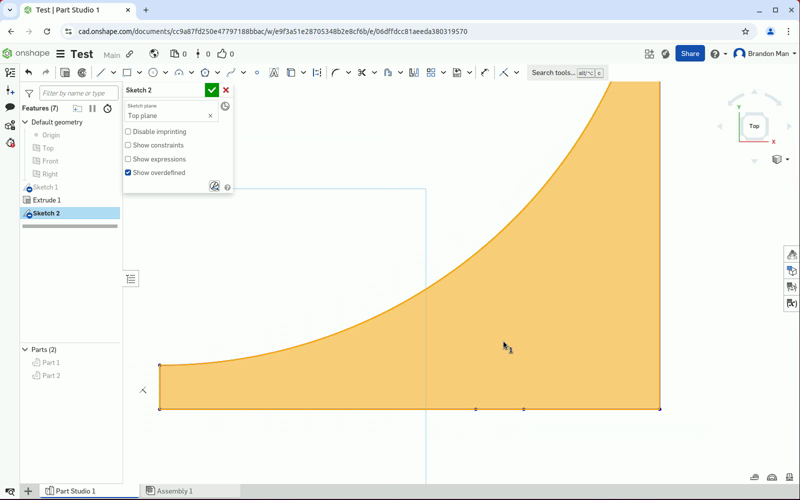
scroll(-6)
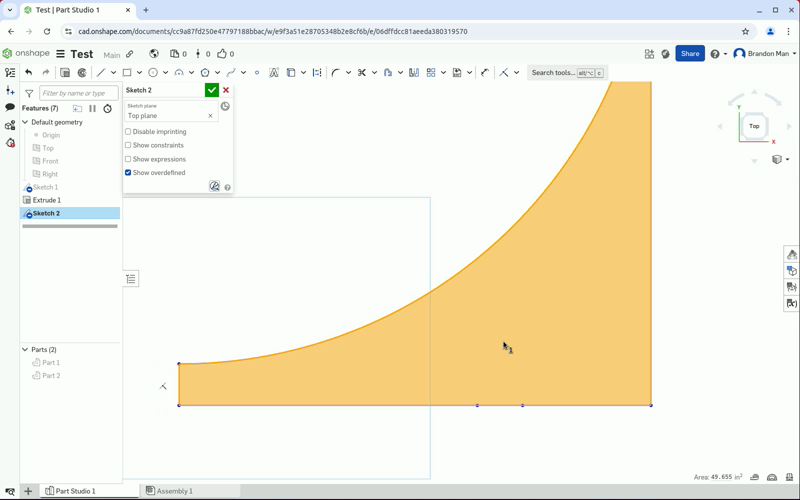
scroll(-6)
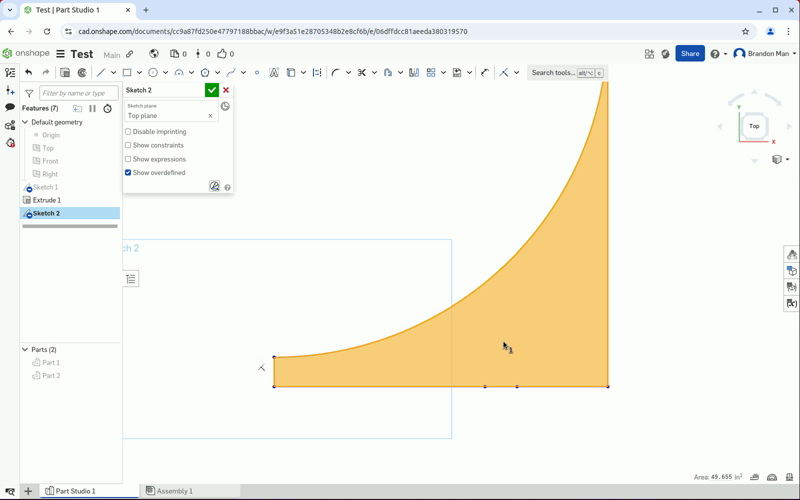
scroll(-6)
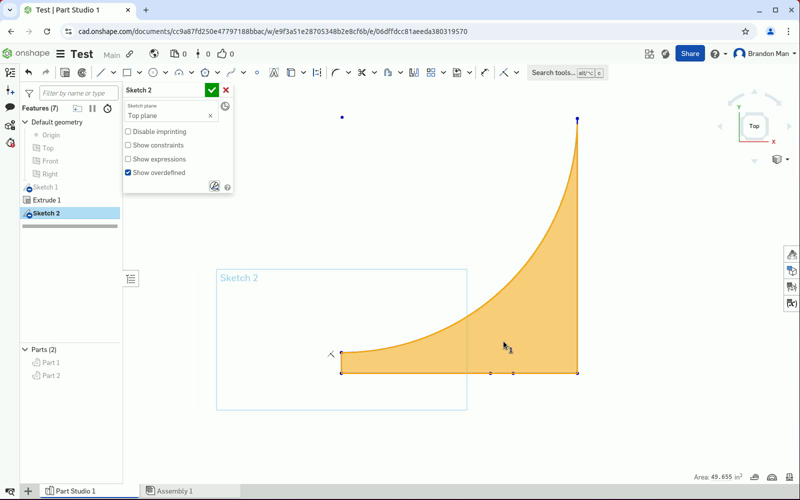
scroll(-6)
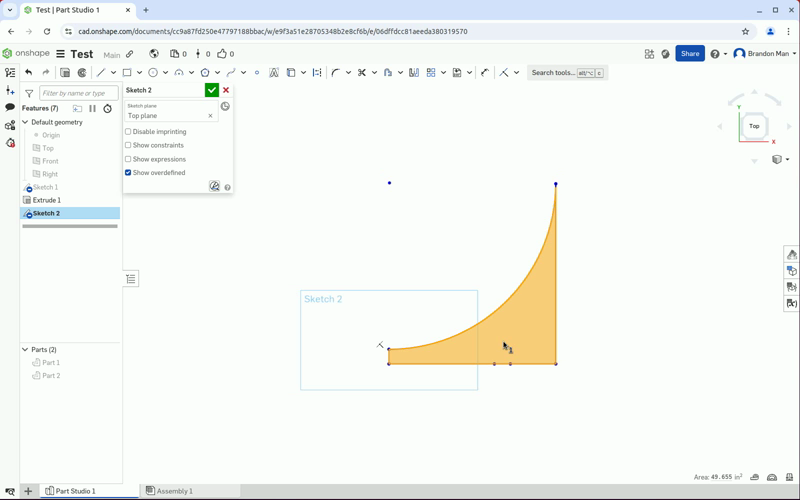
scroll(-6)
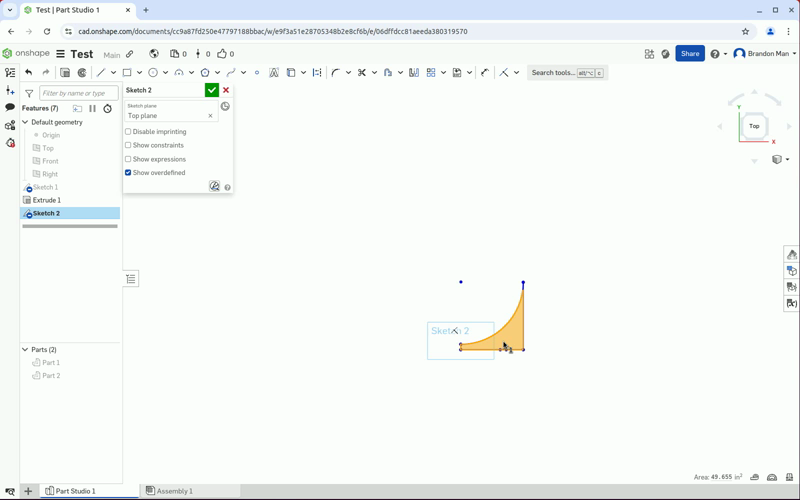
mouse_move(73, 352)
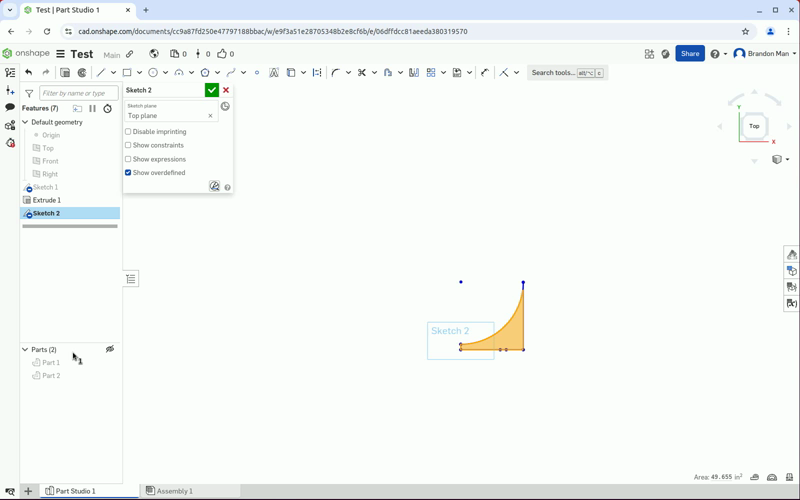
key(shift+y)
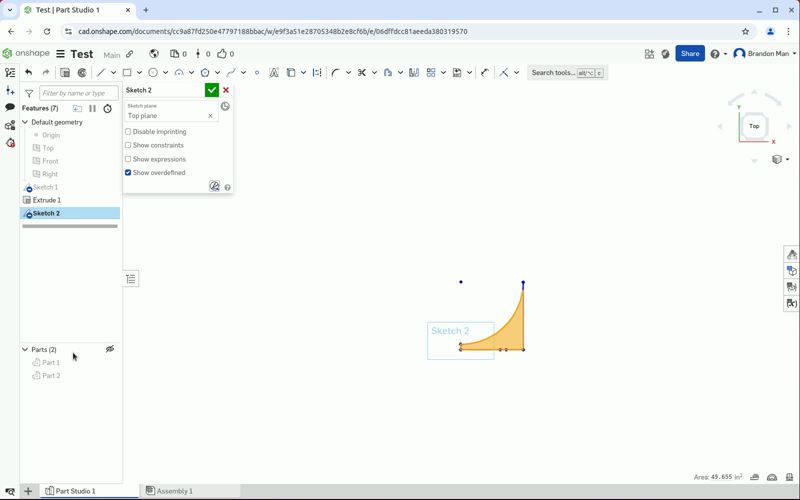
key(shift+e)
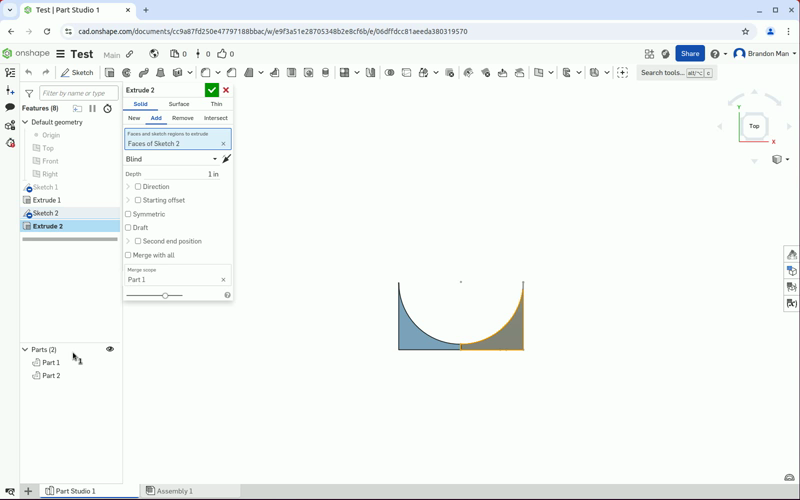
mouse_move(143, 106)
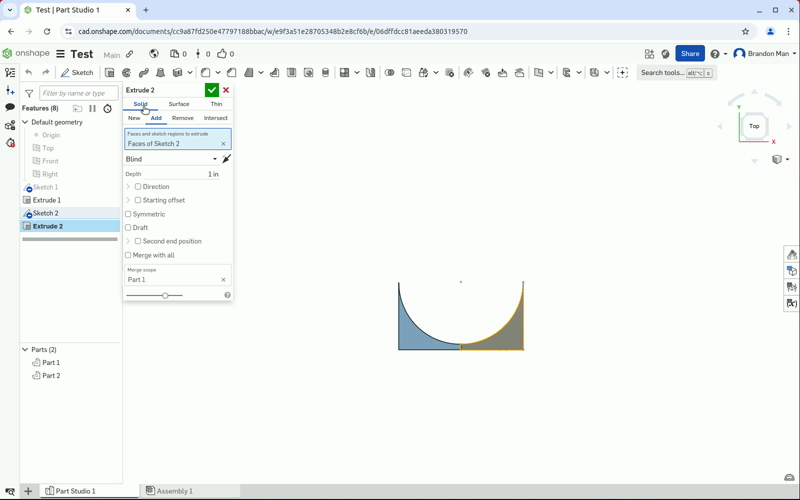
click(143, 106)
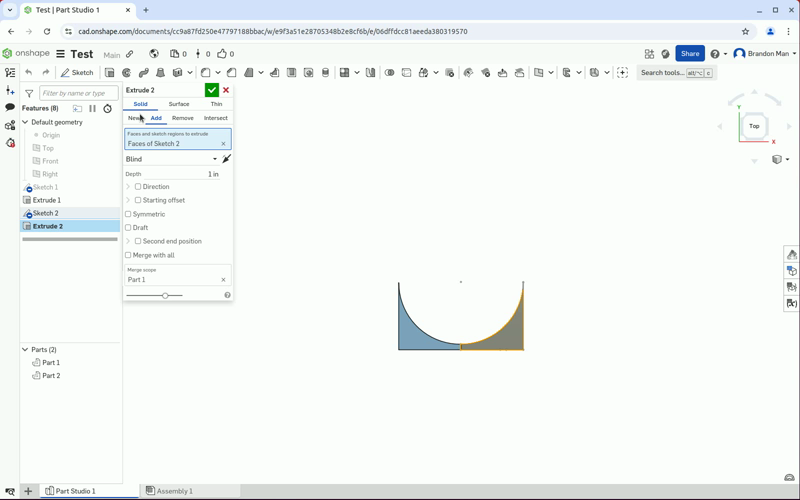
mouse_move(137, 120)
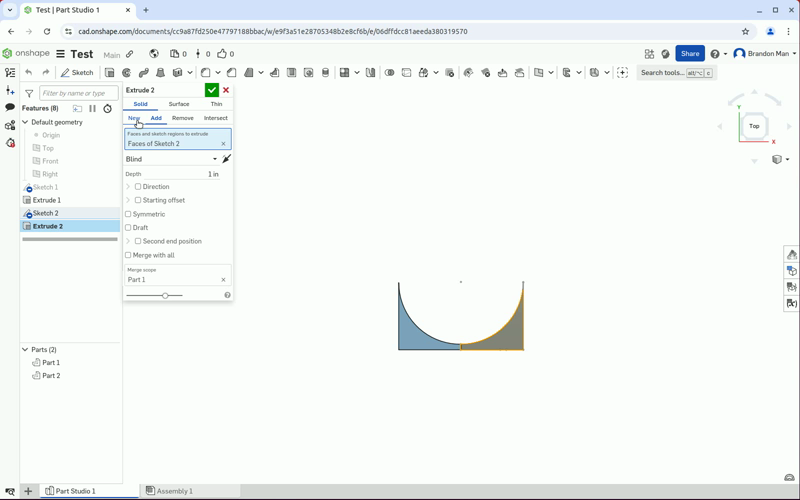
click(137, 120)
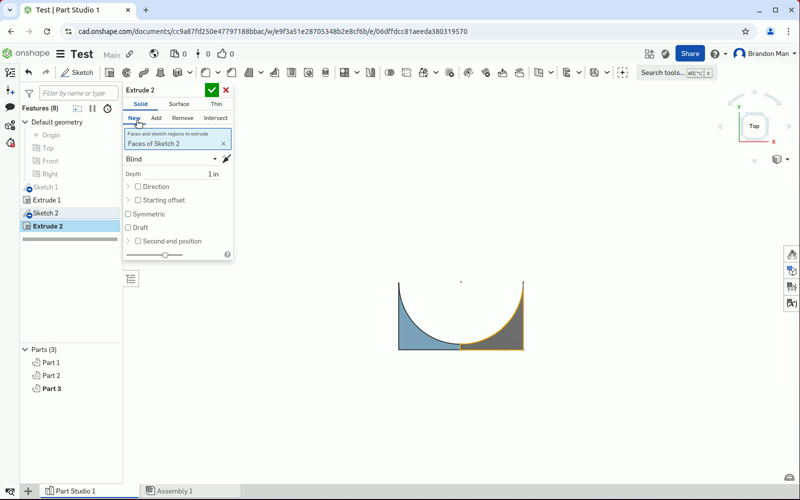
key(tab, 4)
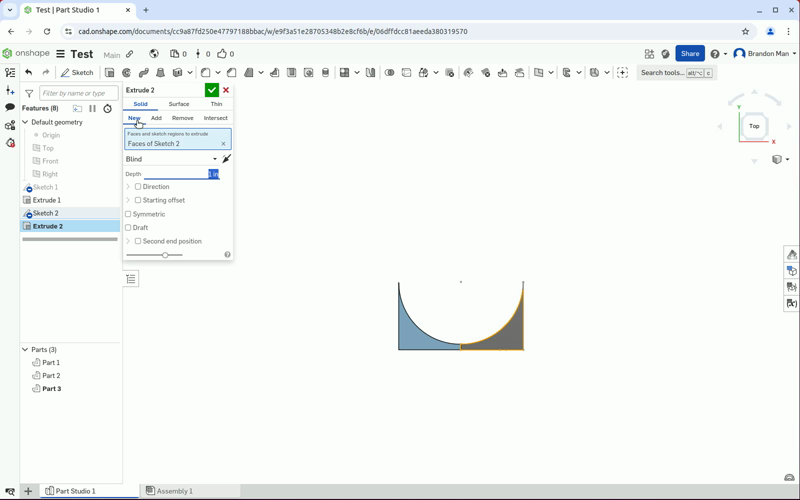
text(23.108)
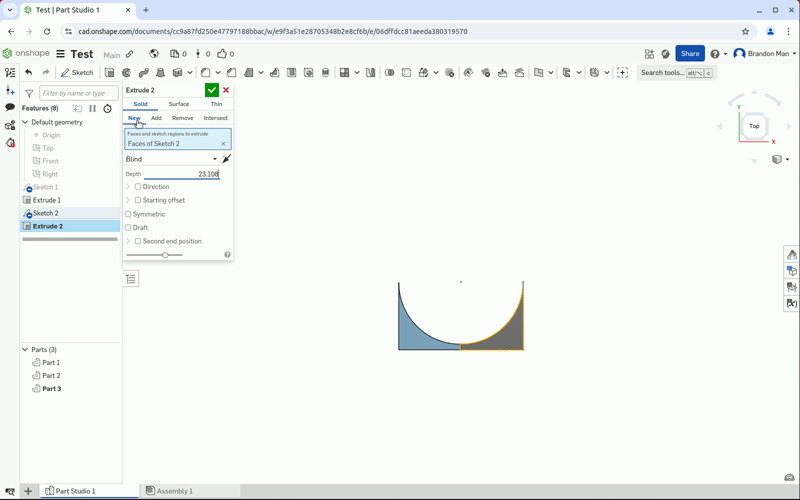
key(enter)
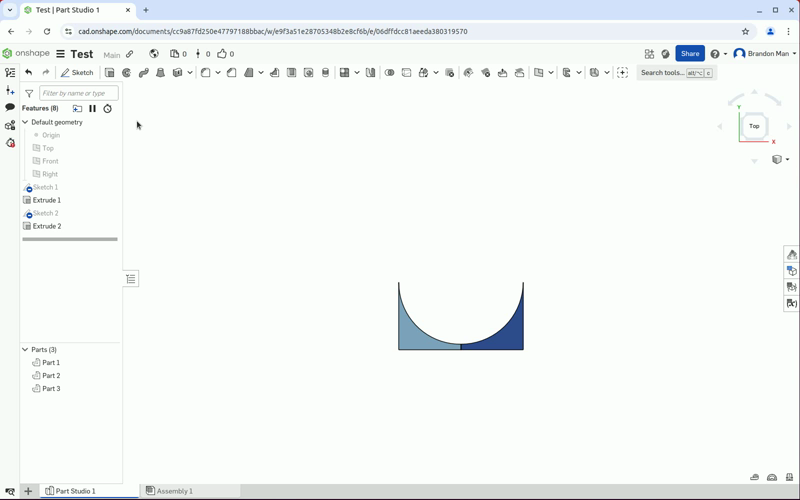
key(shift+h)
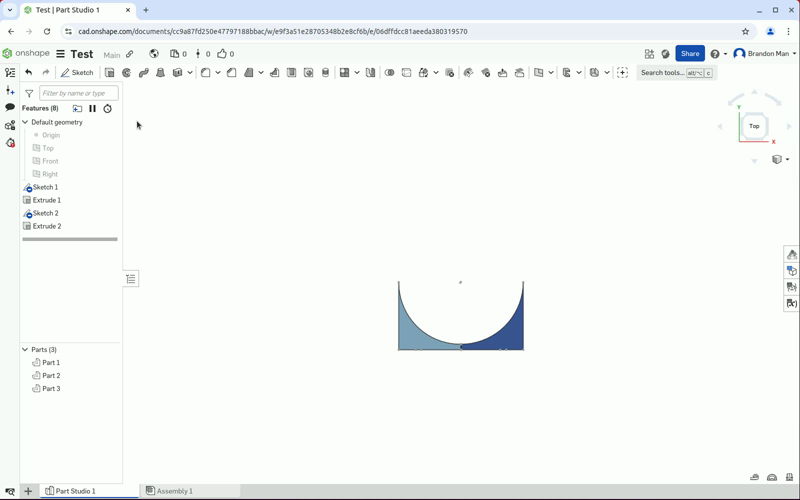
key(shift+h)
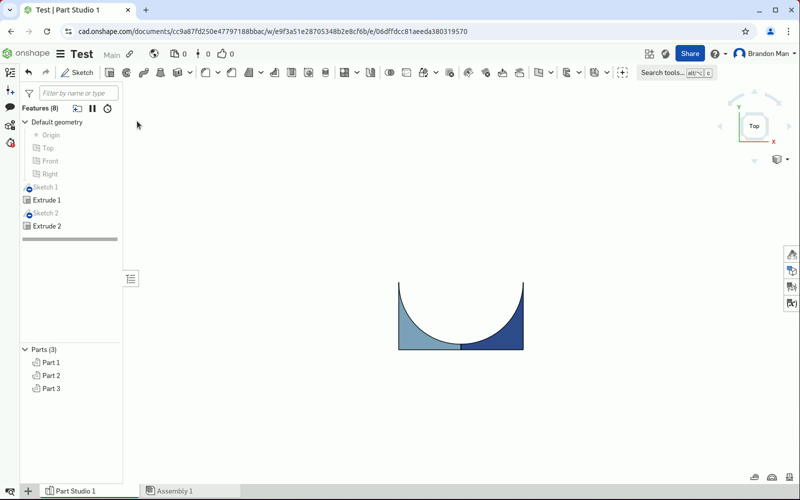
mouse_move(73, 189)
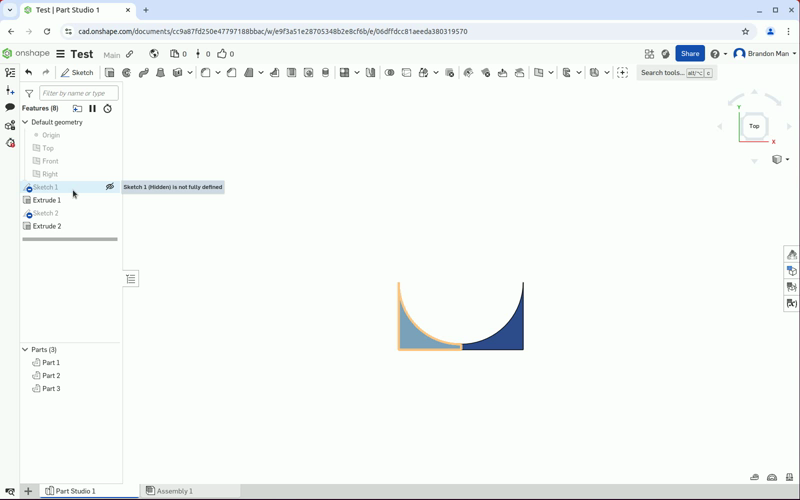
click(73, 189)
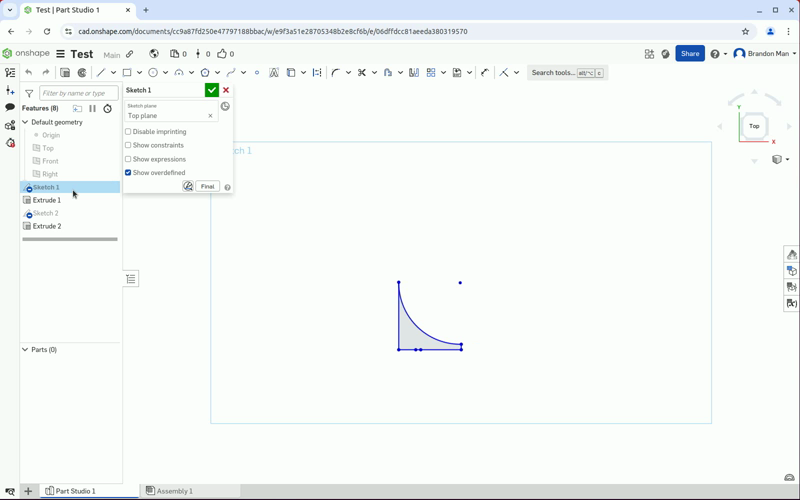
mouse_move(229, 92)
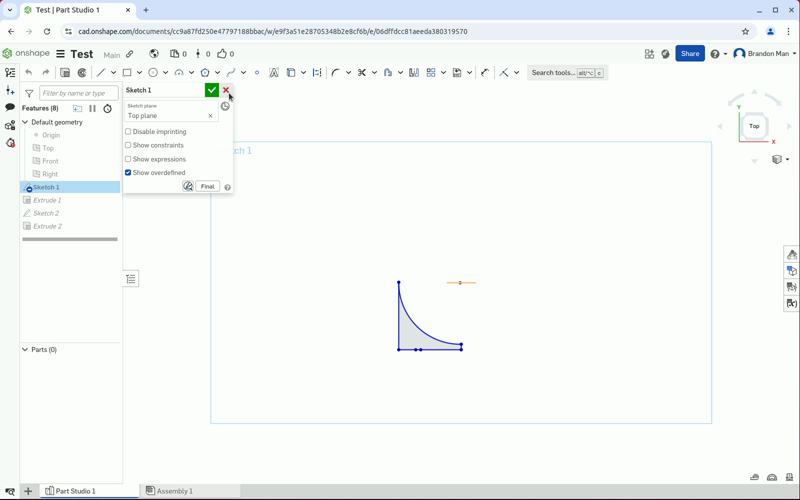
click(229, 92)
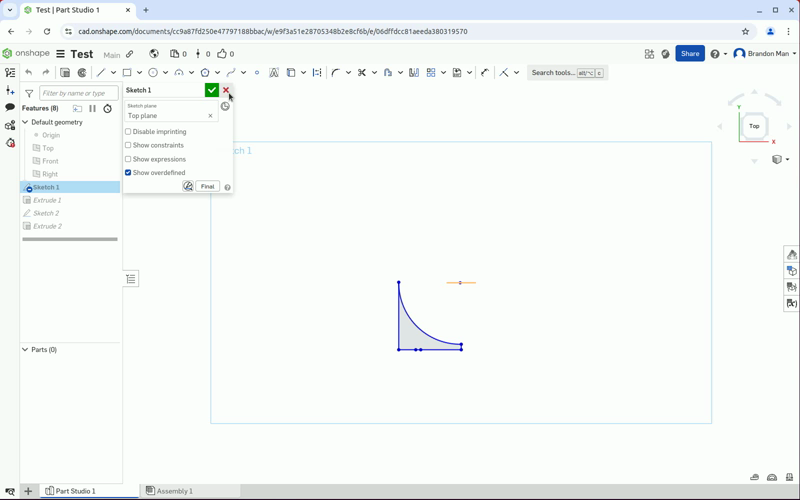
key(shift+s)
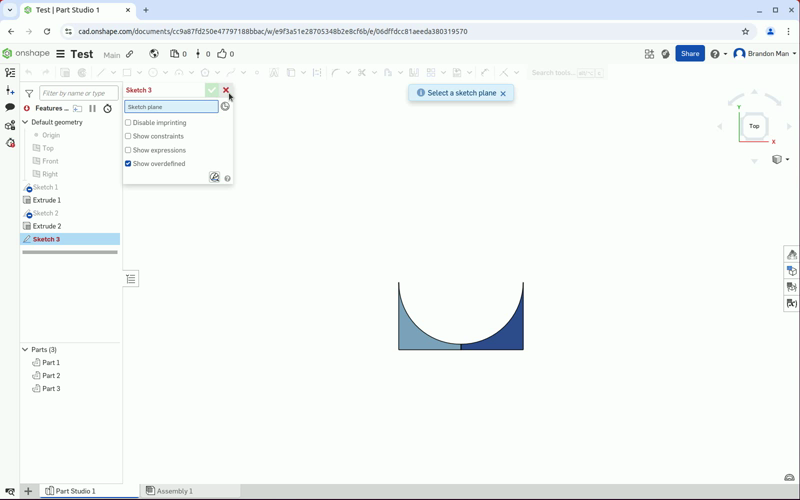
mouse_move(73, 150)
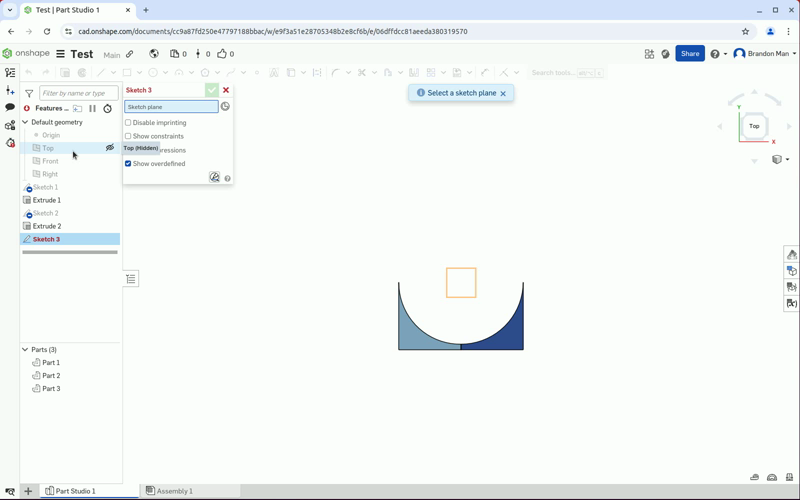
click(73, 150)
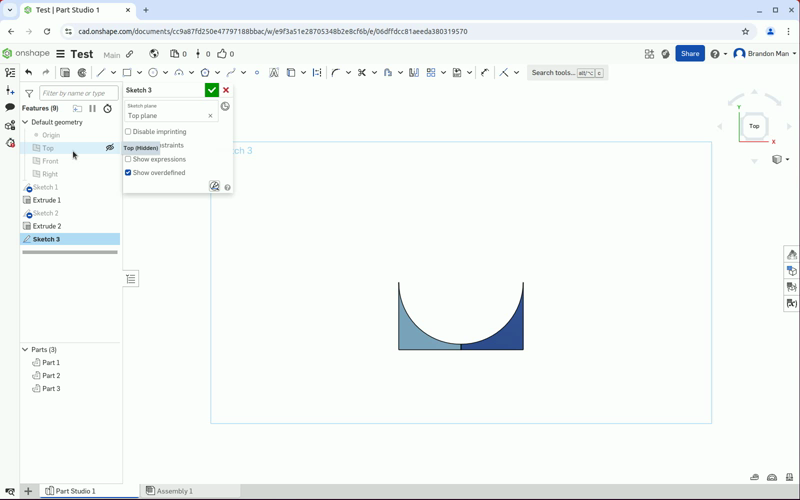
mouse_move(73, 352)
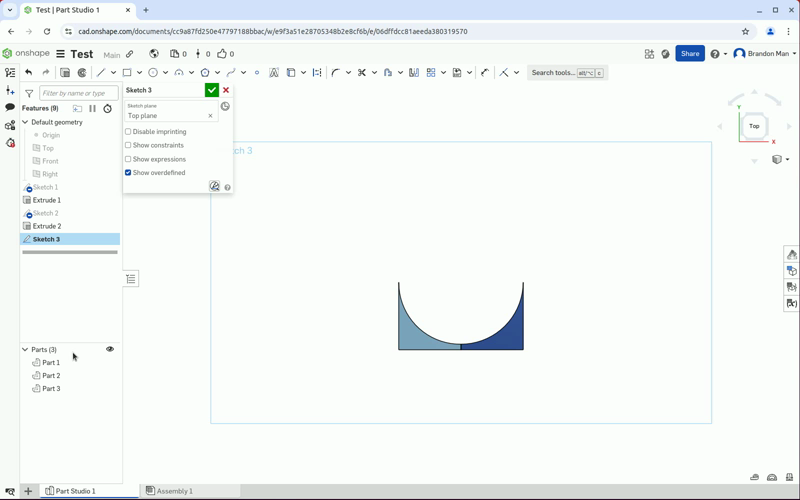
key(y)
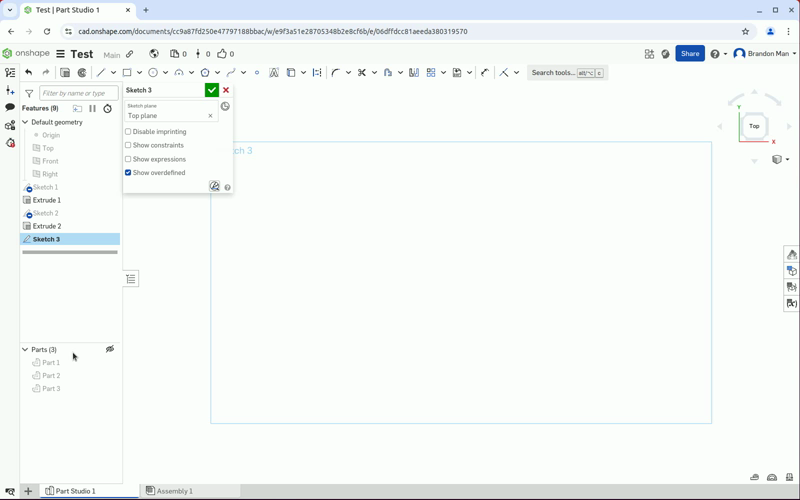
key(l)
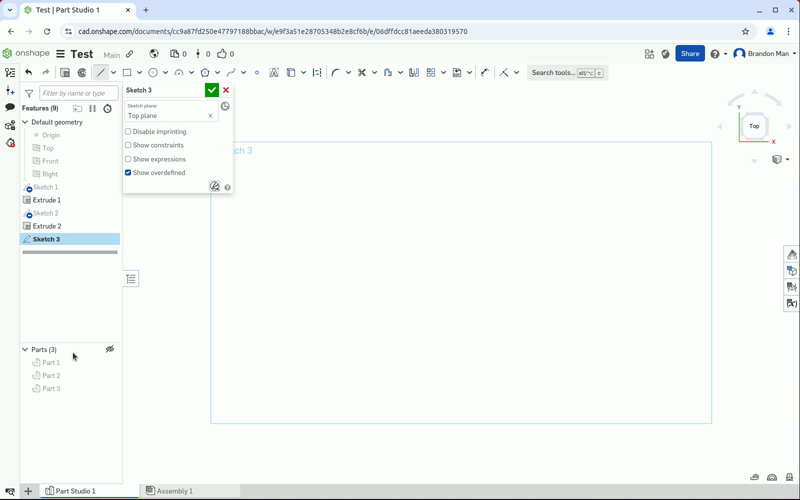
key_down(shift)
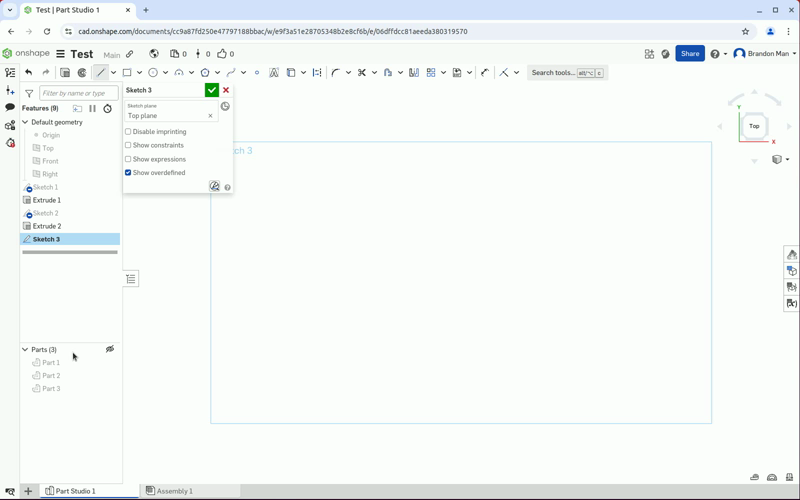
mouse_move(420, 359)
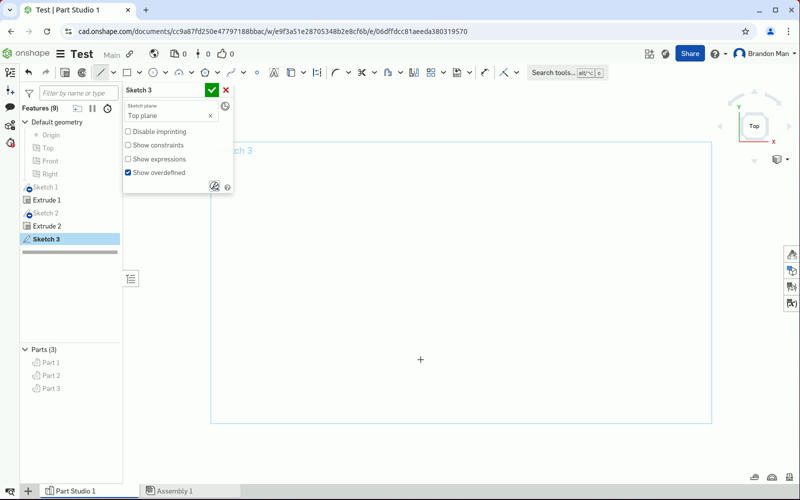
click(420, 359)
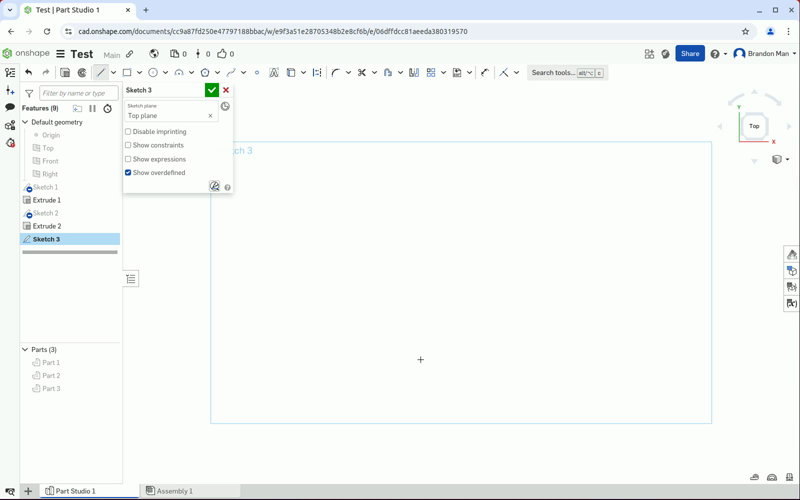
key_up(shift)
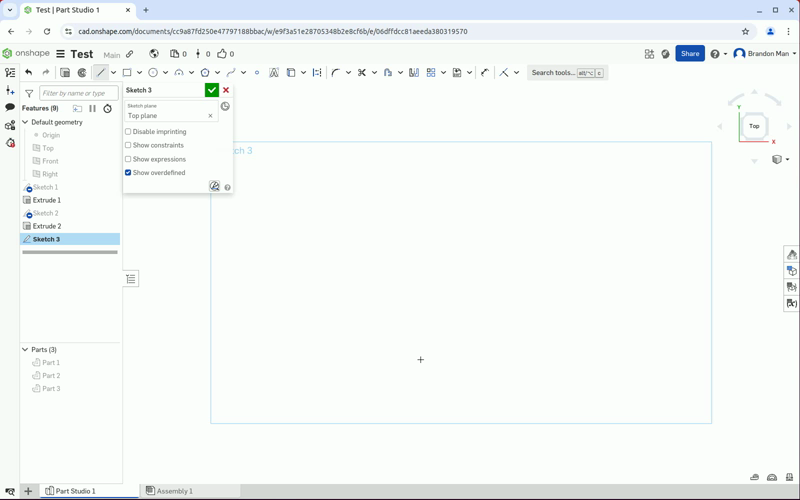
key_down(shift)
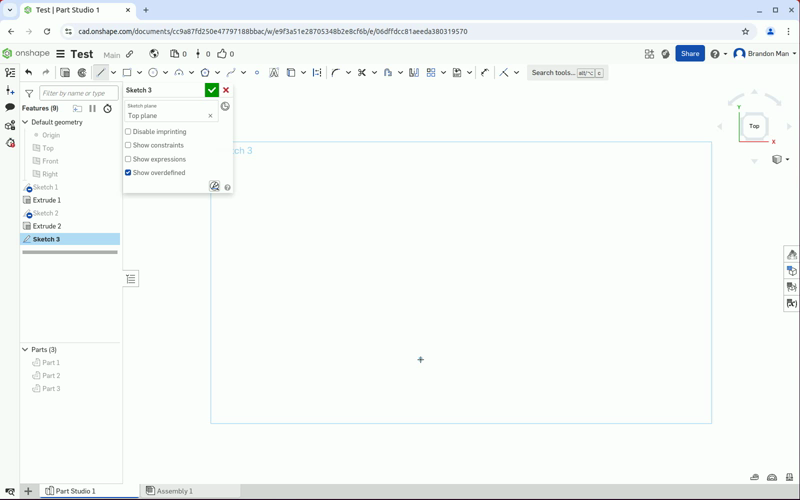
mouse_move(501, 359)
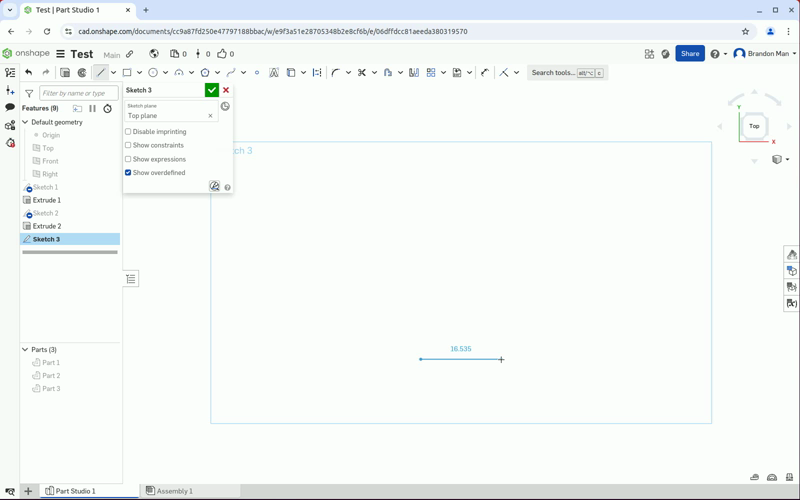
click(501, 359)
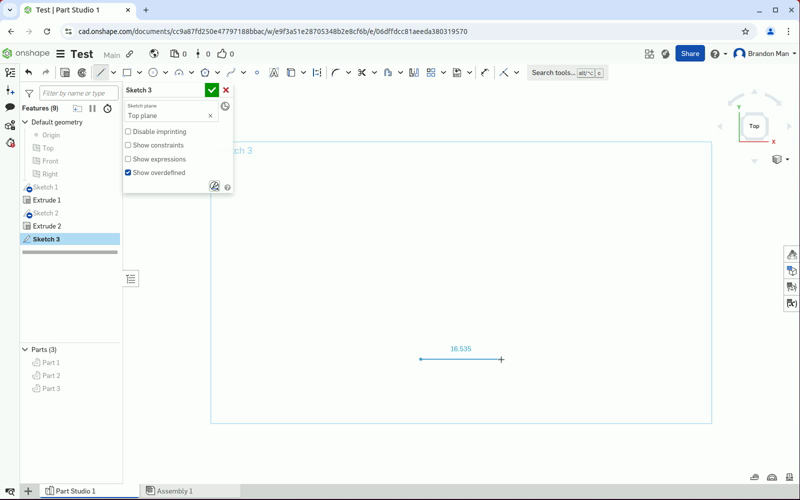
key_up(shift)
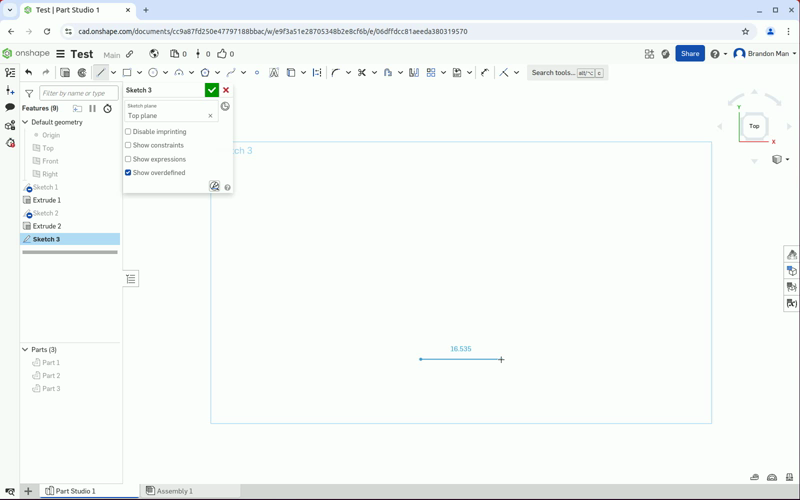
key_down(shift)
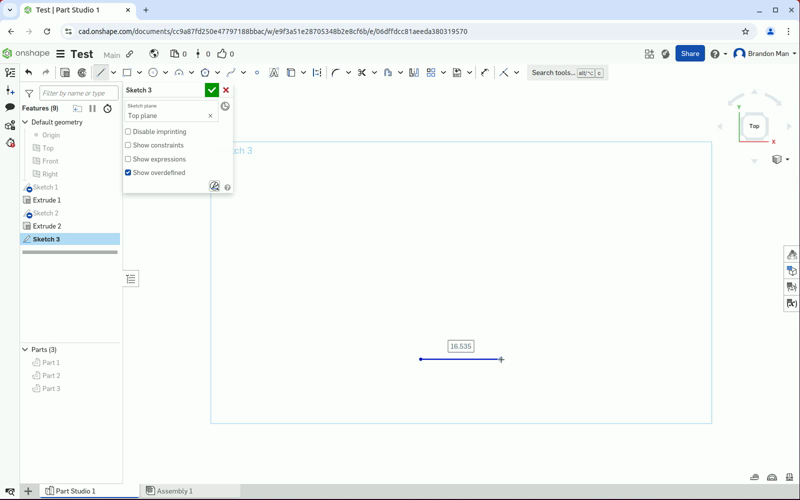
mouse_move(531, 359)
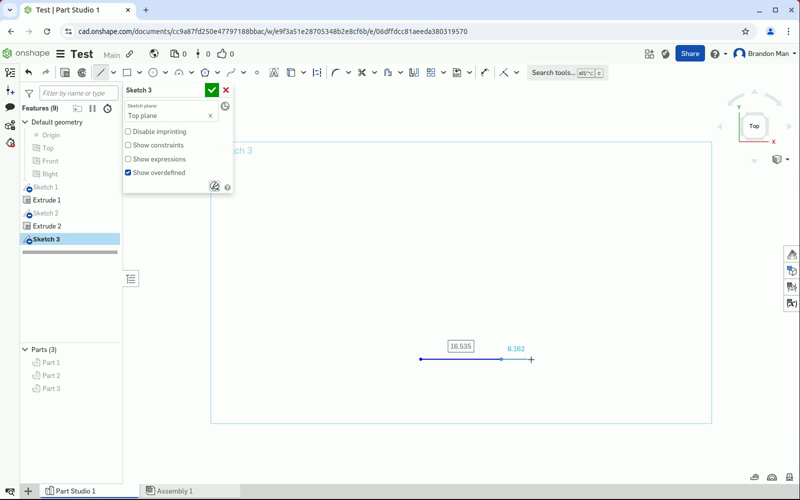
mouse_move(501, 349)
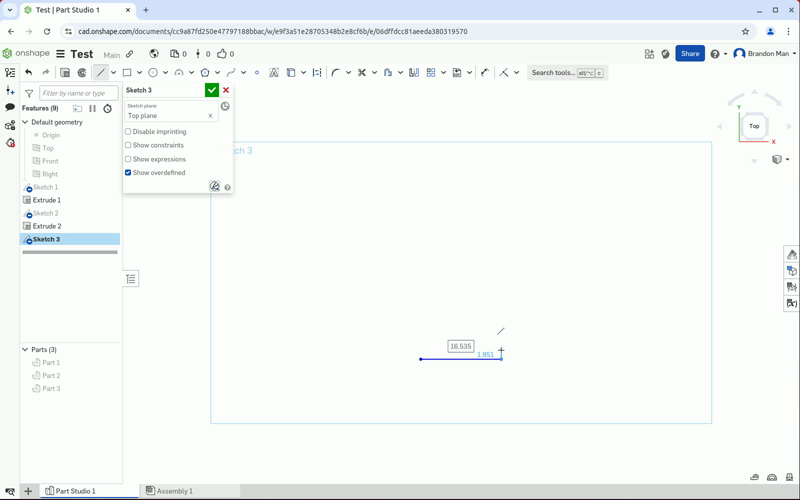
click(501, 349)
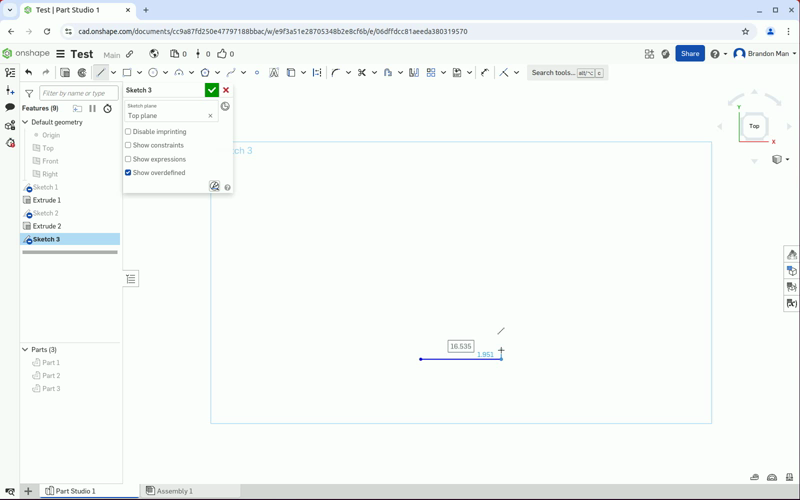
key_up(shift)
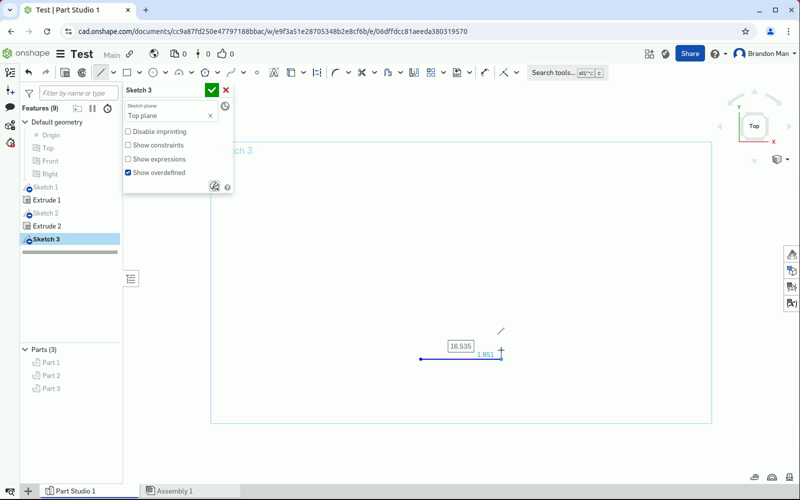
key_down(shift)
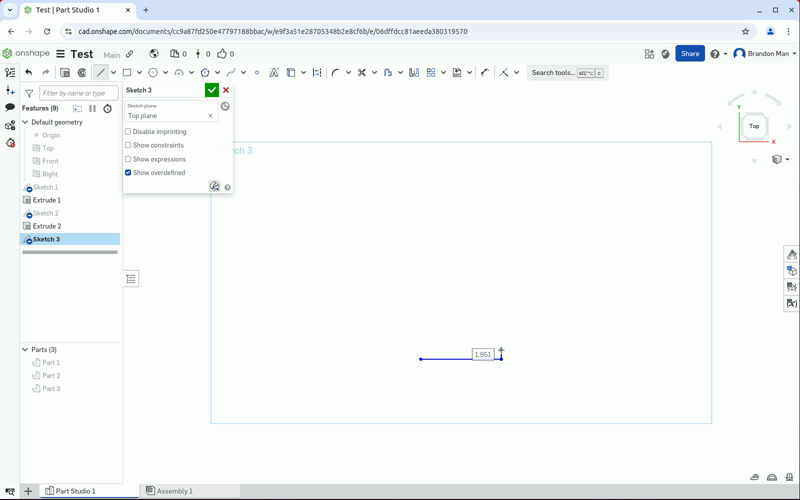
mouse_move(531, 349)
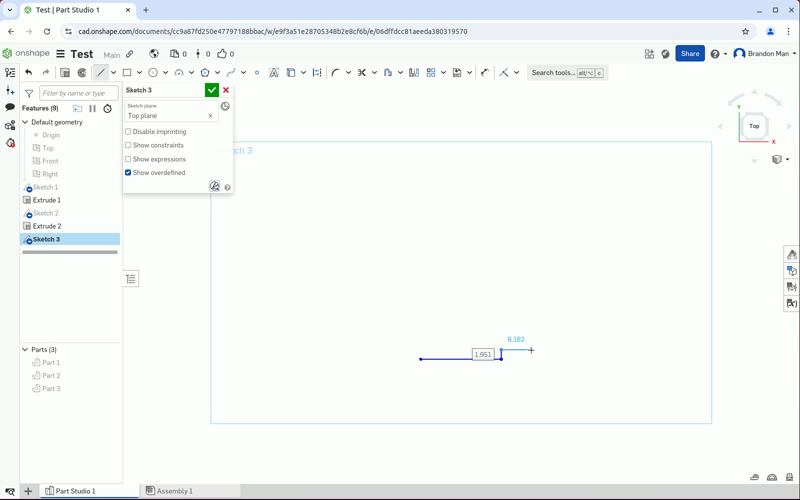
mouse_move(461, 349)
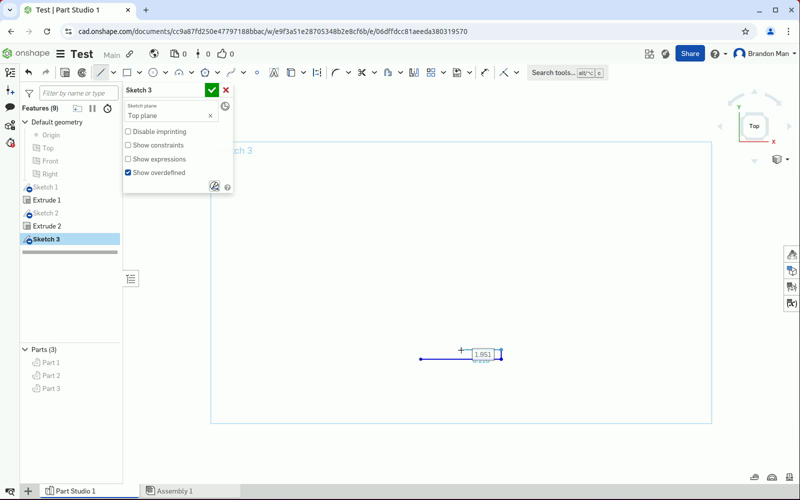
click(461, 349)
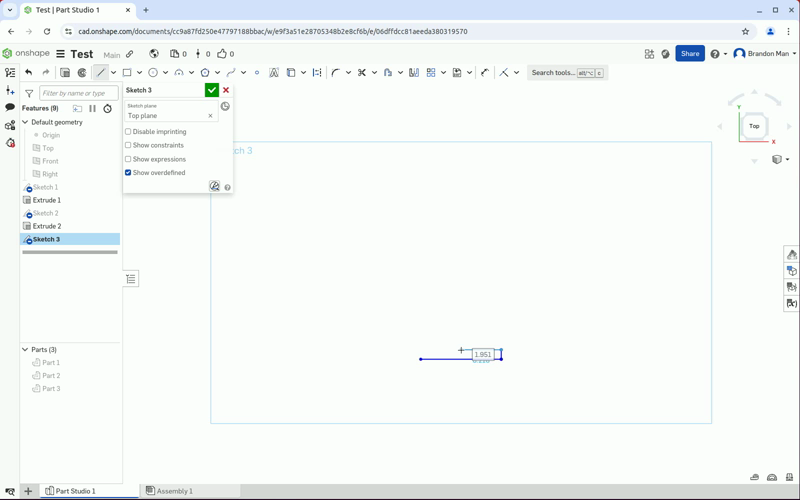
key_up(shift)
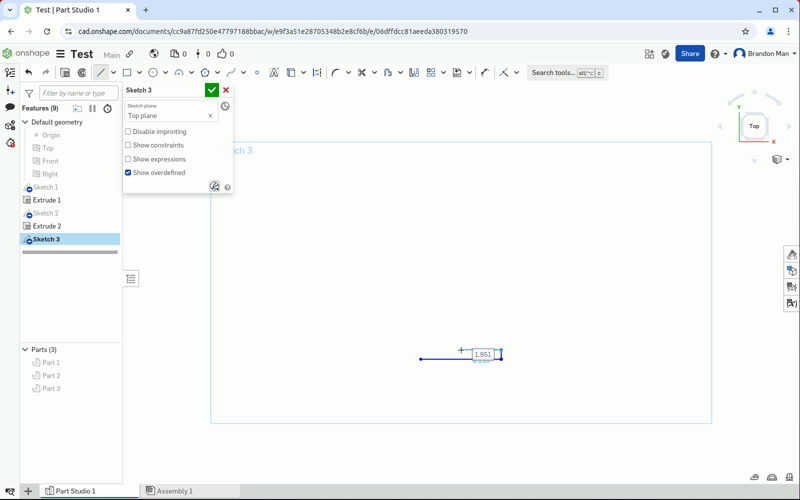
key_down(shift)
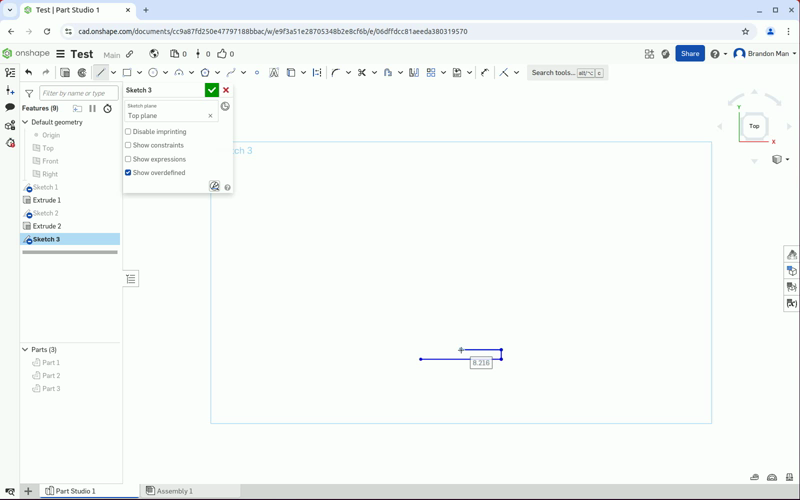
mouse_move(491, 349)
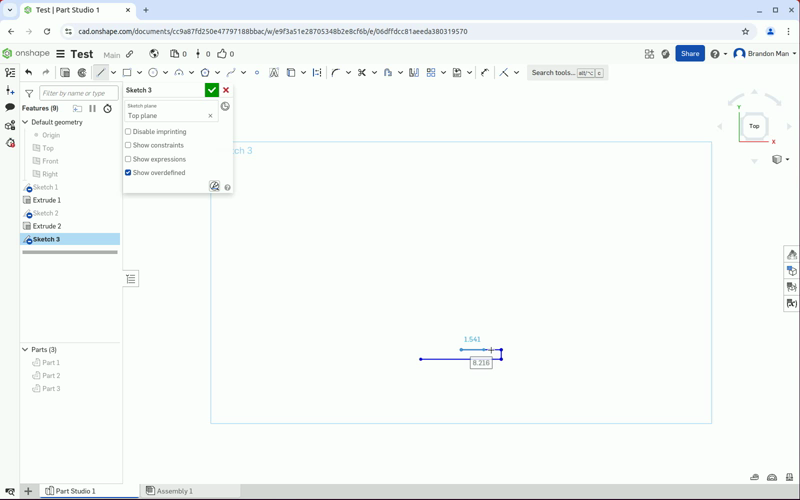
mouse_move(420, 349)
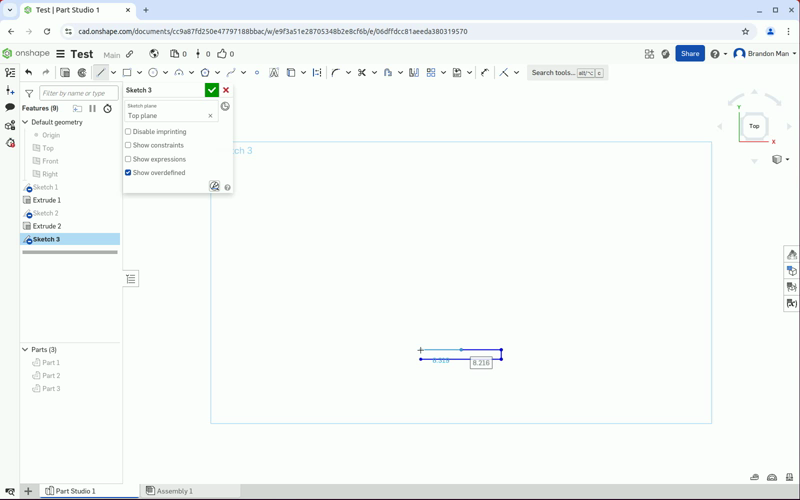
click(420, 349)
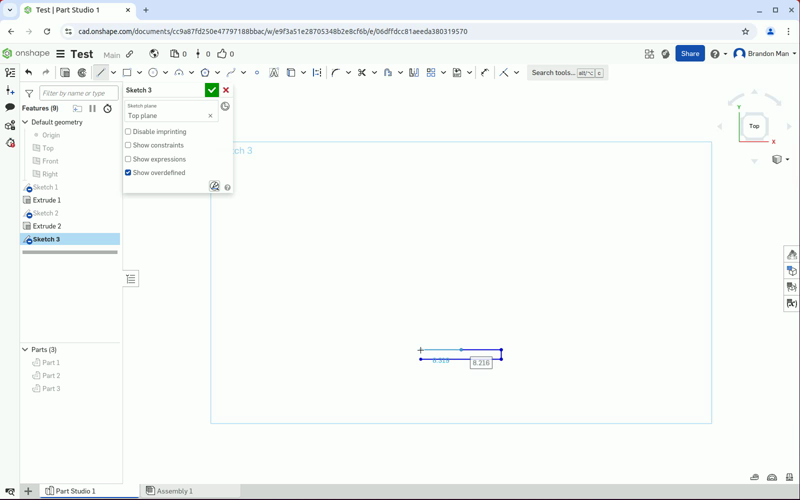
key_up(shift)
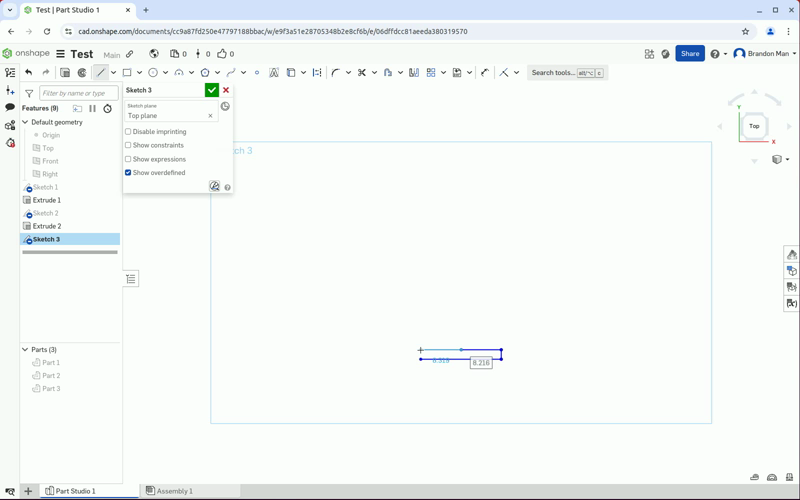
mouse_move(450, 349)
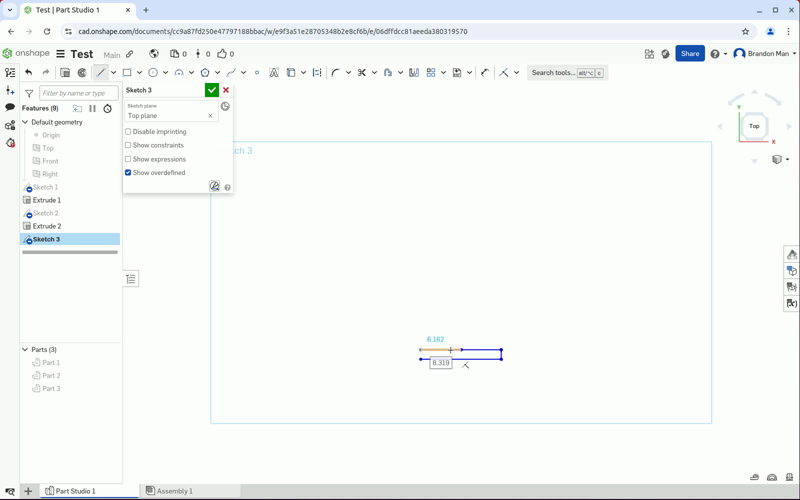
key_down(shift)
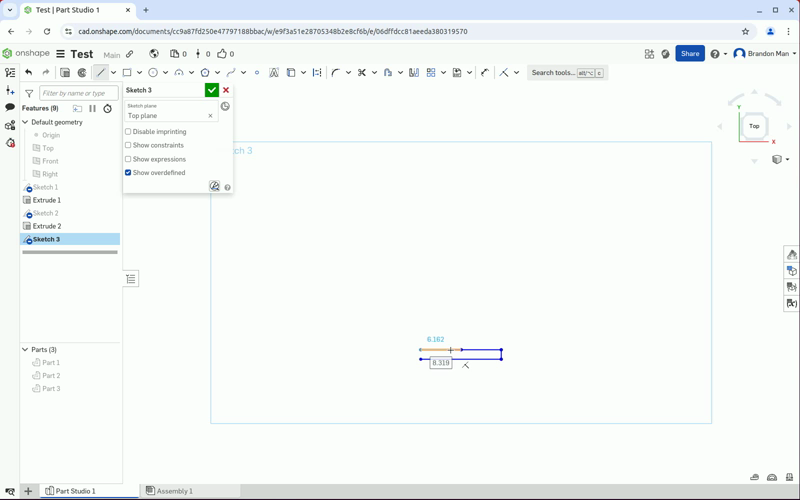
mouse_move(420, 359)
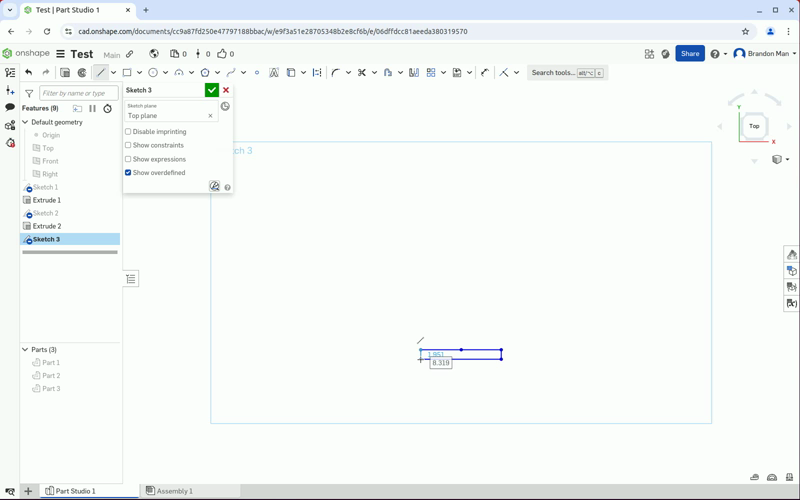
key_up(shift)
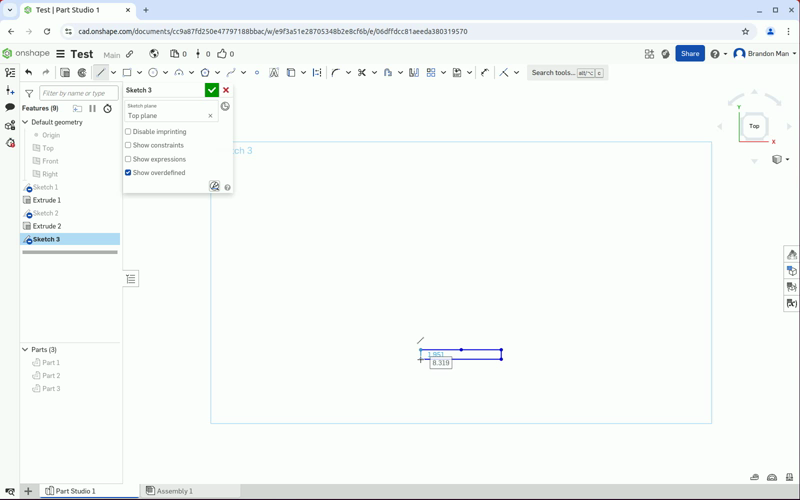
click(420, 359)
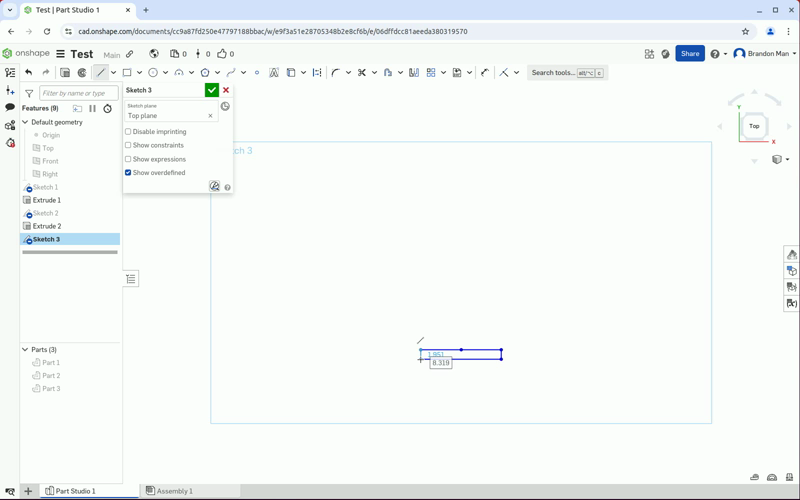
key(esc)
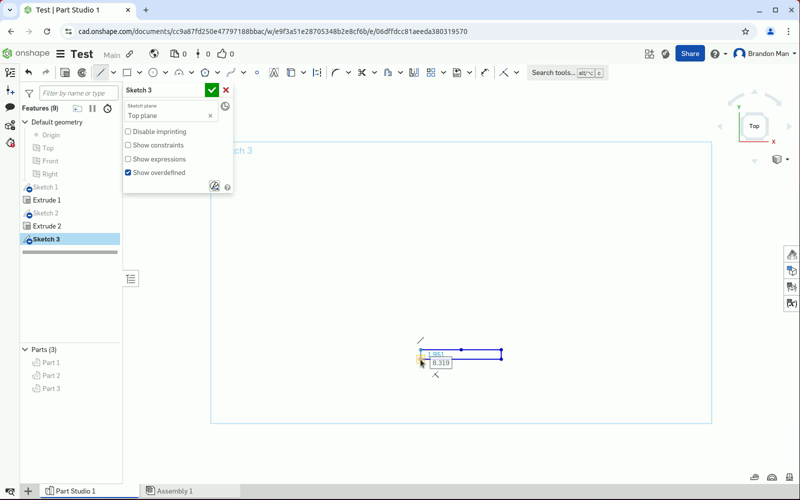
mouse_move(449, 354)
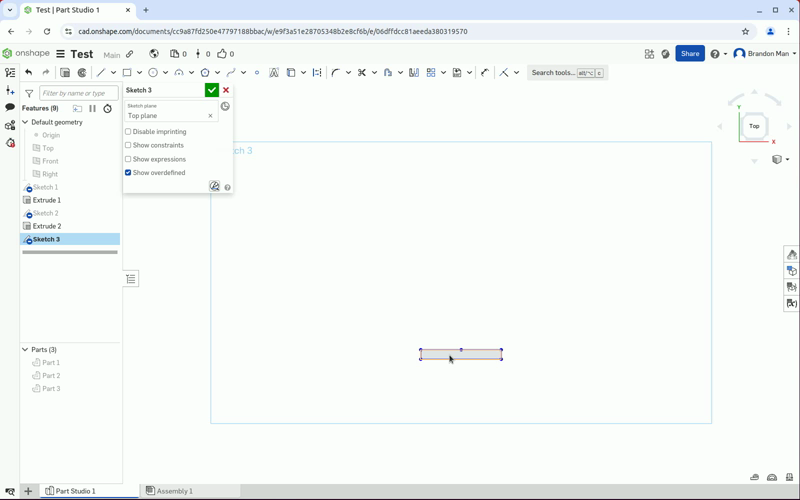
scroll(6)
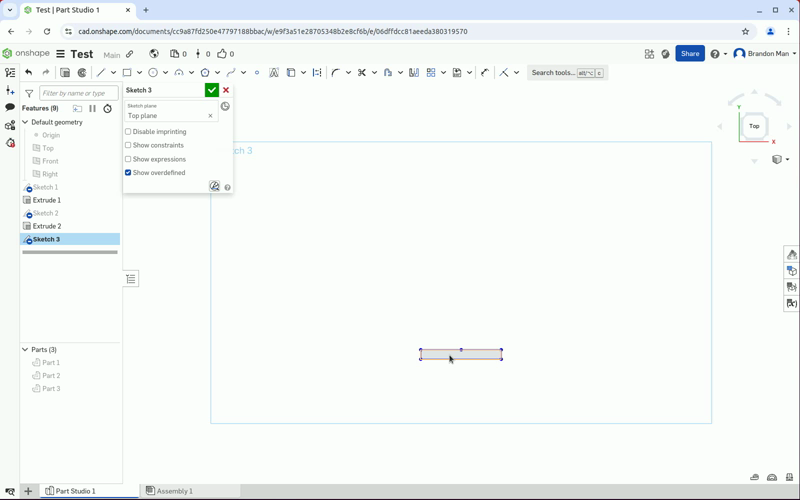
scroll(6)
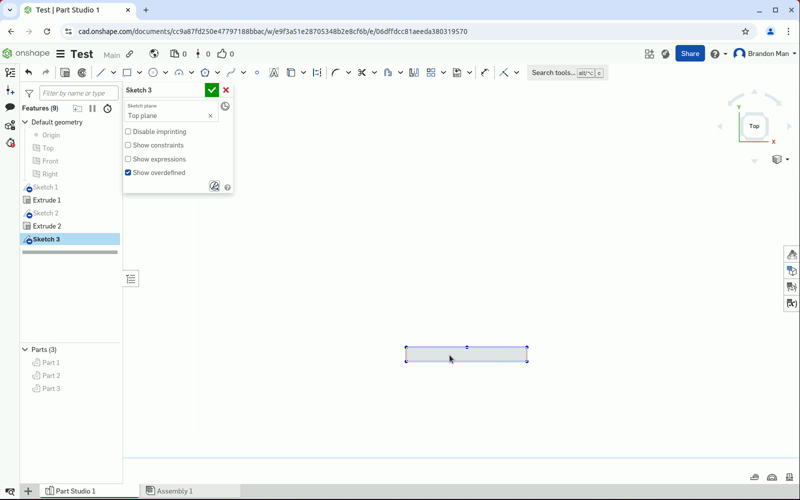
scroll(6)
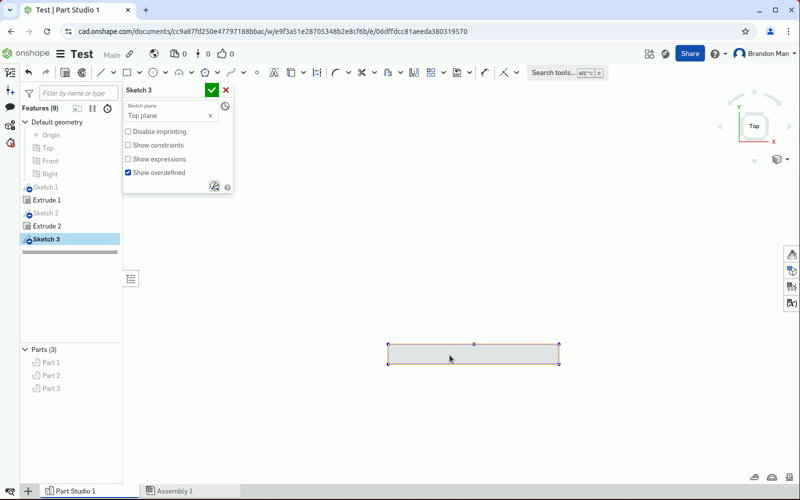
scroll(6)
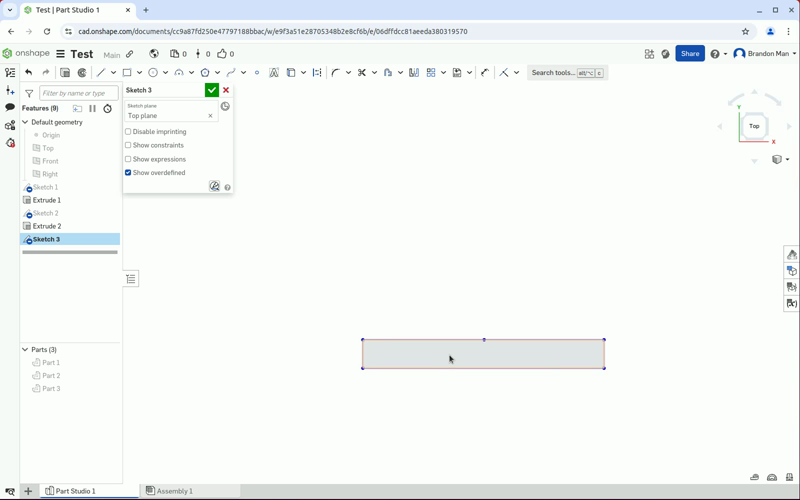
scroll(6)
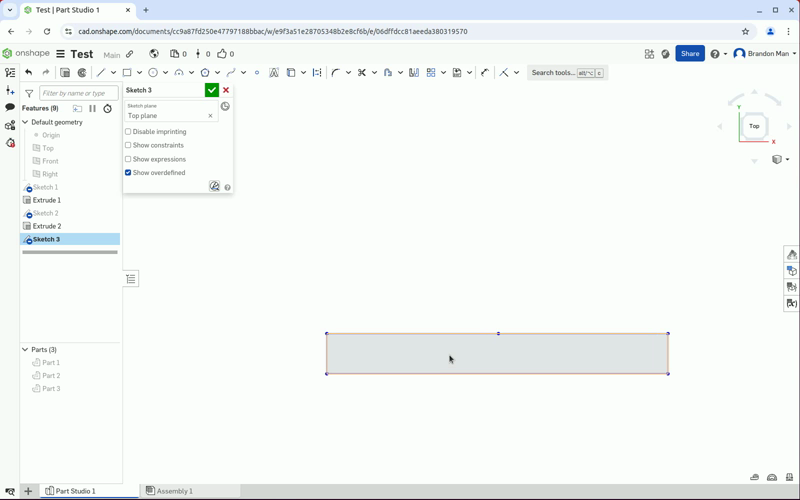
scroll(6)
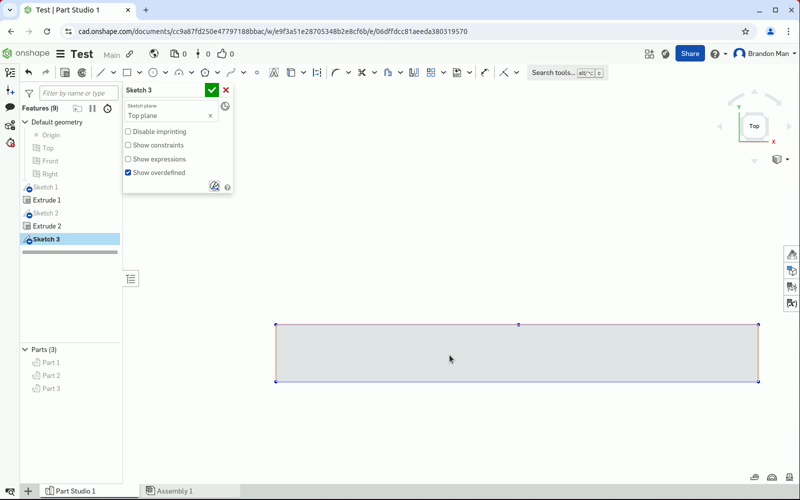
scroll(6)
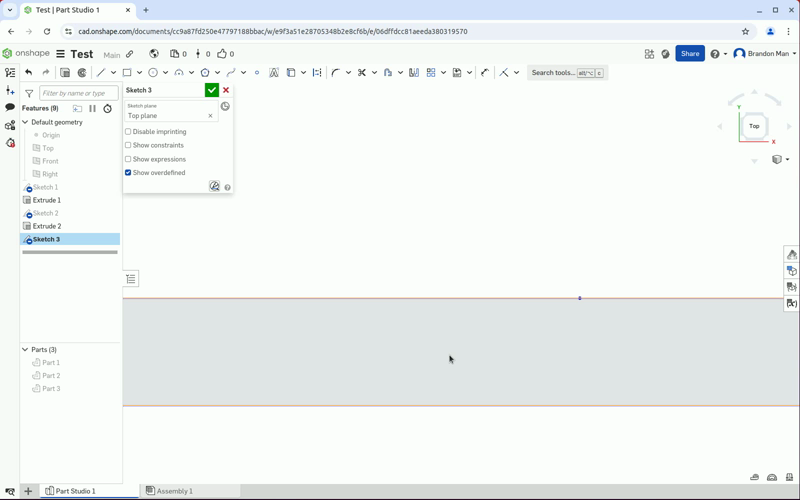
click(449, 354)
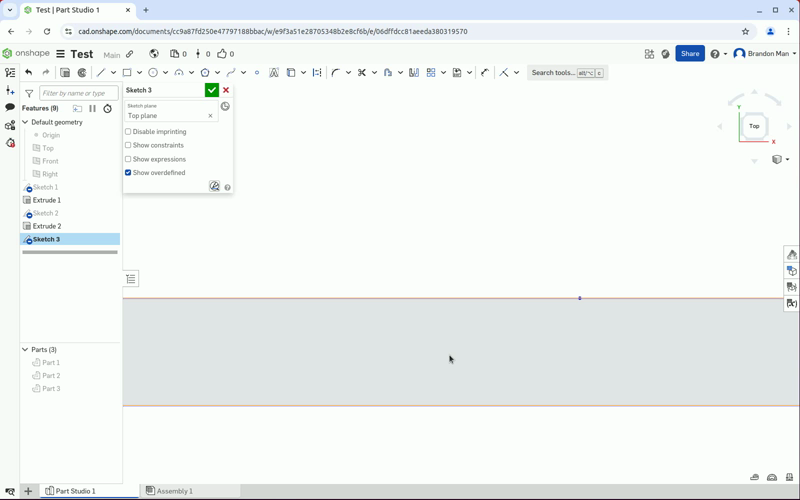
scroll(-6)
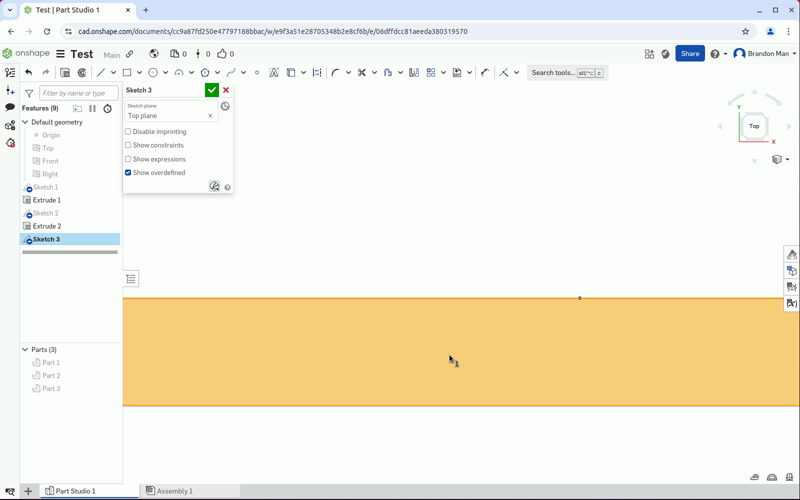
scroll(-6)
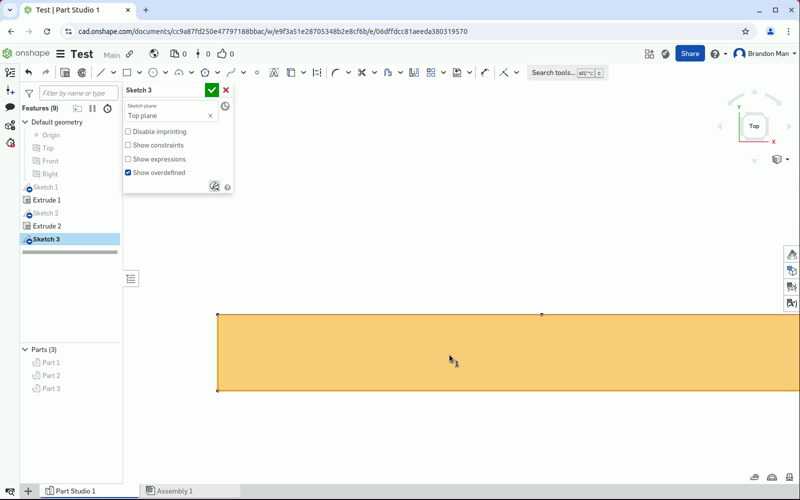
scroll(-6)
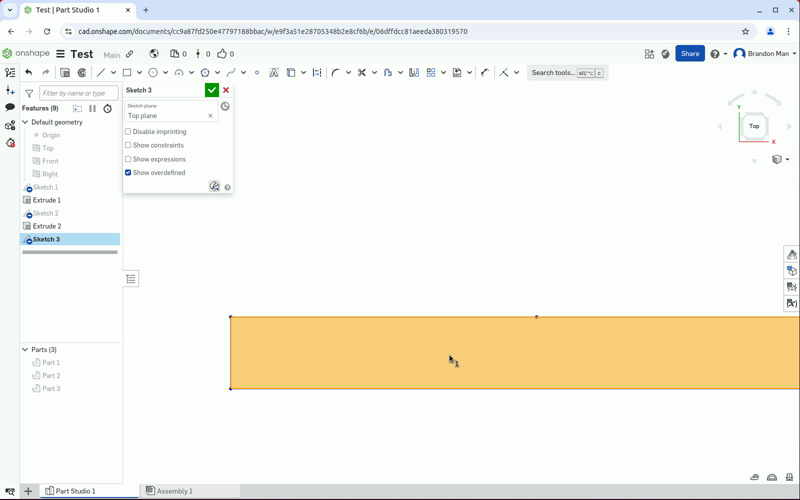
scroll(-6)
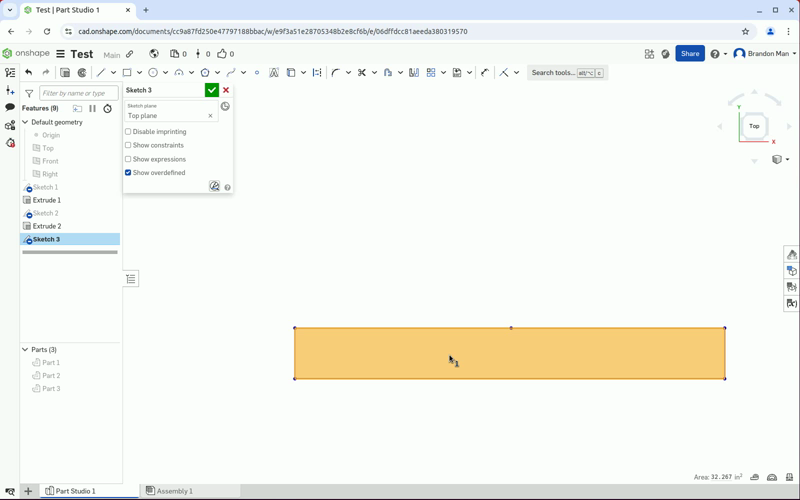
scroll(-6)
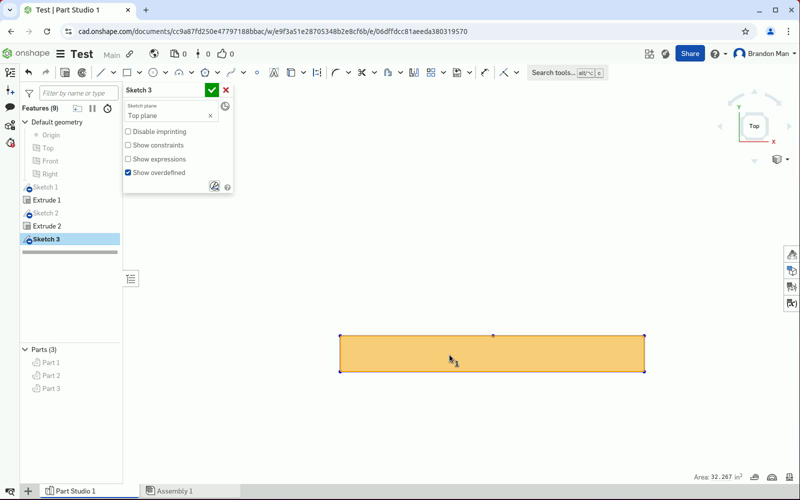
scroll(-6)
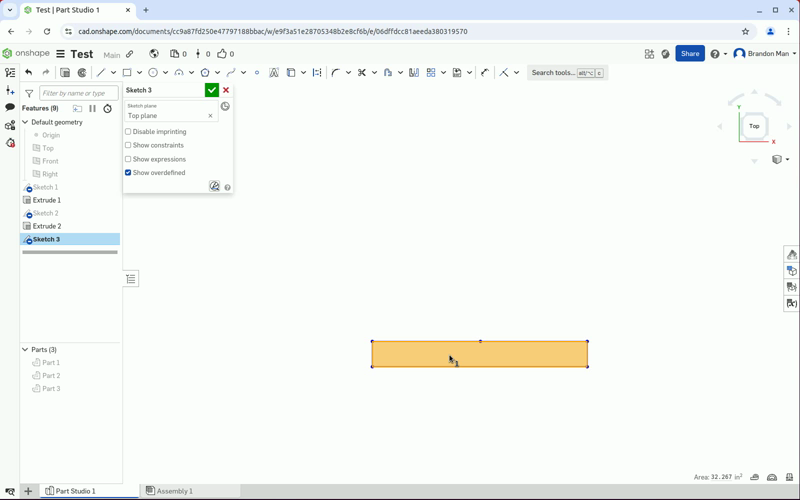
scroll(-6)
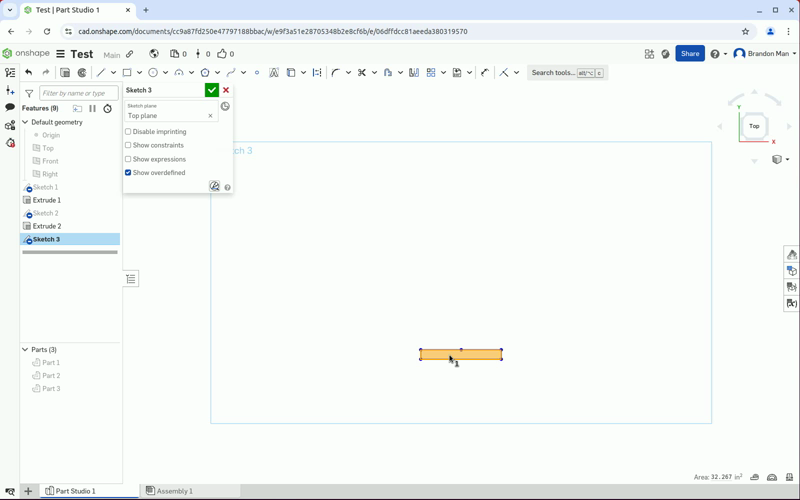
mouse_move(73, 352)
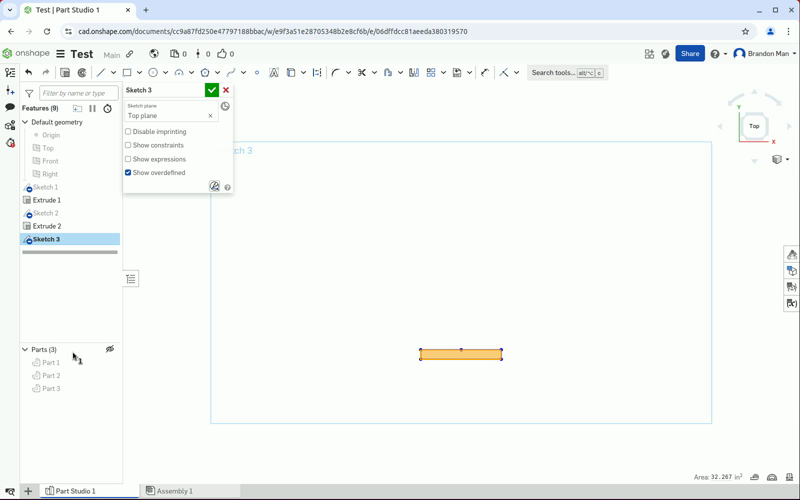
key(shift+y)
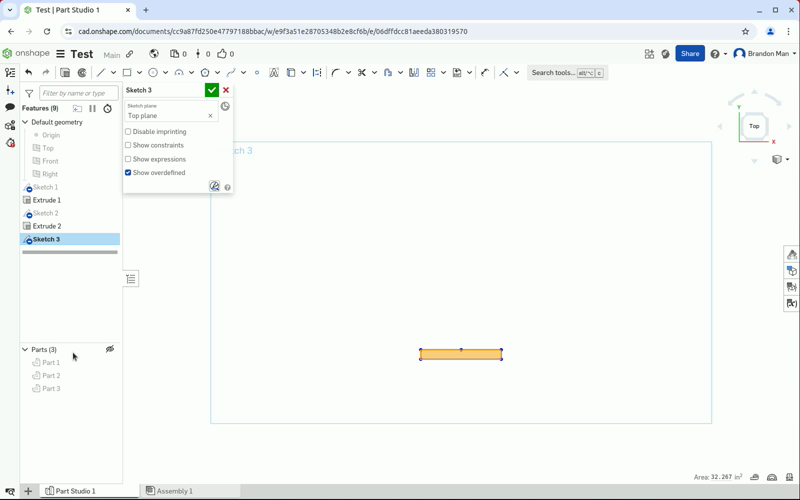
key(shift+e)
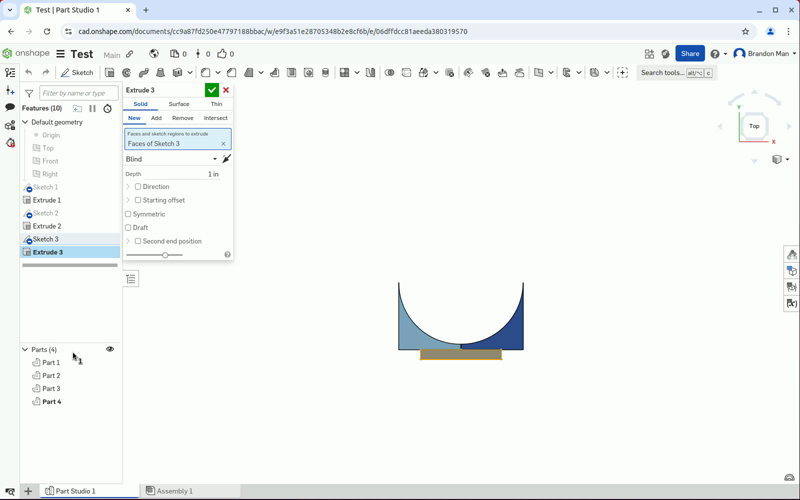
mouse_move(143, 106)
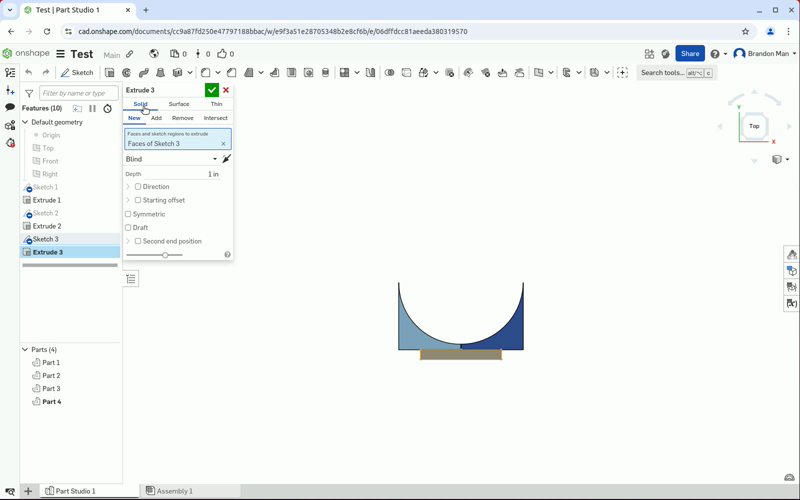
click(143, 106)
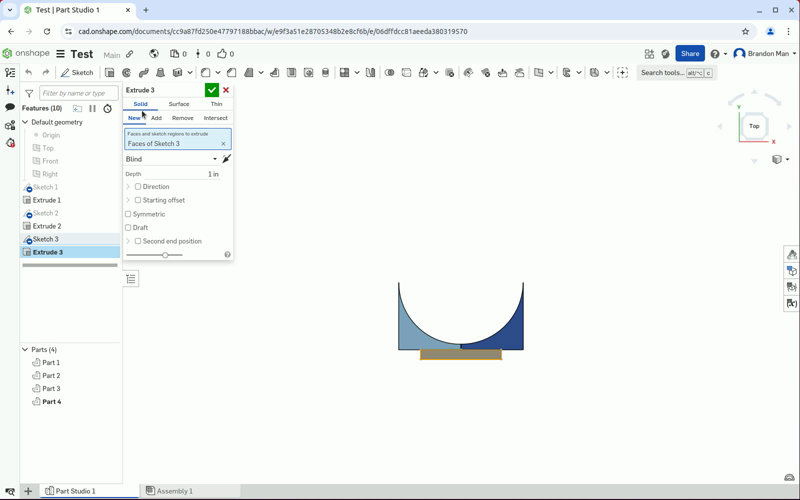
mouse_move(137, 120)
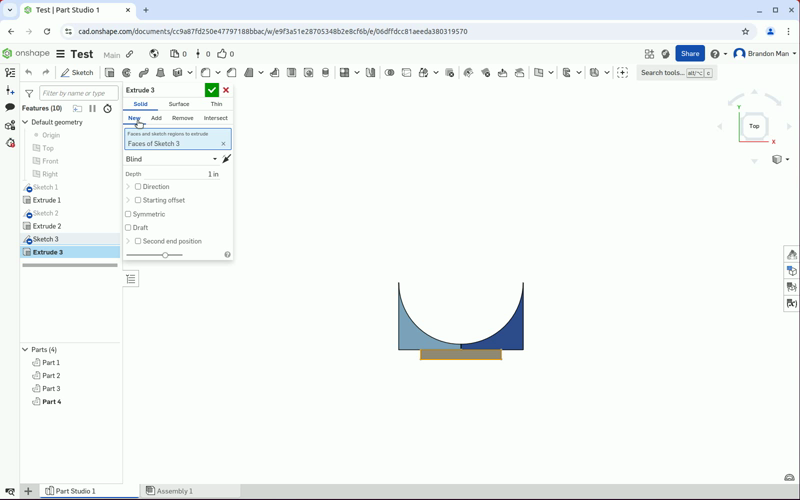
click(137, 120)
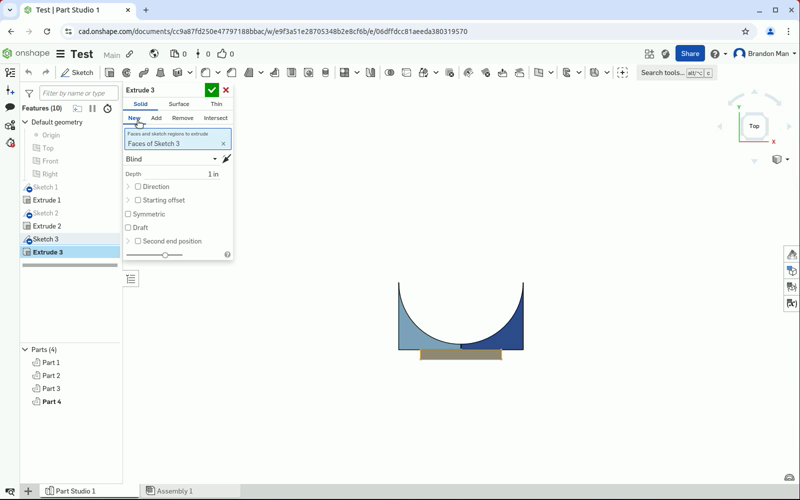
key(tab, 4)
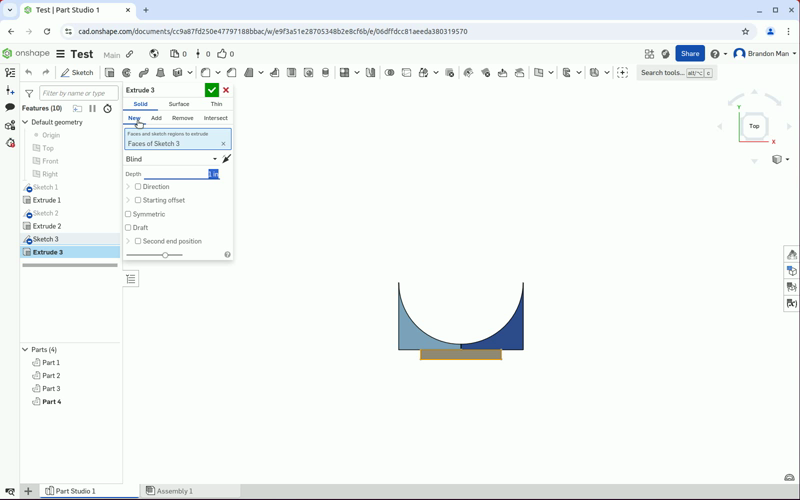
text(1.444)
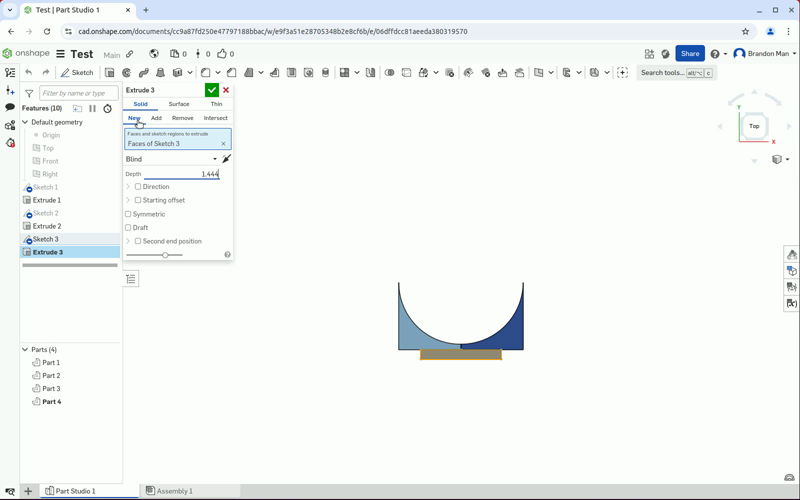
key(enter)
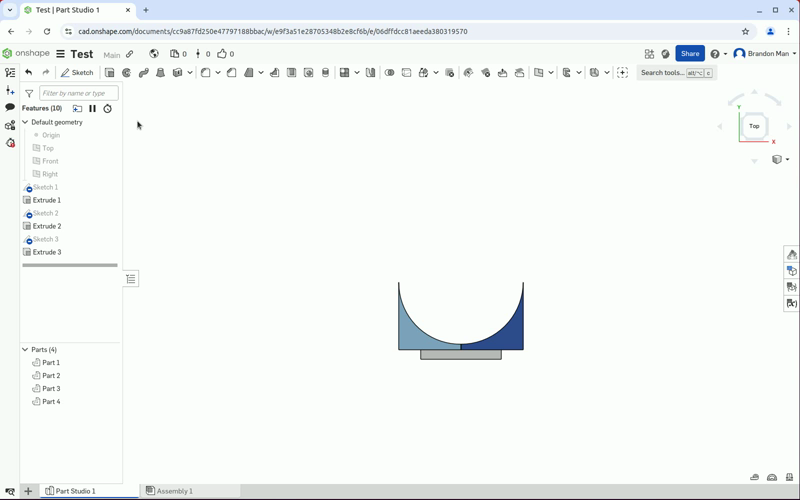
key(shift+h)
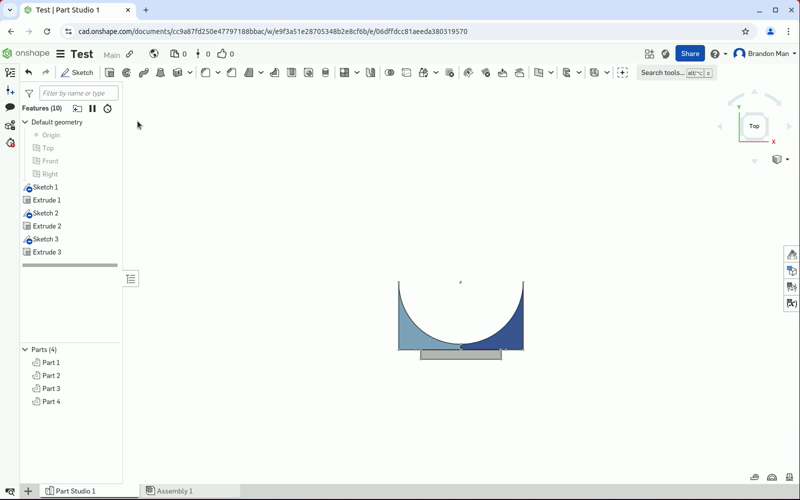
key(shift+h)
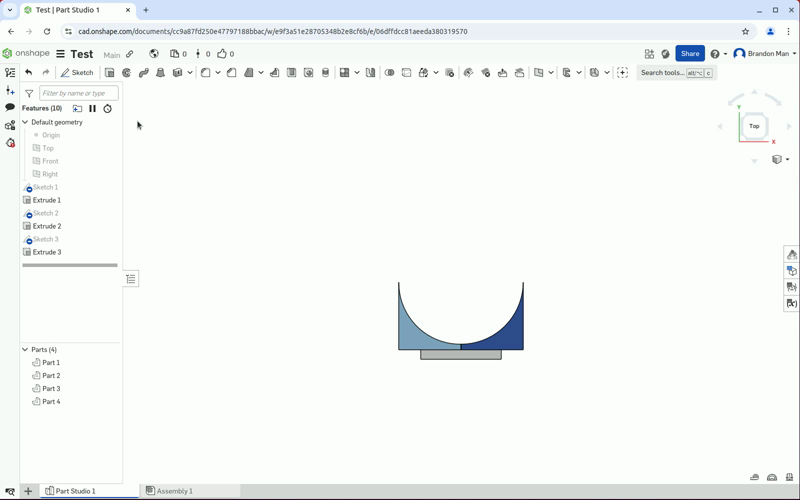
mouse_move(73, 189)
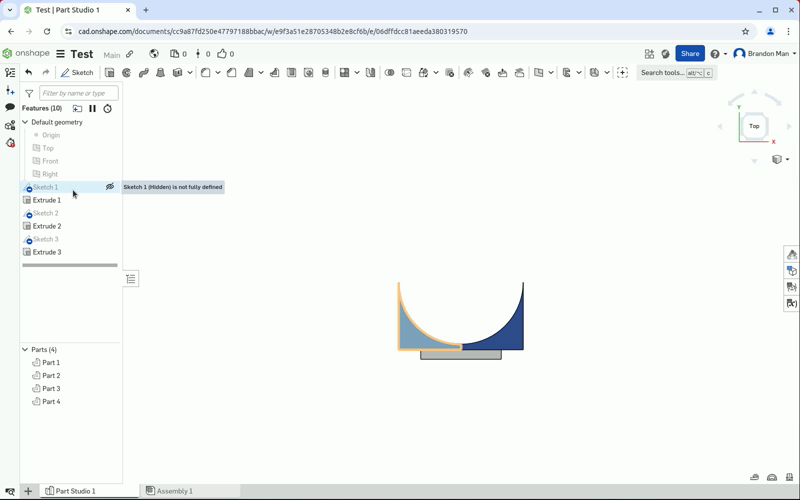
click(73, 189)
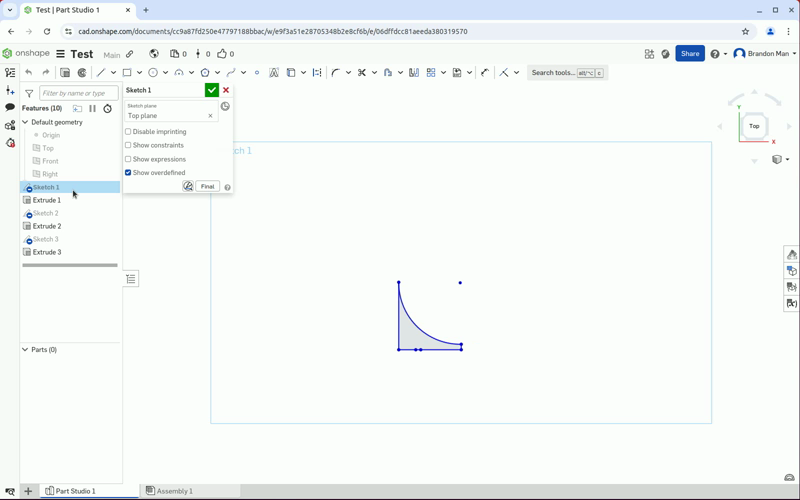
mouse_move(229, 92)
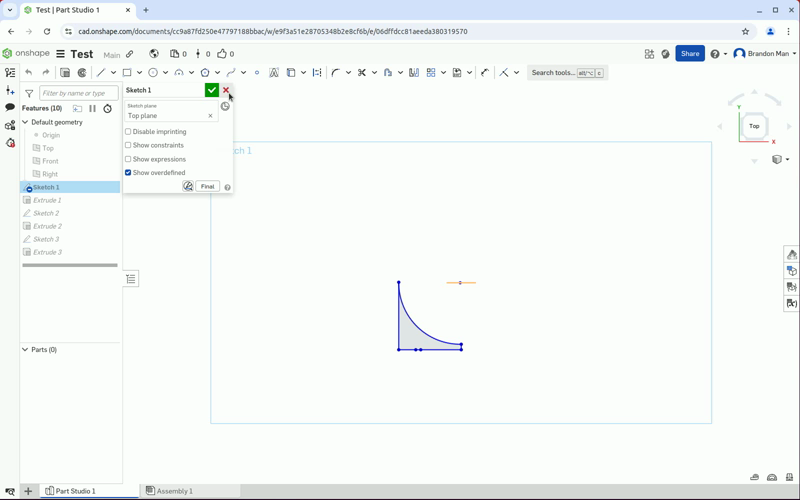
click(229, 92)
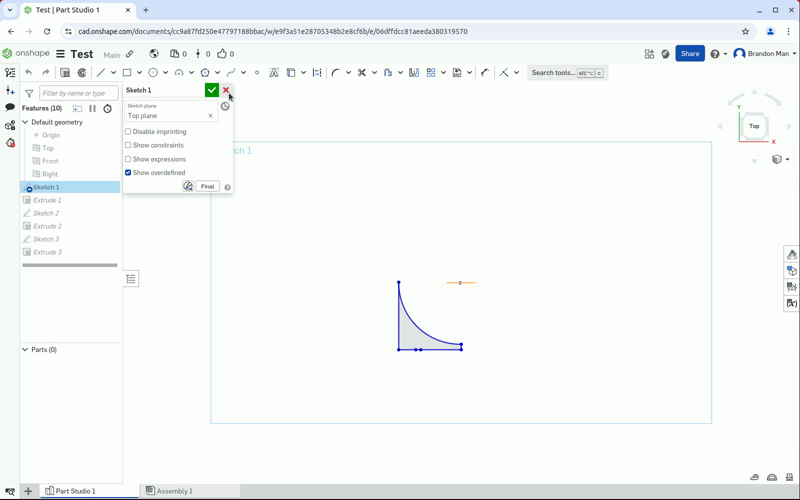
key(shift+s)
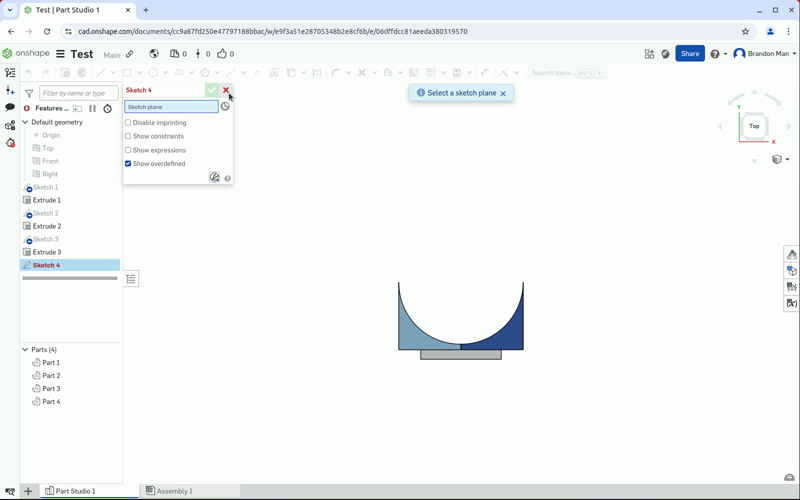
mouse_move(73, 150)
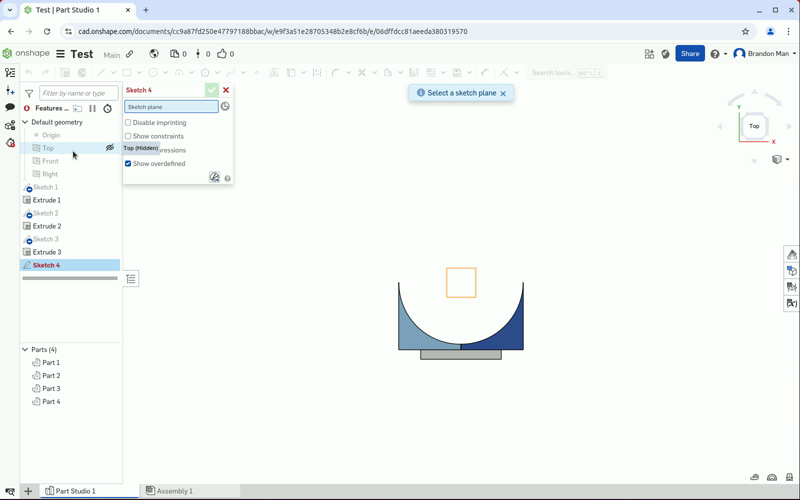
click(73, 150)
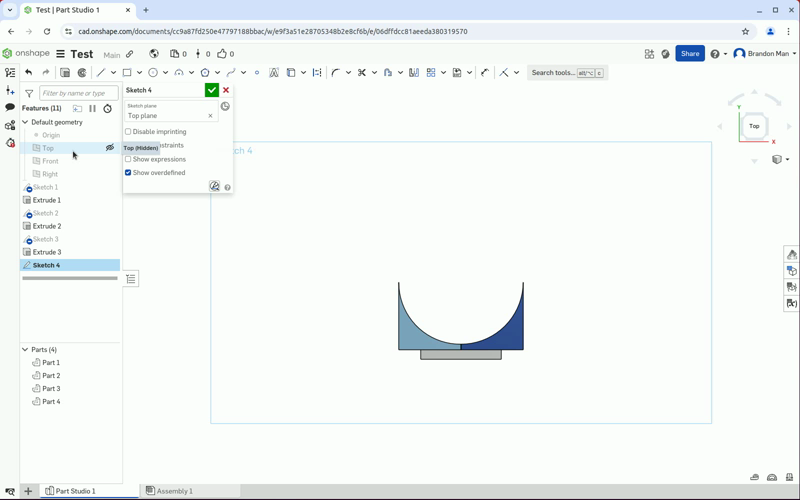
mouse_move(73, 352)
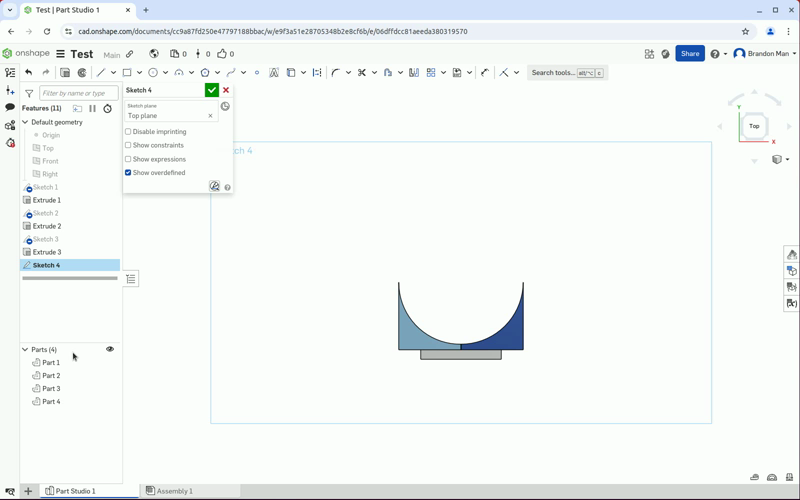
key(y)
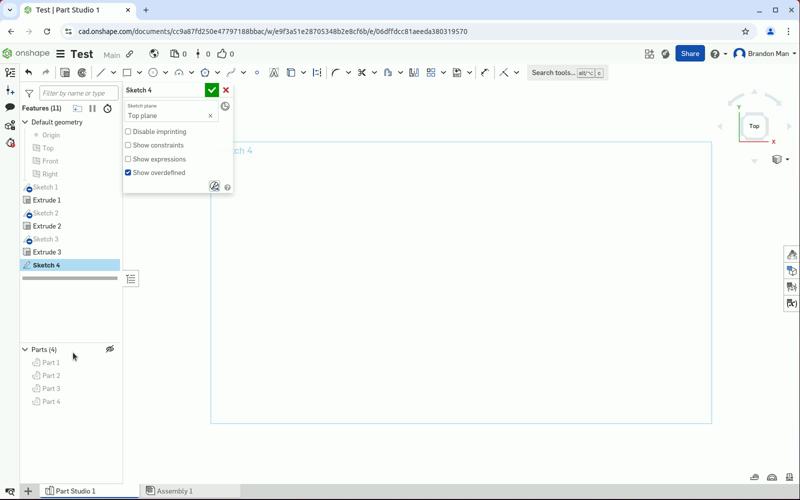
key(l)
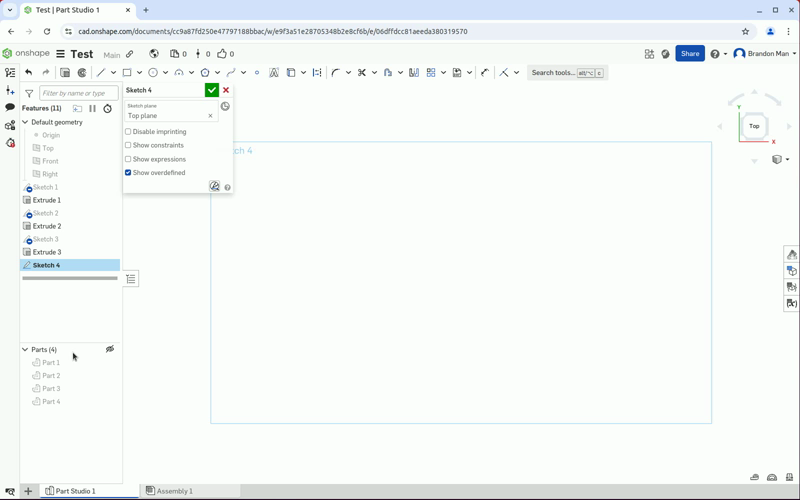
key_down(shift)
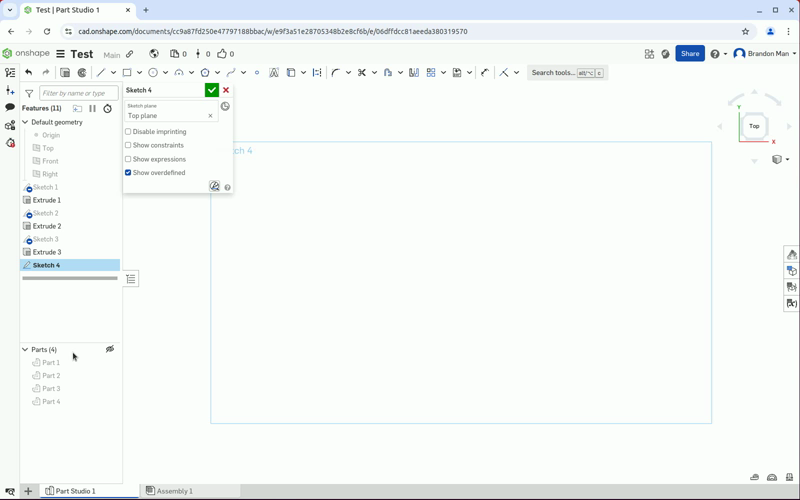
mouse_move(416, 359)
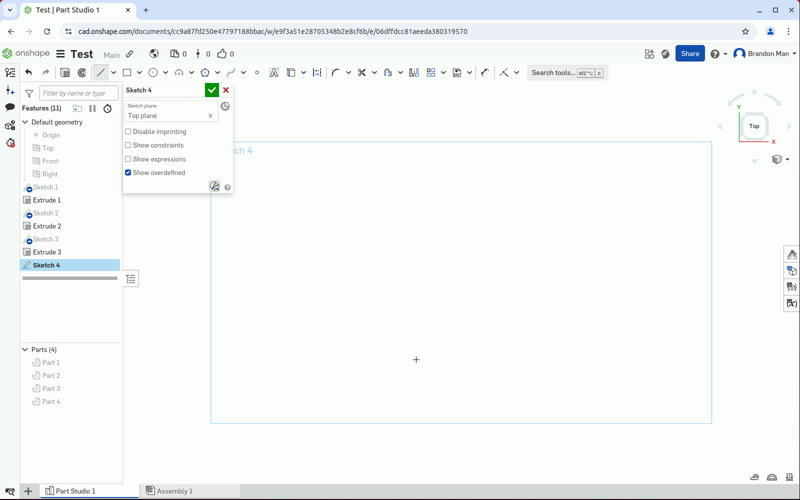
click(416, 359)
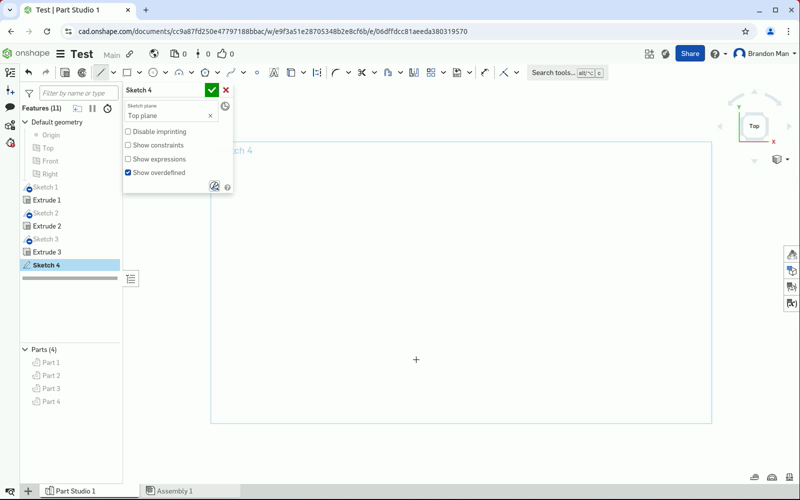
key_up(shift)
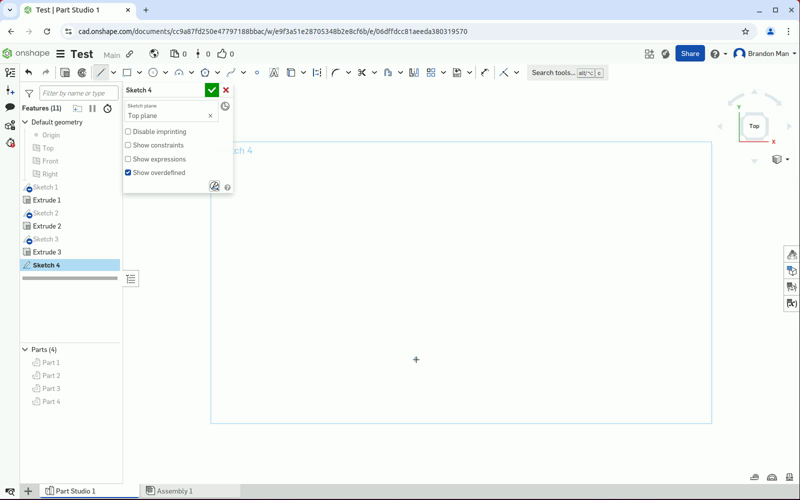
key_down(shift)
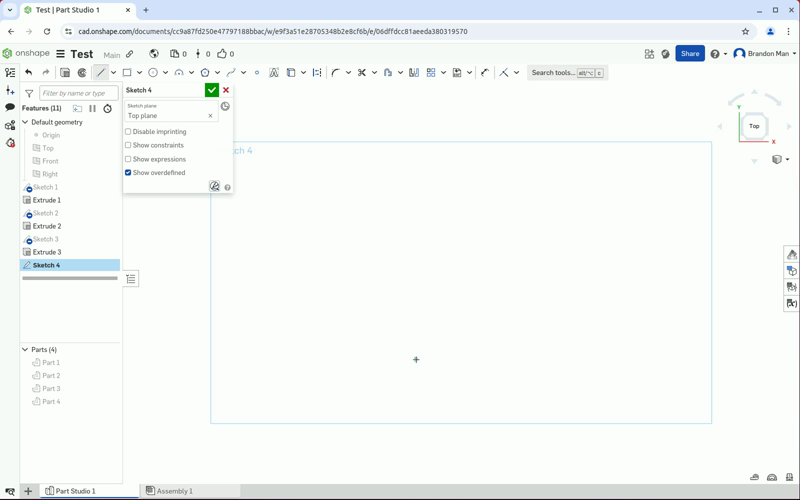
mouse_move(446, 359)
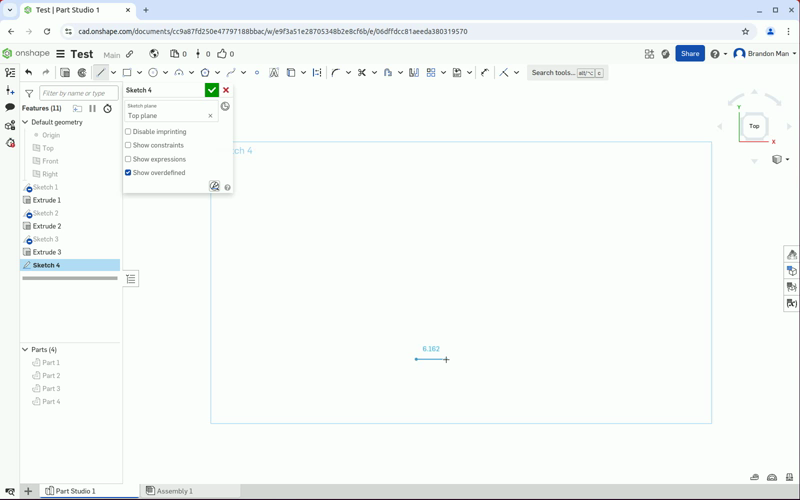
mouse_move(422, 359)
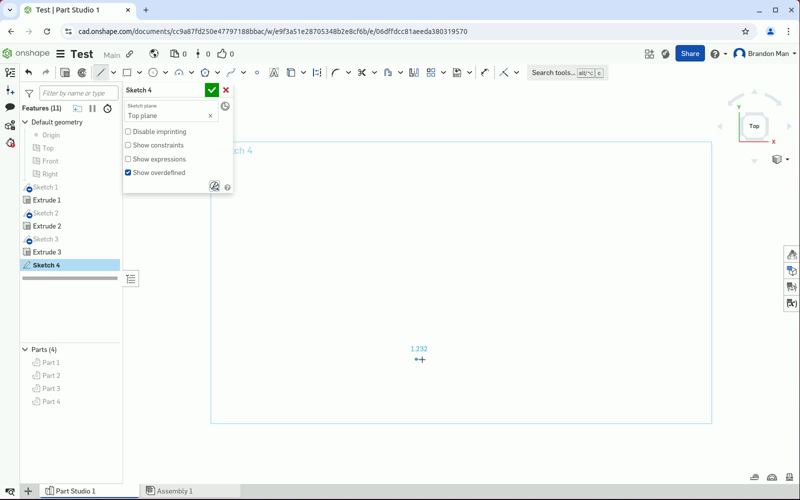
scroll(6)
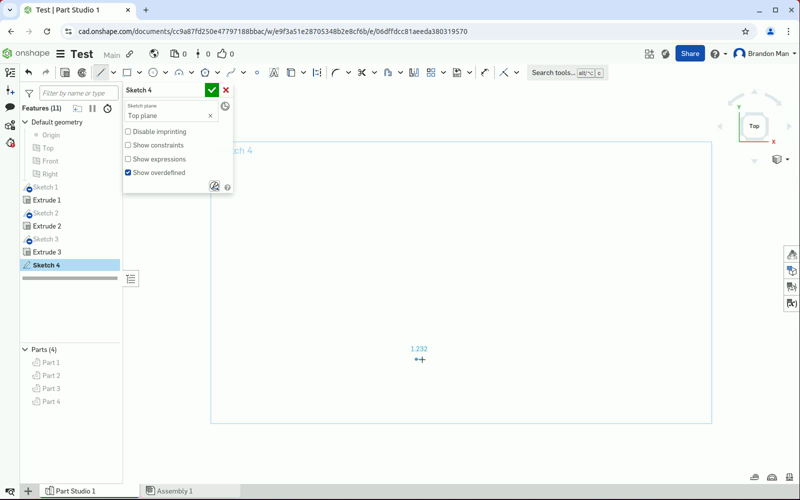
scroll(6)
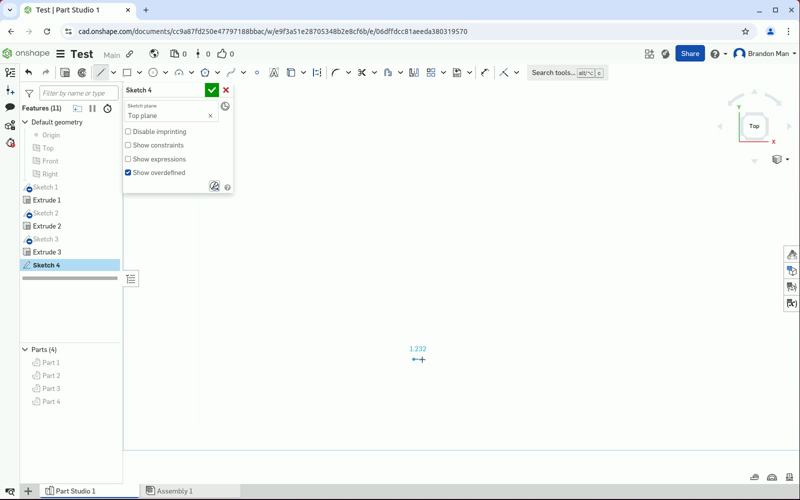
scroll(6)
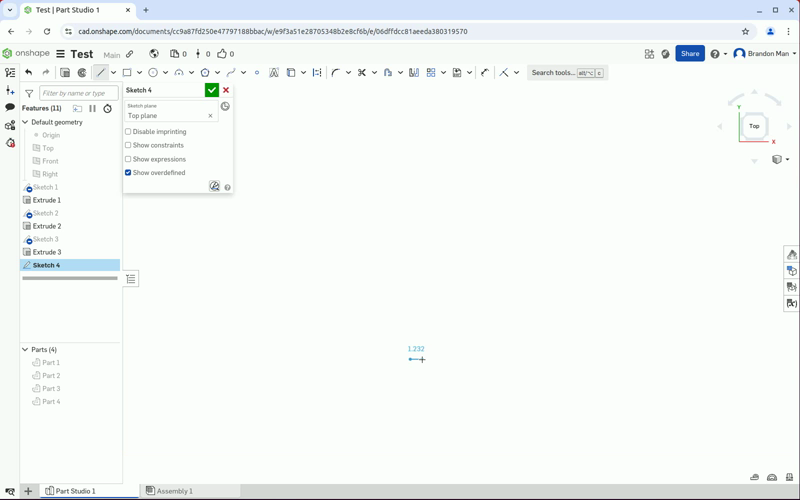
scroll(6)
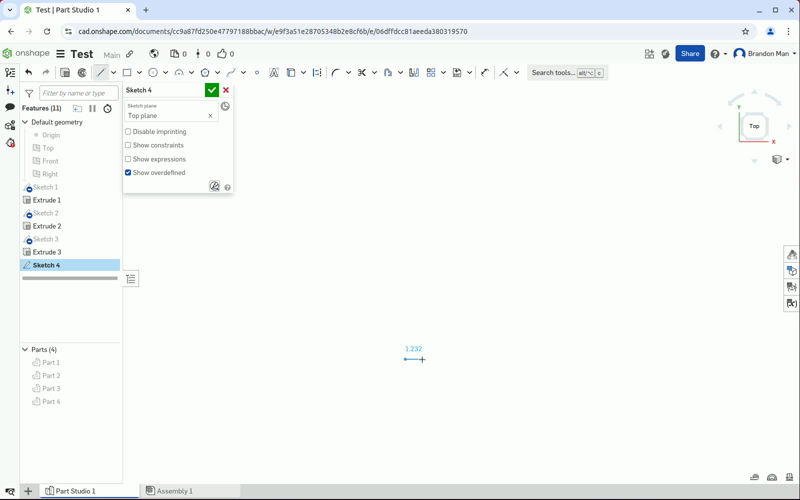
scroll(6)
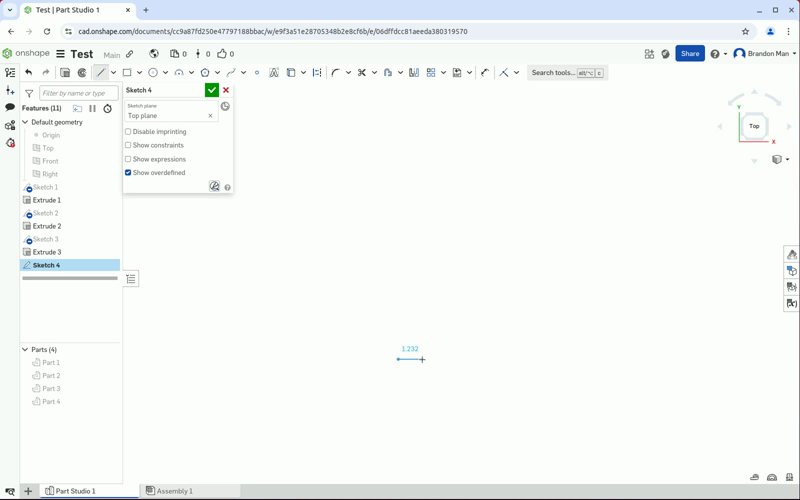
scroll(6)
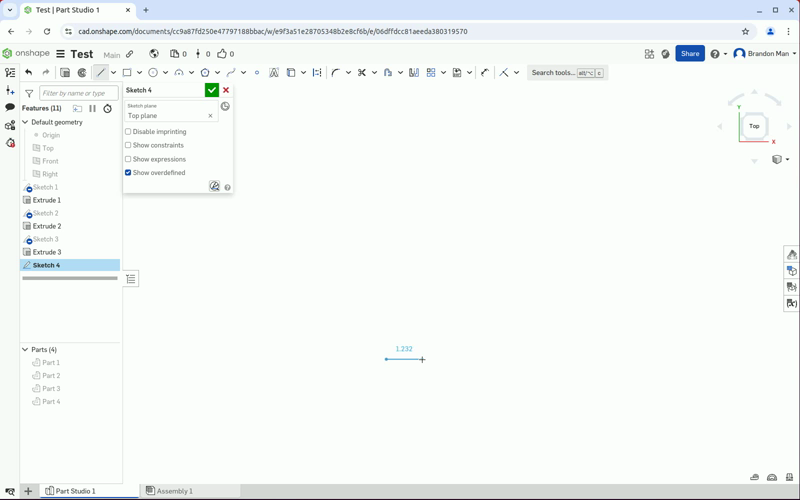
scroll(6)
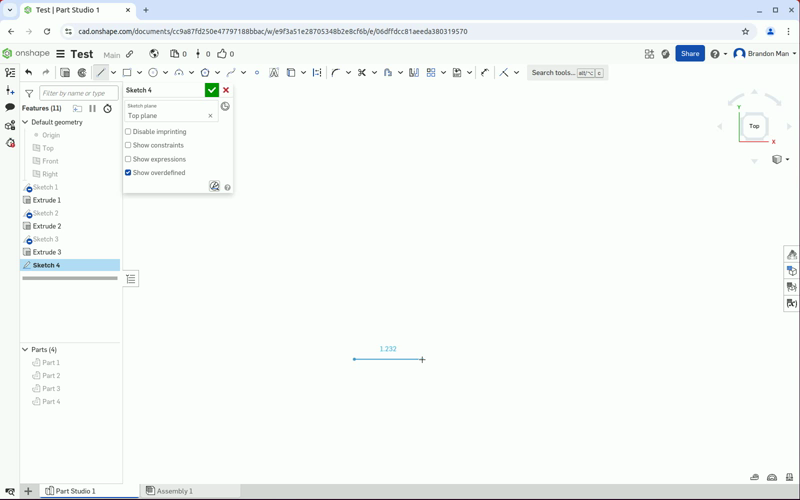
click(422, 359)
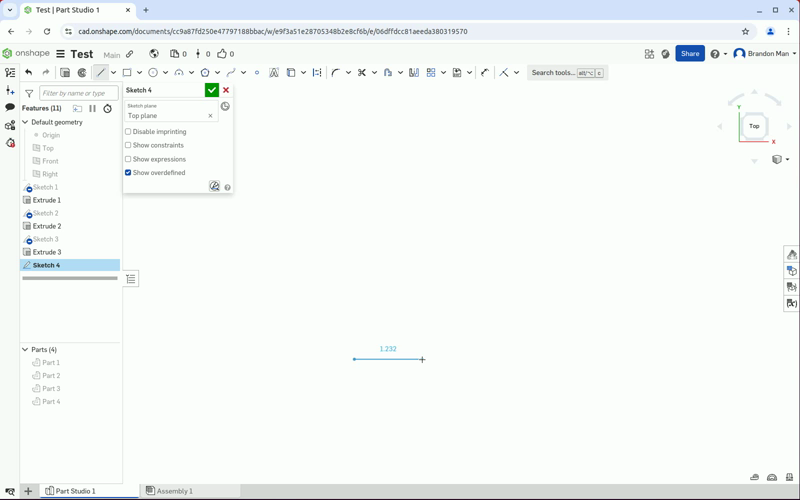
scroll(-6)
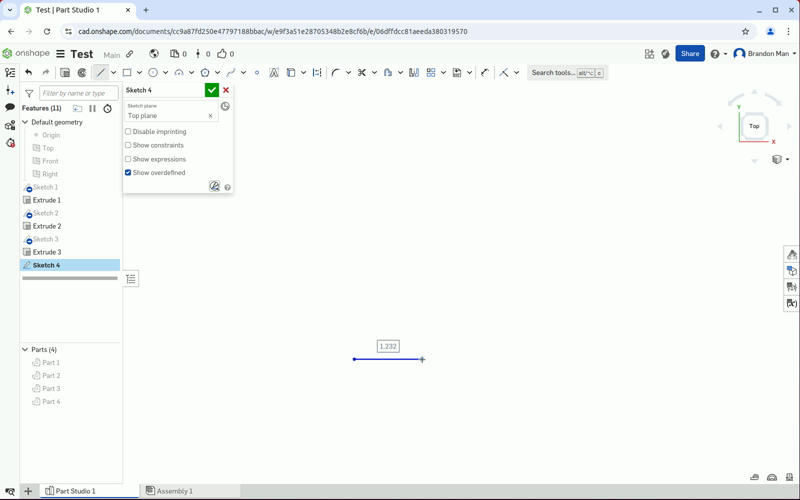
scroll(-6)
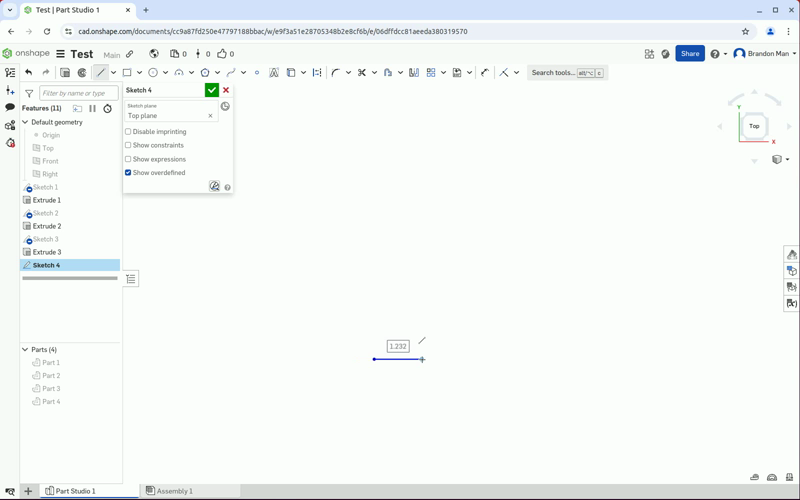
scroll(-6)
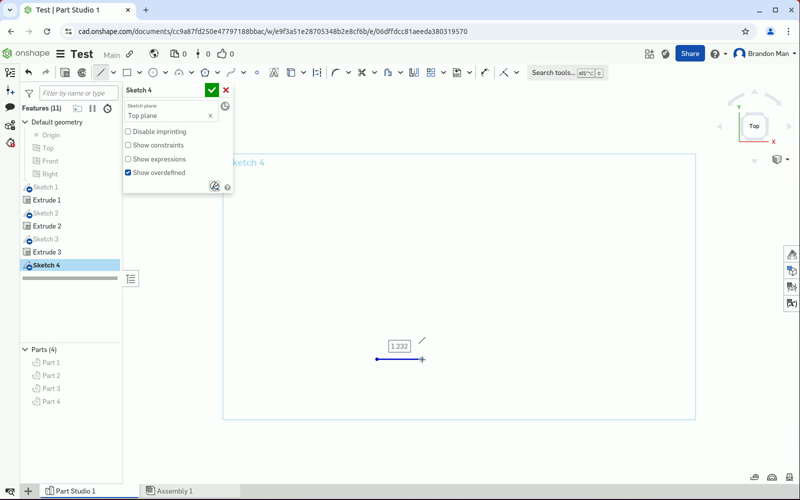
scroll(-6)
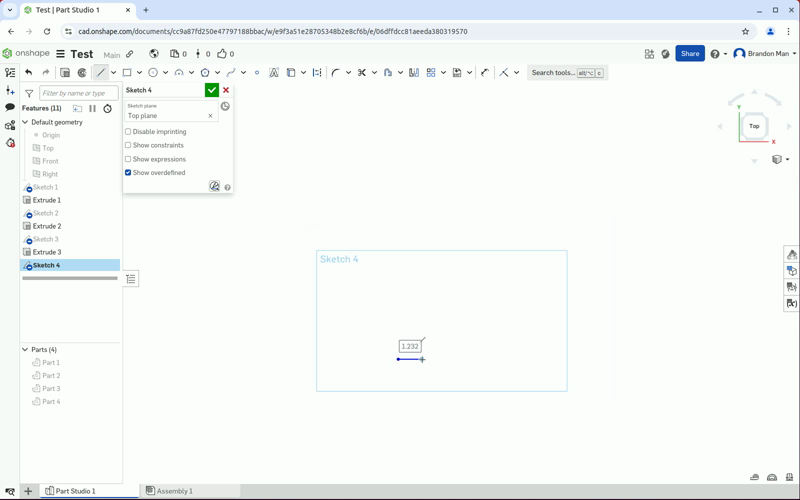
scroll(-6)
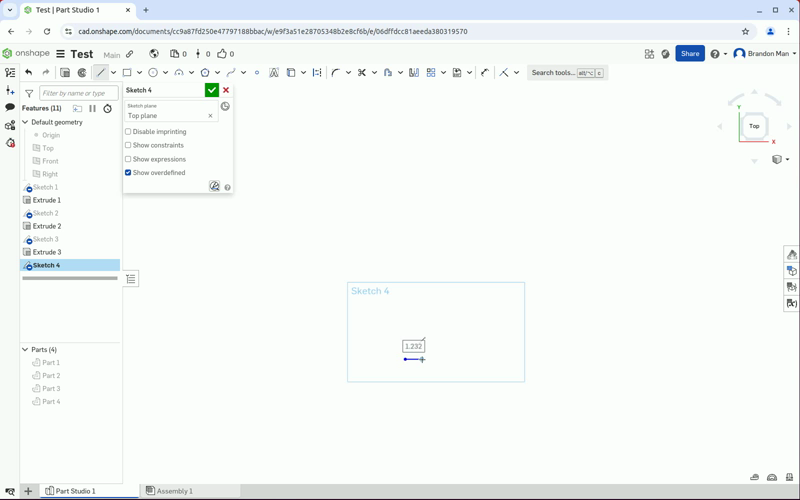
scroll(-6)
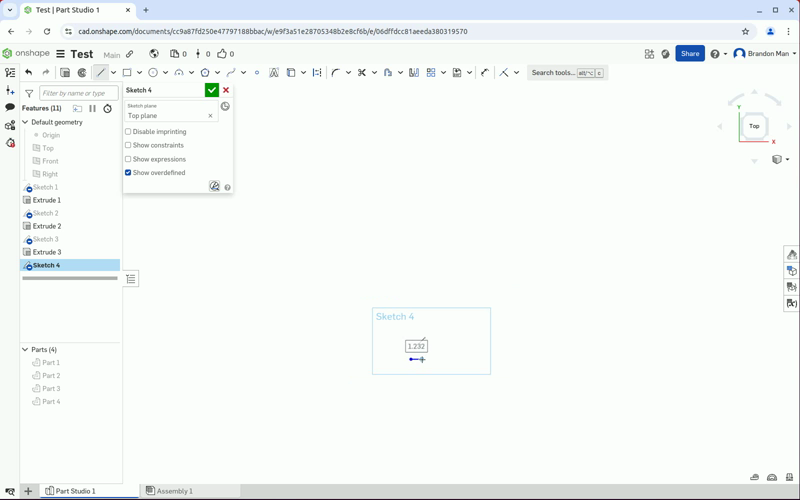
scroll(-6)
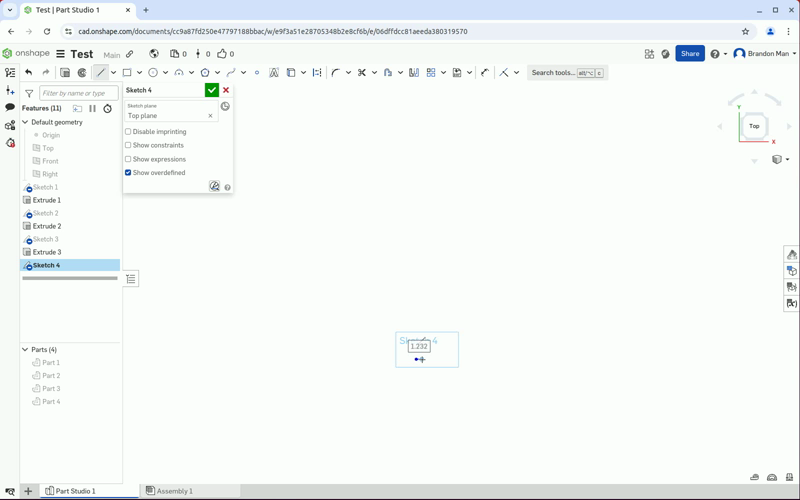
key_up(shift)
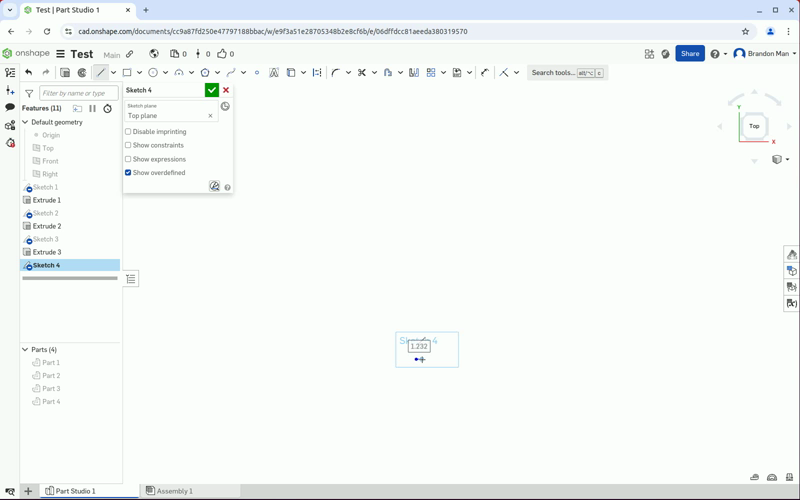
key_down(shift)
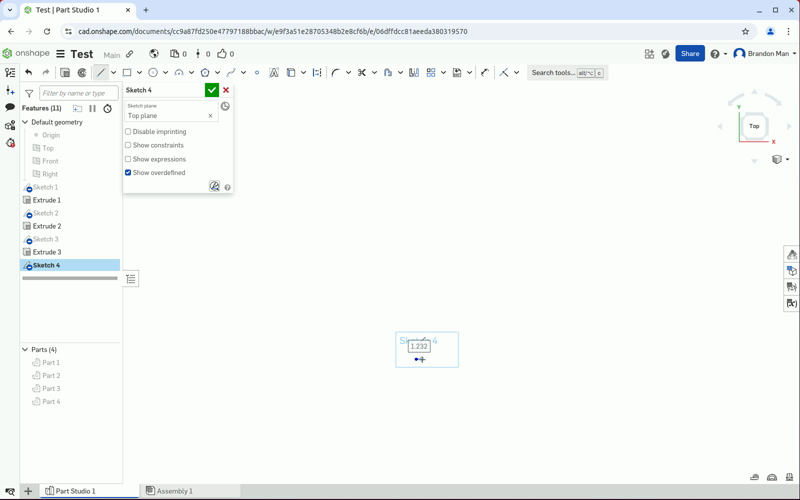
mouse_move(452, 359)
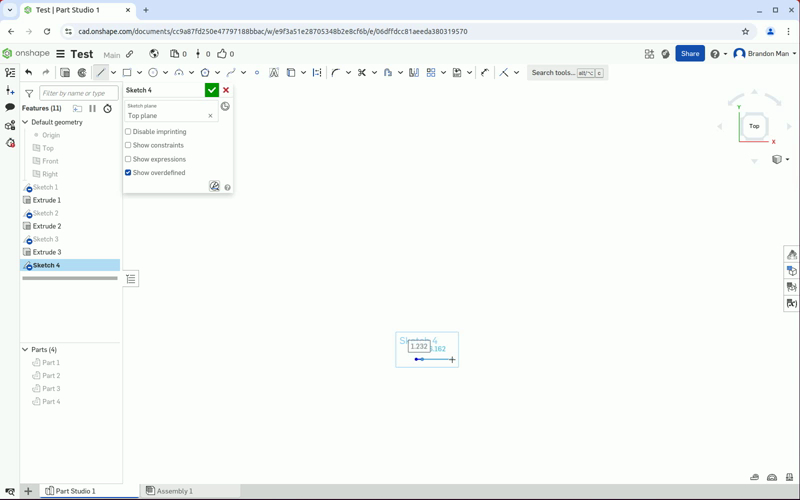
mouse_move(422, 348)
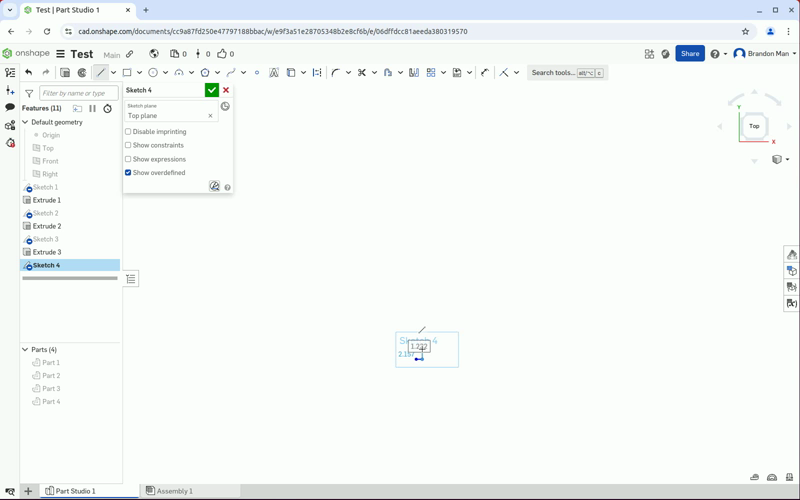
click(422, 348)
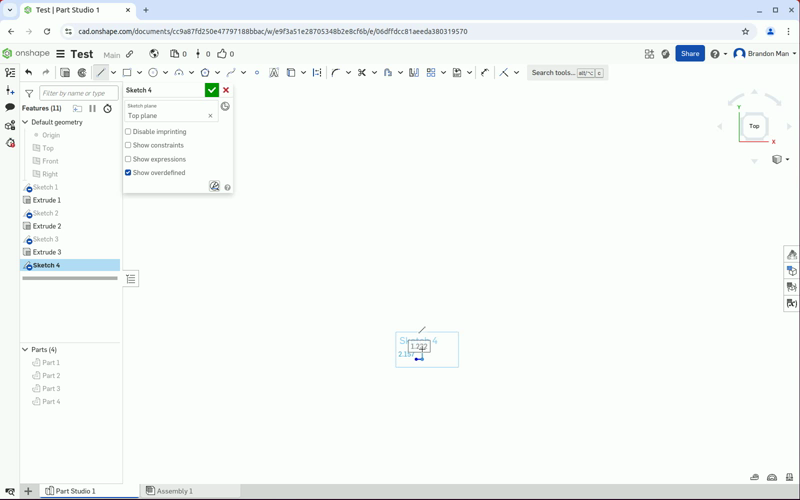
key_up(shift)
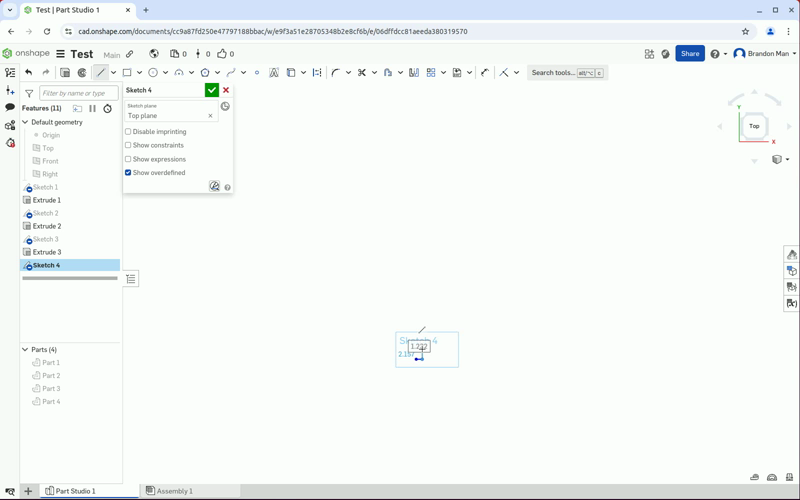
key_down(shift)
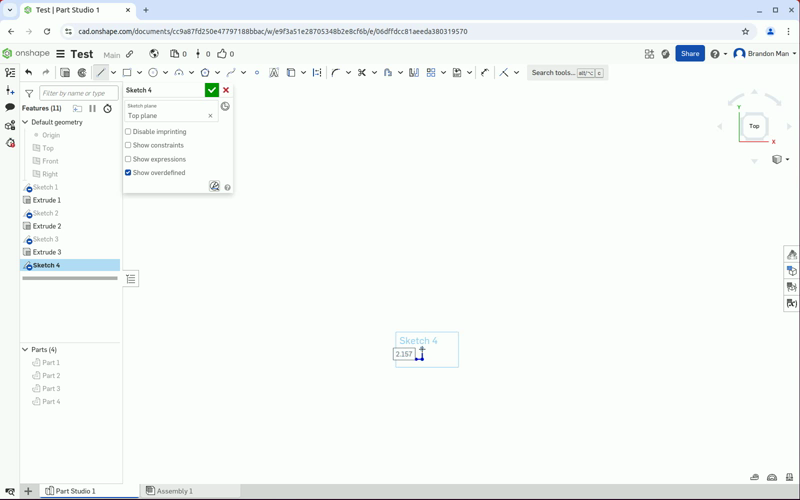
mouse_move(452, 348)
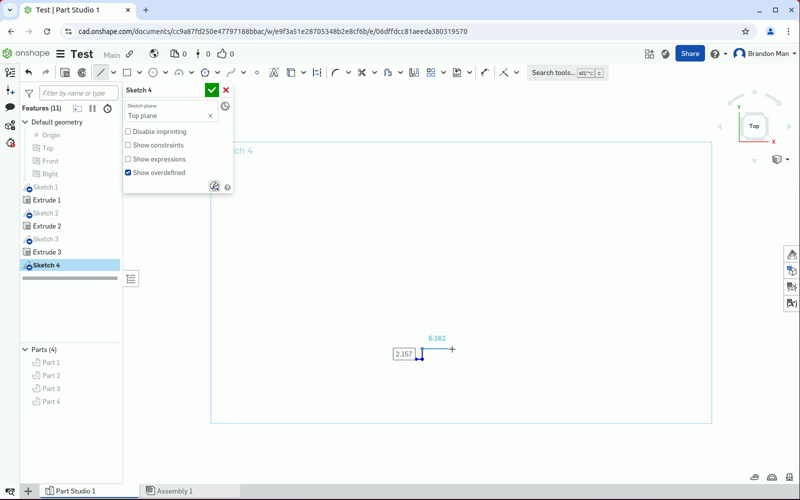
mouse_move(416, 348)
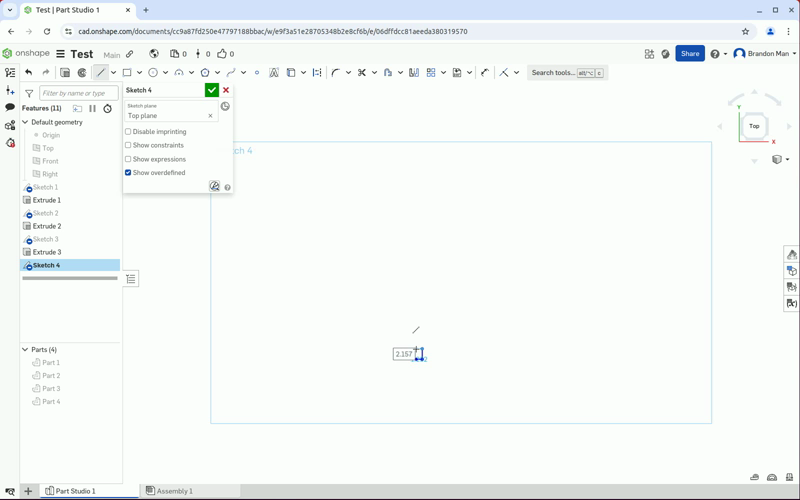
scroll(6)
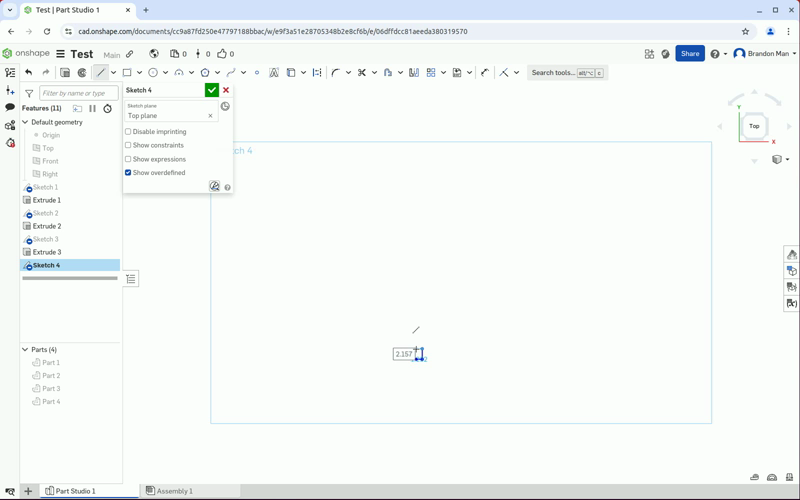
scroll(6)
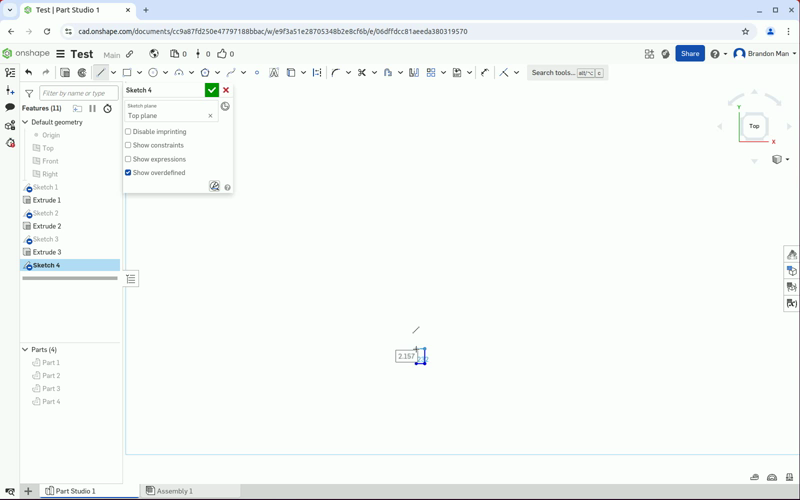
scroll(6)
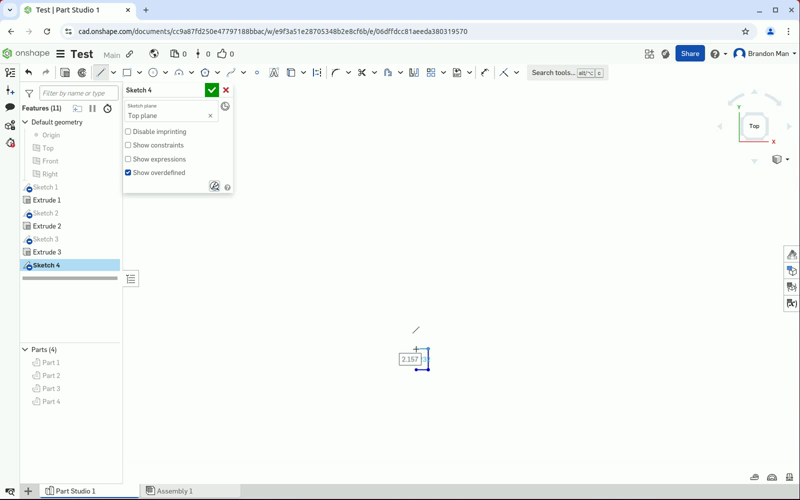
scroll(6)
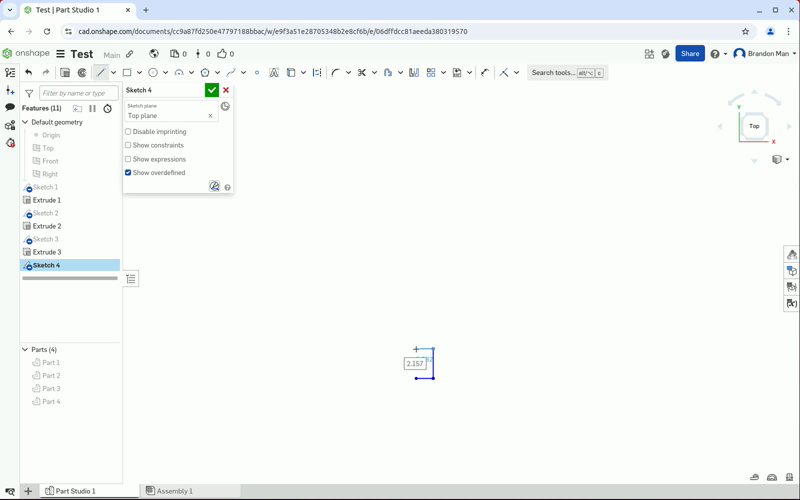
scroll(6)
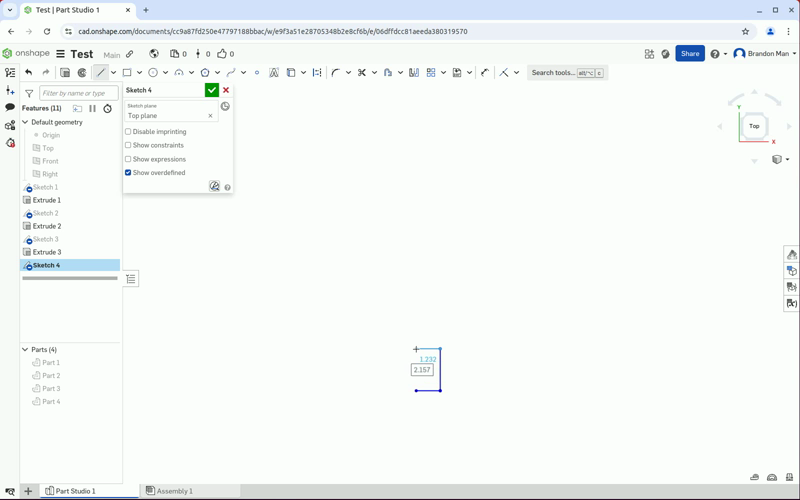
scroll(6)
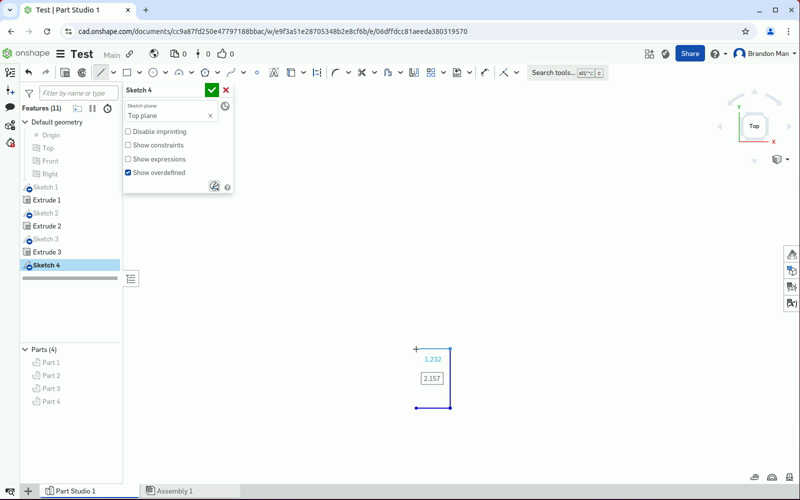
scroll(6)
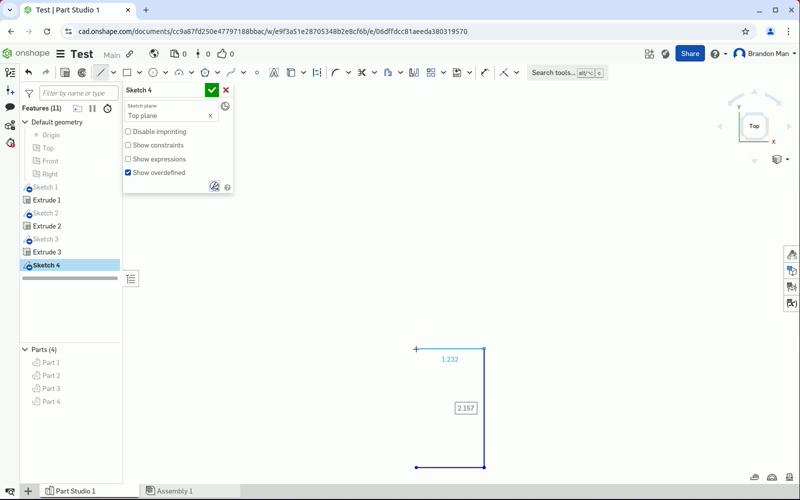
click(416, 348)
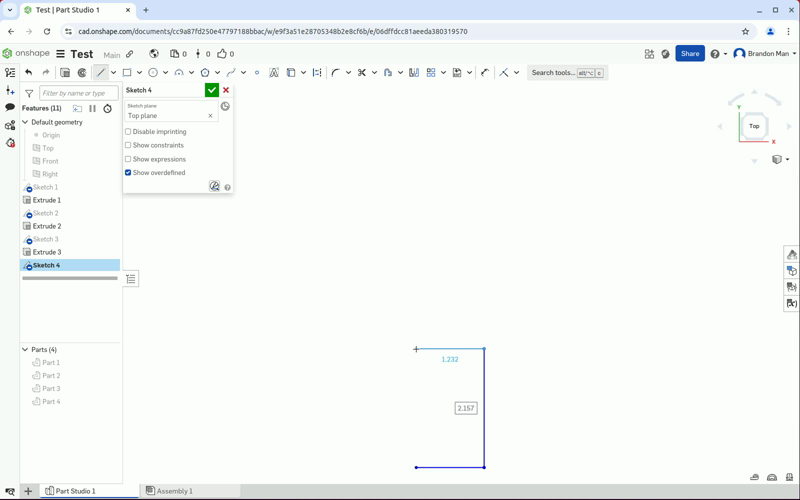
scroll(-6)
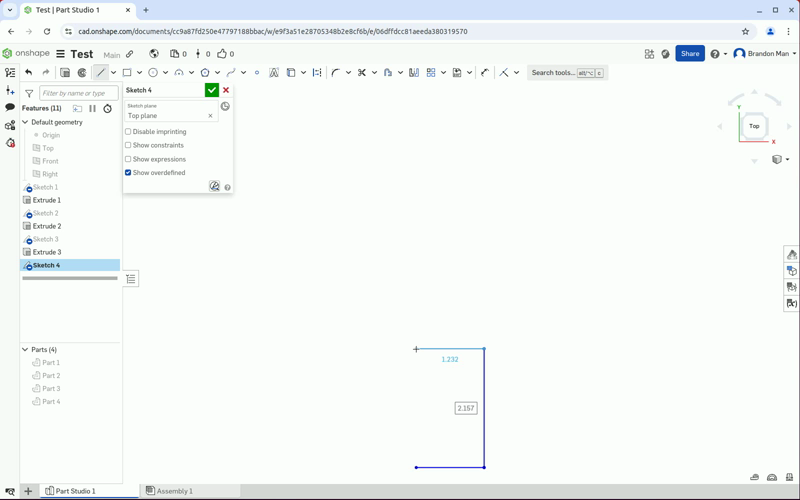
scroll(-6)
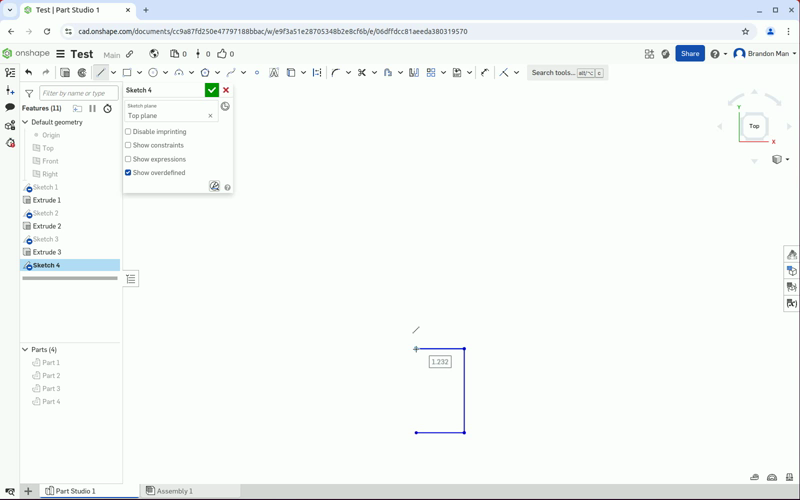
scroll(-6)
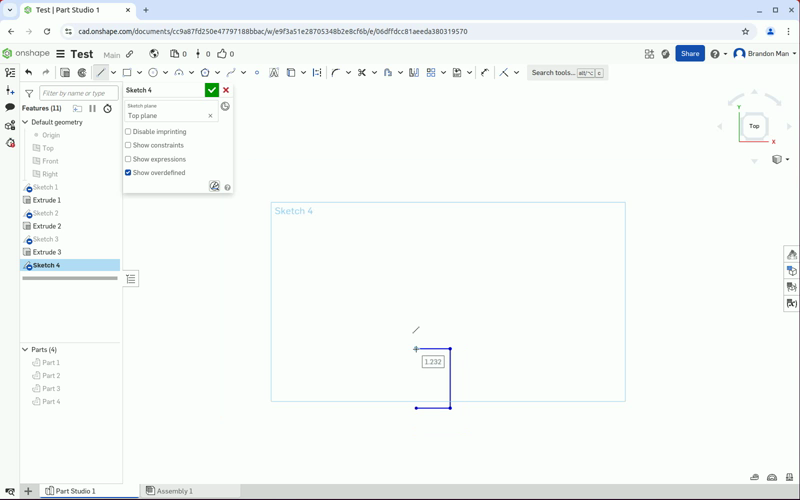
scroll(-6)
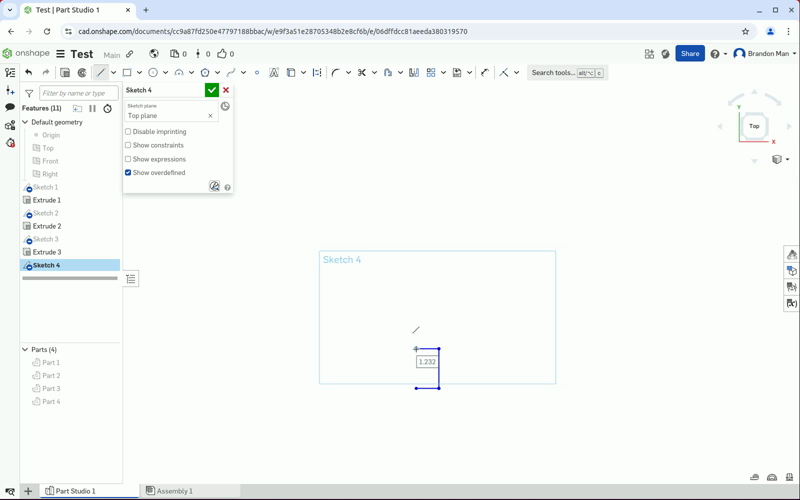
scroll(-6)
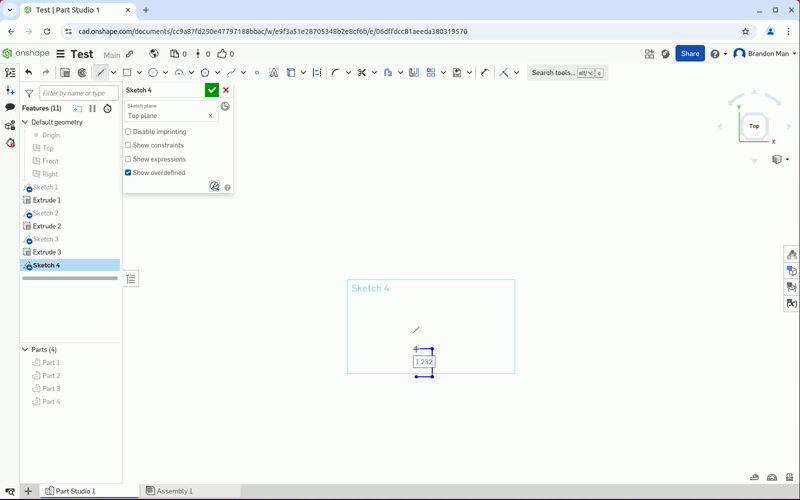
scroll(-6)
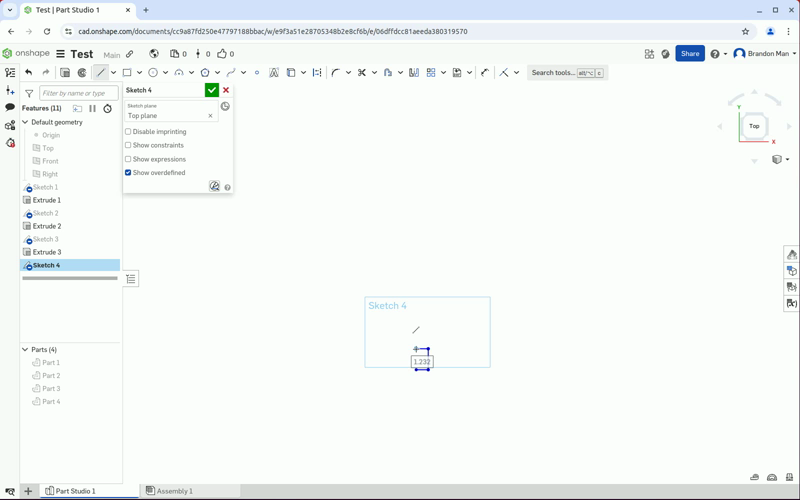
scroll(-6)
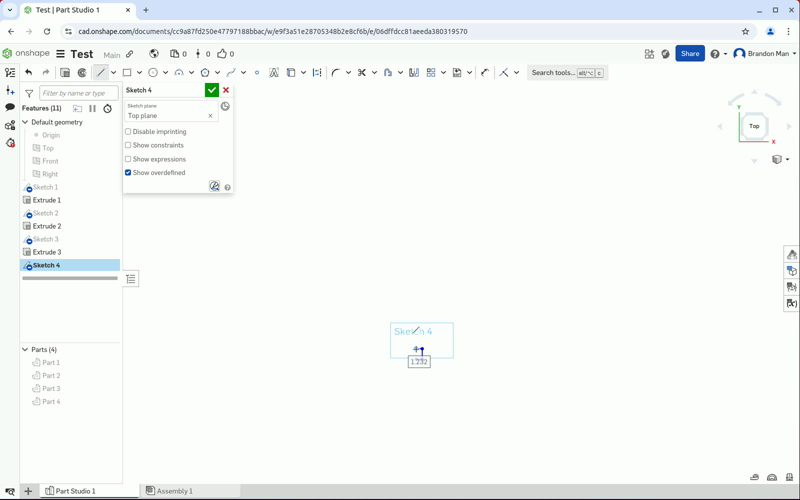
key_up(shift)
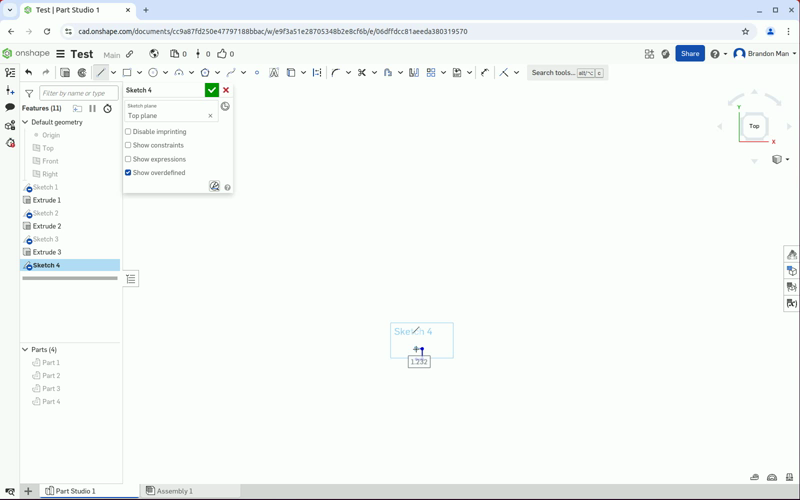
mouse_move(446, 348)
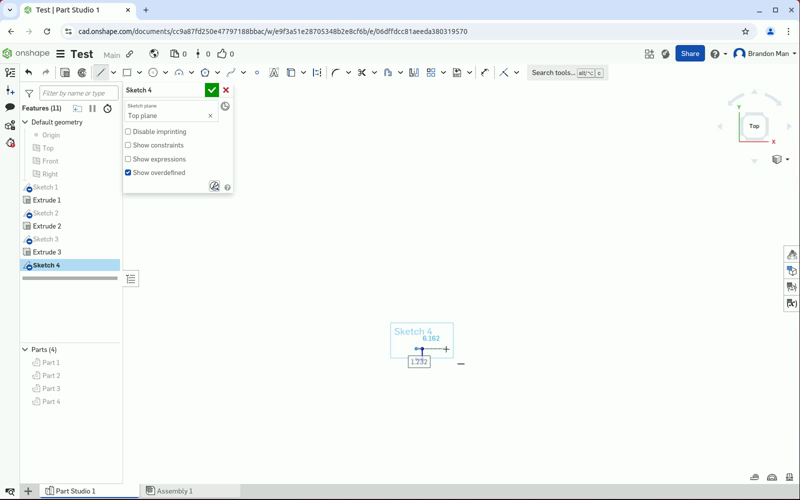
key_down(shift)
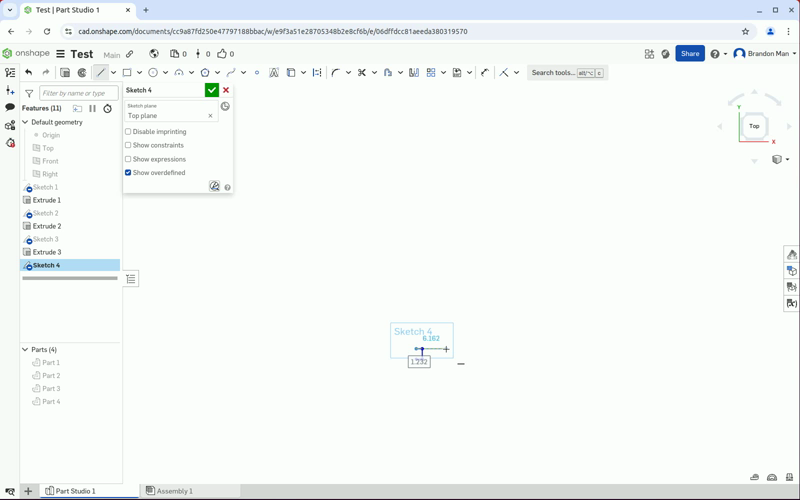
mouse_move(416, 359)
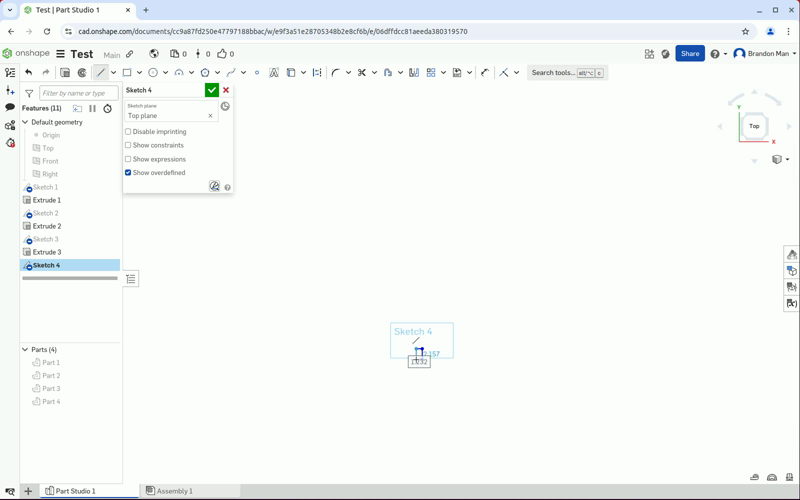
key_up(shift)
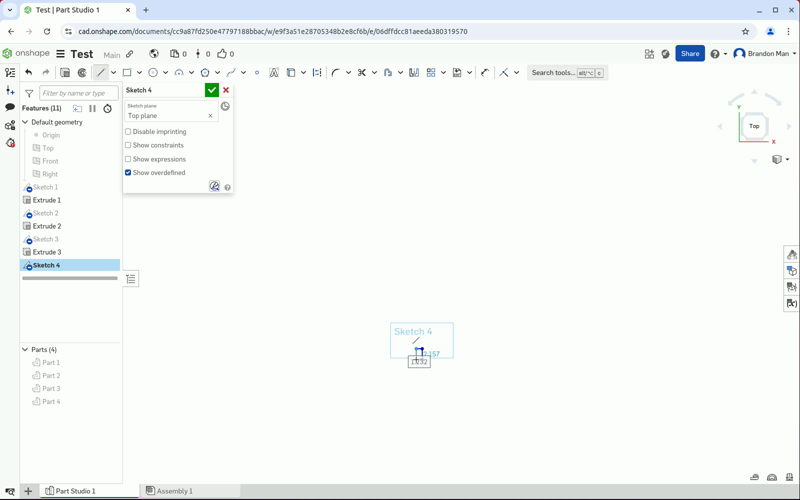
click(416, 359)
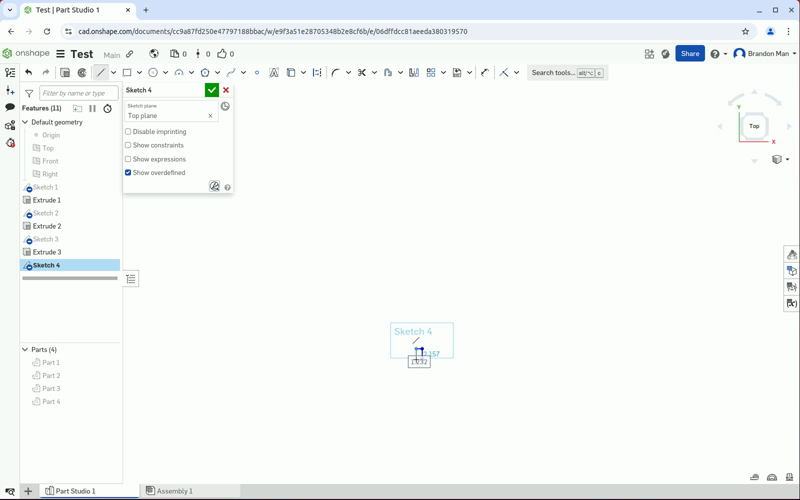
key(esc)
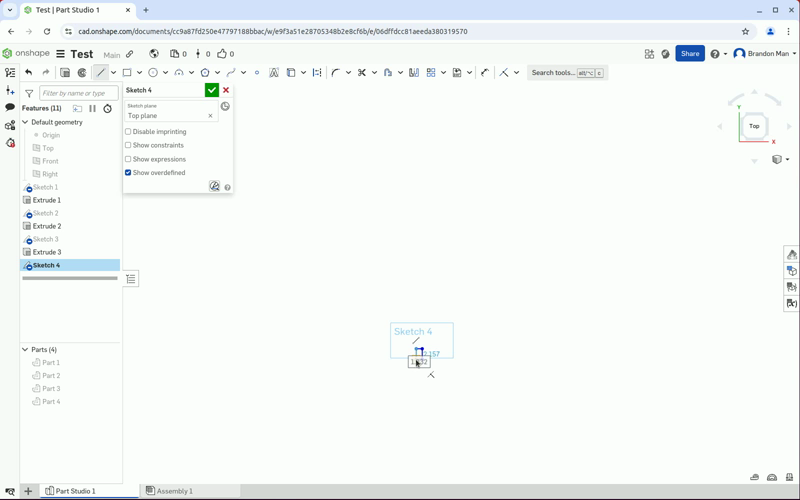
mouse_move(418, 351)
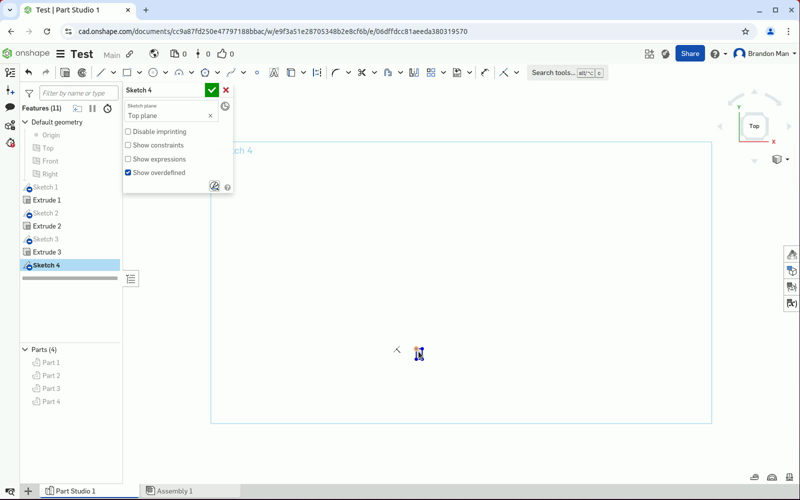
scroll(6)
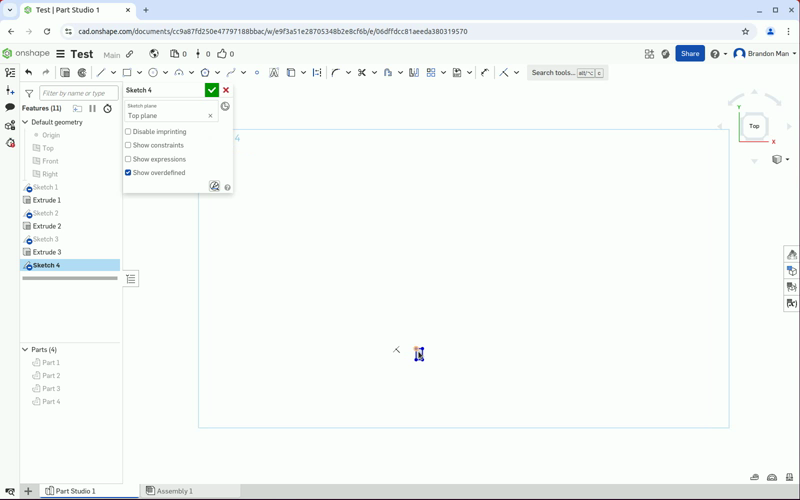
scroll(6)
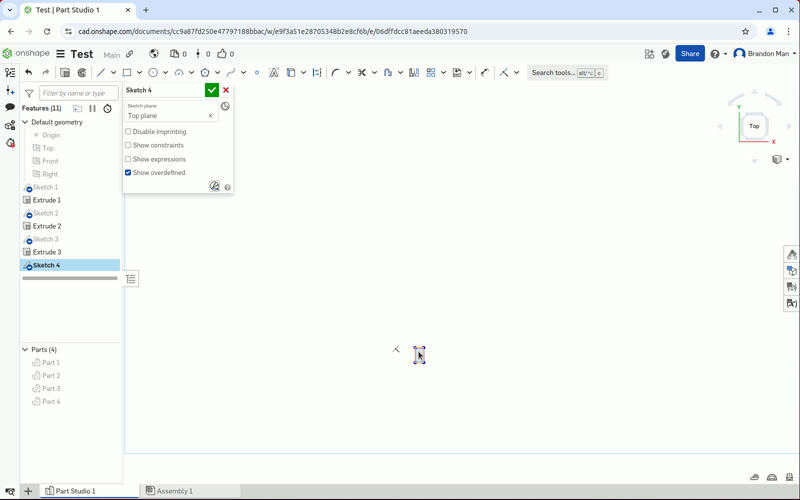
scroll(6)
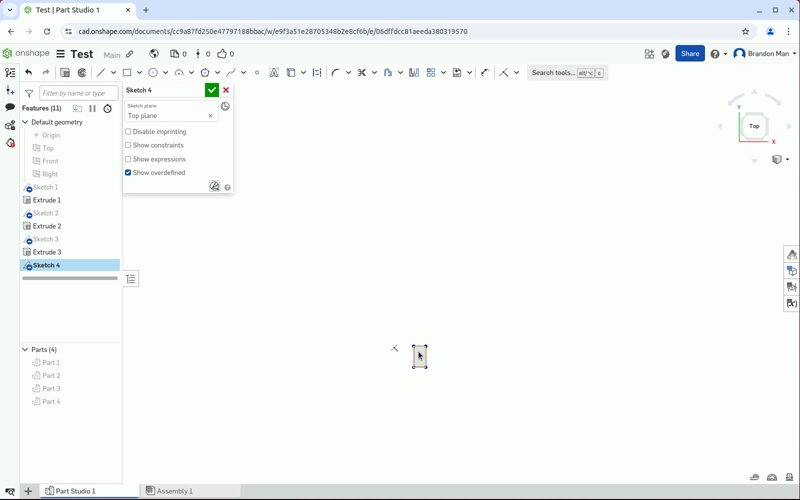
scroll(6)
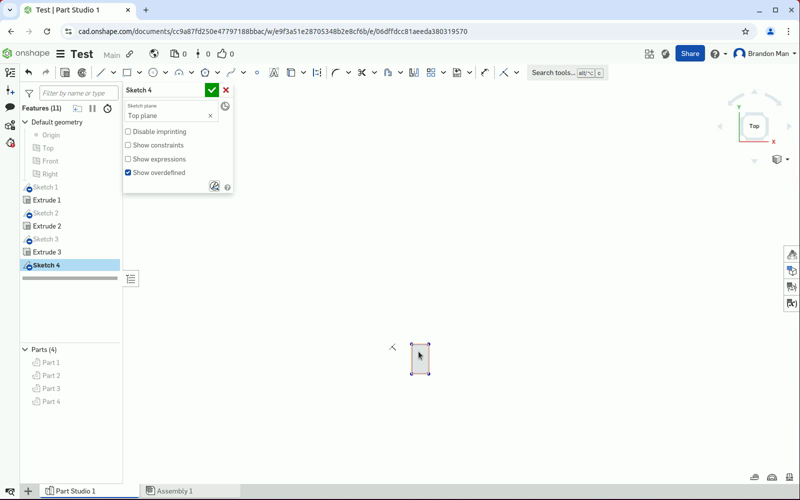
scroll(6)
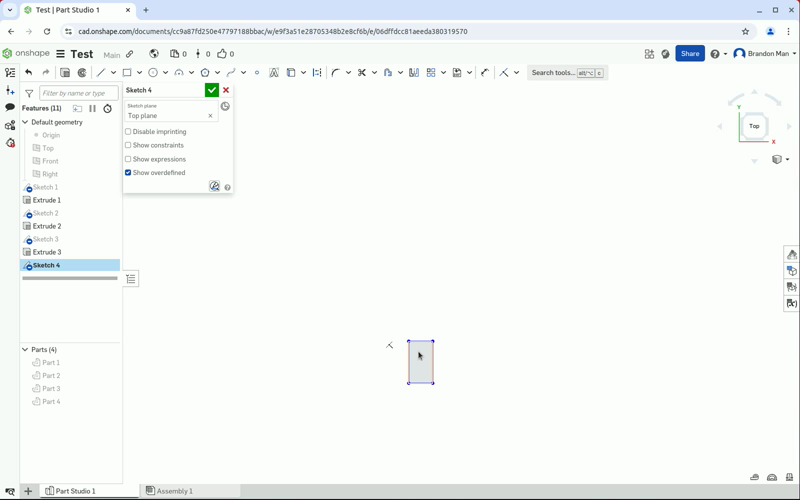
scroll(6)
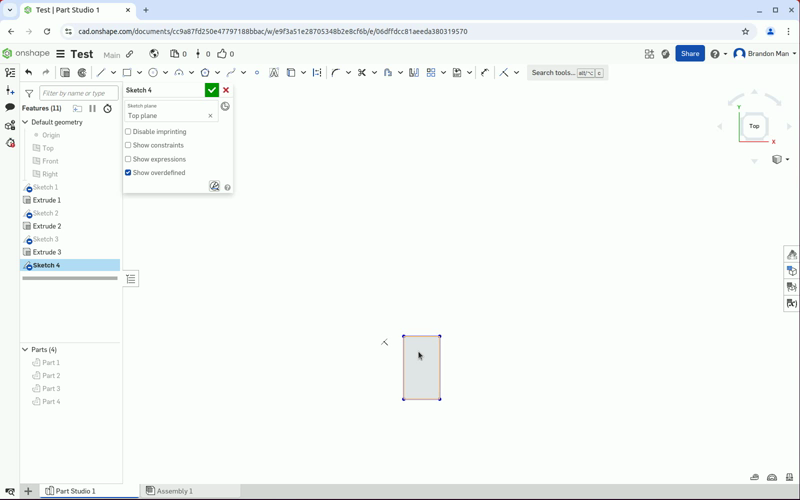
scroll(6)
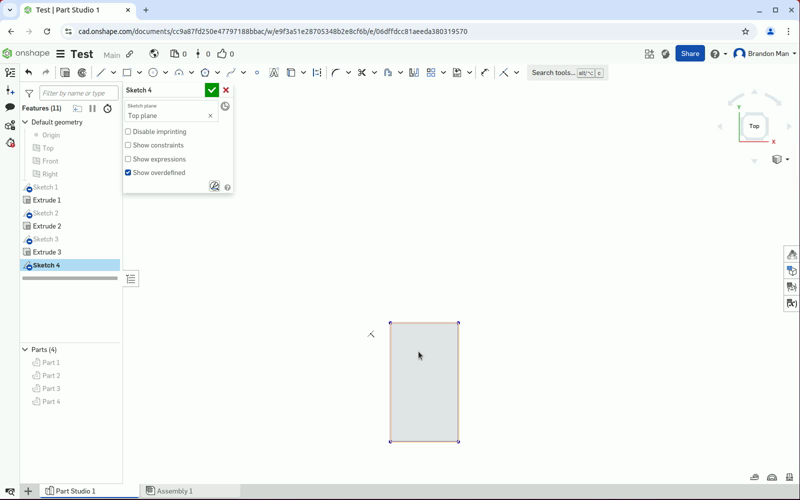
click(418, 351)
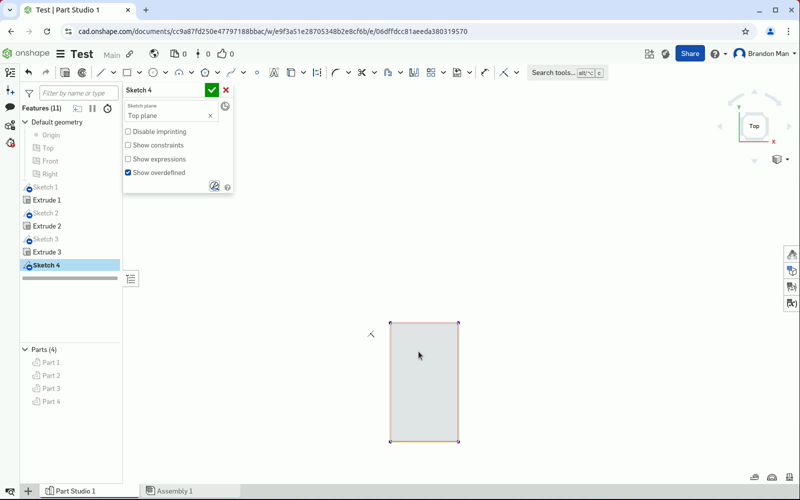
scroll(-6)
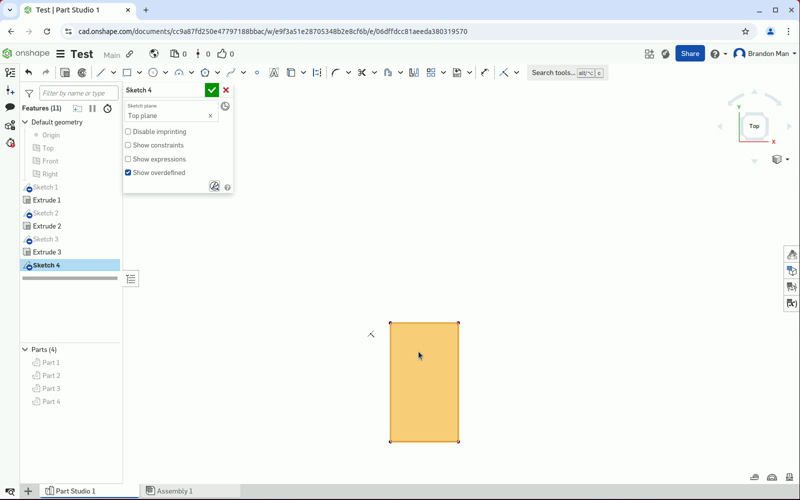
scroll(-6)
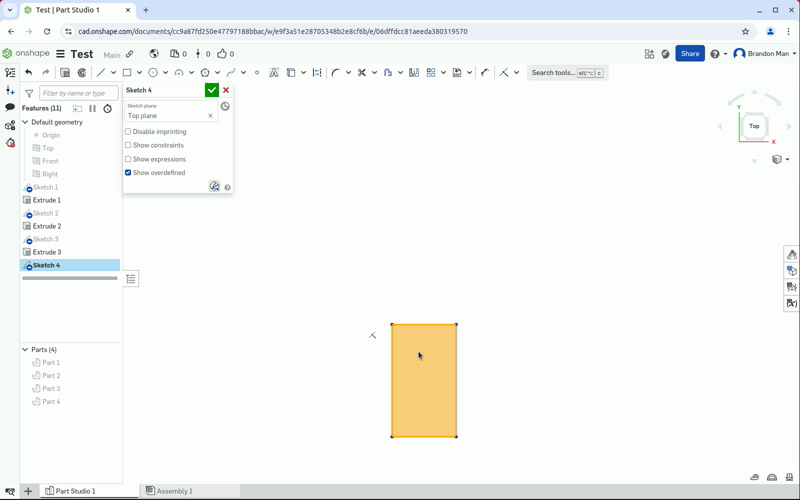
scroll(-6)
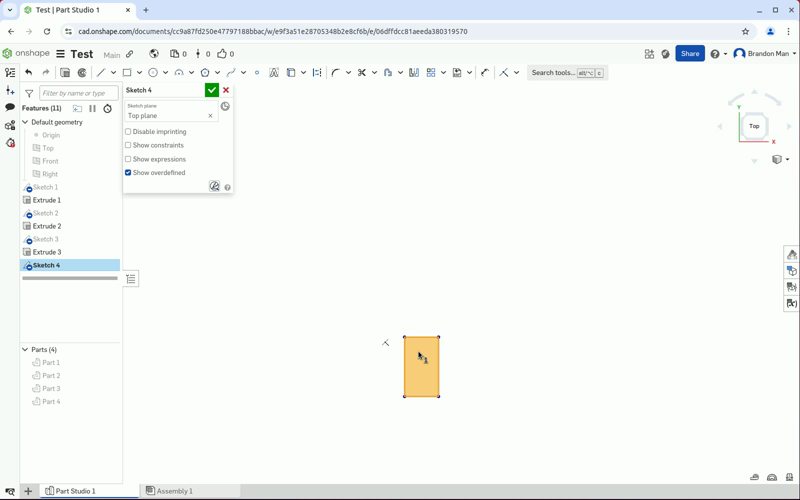
scroll(-6)
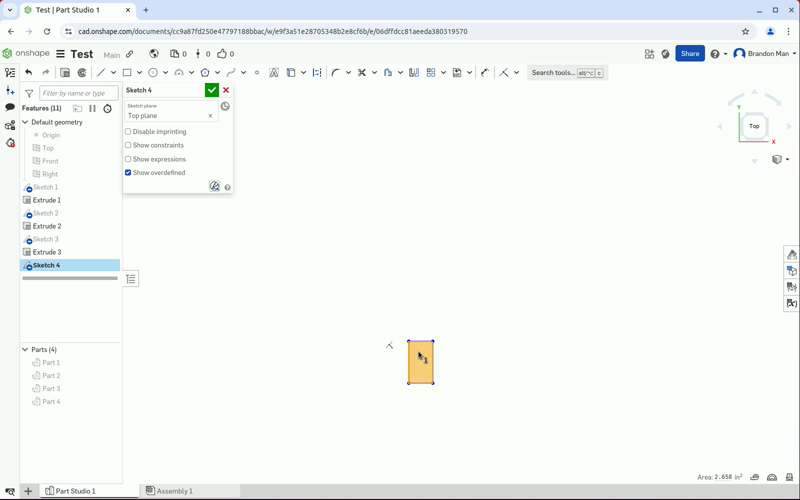
scroll(-6)
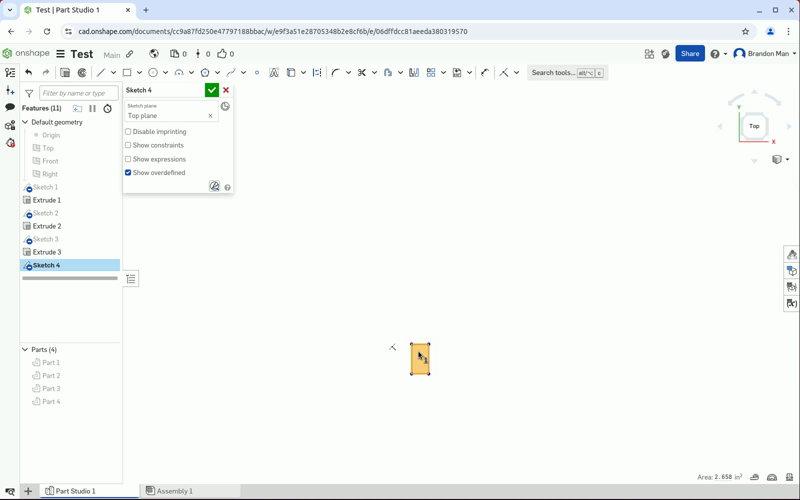
scroll(-6)
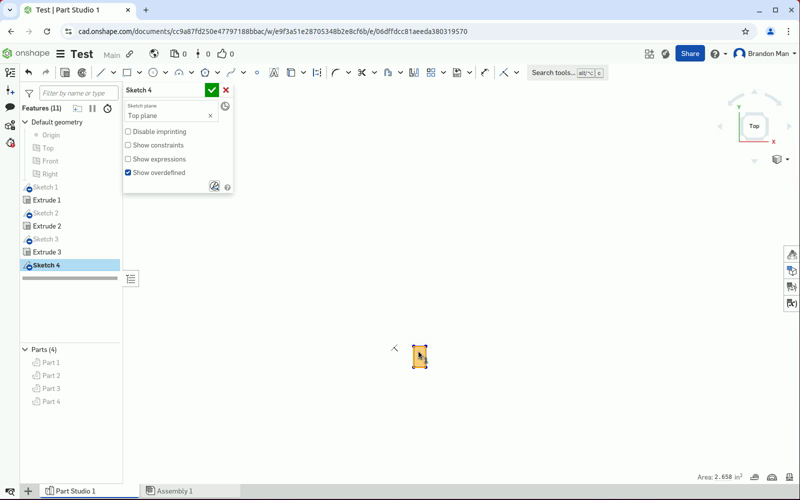
scroll(-6)
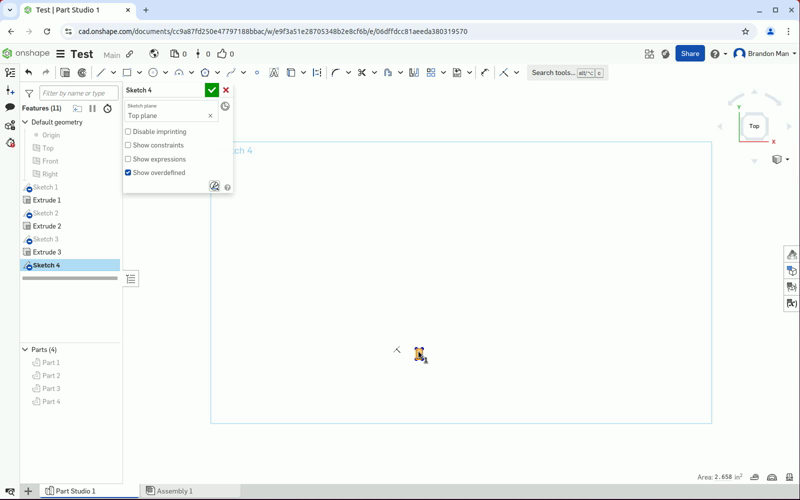
mouse_move(73, 352)
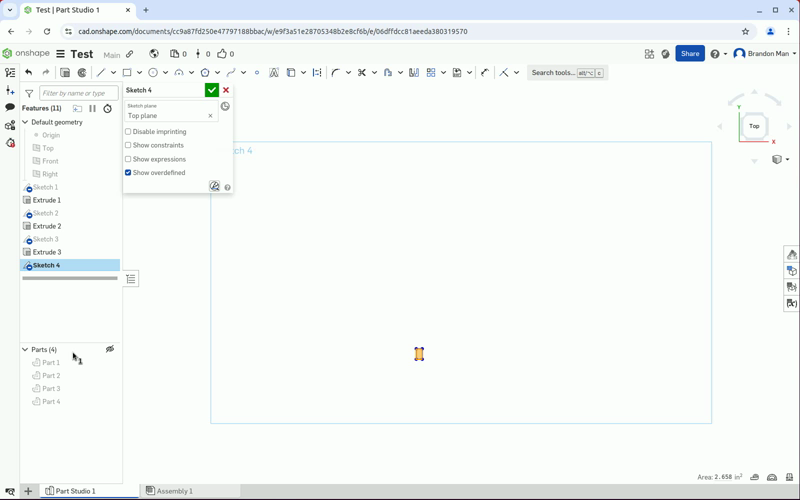
key(shift+y)
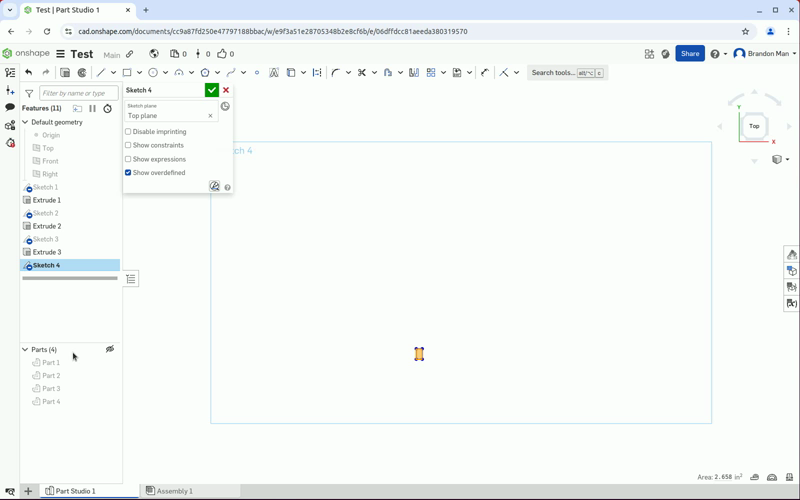
key(shift+e)
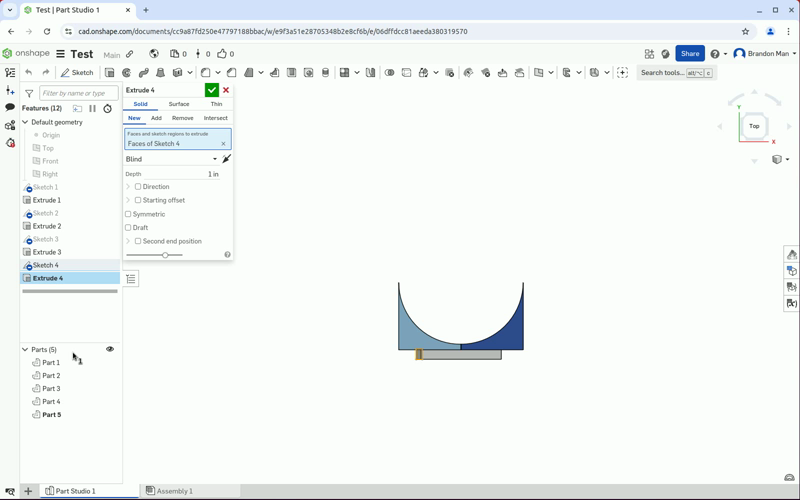
mouse_move(143, 106)
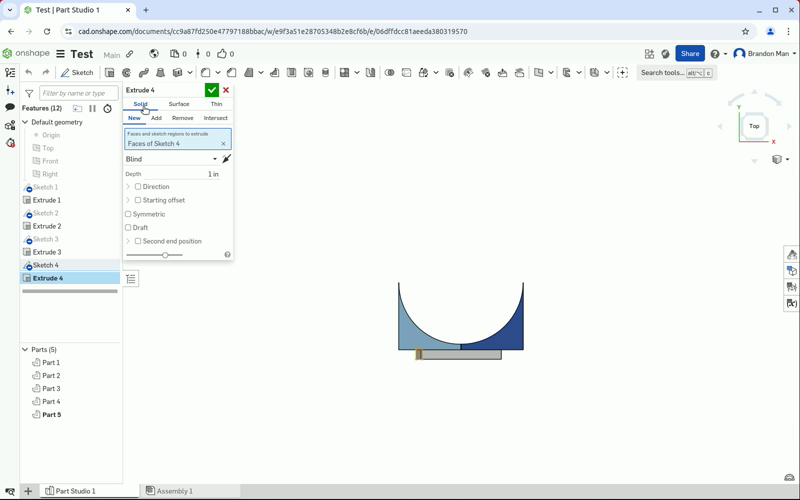
click(143, 106)
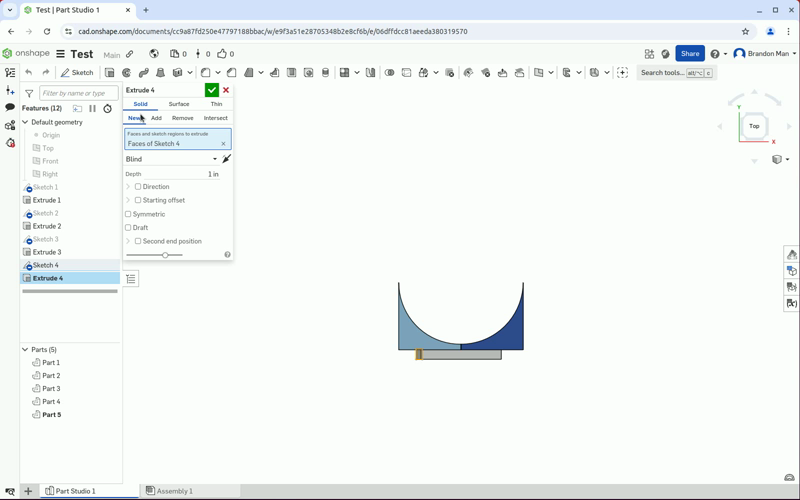
mouse_move(137, 120)
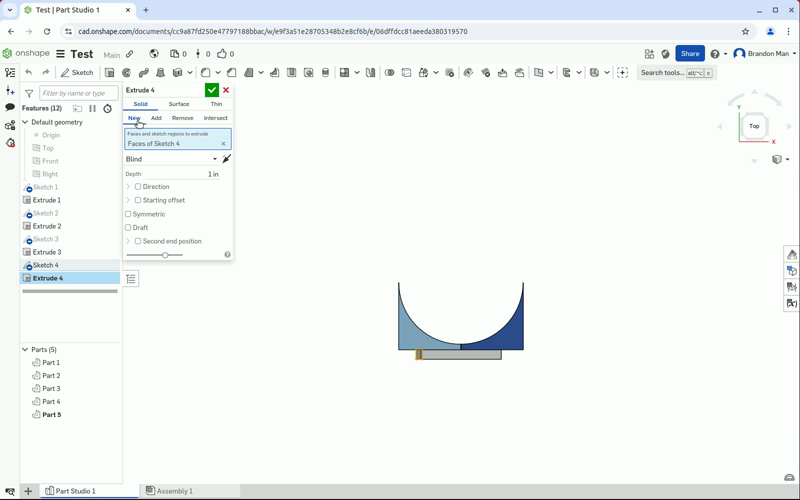
click(137, 120)
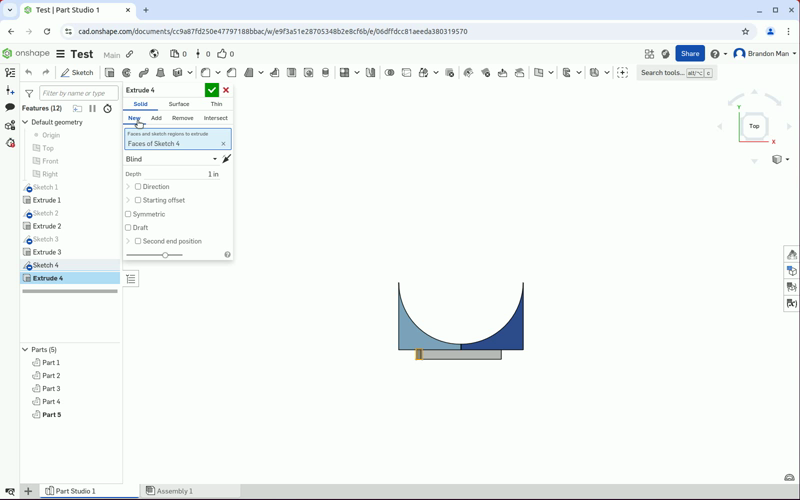
key(tab, 4)
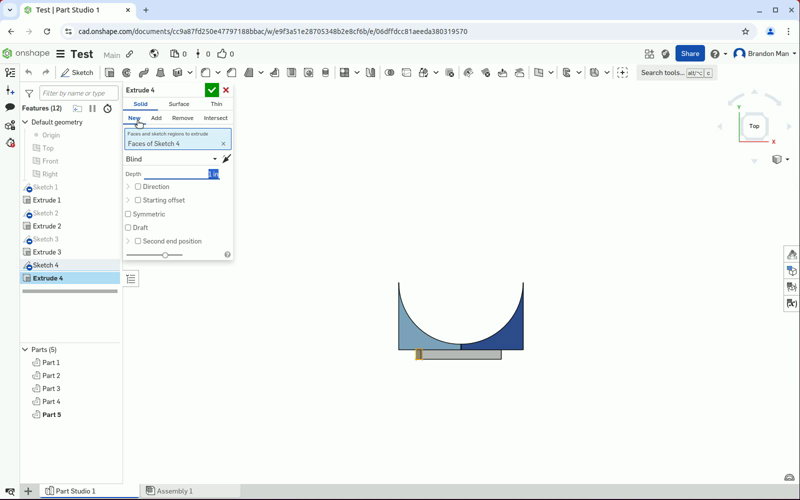
text(7.221)
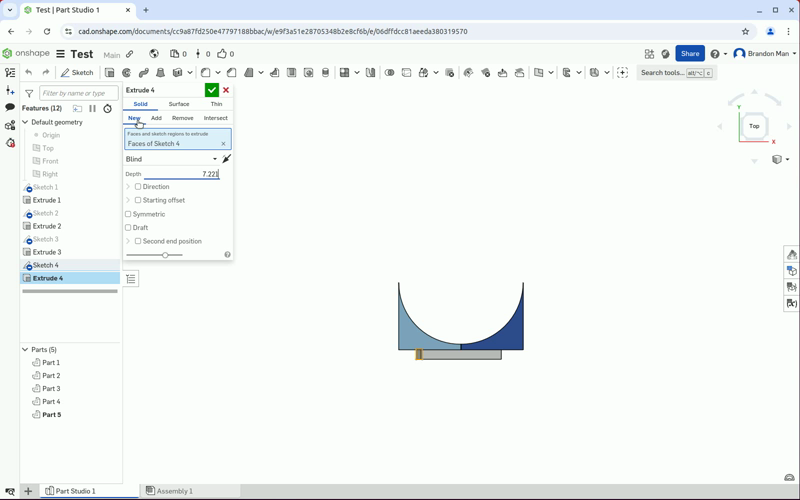
key(enter)
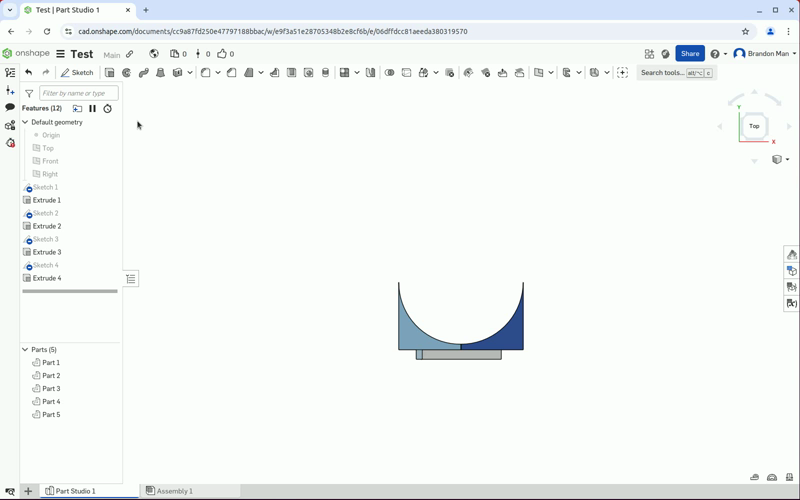
key(shift+h)
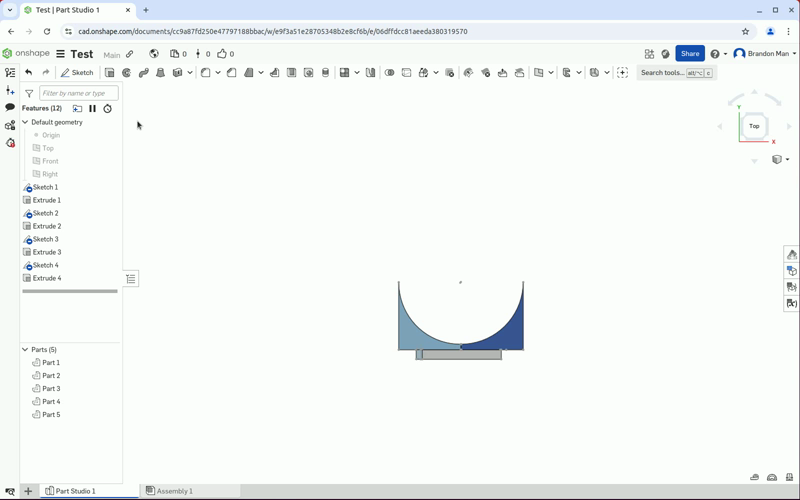
key(shift+h)
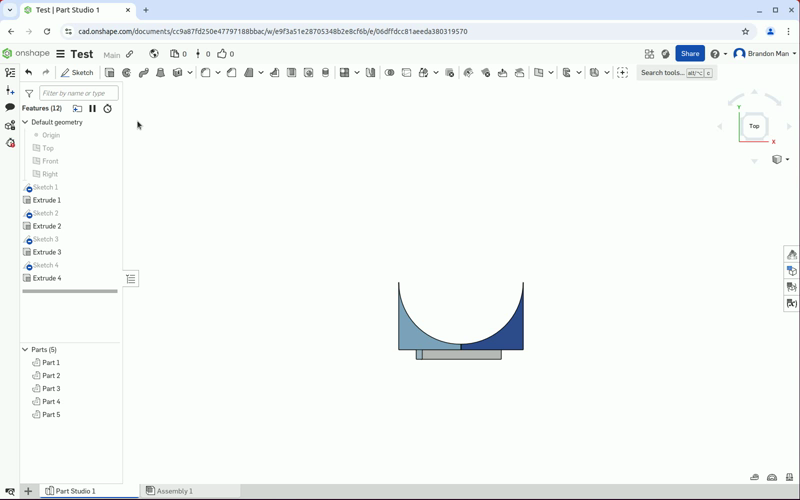
mouse_move(73, 189)
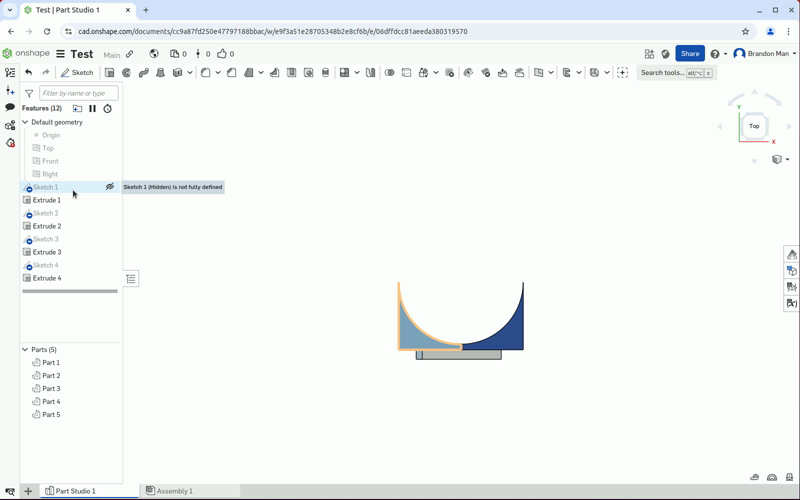
click(73, 189)
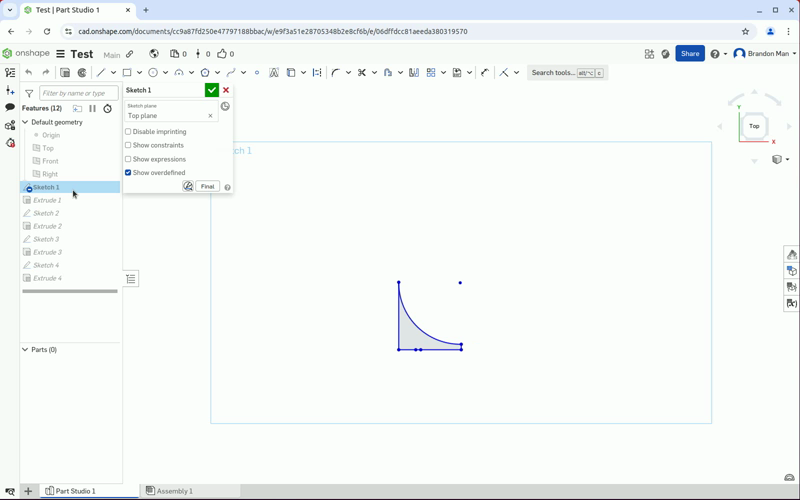
mouse_move(229, 92)
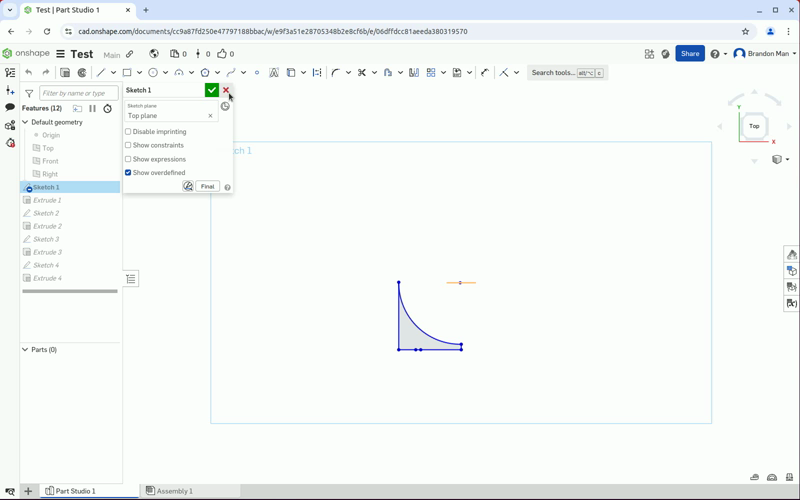
click(229, 92)
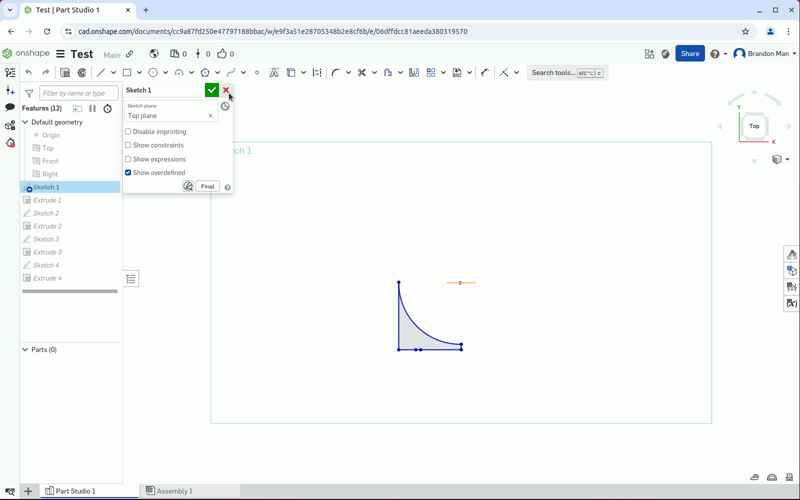
key(shift+s)
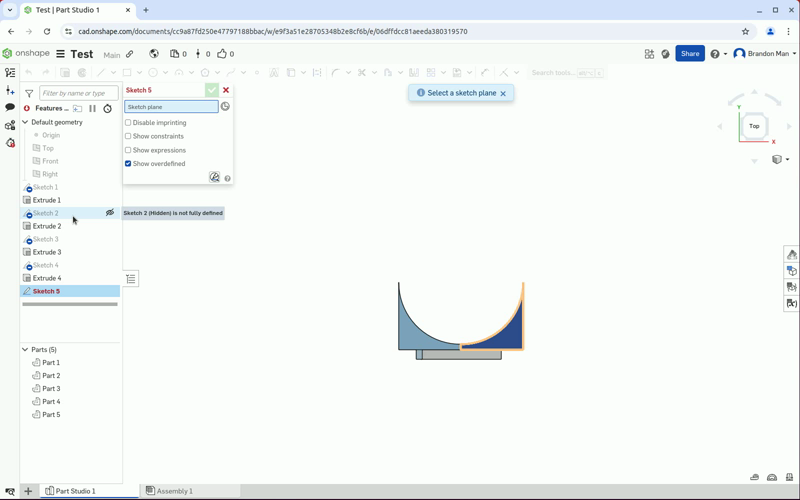
scroll(3)
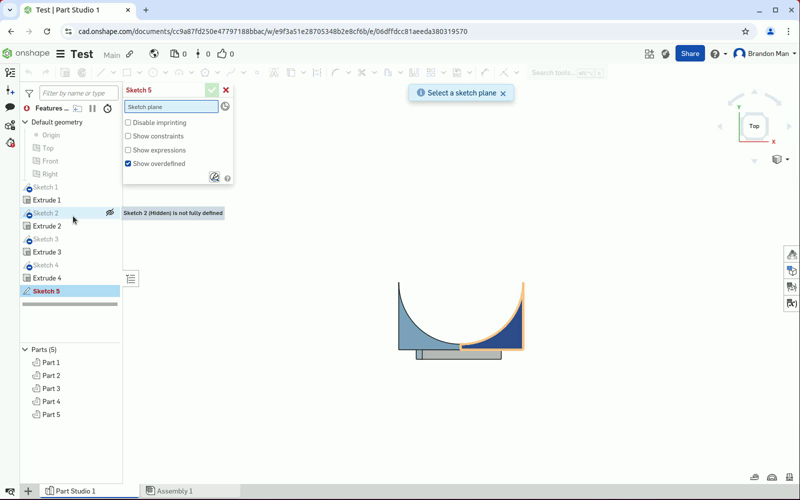
mouse_move(73, 150)
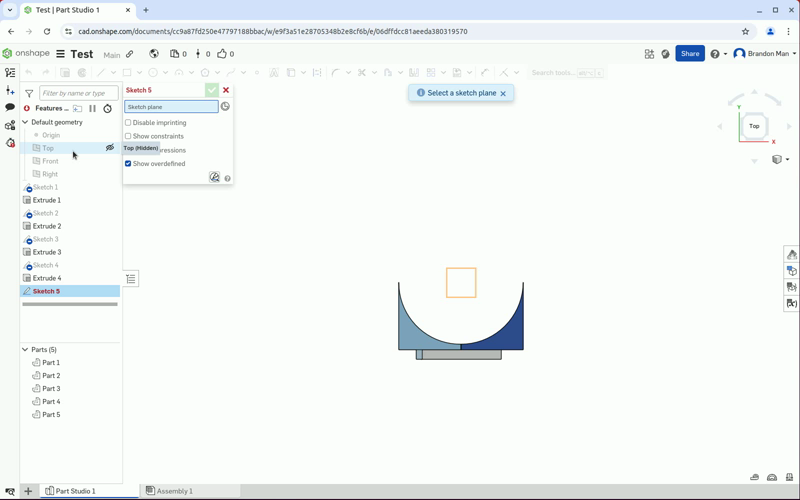
click(73, 150)
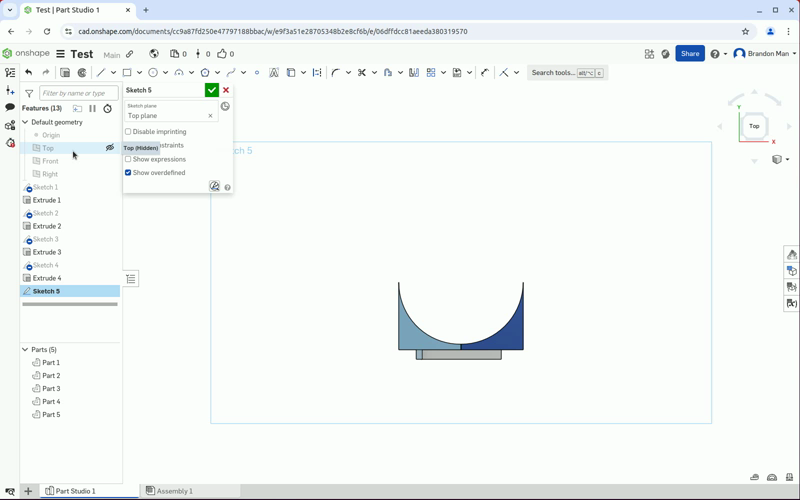
mouse_move(73, 352)
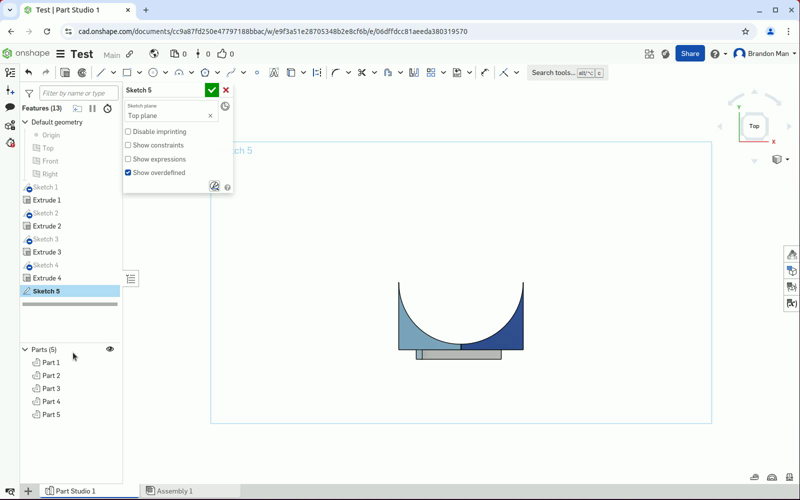
key(y)
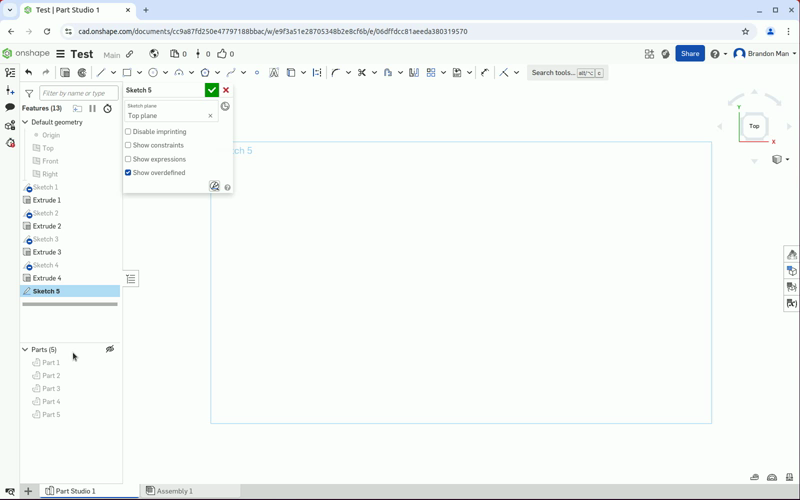
key(l)
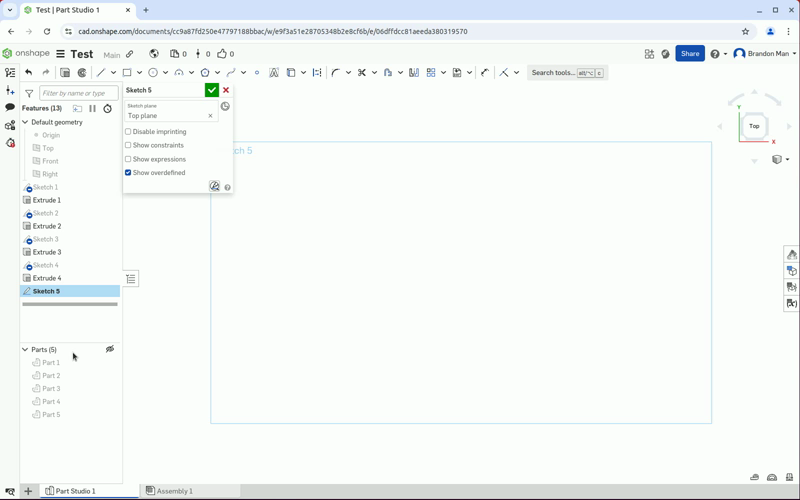
key_down(shift)
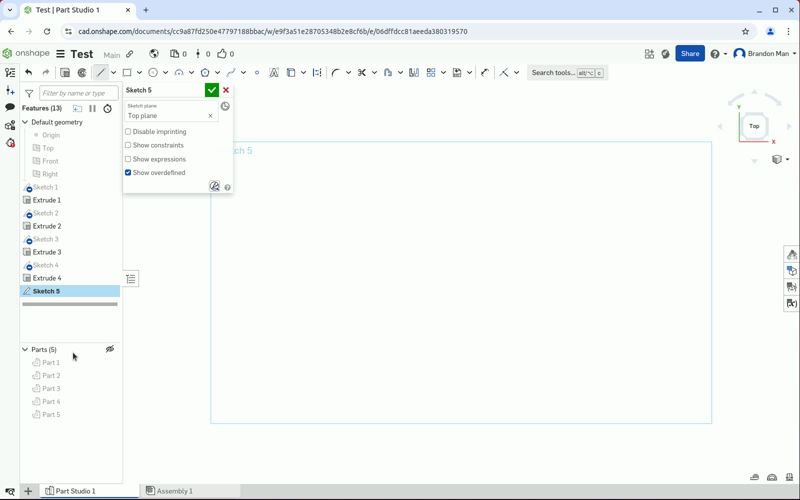
mouse_move(500, 359)
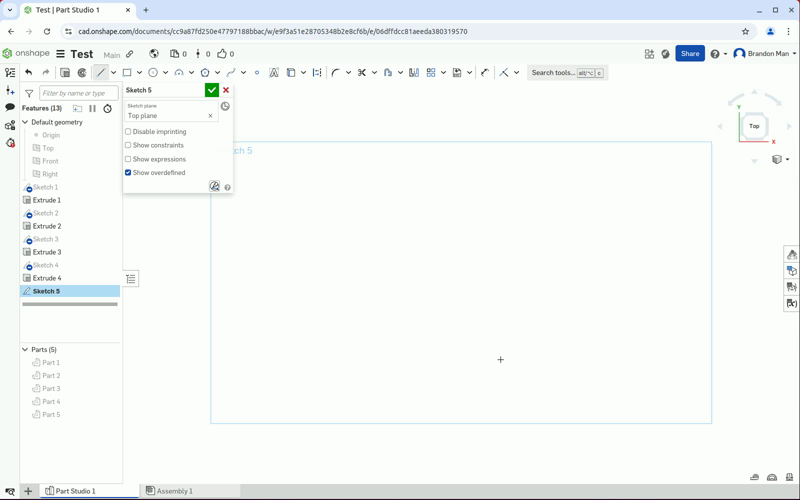
click(500, 359)
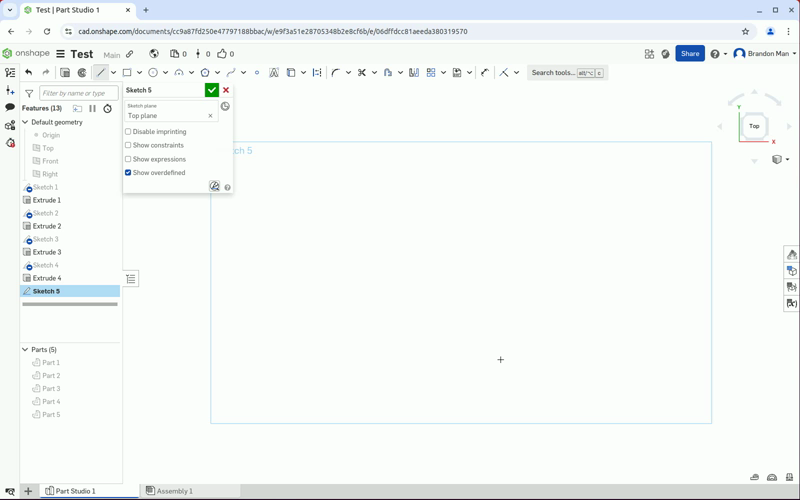
key_up(shift)
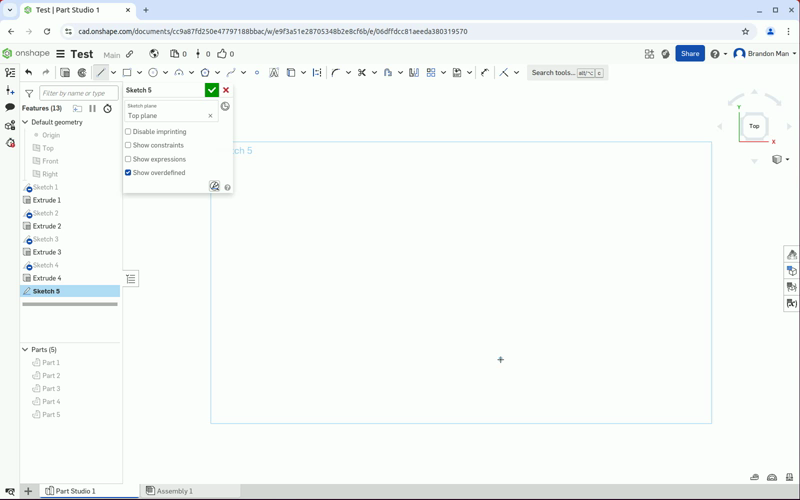
key_down(shift)
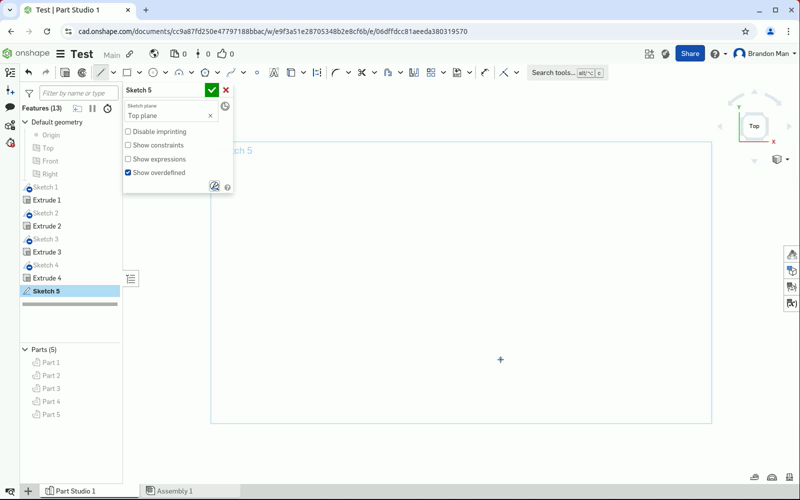
mouse_move(530, 359)
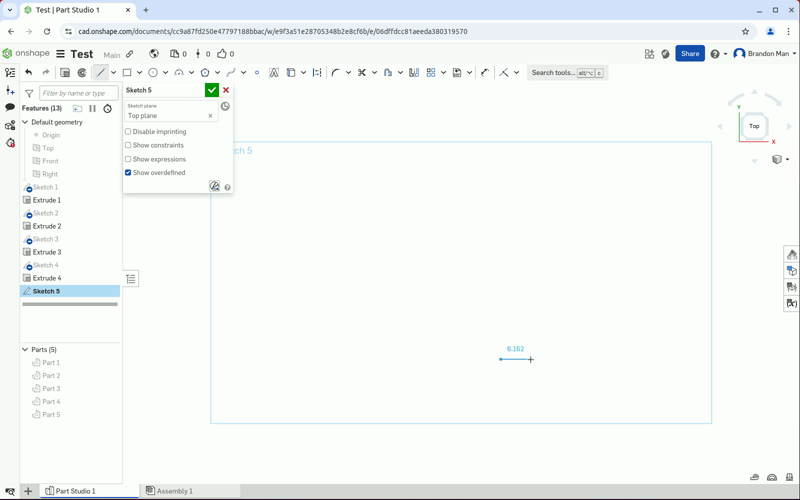
mouse_move(507, 359)
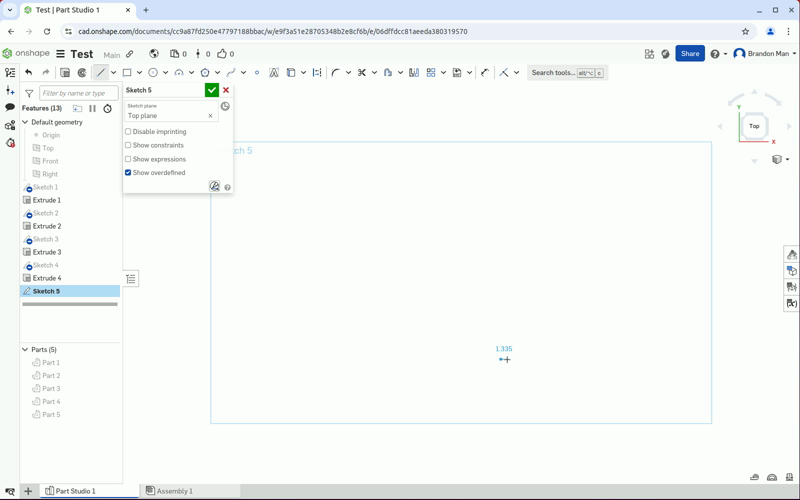
scroll(6)
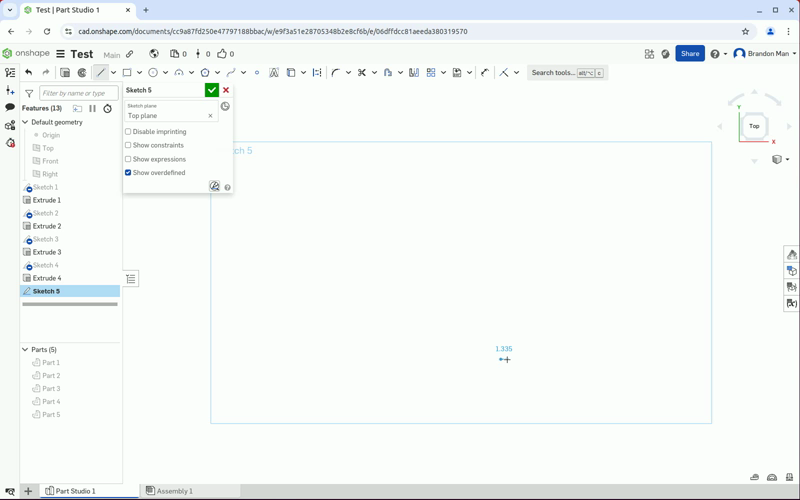
scroll(6)
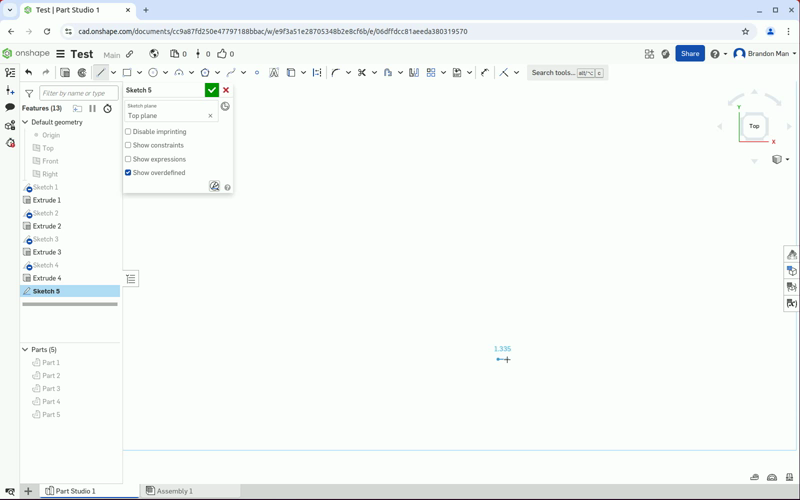
scroll(6)
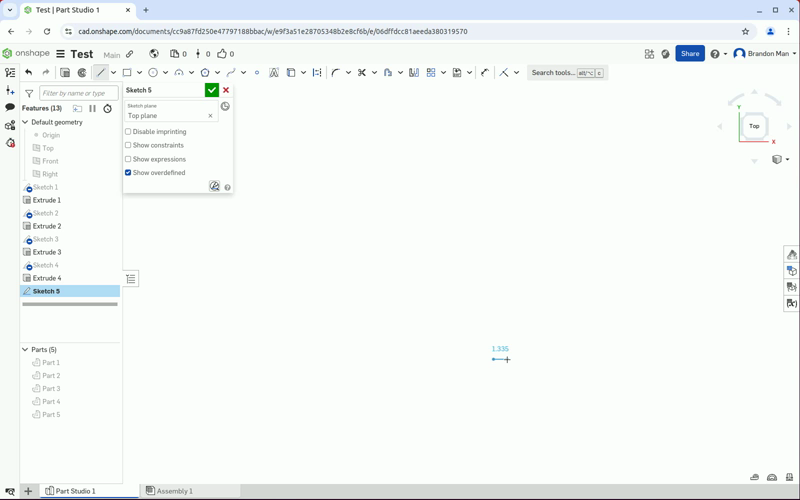
scroll(6)
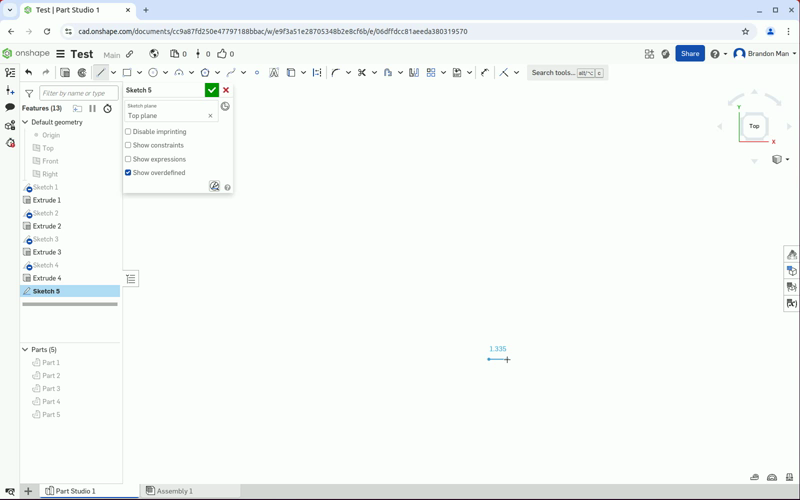
scroll(6)
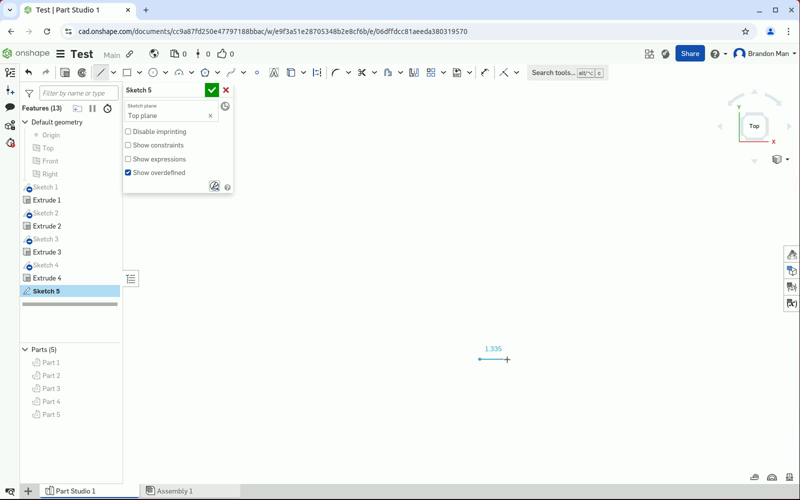
scroll(6)
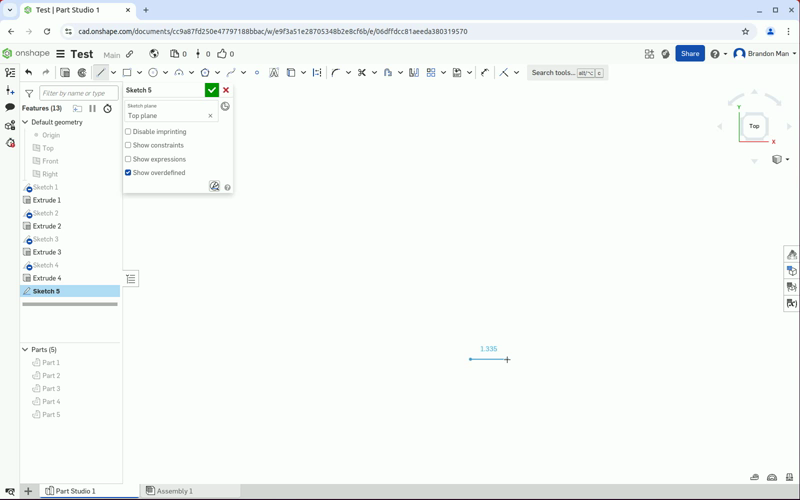
scroll(6)
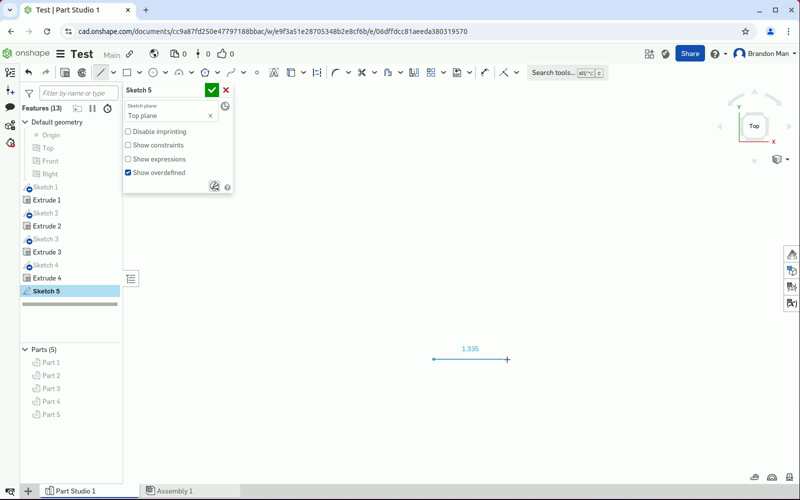
click(507, 359)
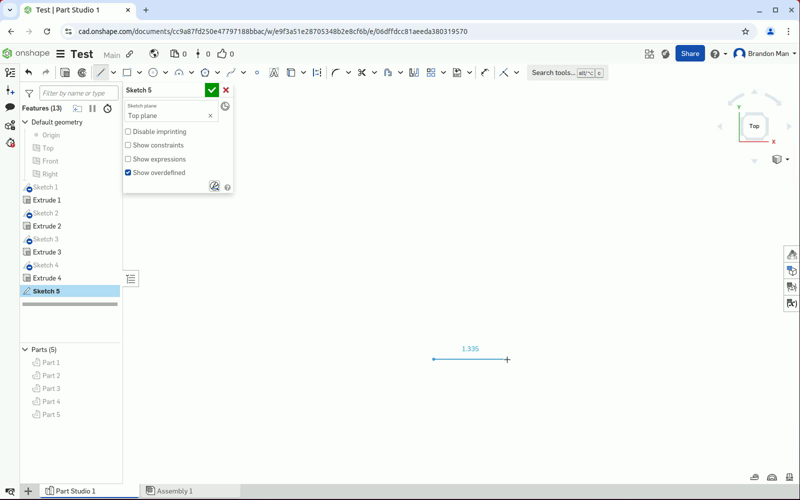
scroll(-6)
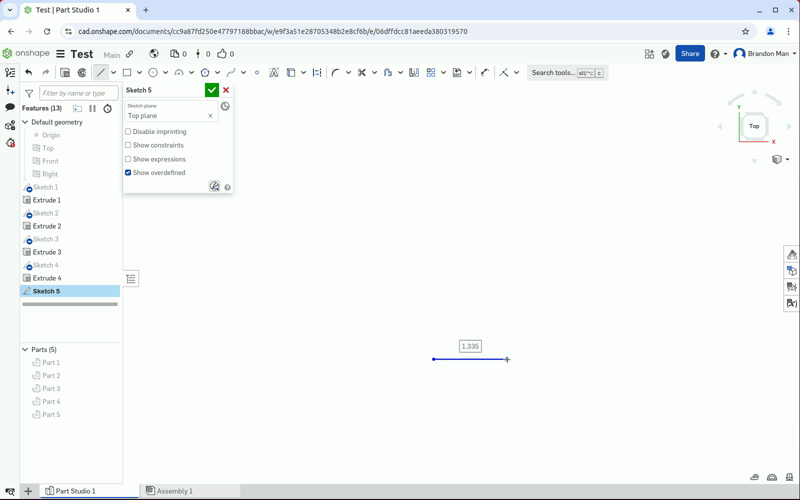
scroll(-6)
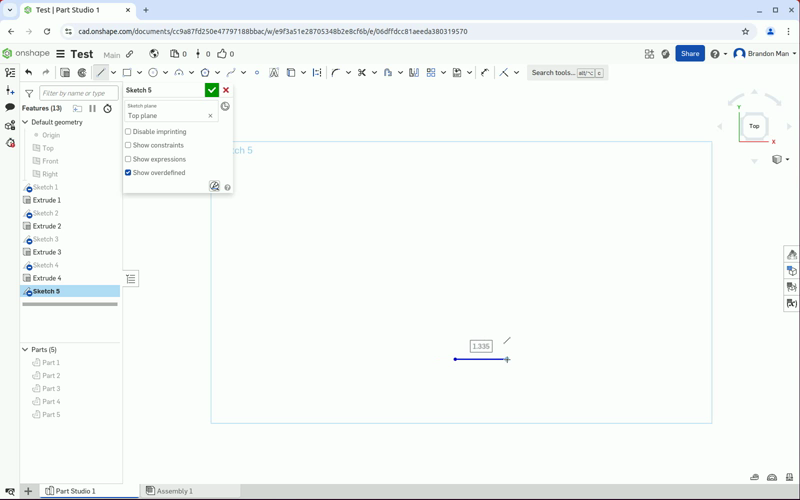
scroll(-6)
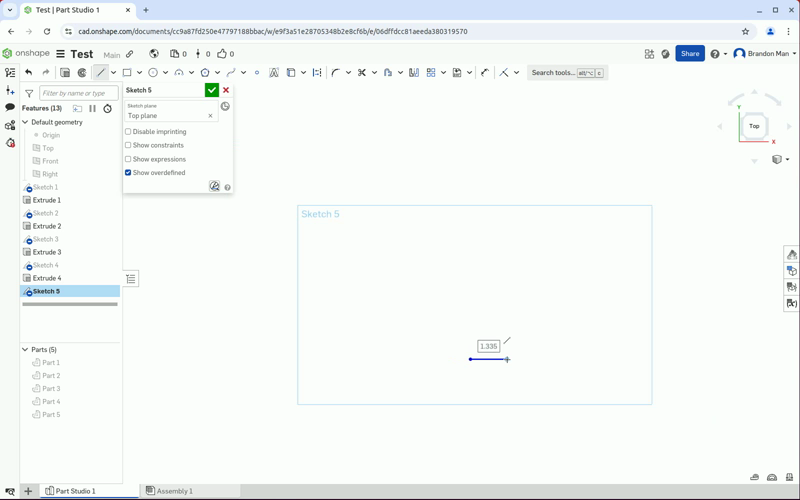
scroll(-6)
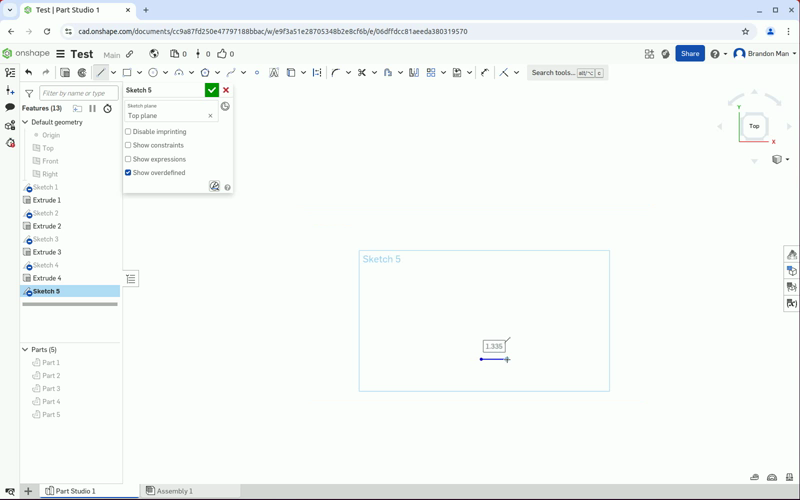
scroll(-6)
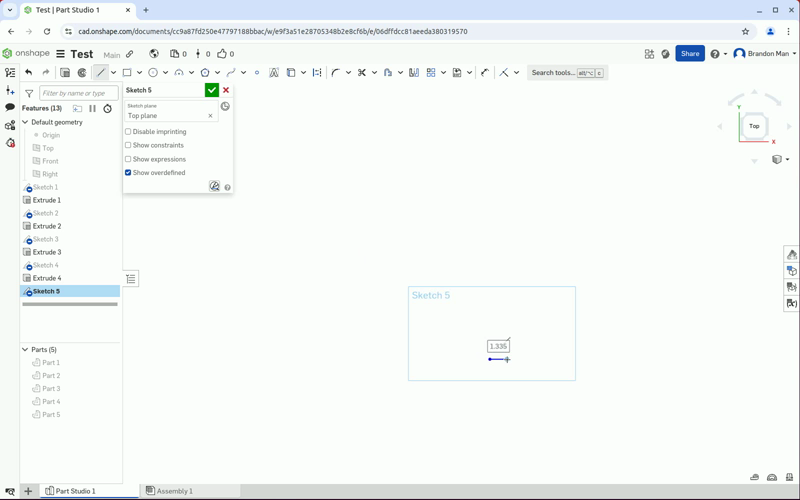
scroll(-6)
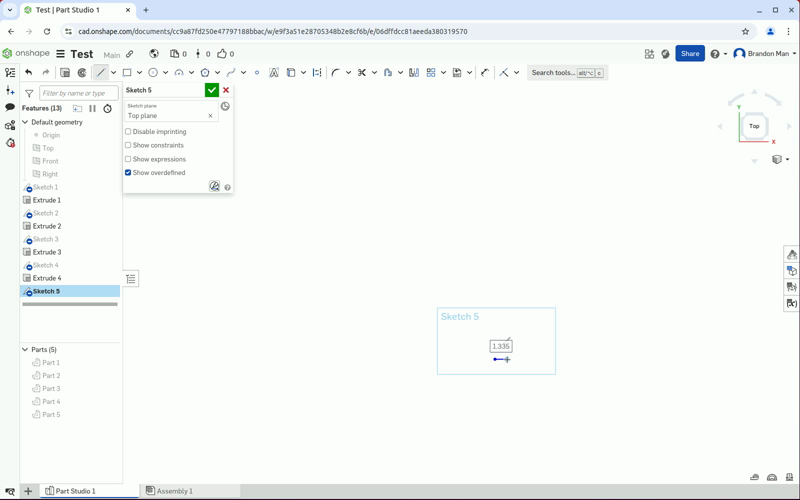
scroll(-6)
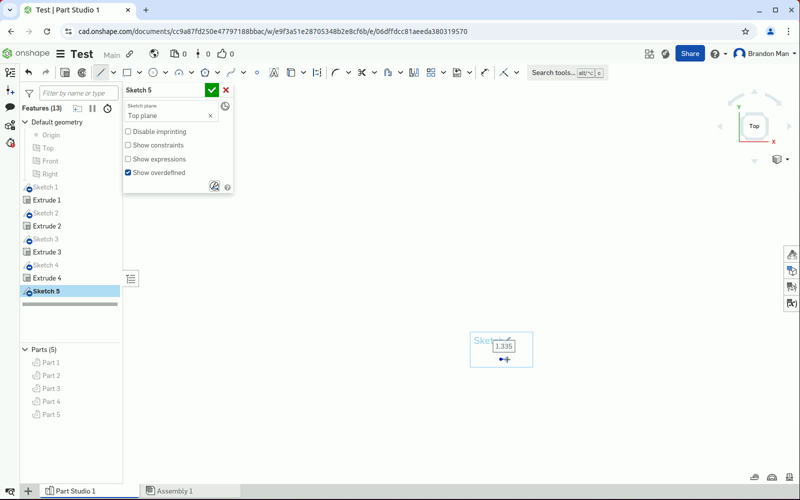
key_up(shift)
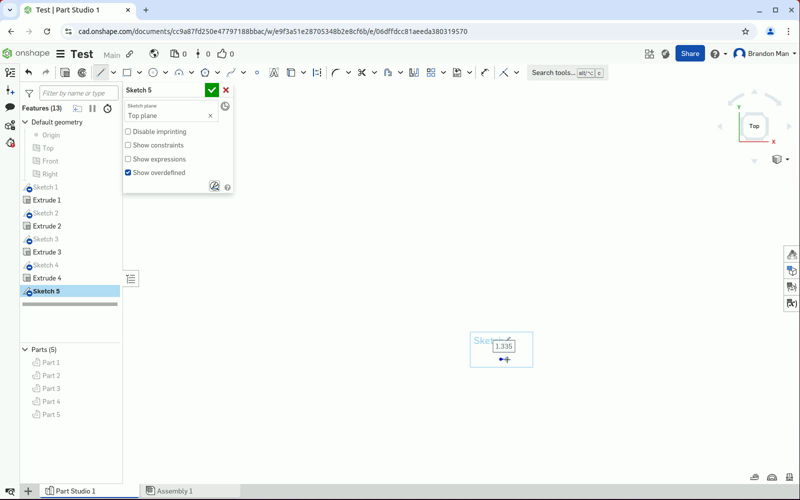
key_down(shift)
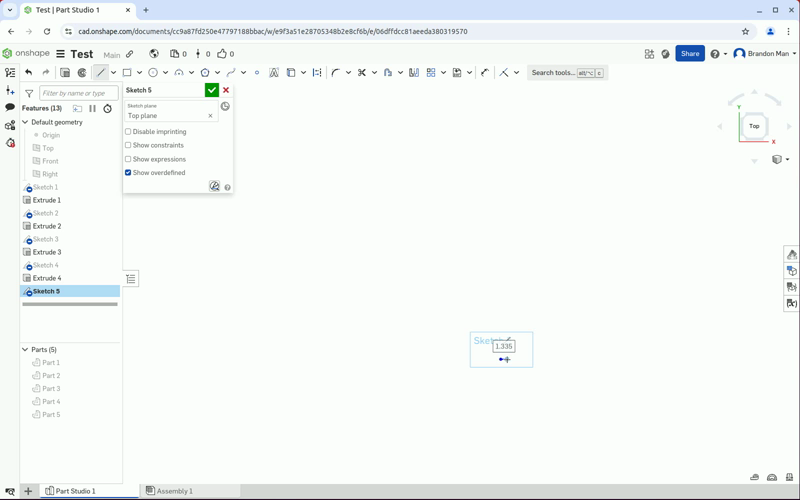
mouse_move(537, 359)
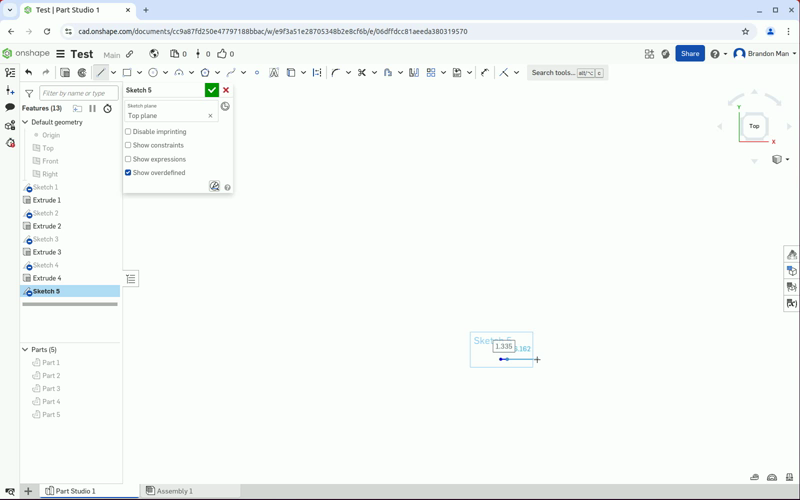
mouse_move(507, 348)
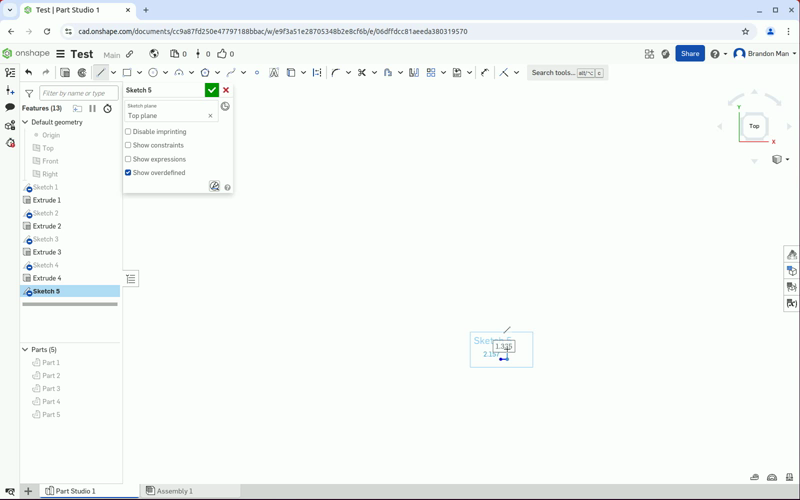
click(507, 348)
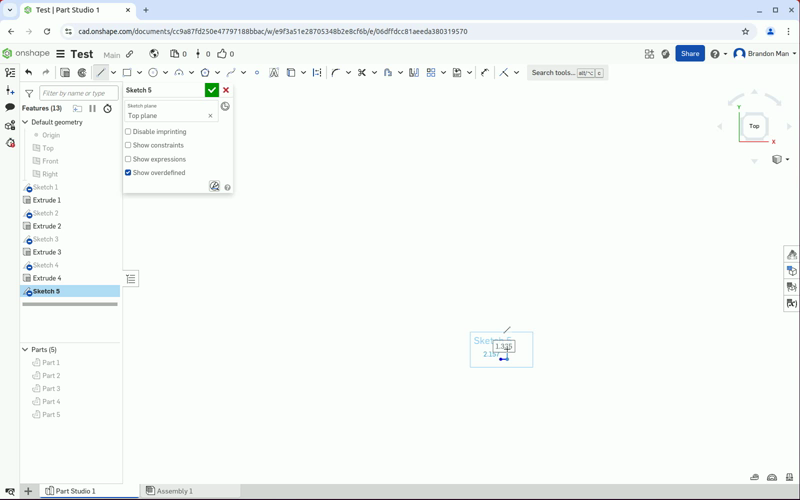
key_up(shift)
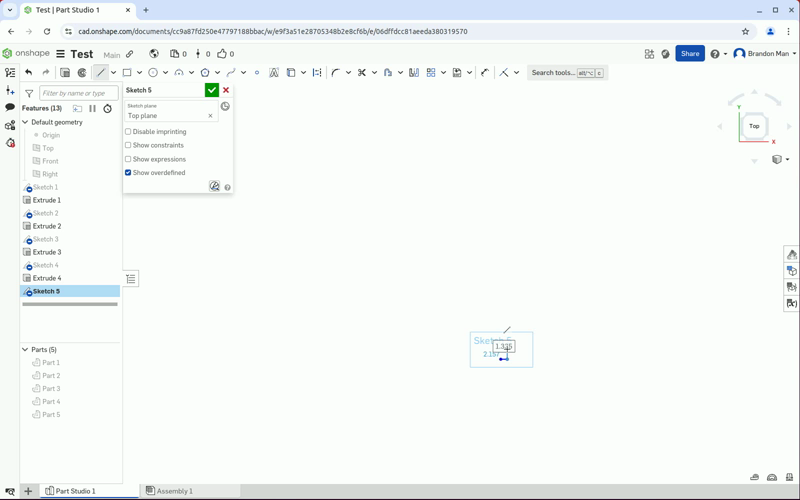
key_down(shift)
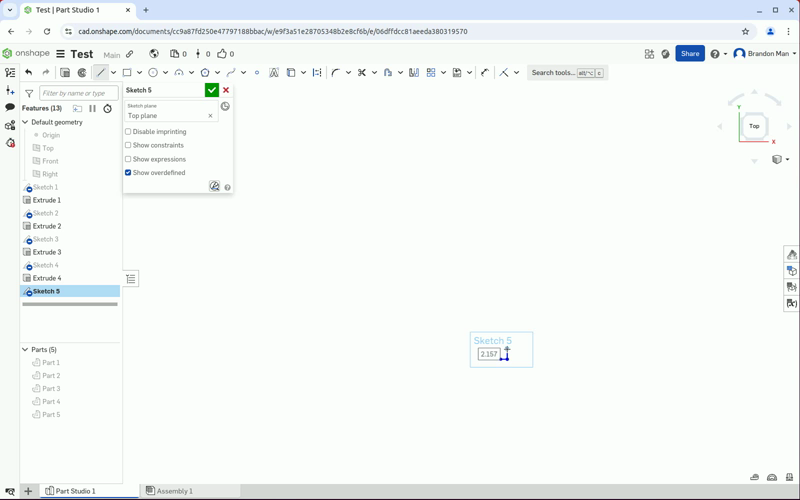
mouse_move(537, 348)
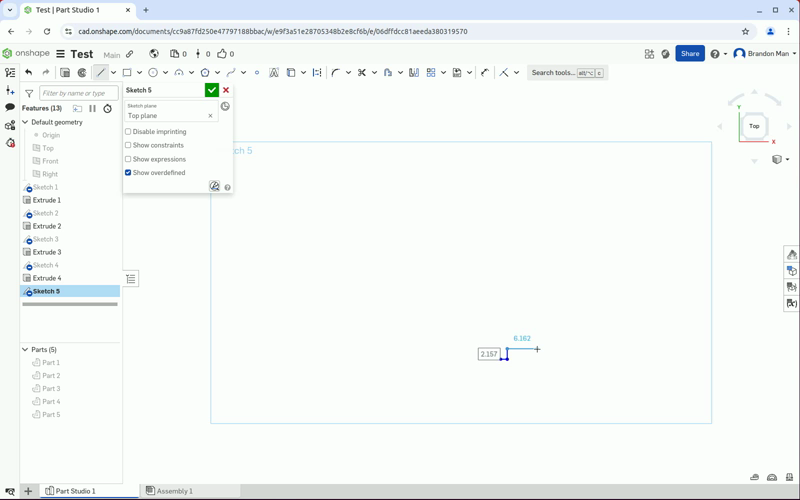
mouse_move(500, 348)
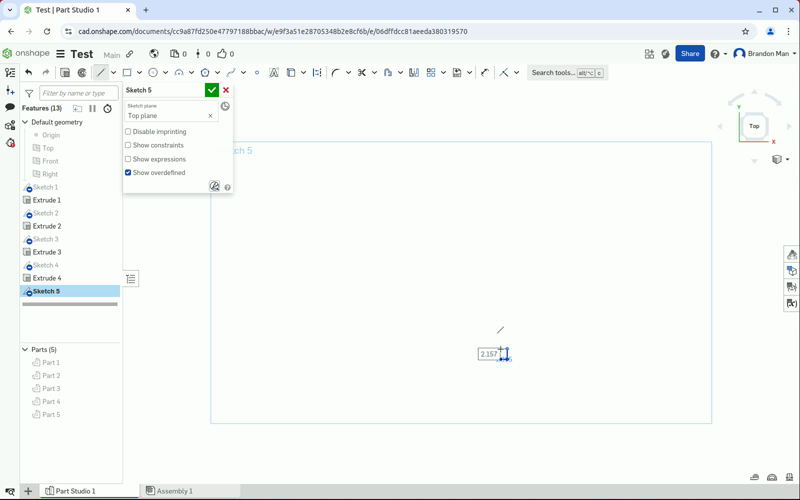
scroll(6)
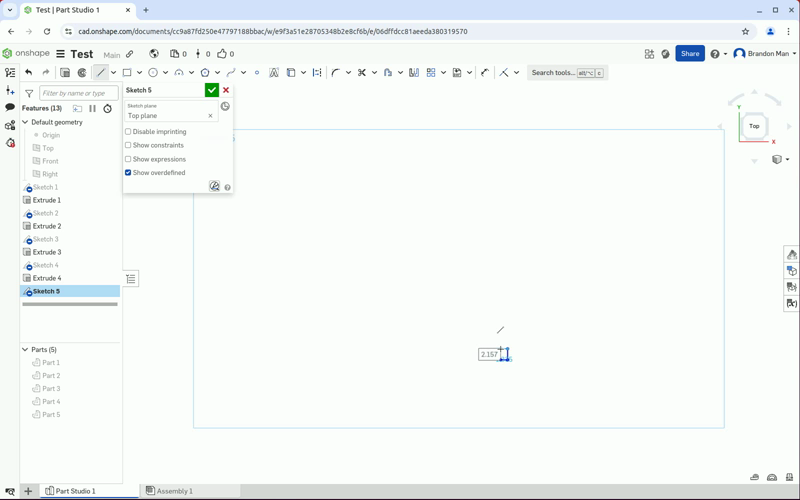
scroll(6)
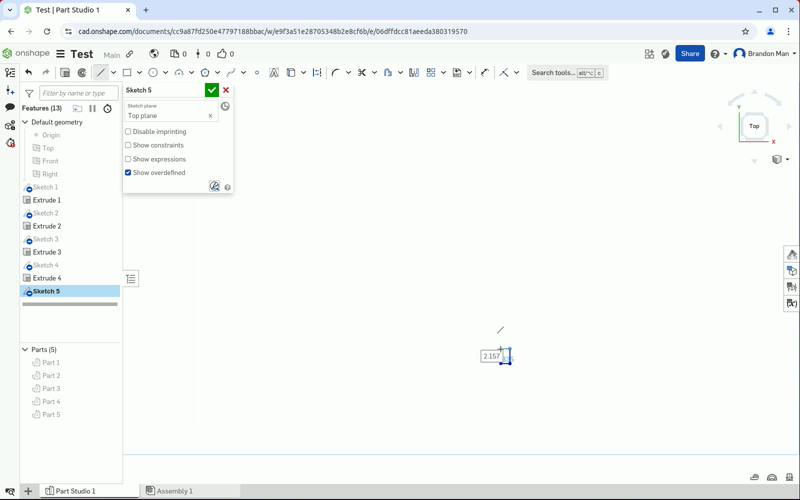
scroll(6)
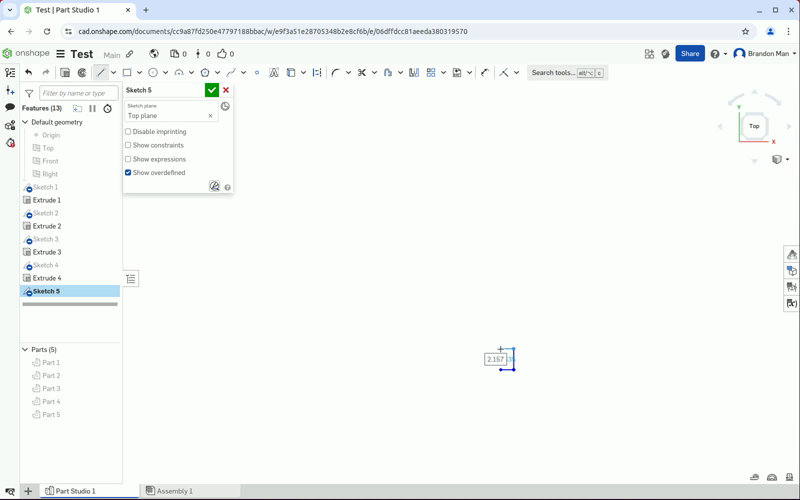
scroll(6)
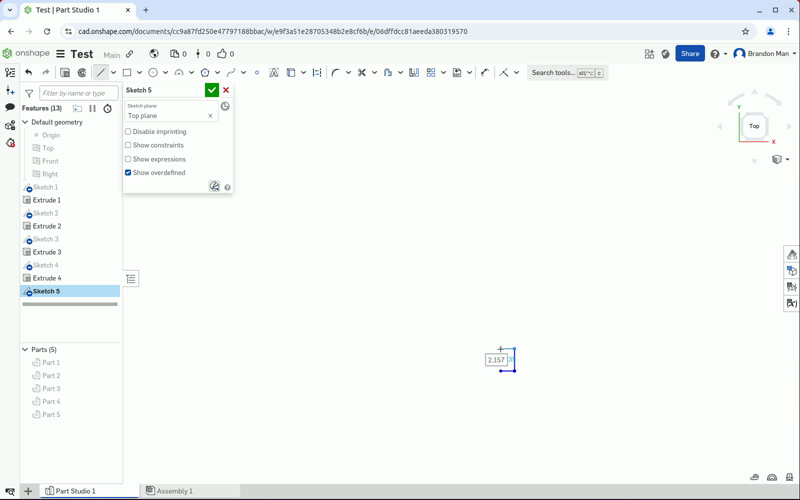
scroll(6)
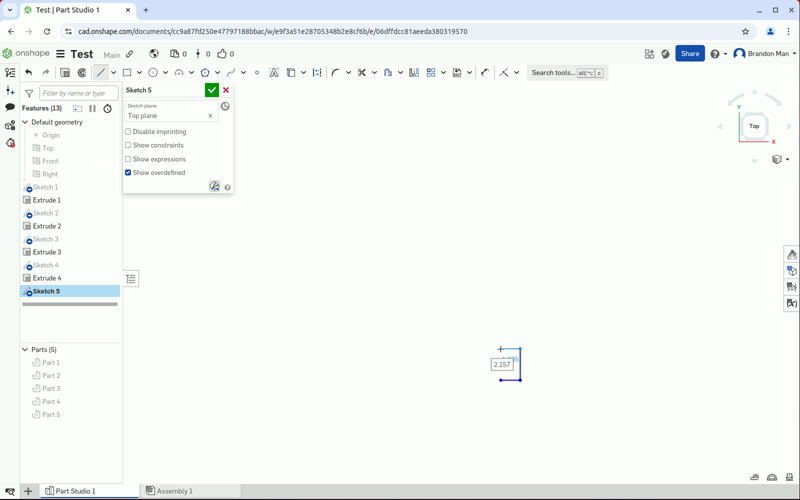
scroll(6)
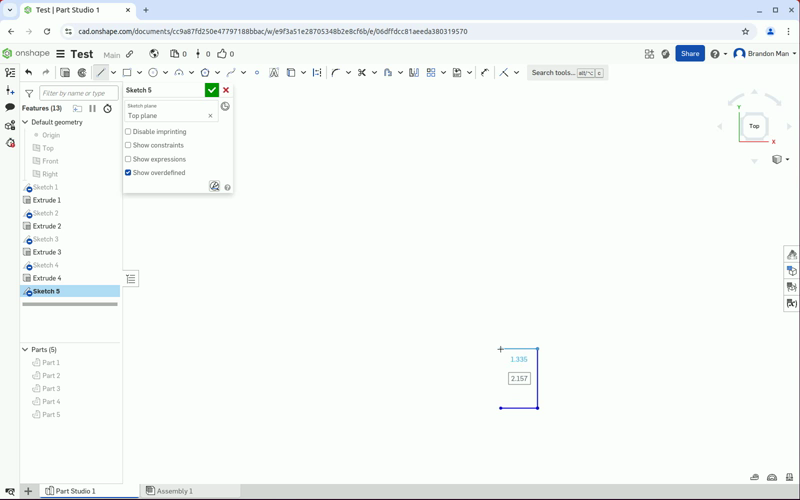
scroll(6)
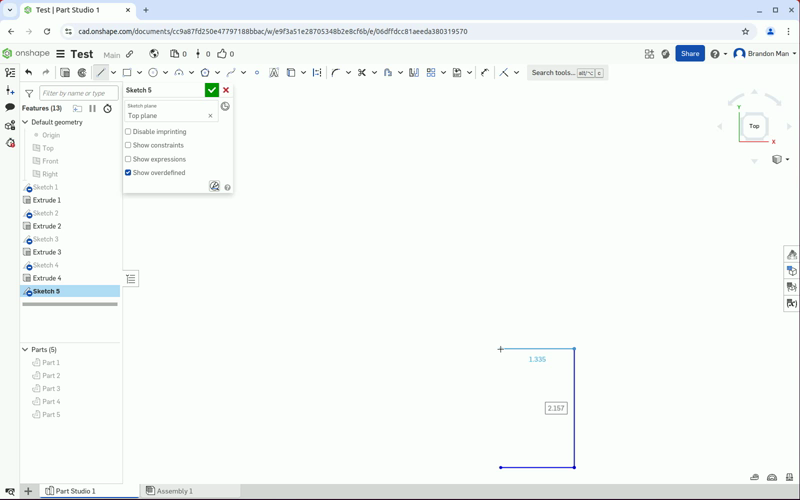
click(500, 348)
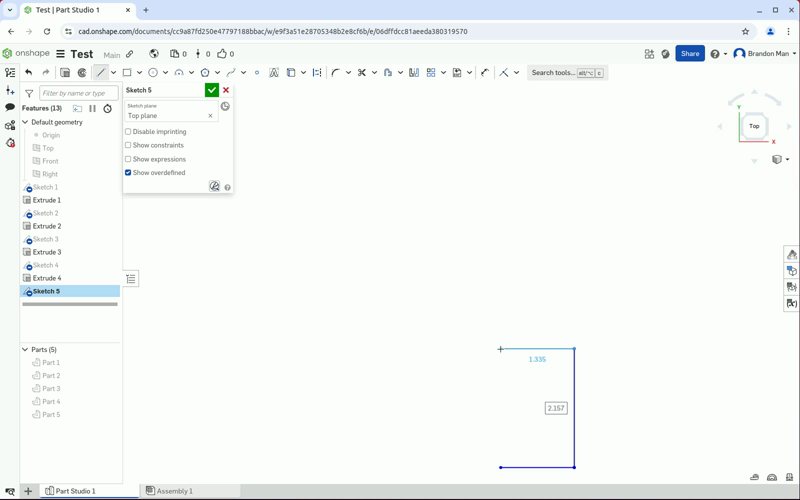
scroll(-6)
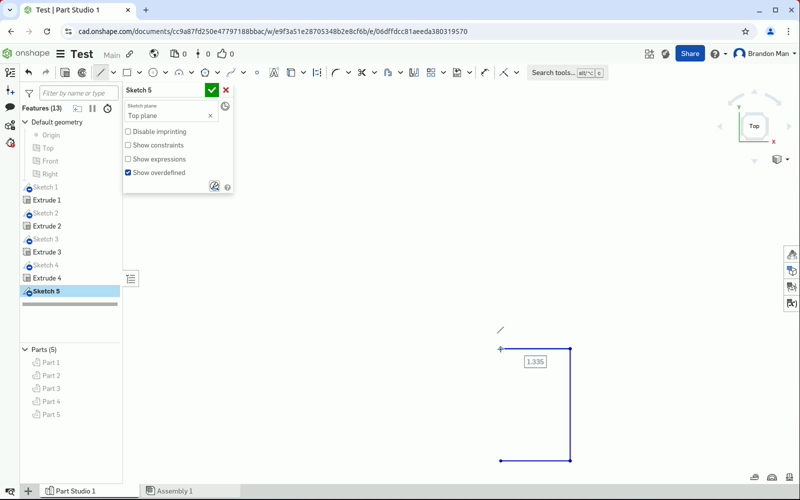
scroll(-6)
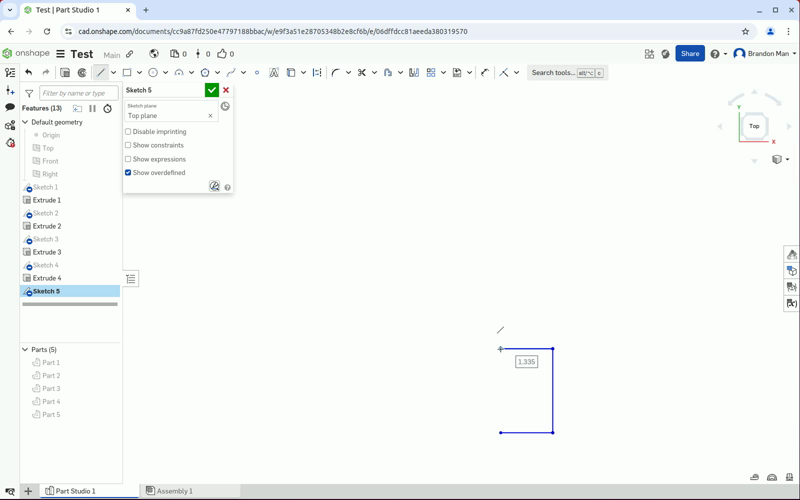
scroll(-6)
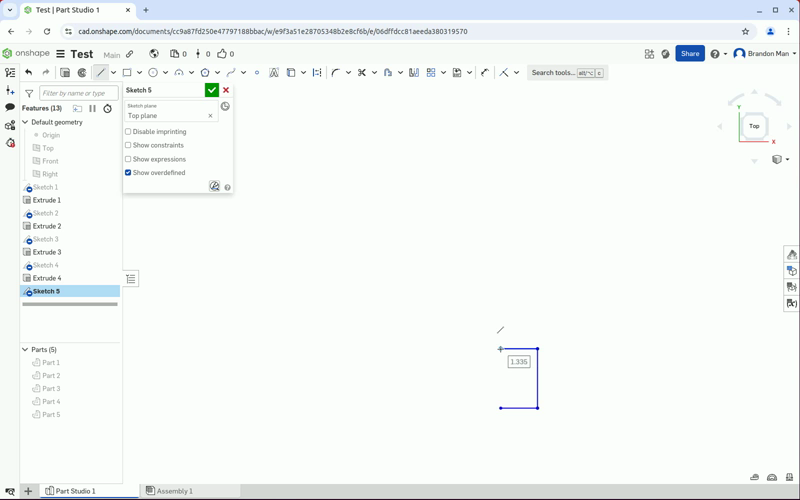
scroll(-6)
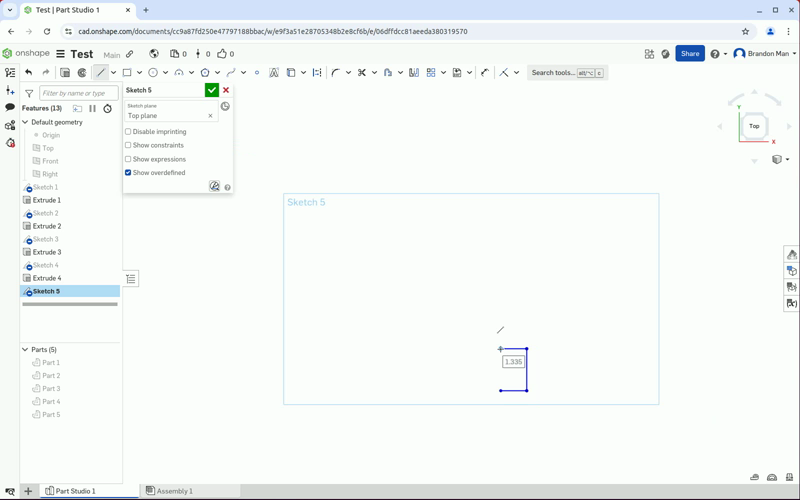
scroll(-6)
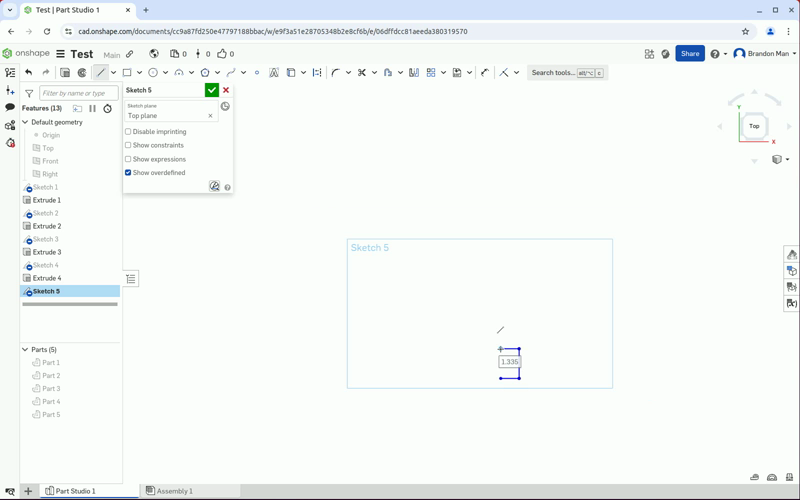
scroll(-6)
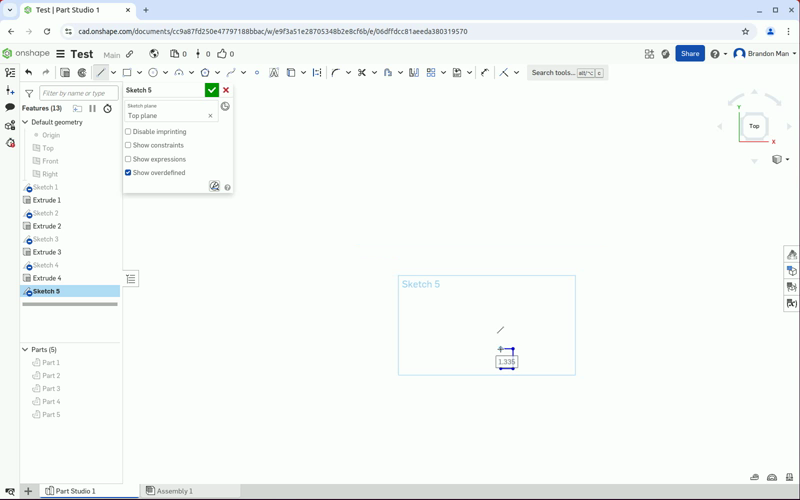
scroll(-6)
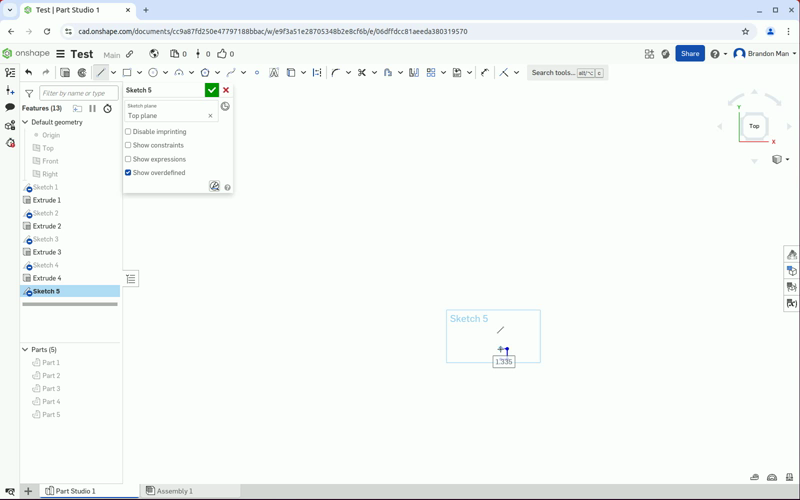
key_up(shift)
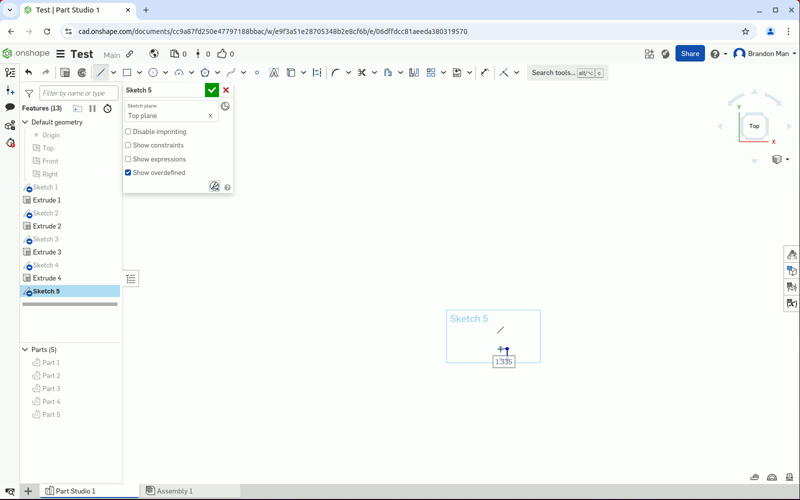
mouse_move(530, 348)
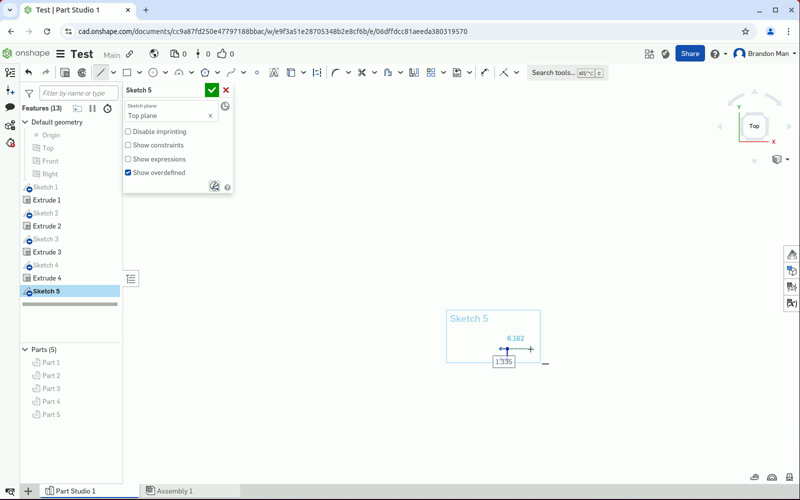
key_down(shift)
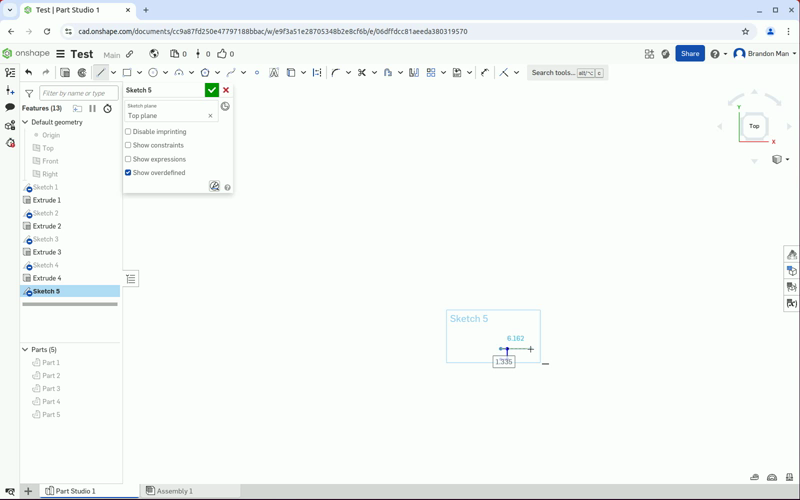
mouse_move(500, 359)
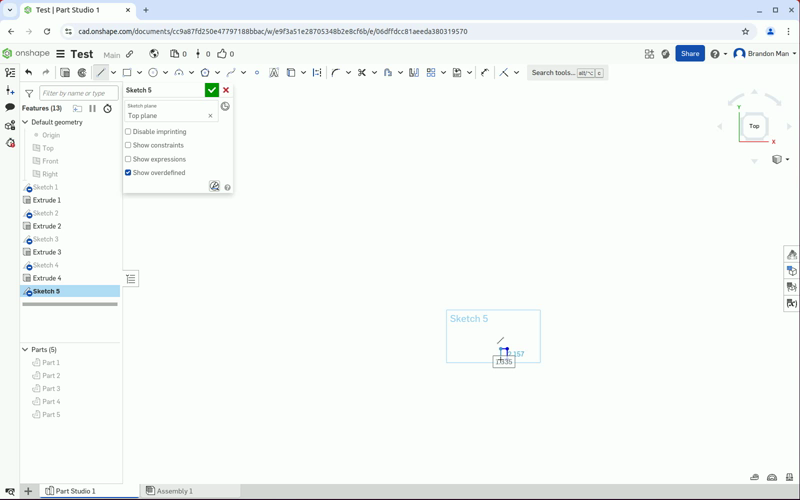
key_up(shift)
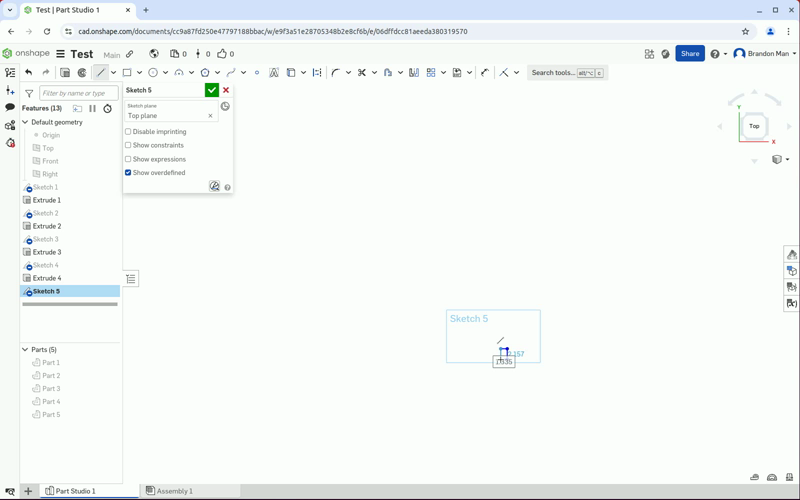
click(500, 359)
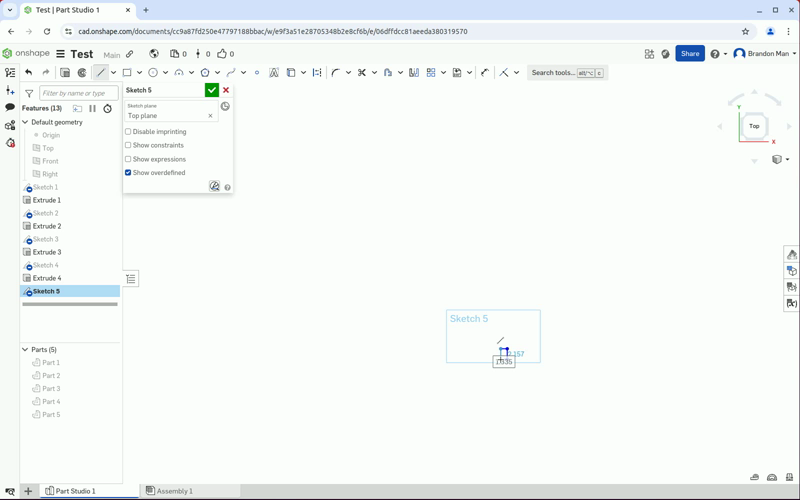
key(esc)
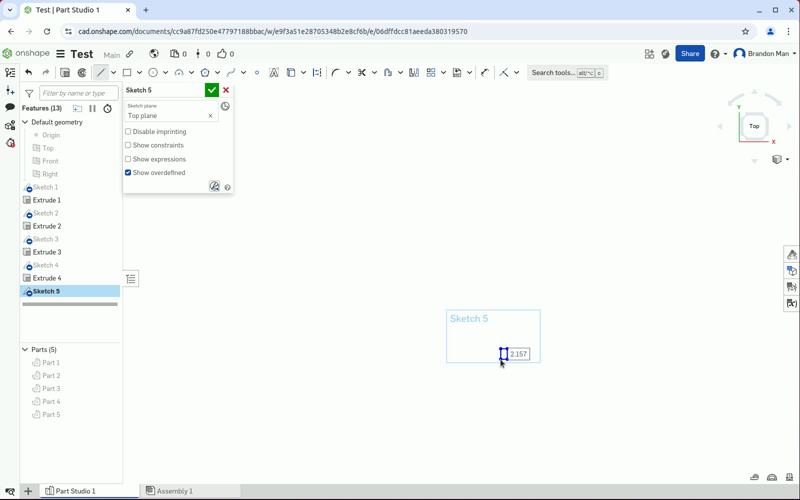
mouse_move(505, 349)
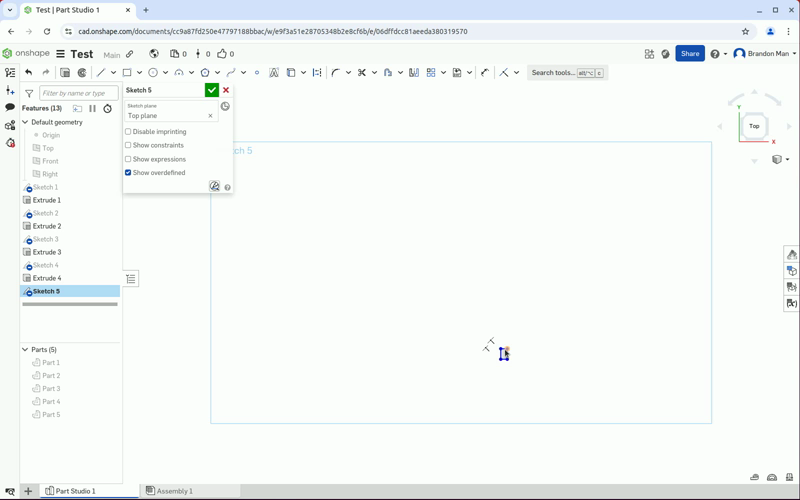
scroll(6)
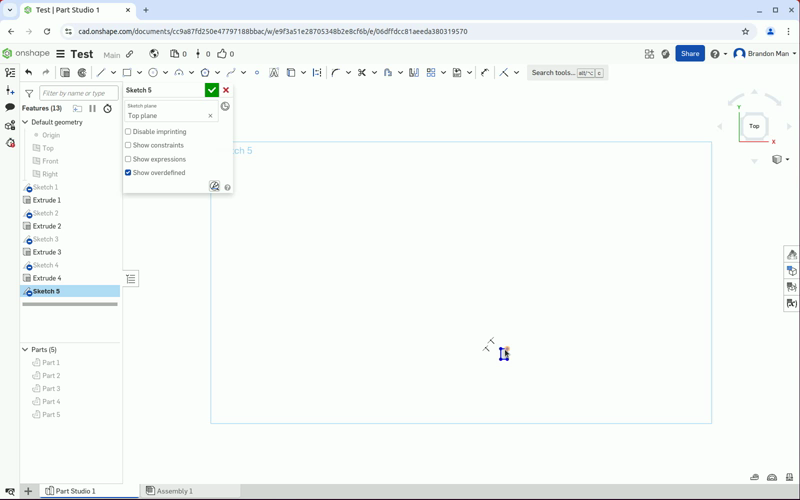
scroll(6)
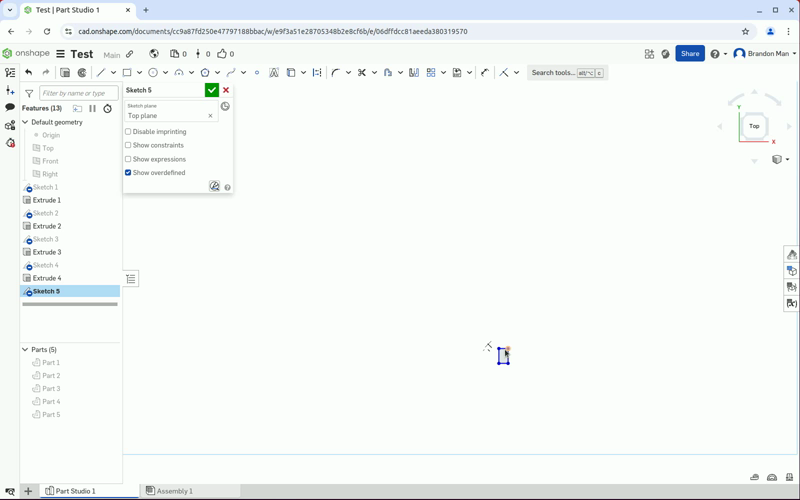
scroll(6)
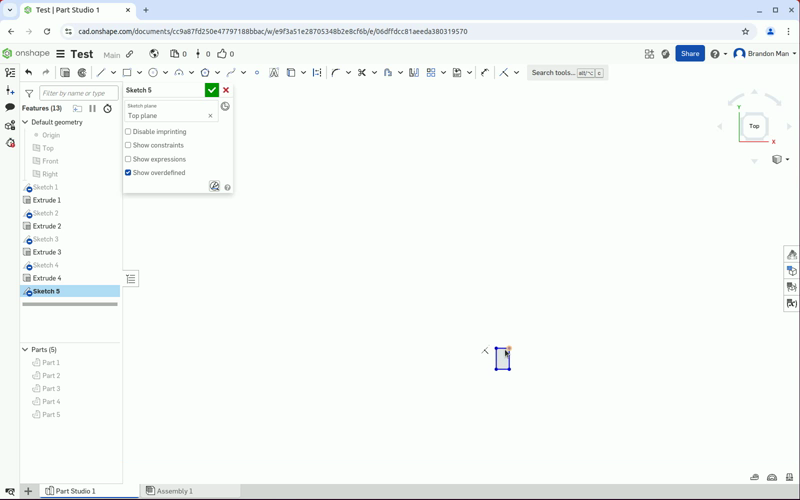
scroll(6)
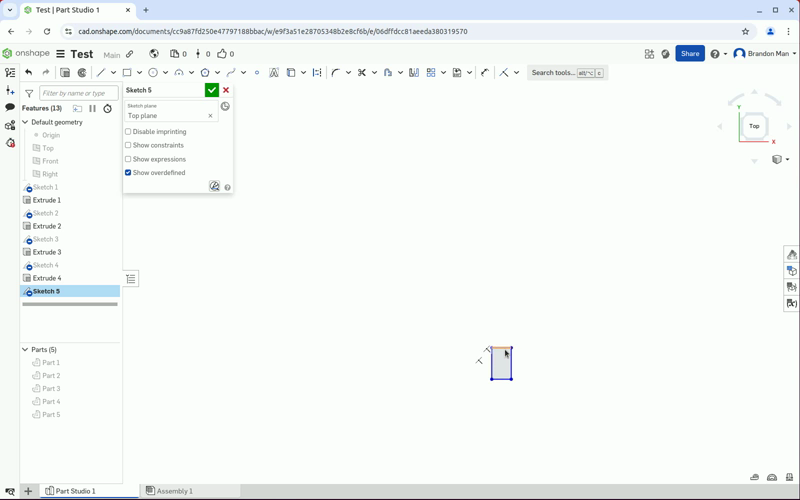
scroll(6)
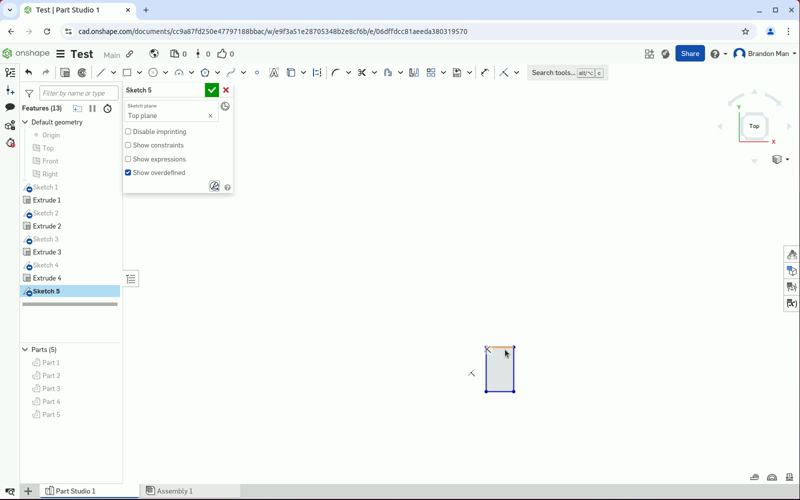
scroll(6)
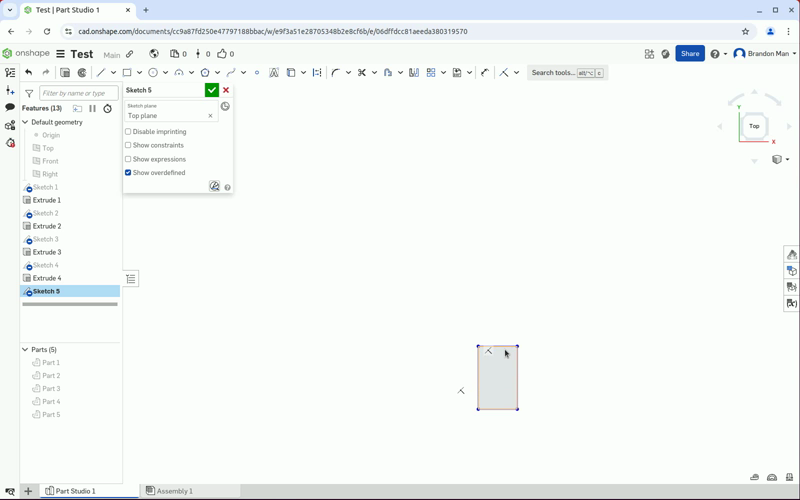
scroll(6)
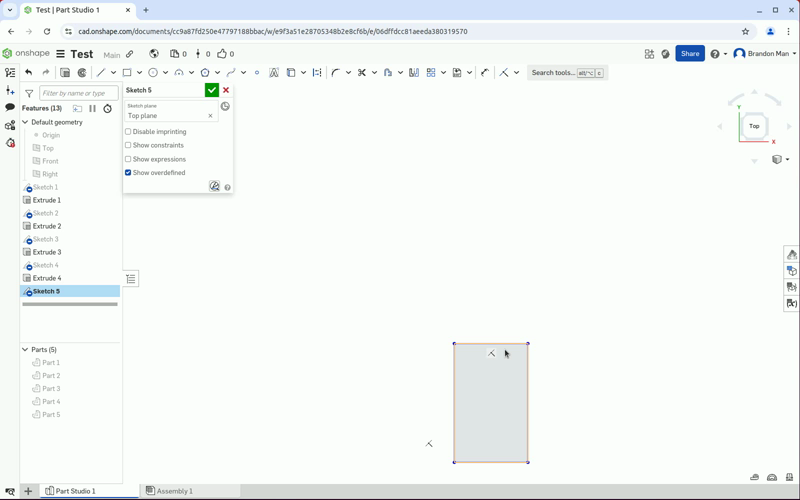
click(505, 349)
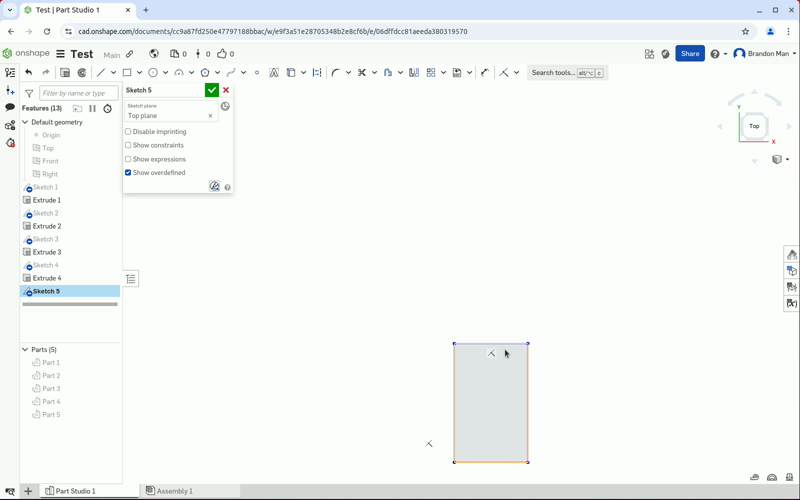
scroll(-6)
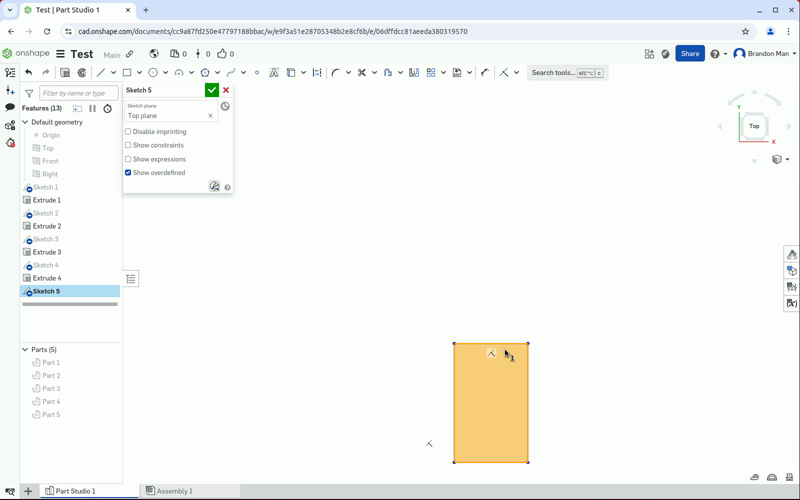
scroll(-6)
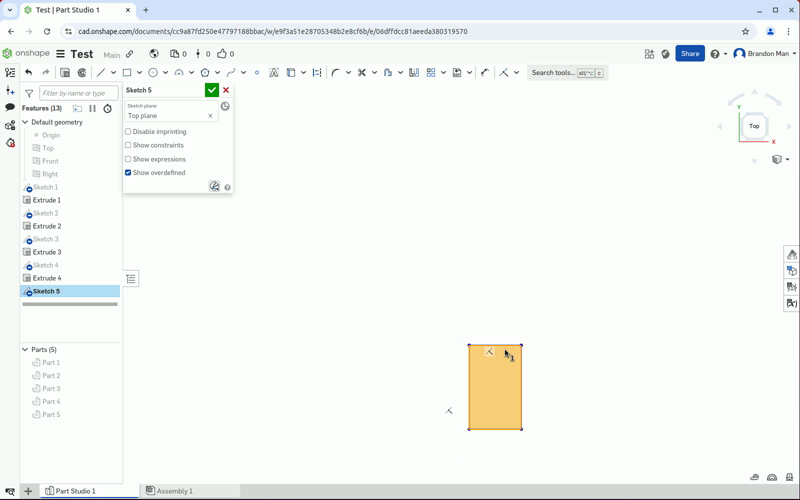
scroll(-6)
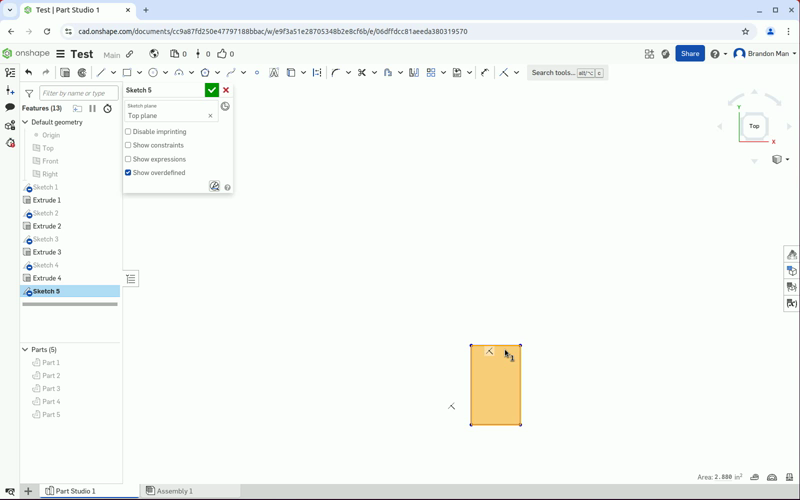
scroll(-6)
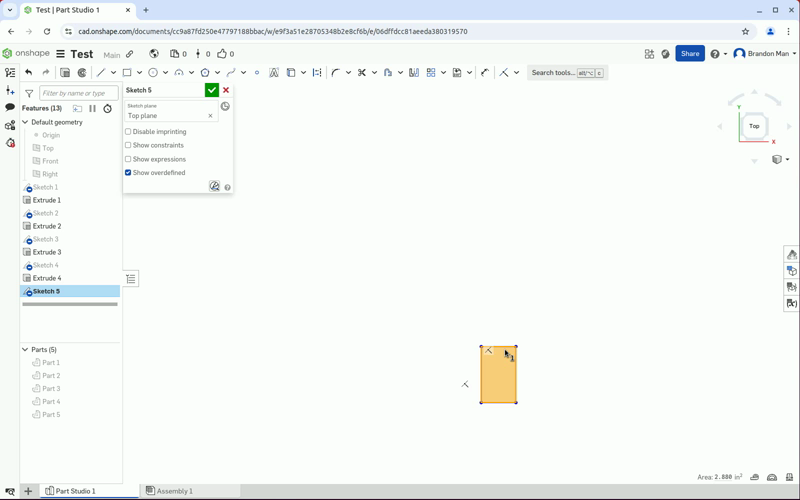
scroll(-6)
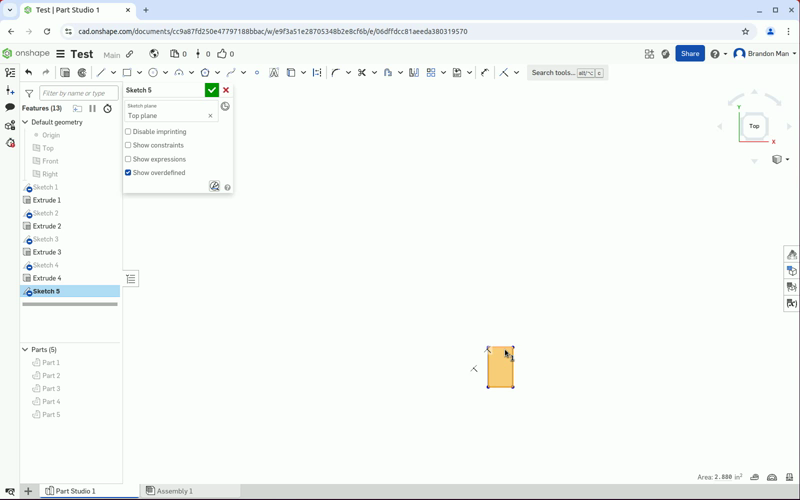
scroll(-6)
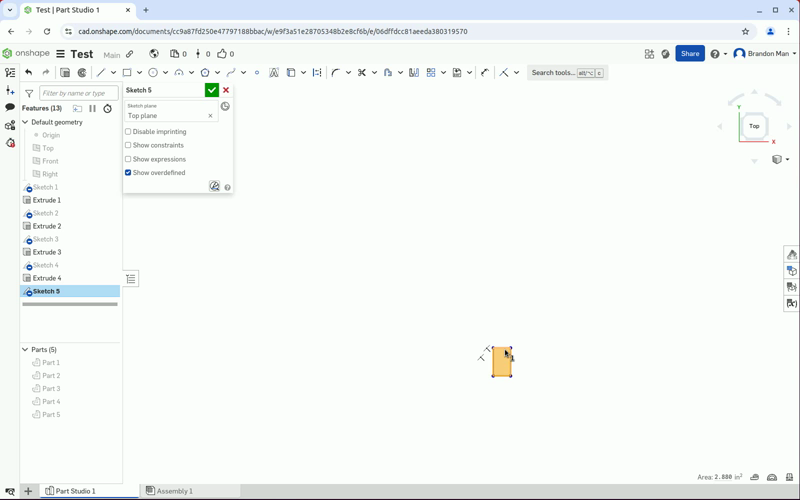
scroll(-6)
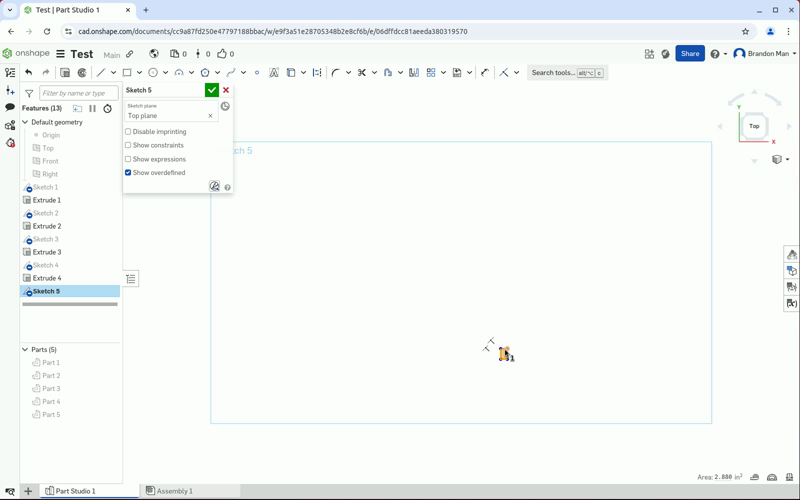
mouse_move(73, 352)
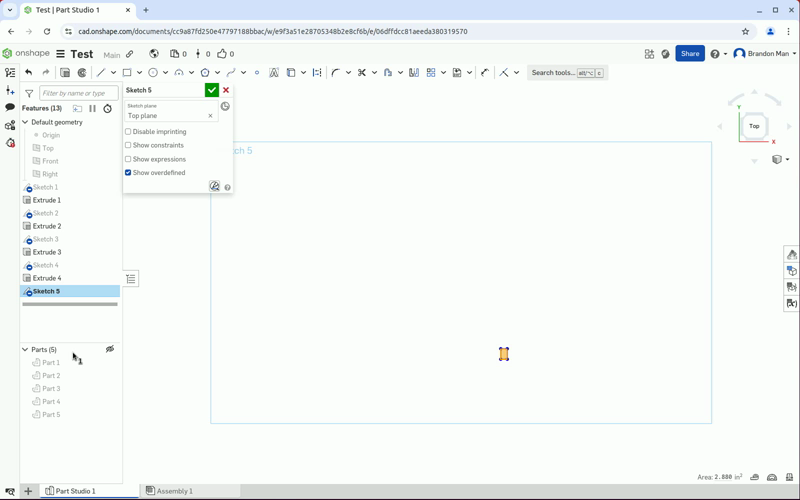
key(shift+y)
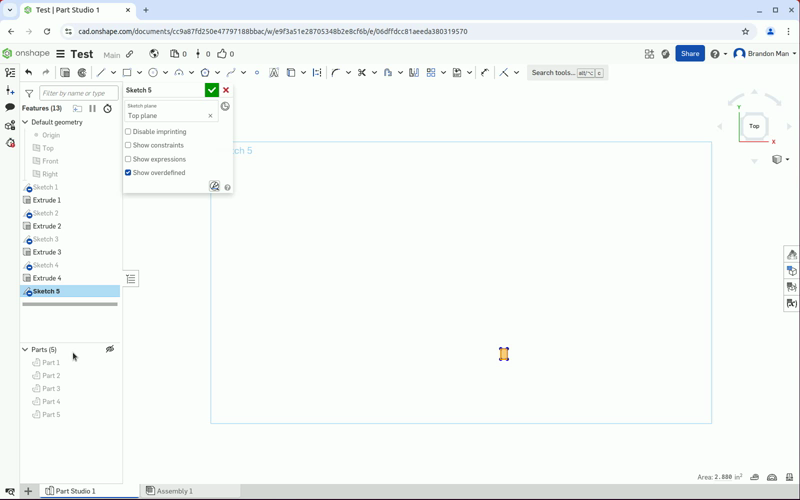
key(shift+e)
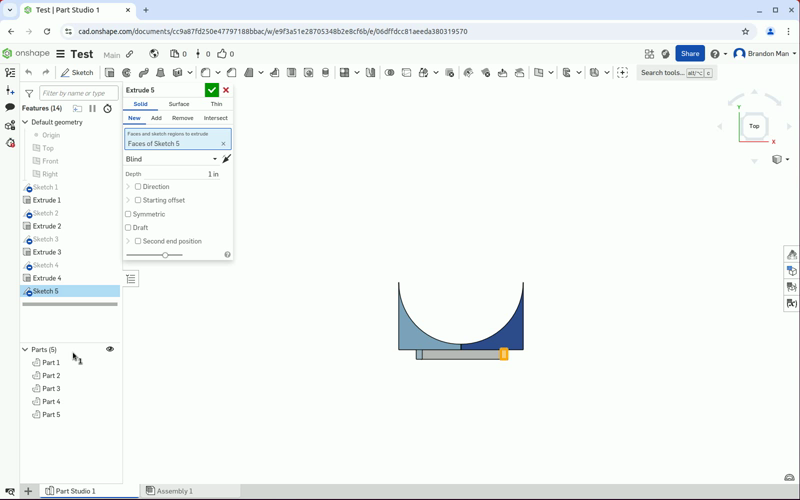
mouse_move(143, 106)
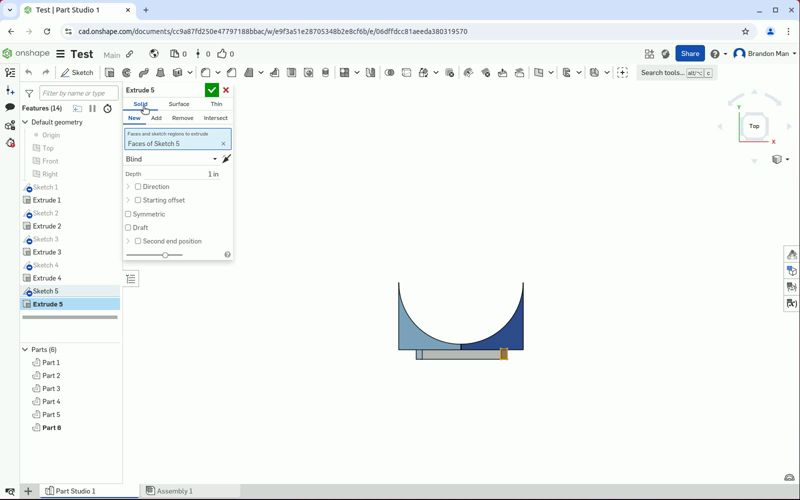
click(143, 106)
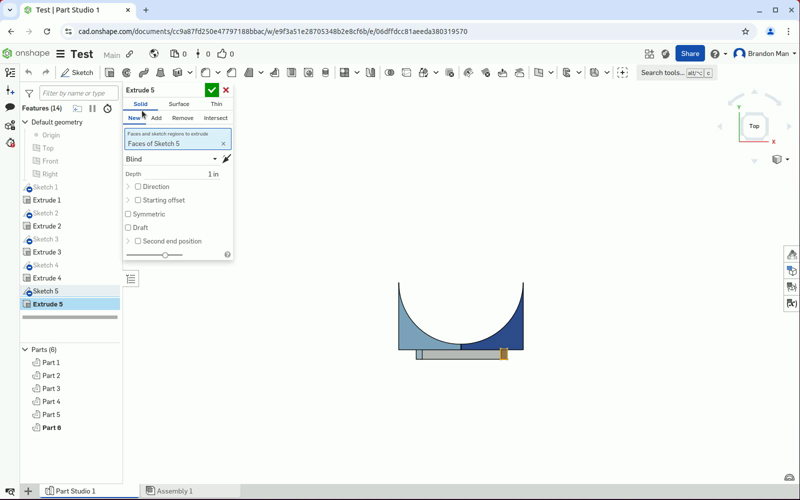
mouse_move(137, 120)
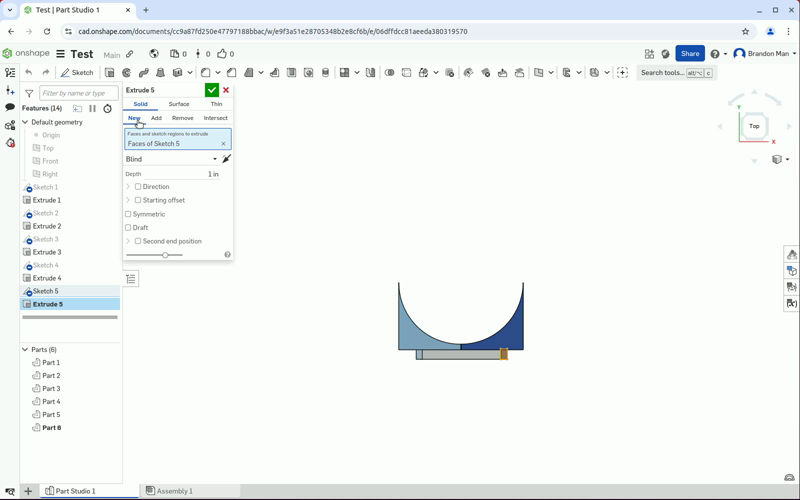
click(137, 120)
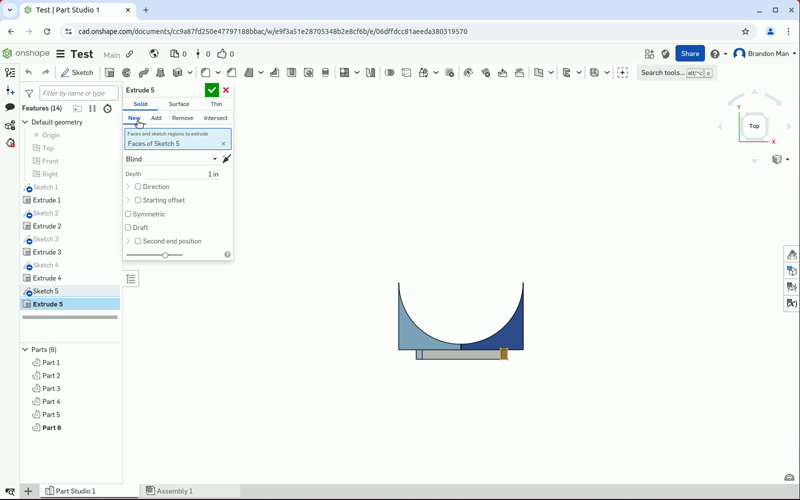
key(tab, 4)
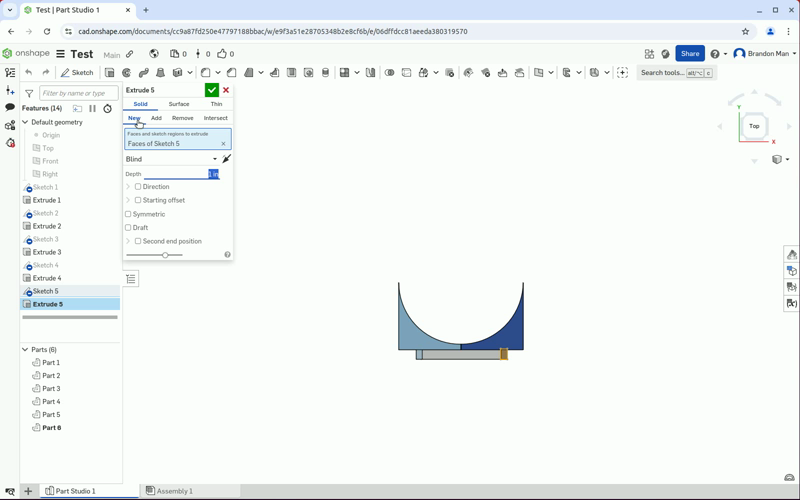
text(7.221)
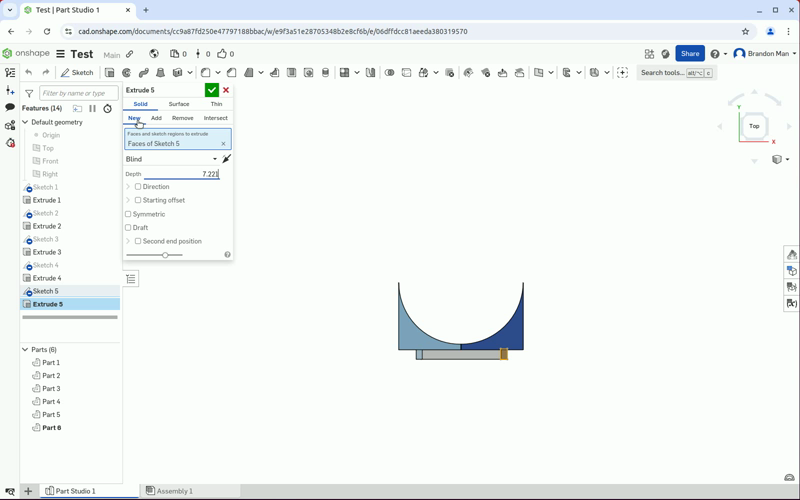
key(enter)
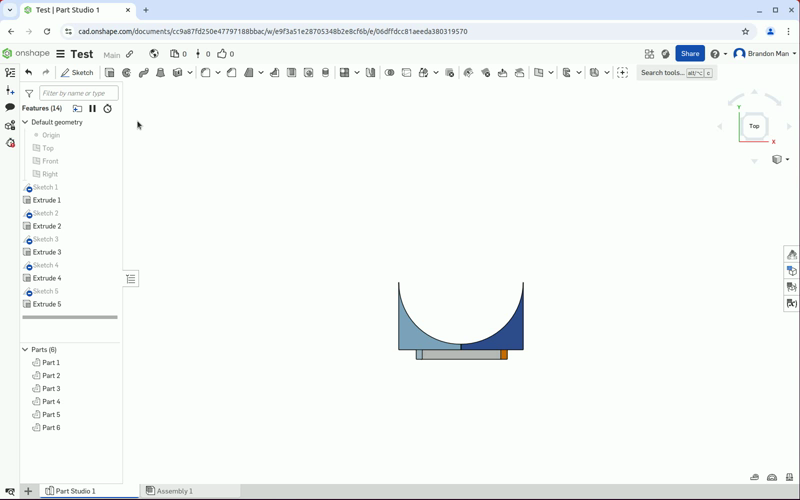
key(shift+h)
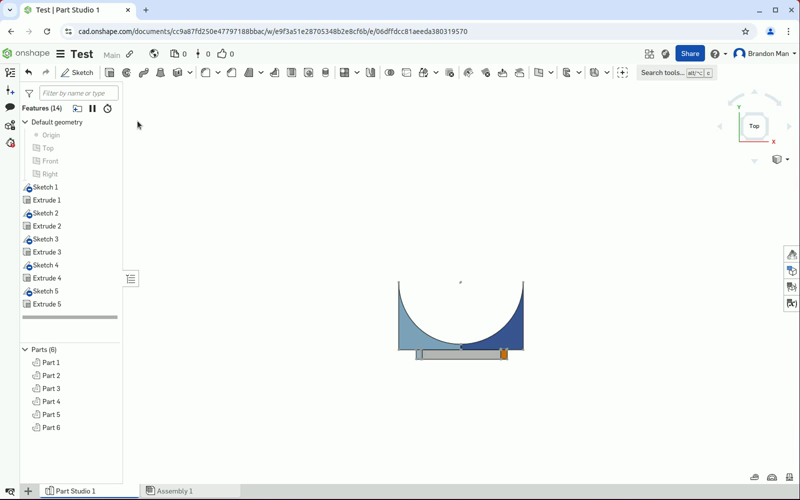
key(shift+h)
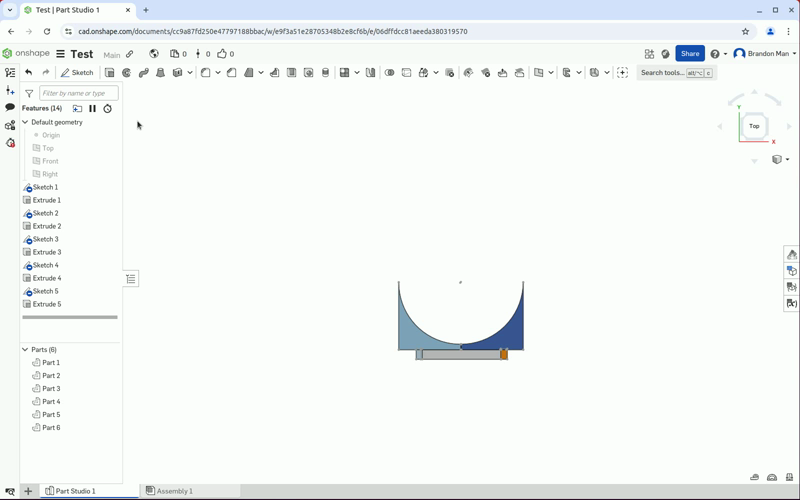
key(shift+7)
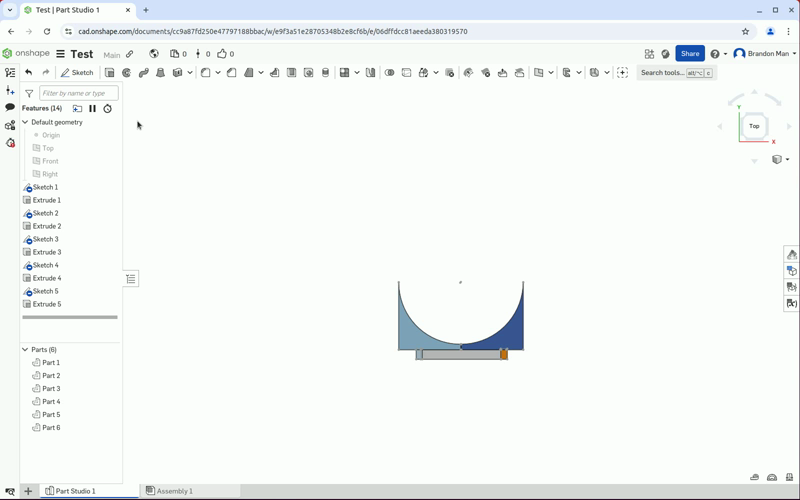
key(up, 3)
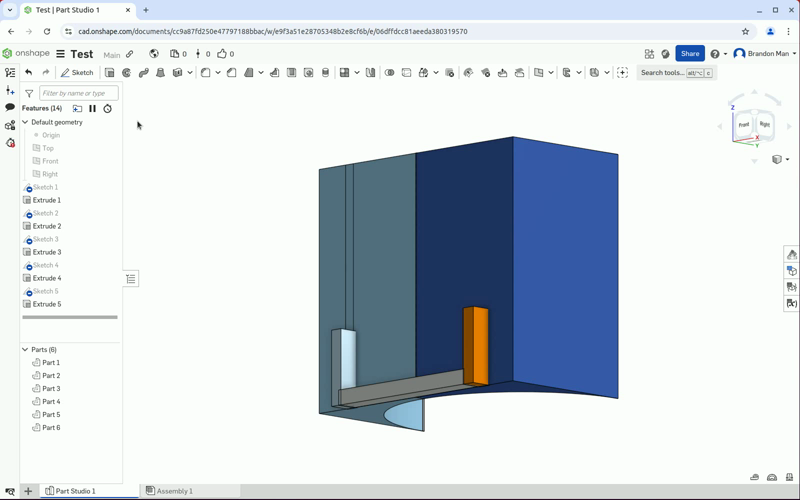
key(left, 3)
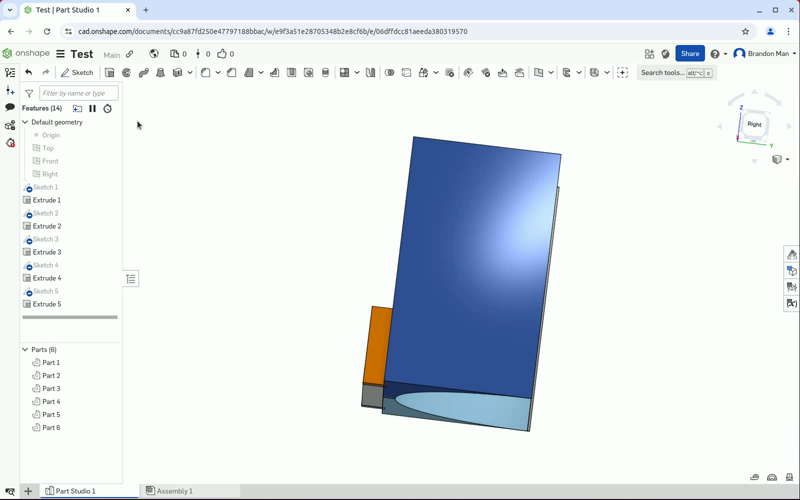
key(right, 3)
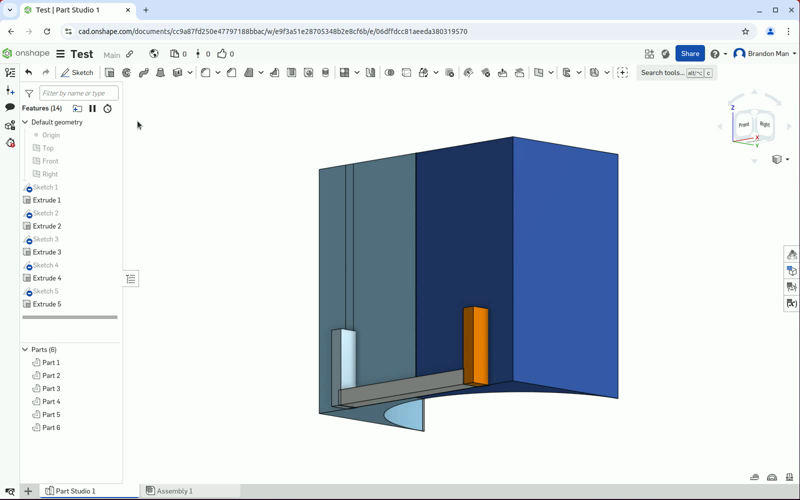
key(down, 3)
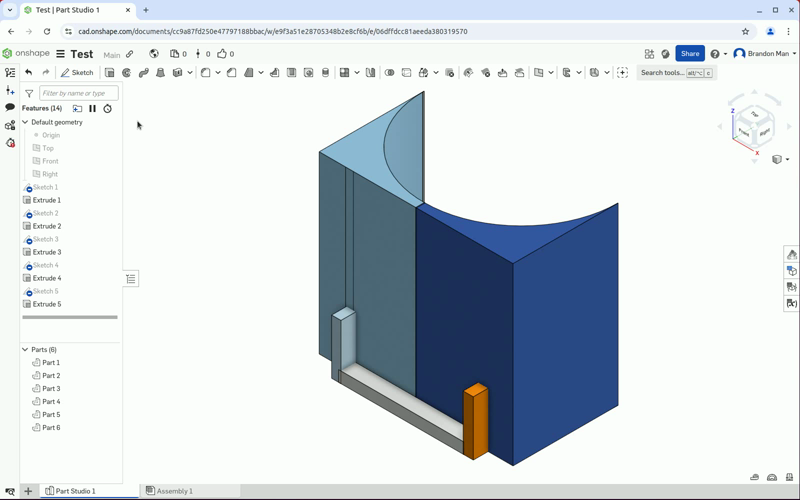
mouse_move(73, 189)
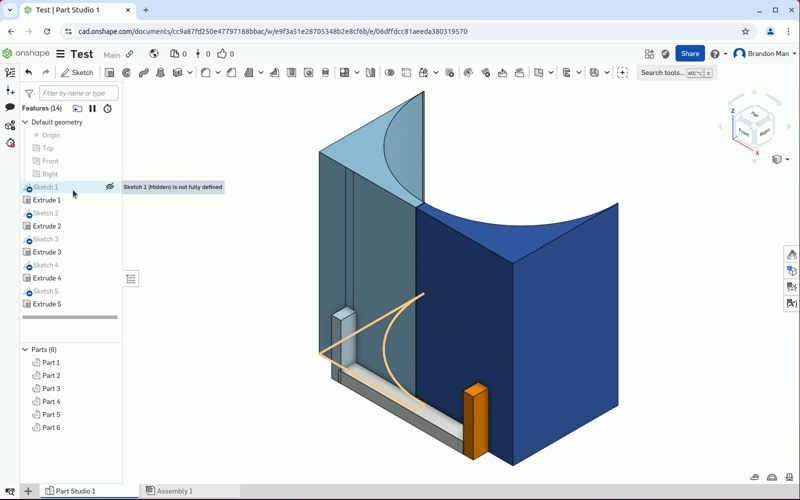
click(73, 189)